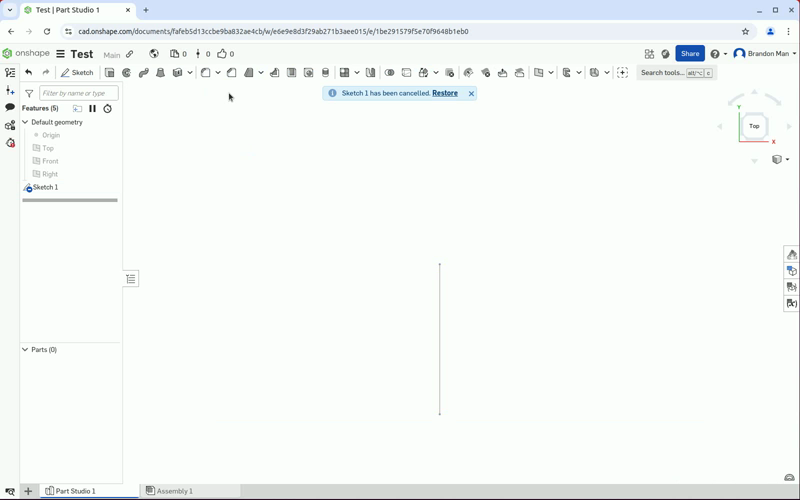
key(shift+h)
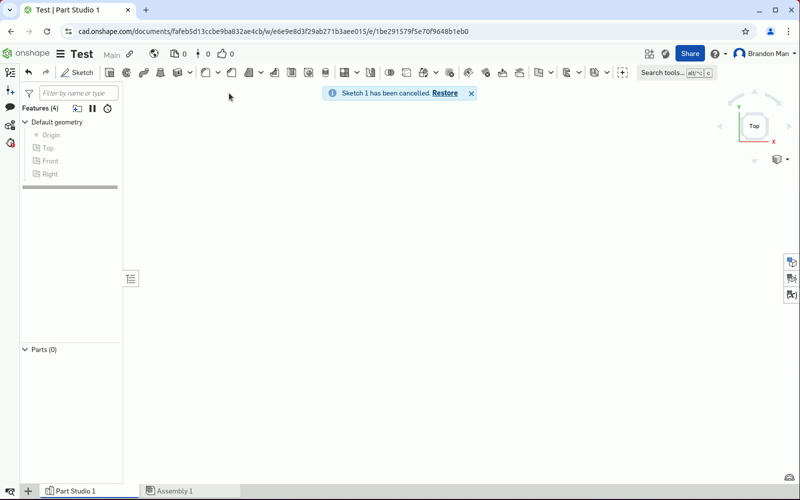
mouse_move(73, 352)
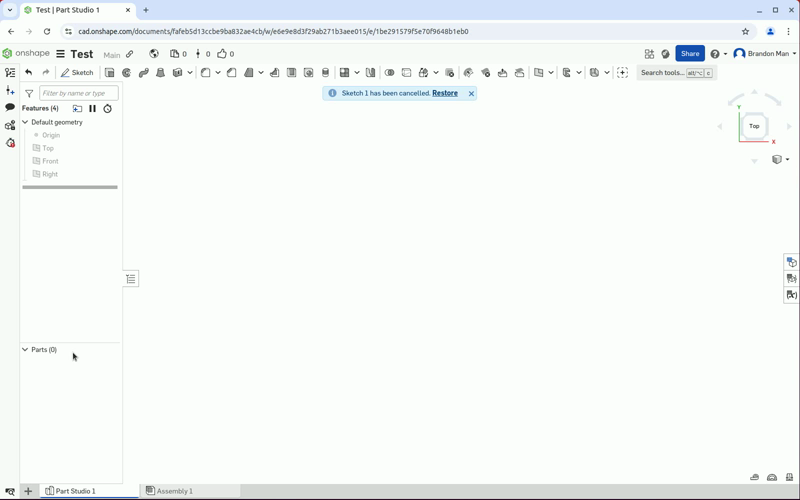
key(y)
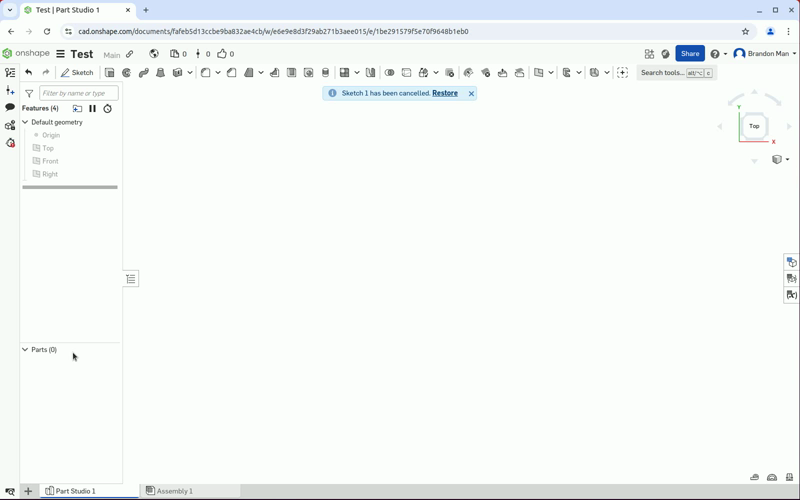
key(shift+p)
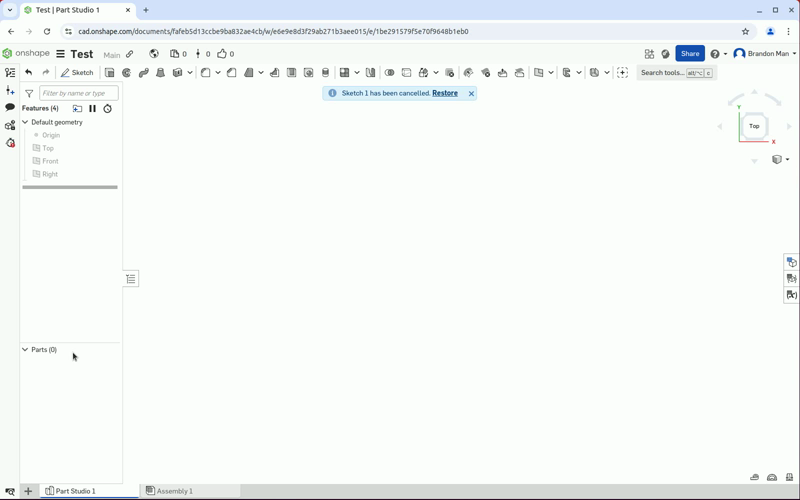
key(space)
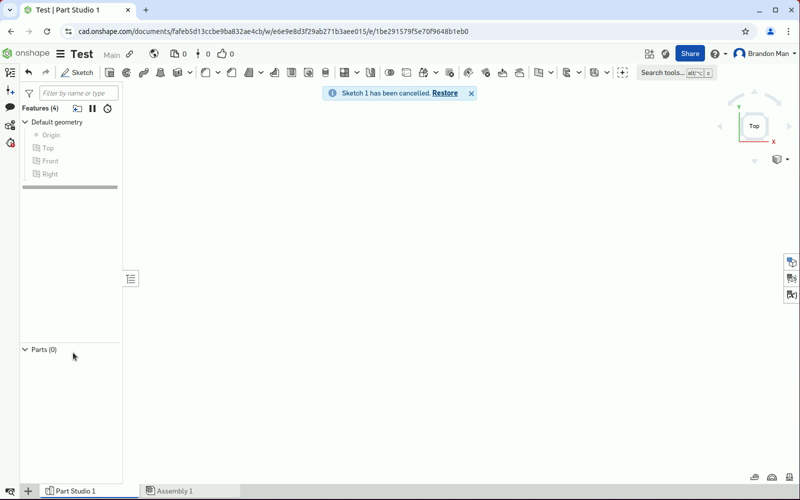
key_down(shift)
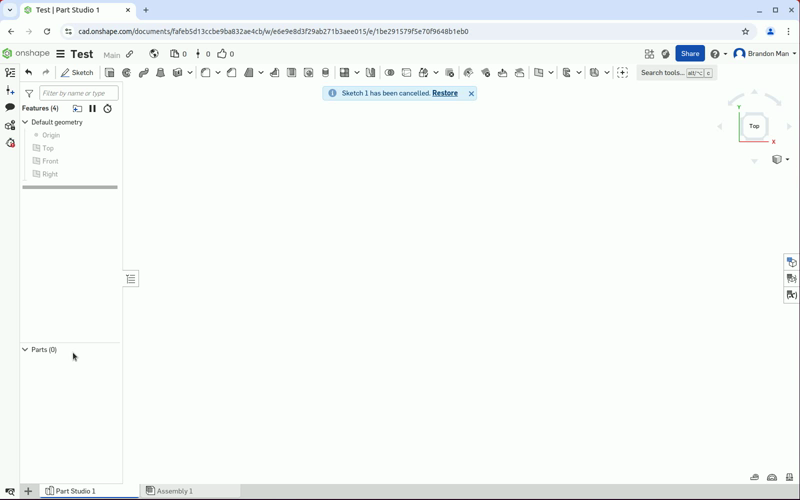
key(up)
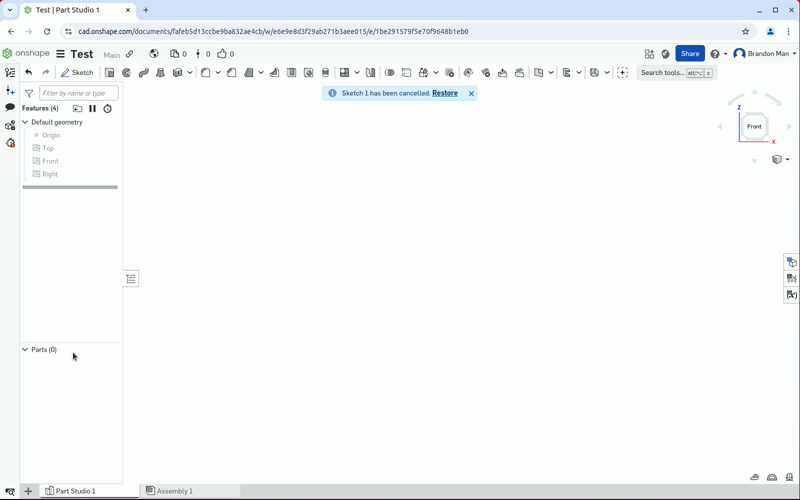
key_up(shift)
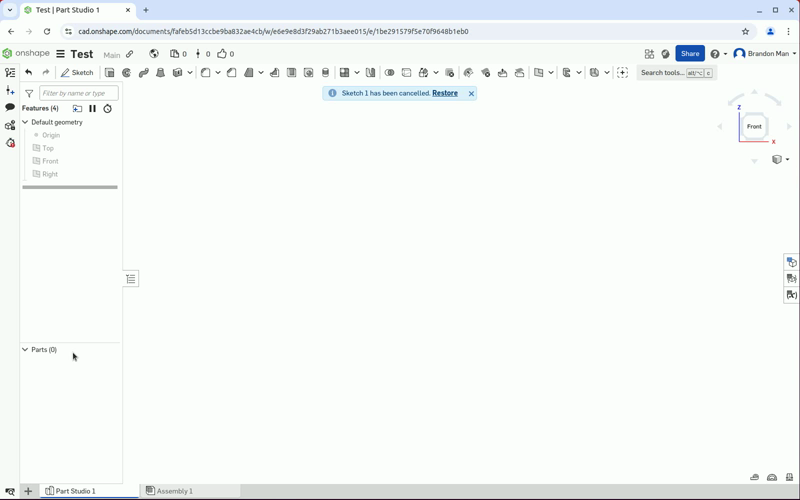
mouse_move(73, 352)
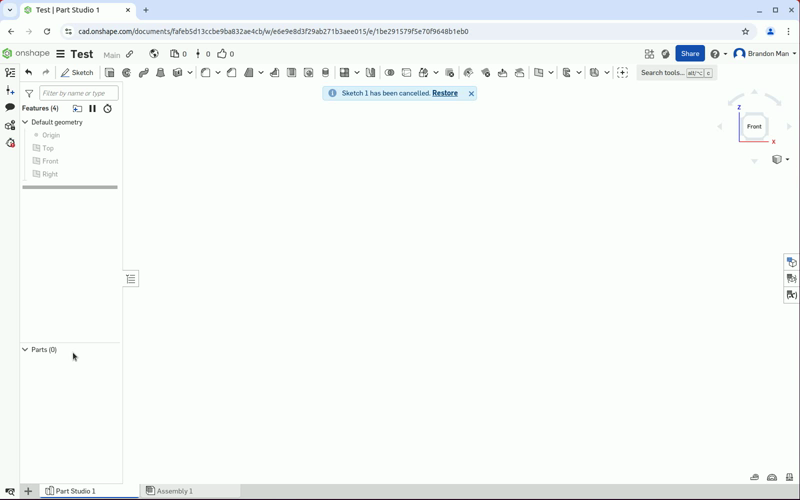
key(shift+y)
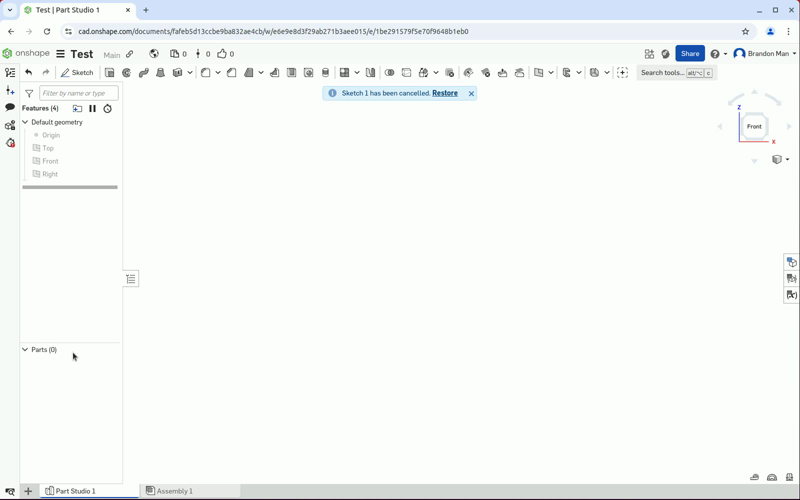
key(shift+s)
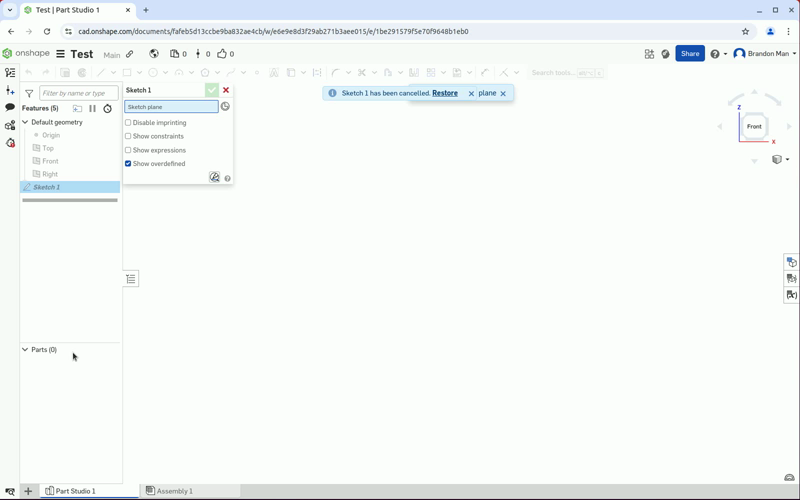
mouse_move(73, 163)
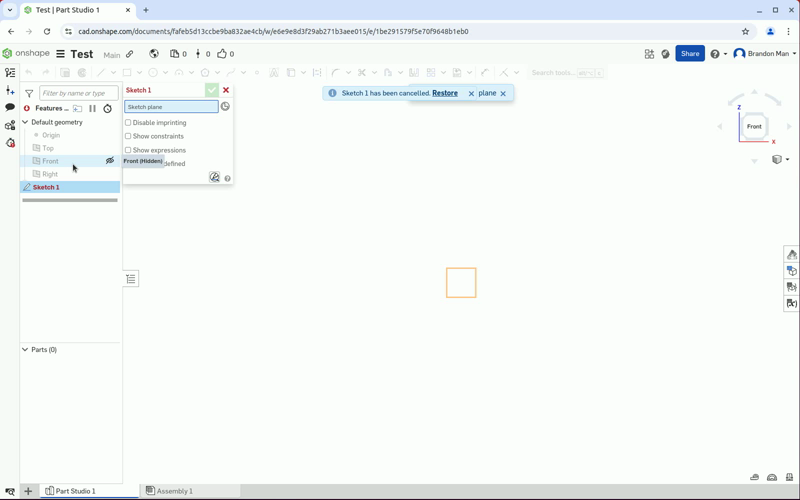
click(73, 163)
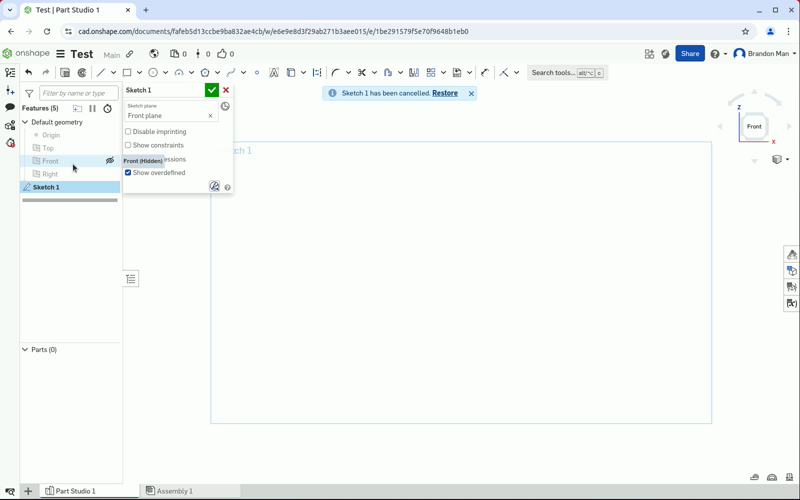
mouse_move(73, 352)
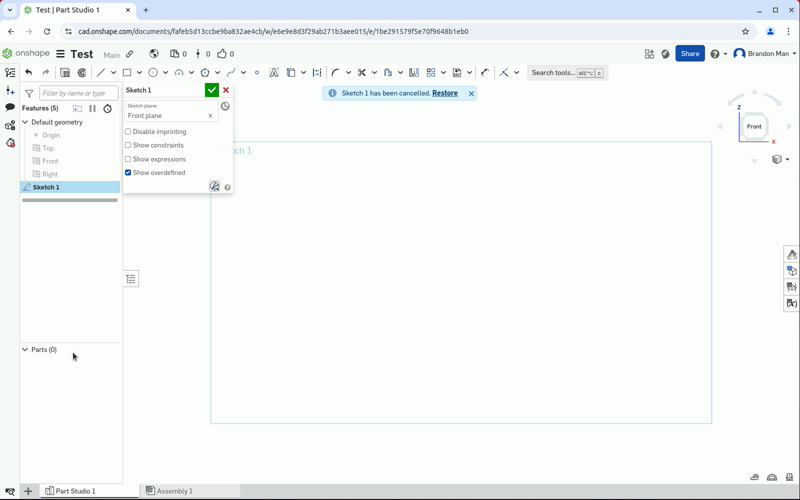
key(y)
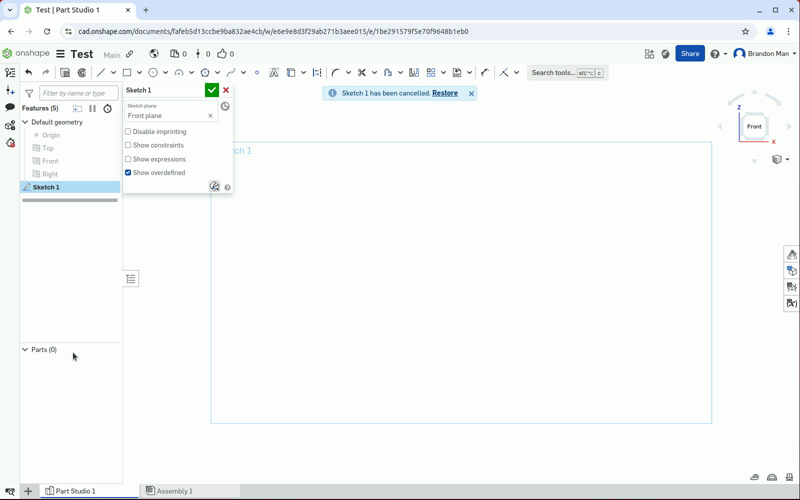
key(c)
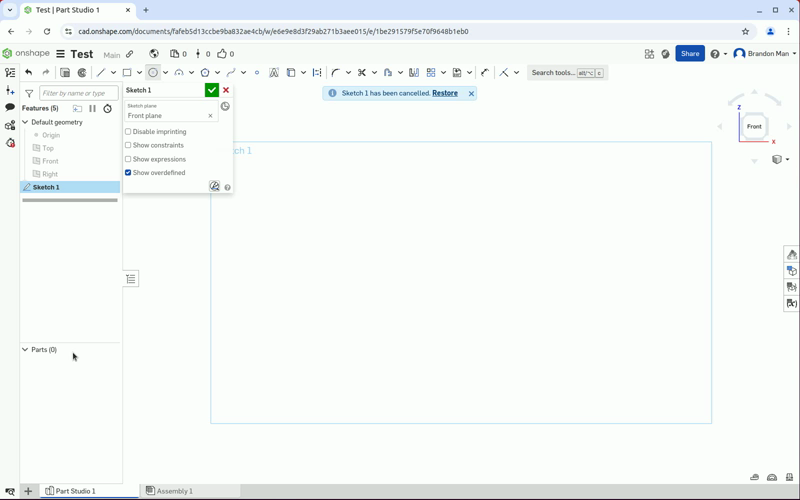
key_down(shift)
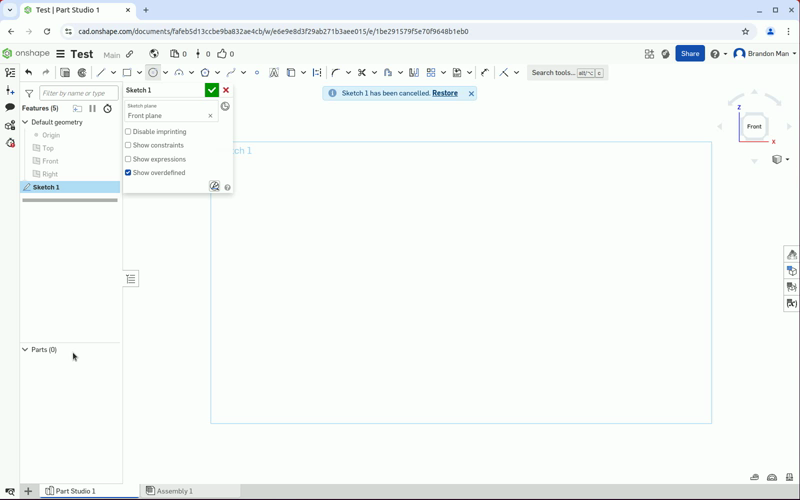
mouse_move(426, 250)
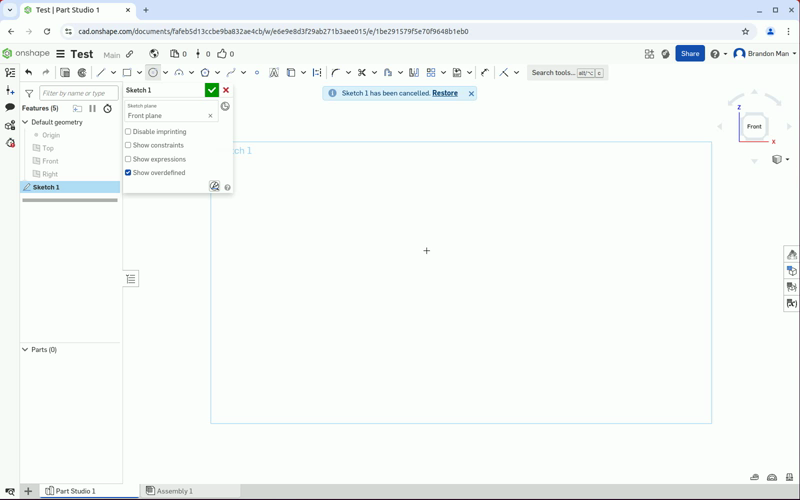
click(426, 250)
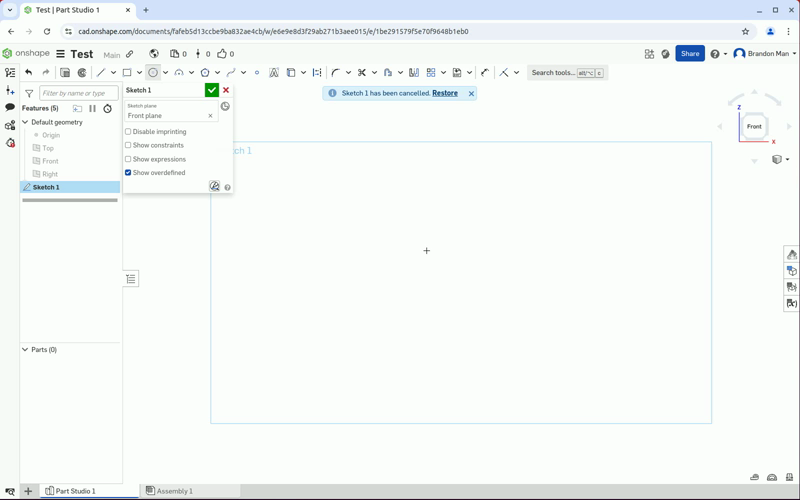
key_up(shift)
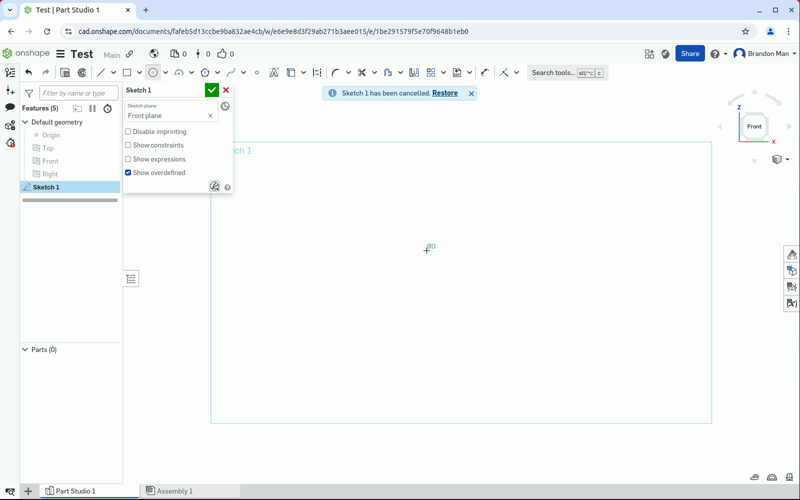
mouse_move(432, 250)
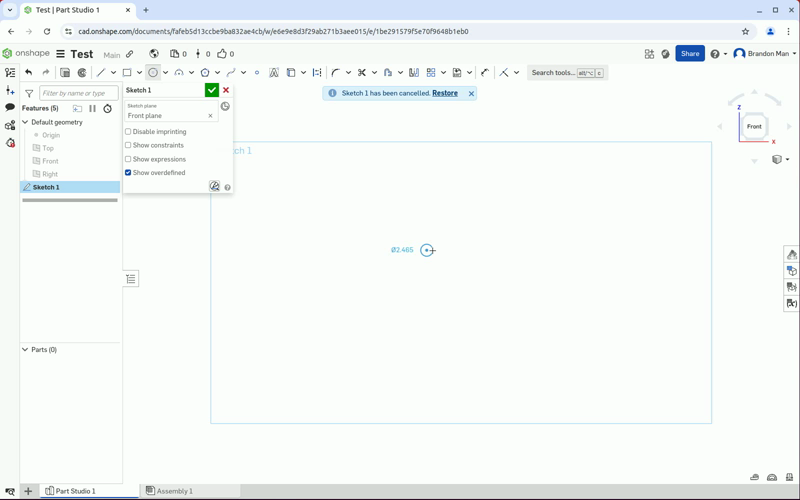
click(432, 250)
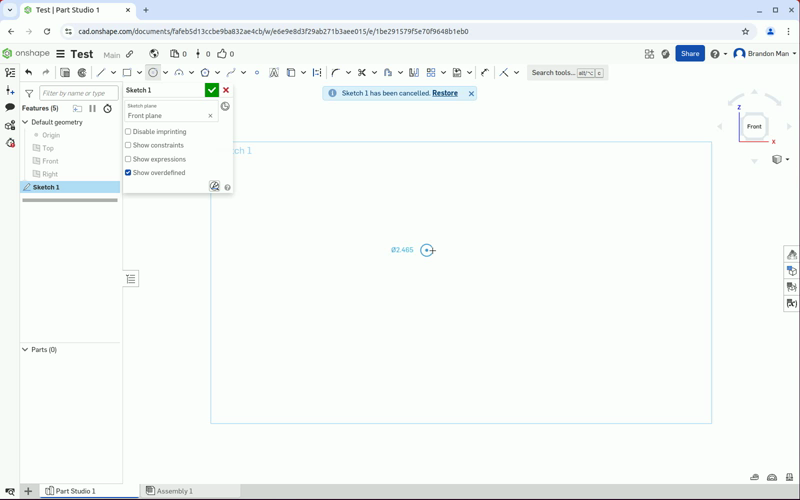
key(esc)
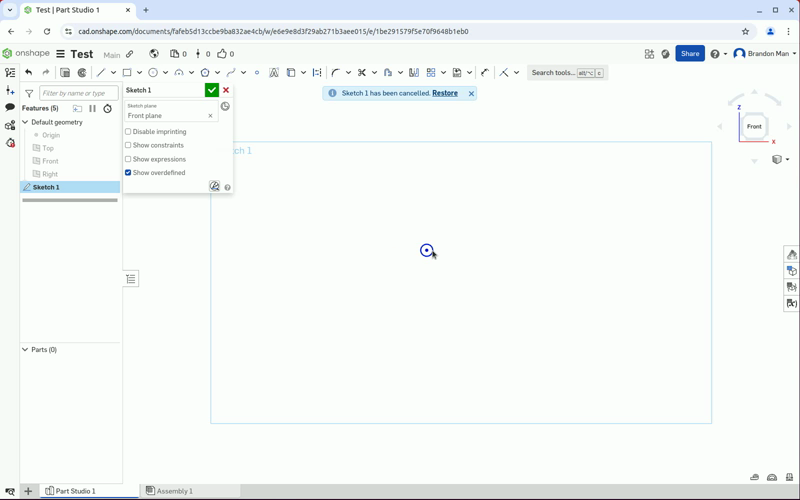
mouse_move(430, 252)
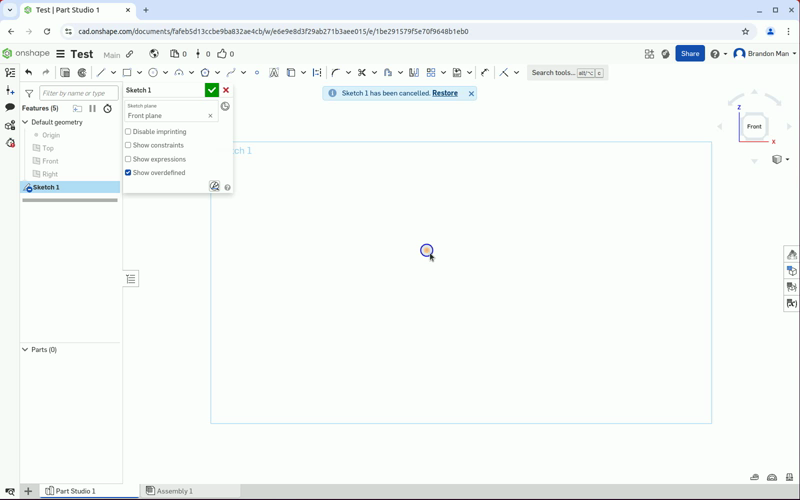
scroll(6)
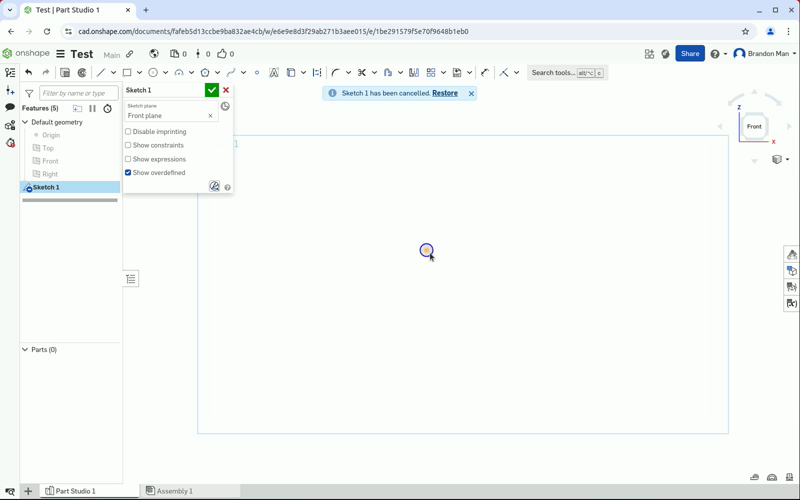
scroll(6)
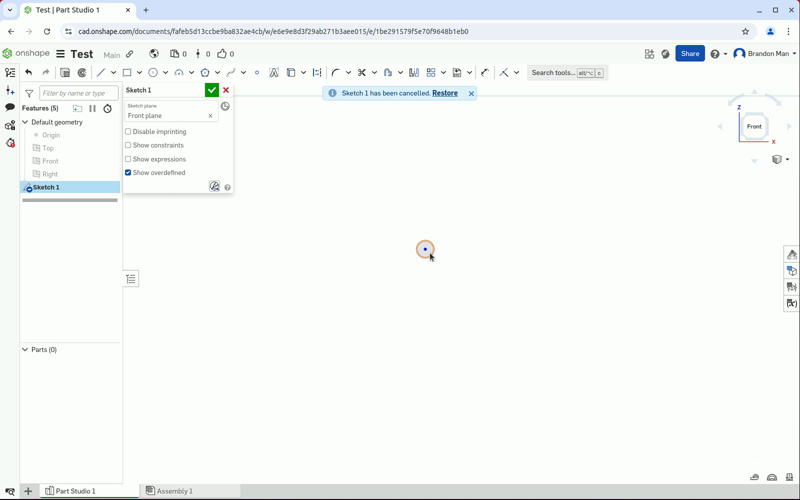
scroll(6)
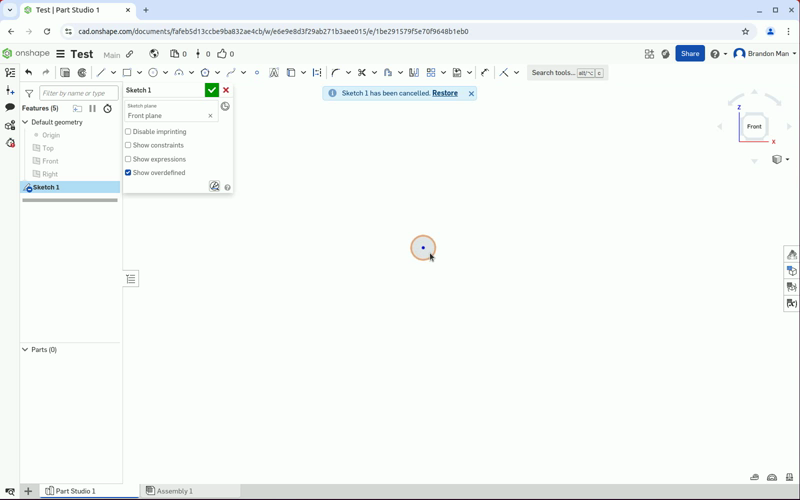
scroll(6)
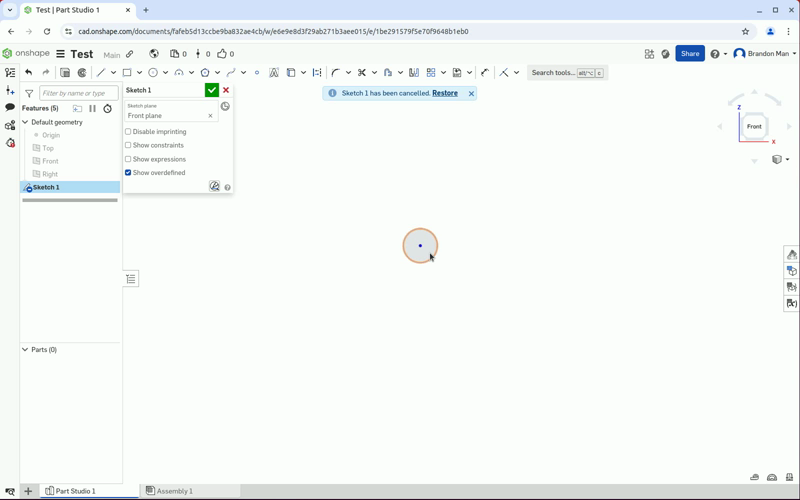
scroll(6)
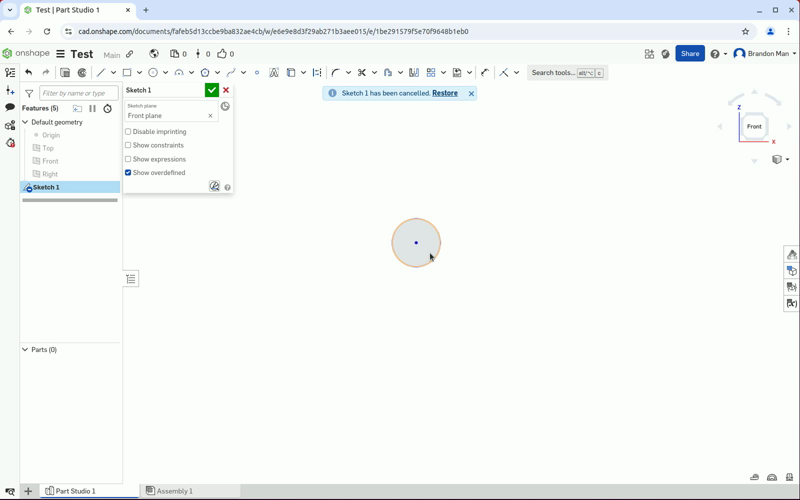
scroll(6)
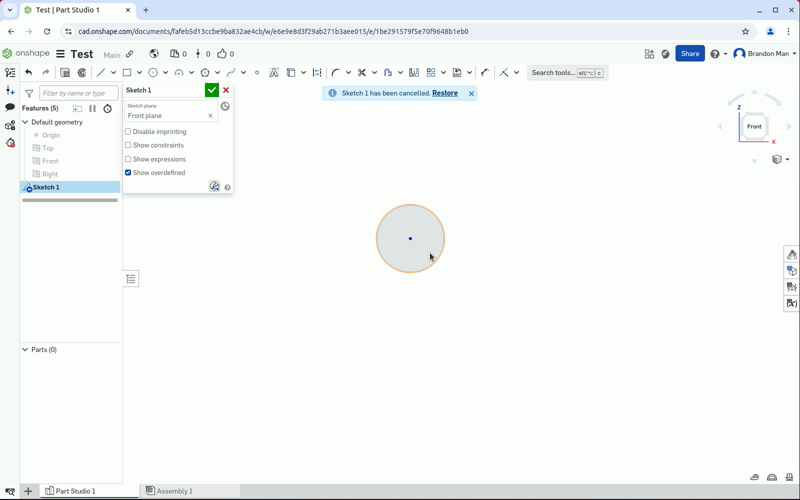
scroll(6)
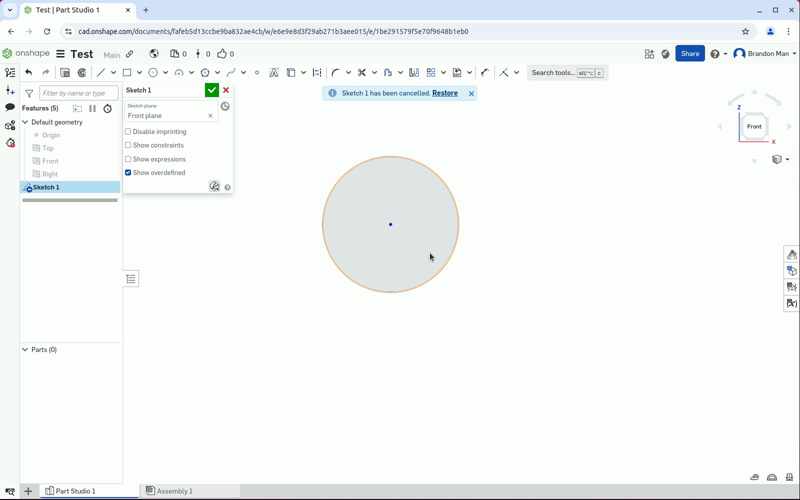
click(430, 252)
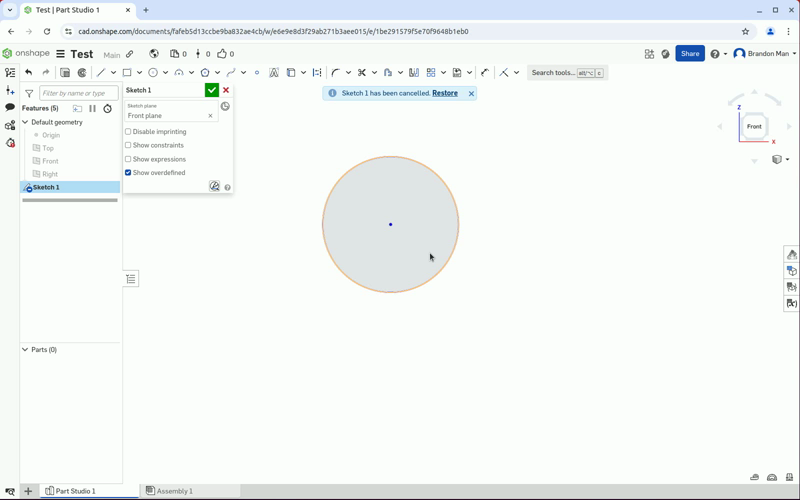
scroll(-6)
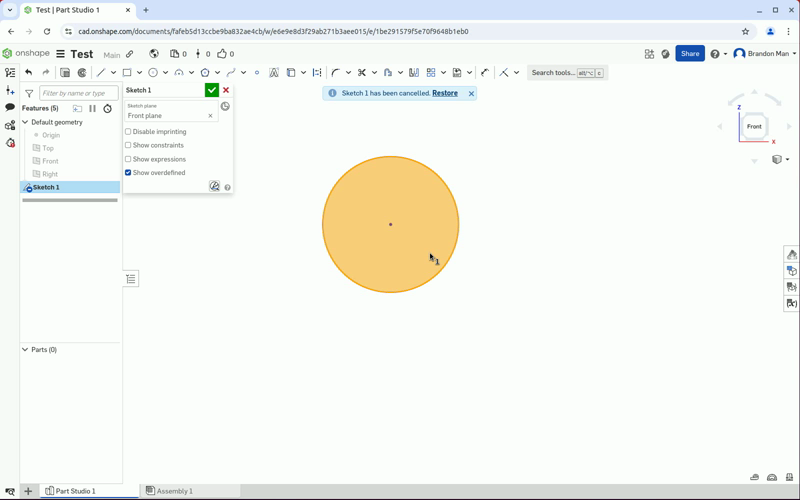
scroll(-6)
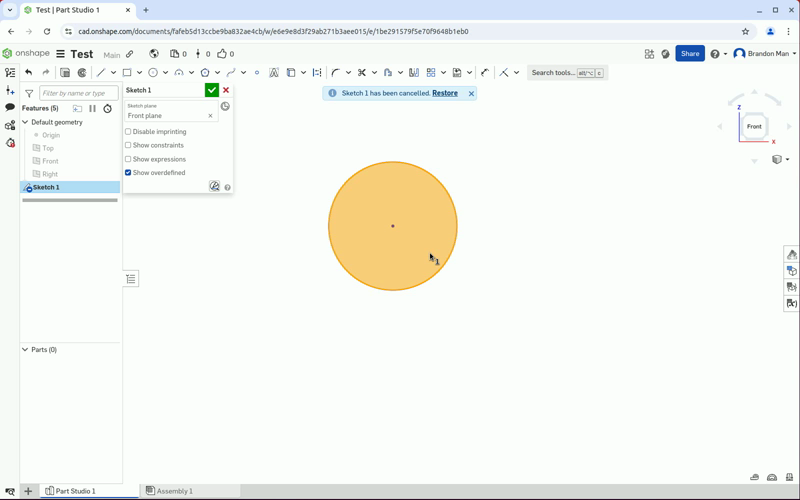
scroll(-6)
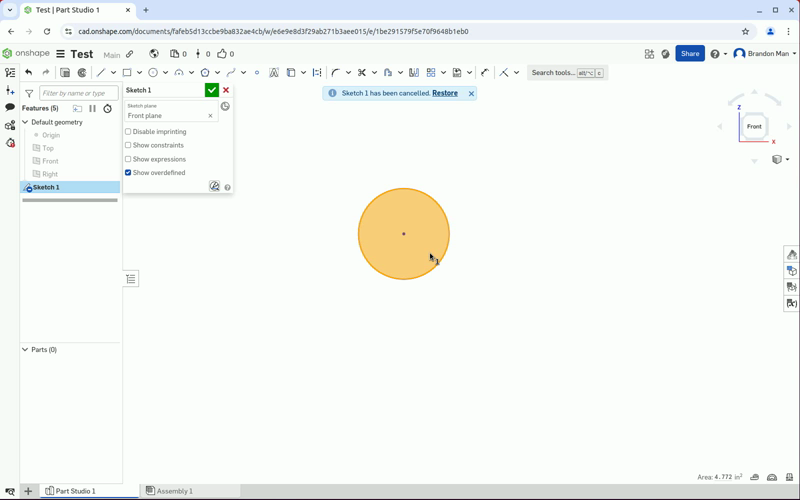
scroll(-6)
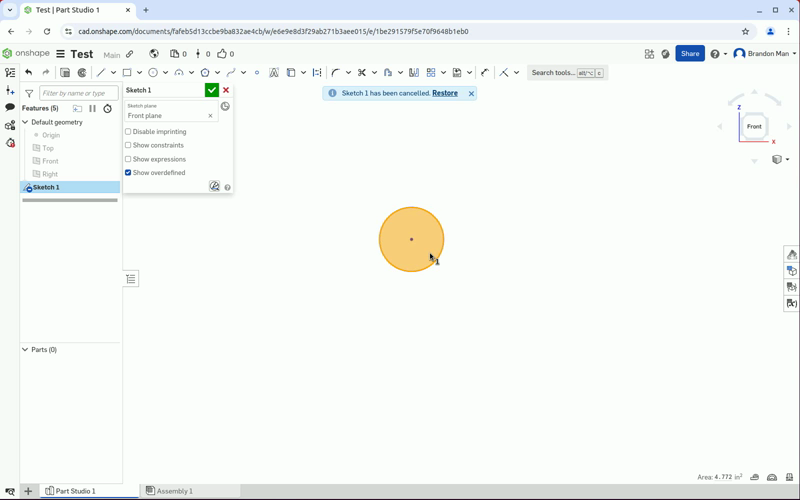
scroll(-6)
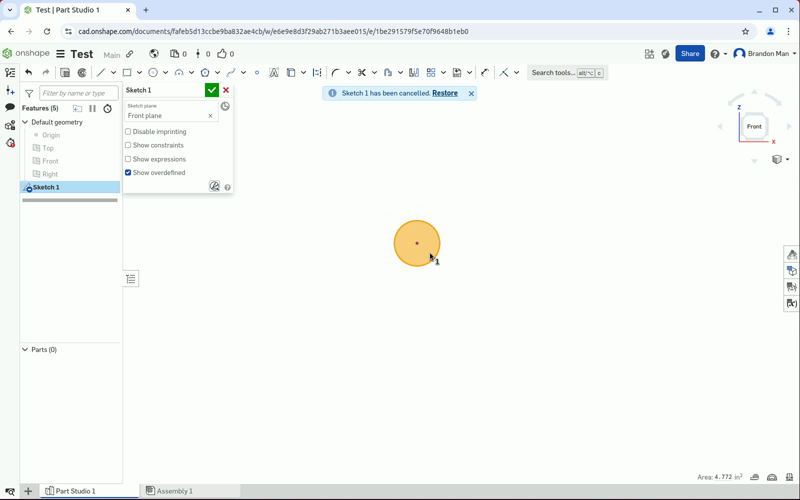
scroll(-6)
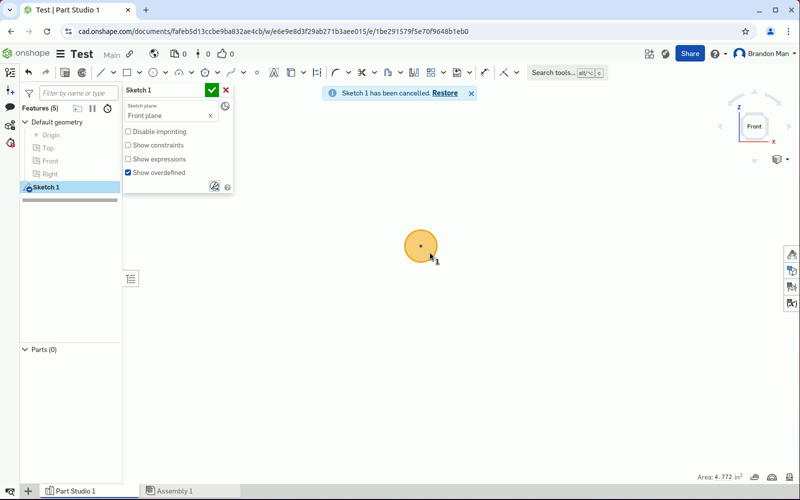
scroll(-6)
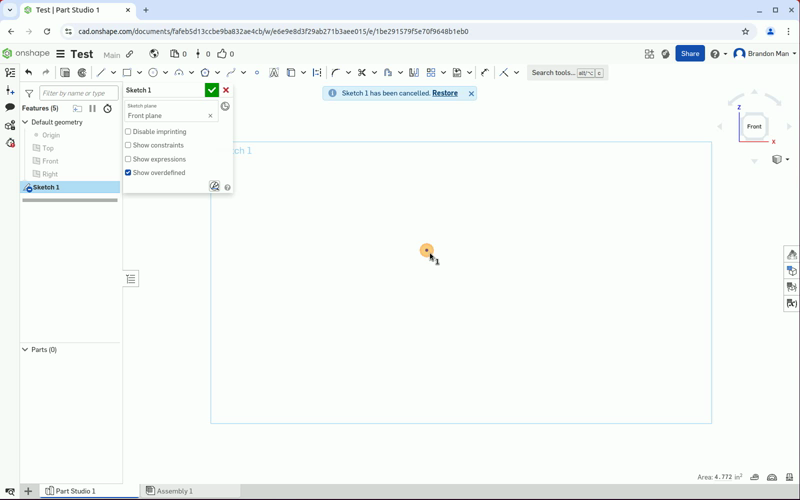
mouse_move(73, 352)
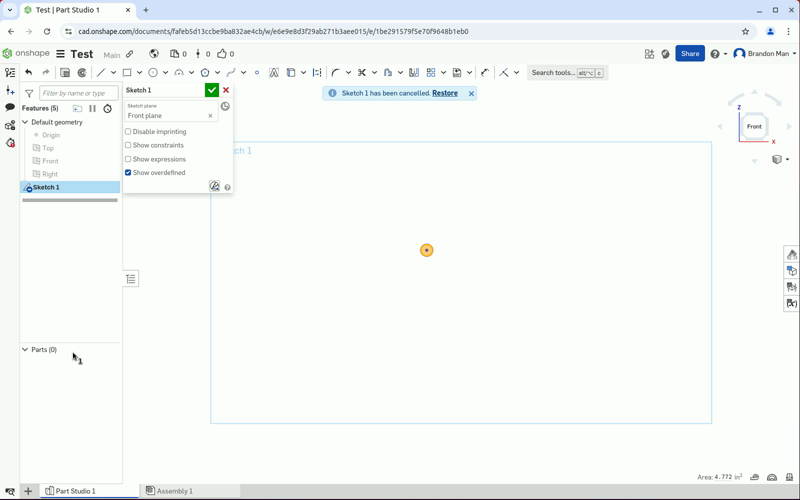
key(shift+y)
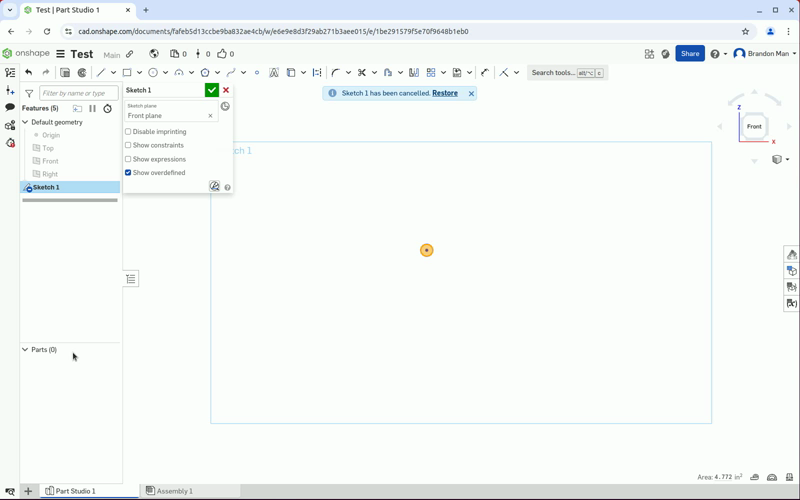
key(shift+e)
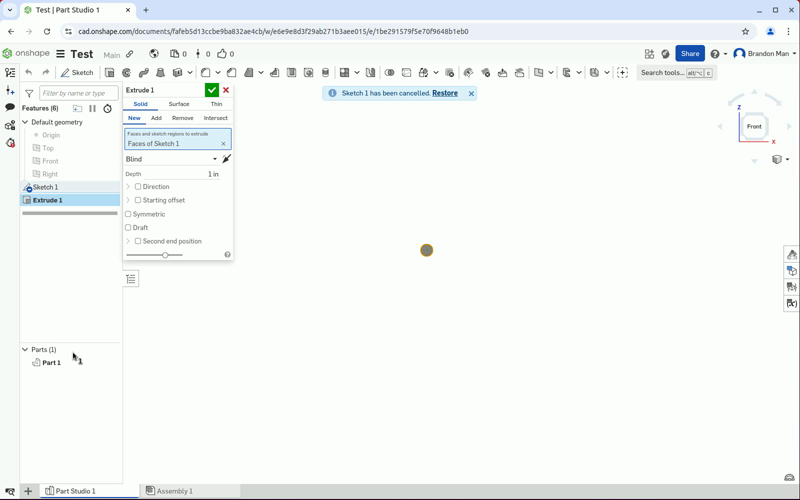
mouse_move(143, 106)
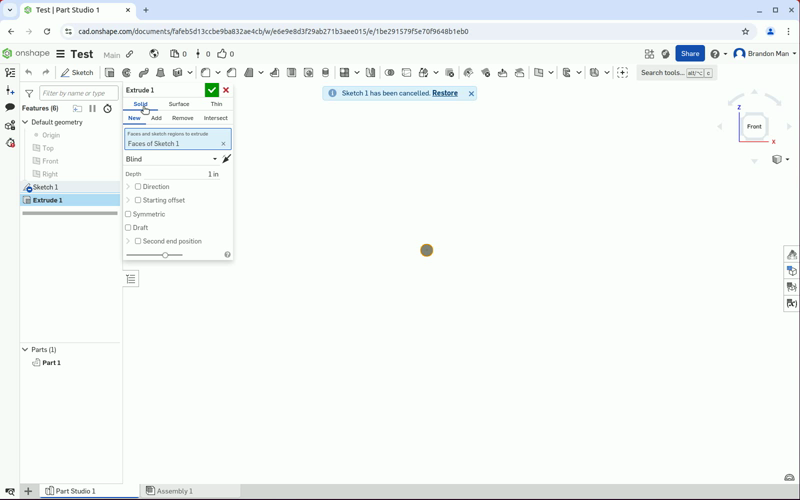
click(143, 106)
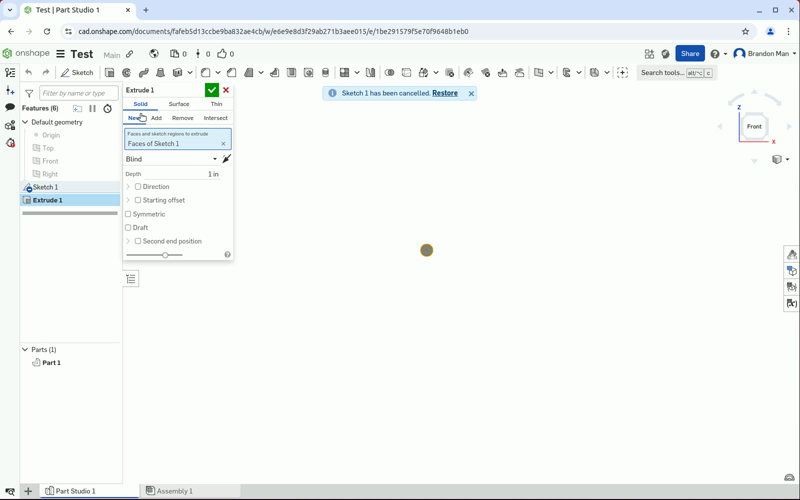
mouse_move(137, 120)
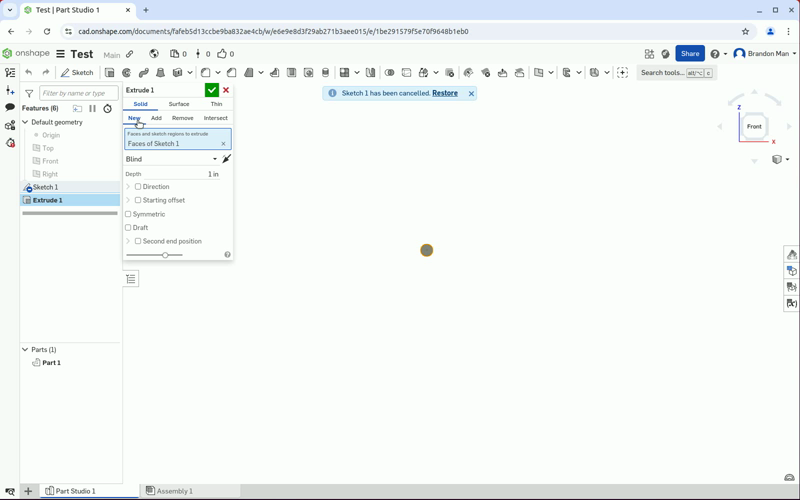
click(137, 120)
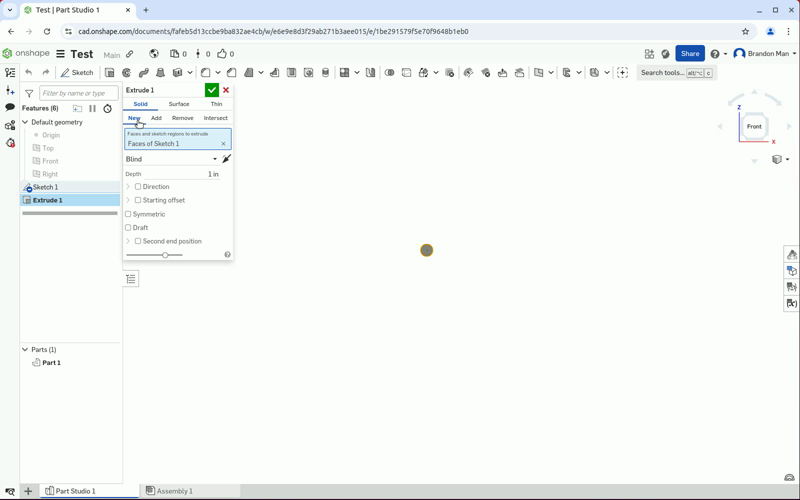
key(tab, 4)
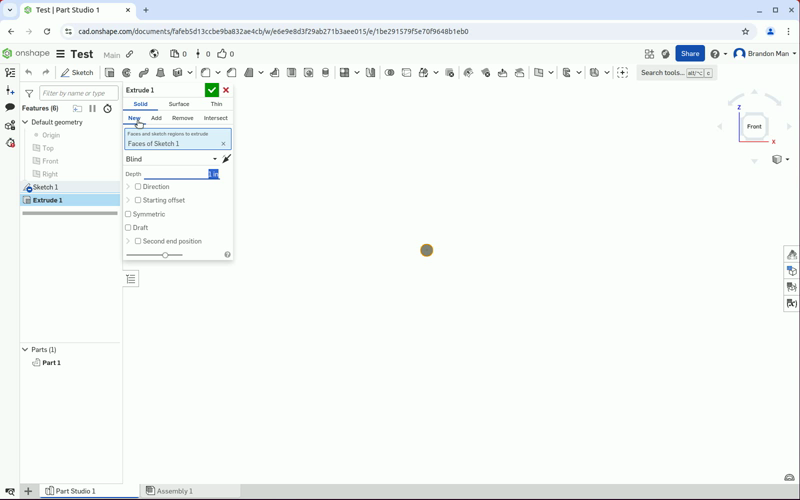
text(13.48)
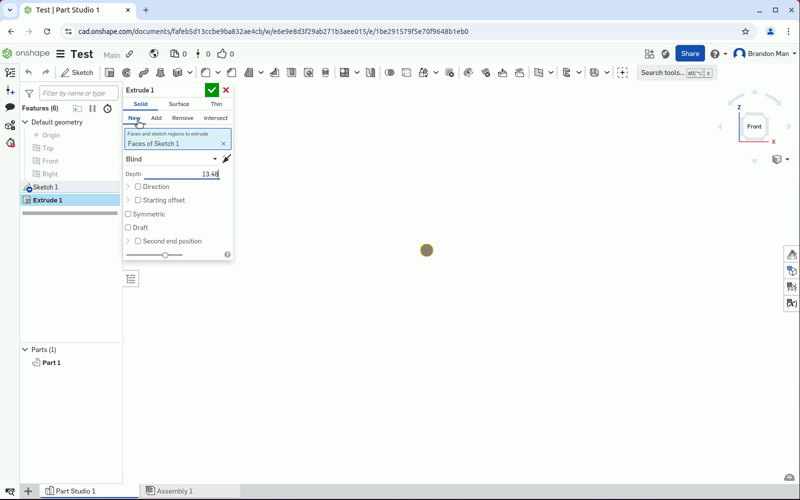
key(tab, 3)
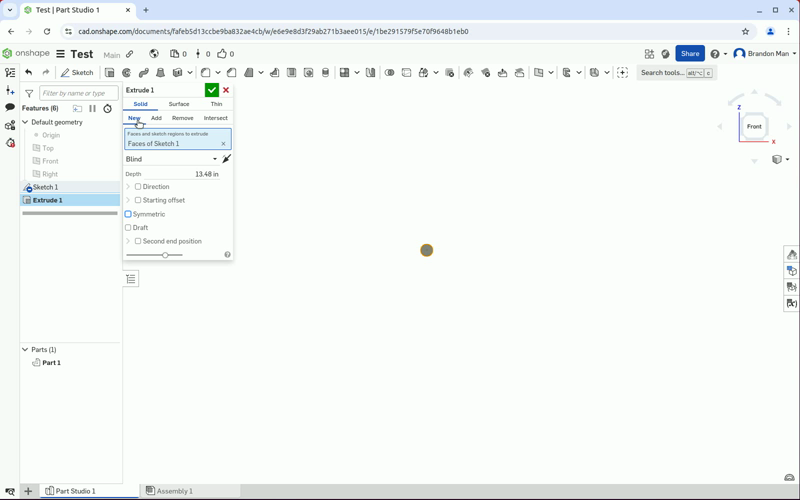
key(space)
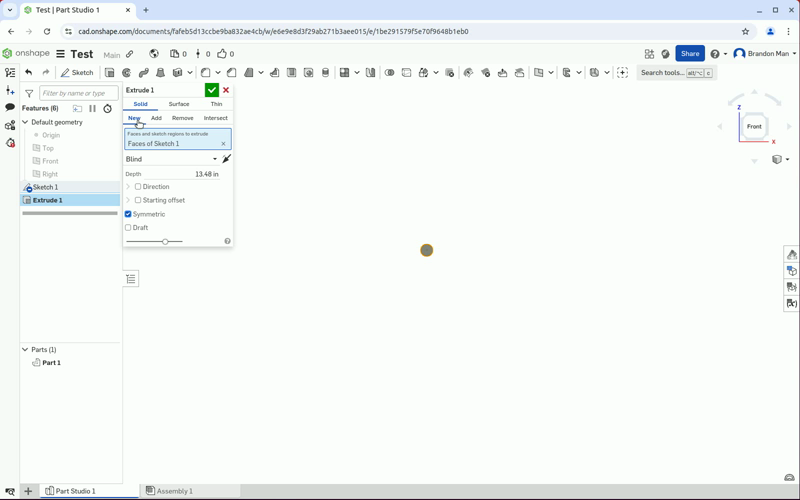
key(enter)
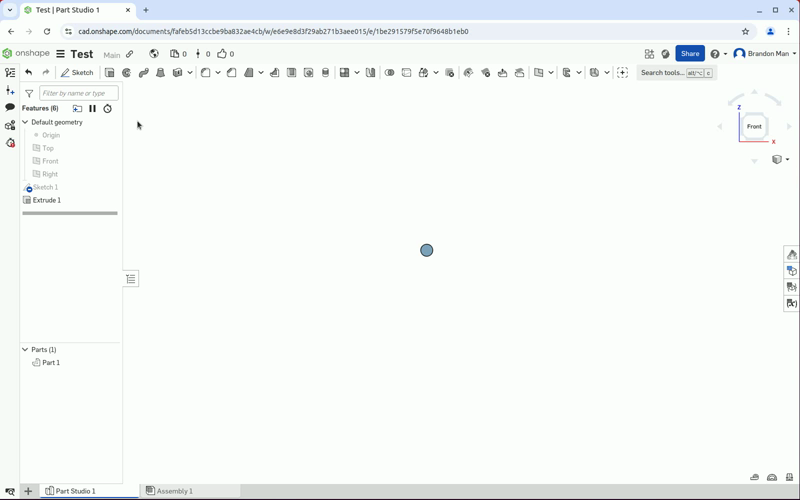
key(shift+h)
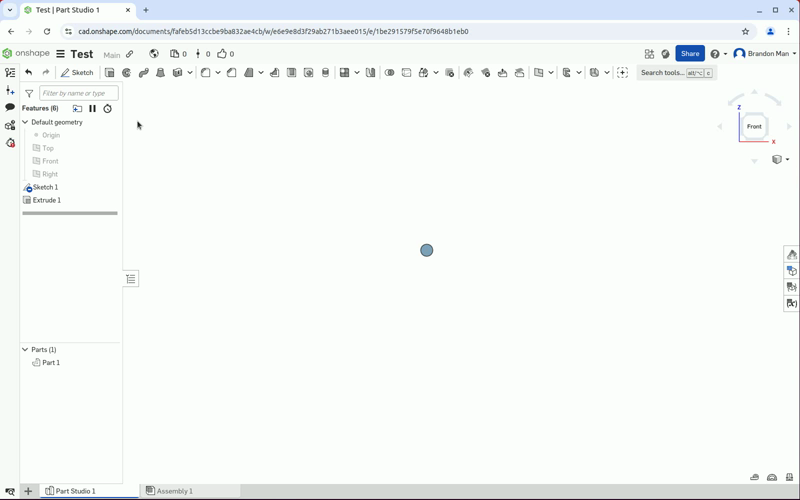
key(shift+h)
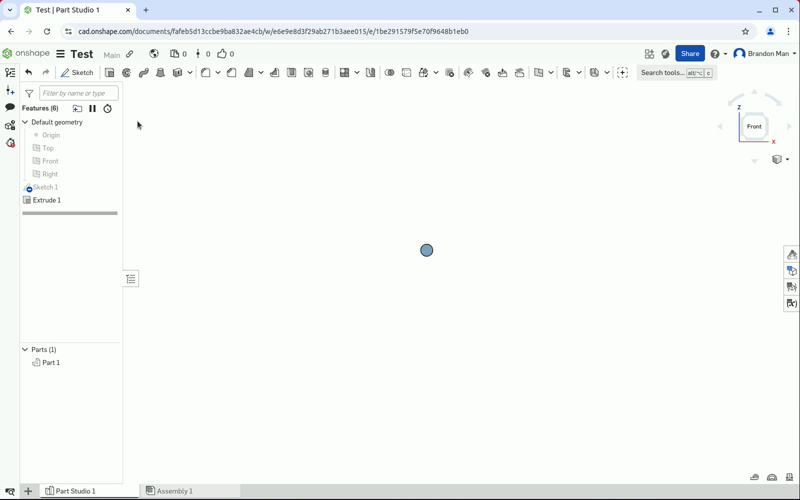
mouse_move(73, 189)
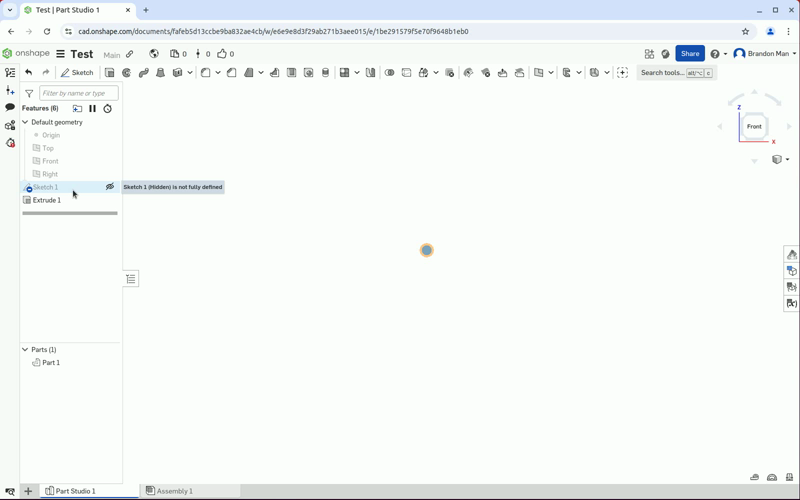
click(73, 189)
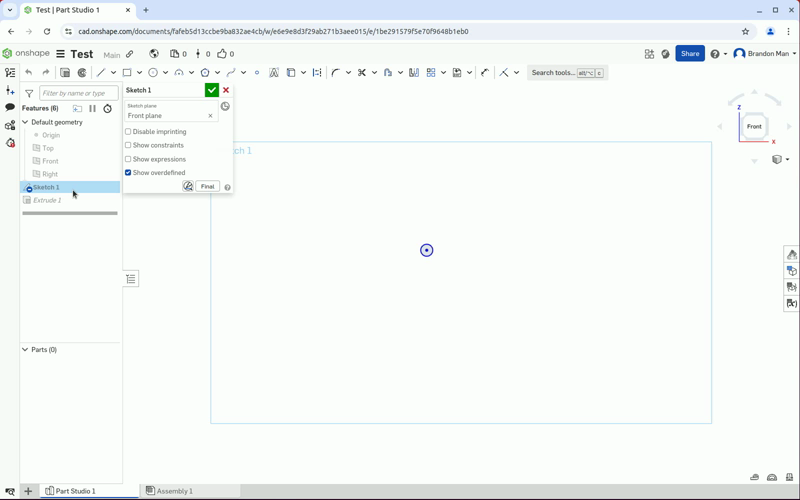
mouse_move(229, 92)
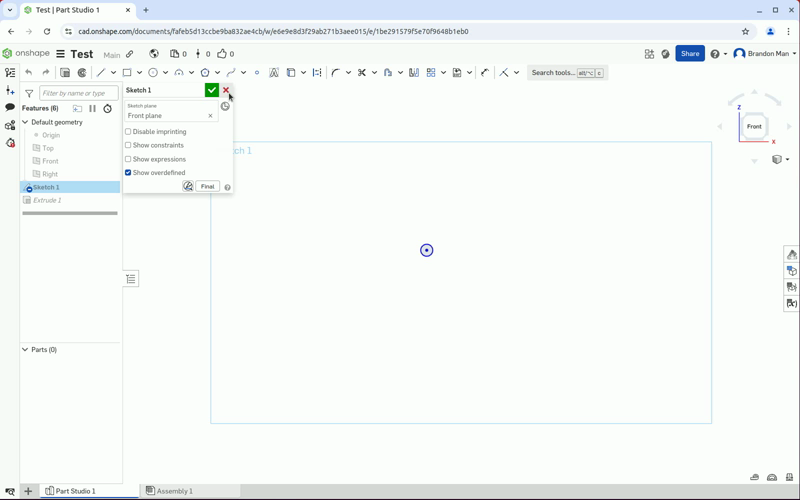
click(229, 92)
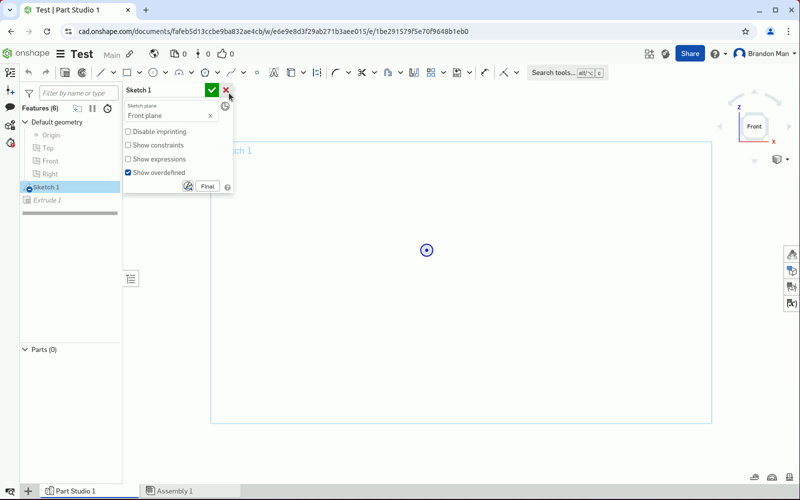
key(shift+s)
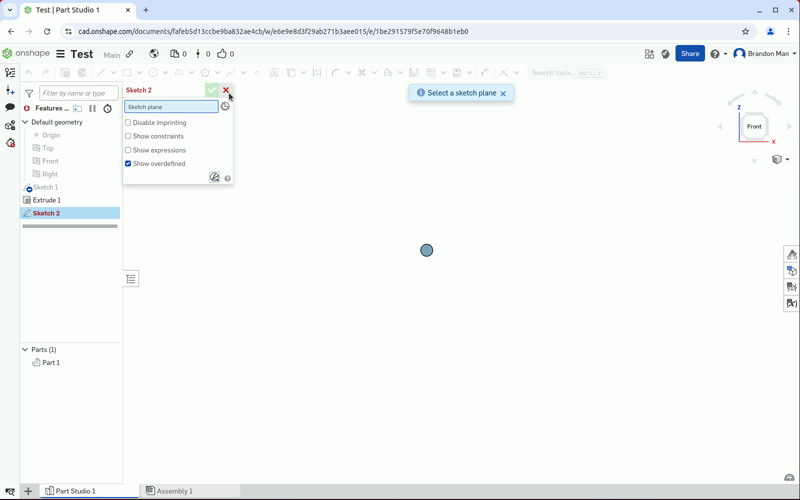
mouse_move(73, 163)
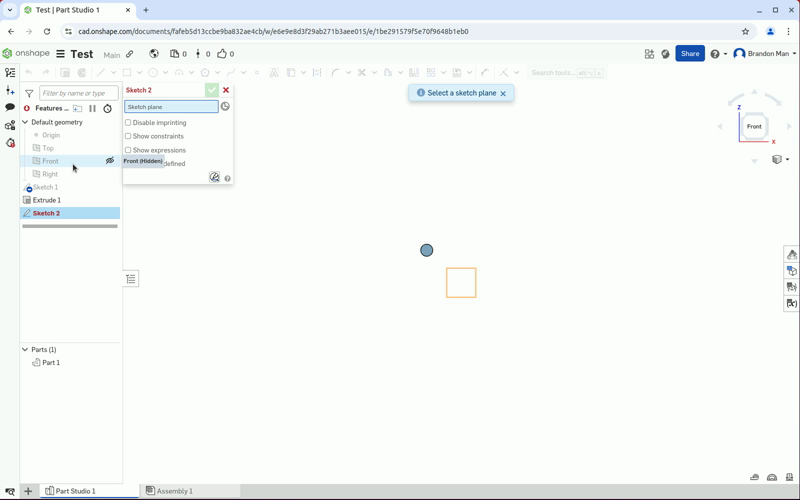
click(73, 163)
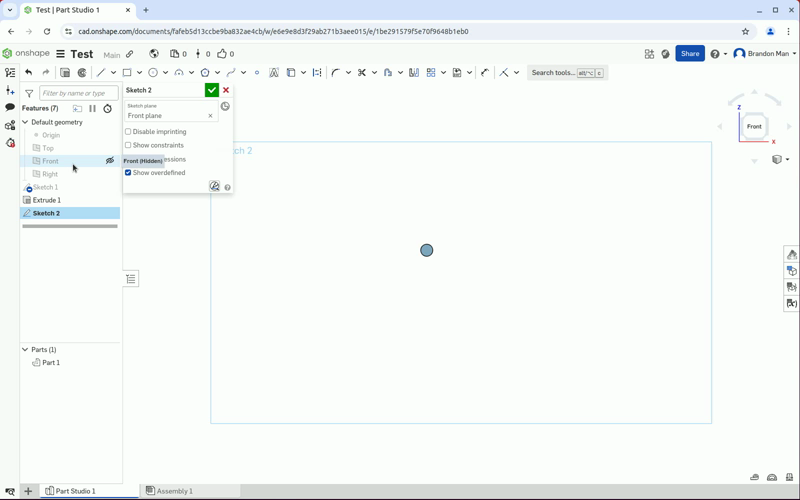
mouse_move(73, 352)
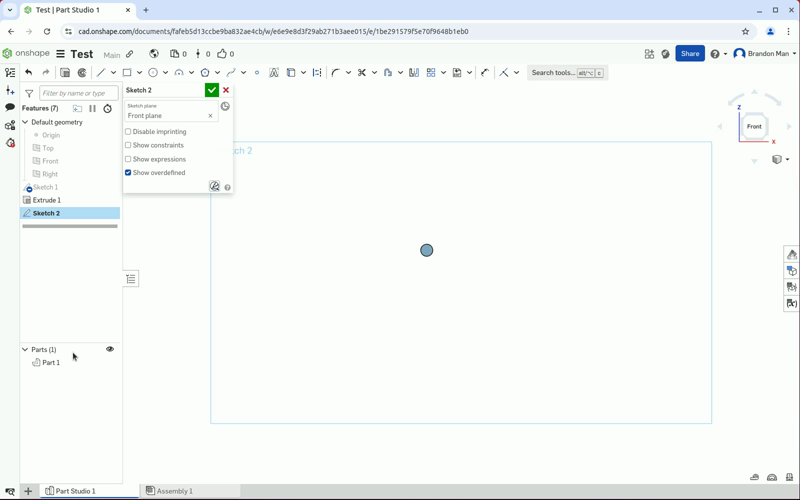
key(y)
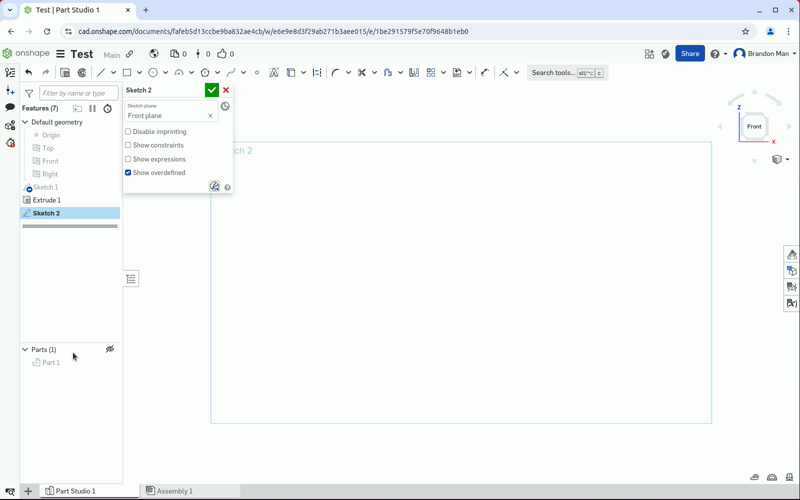
key(c)
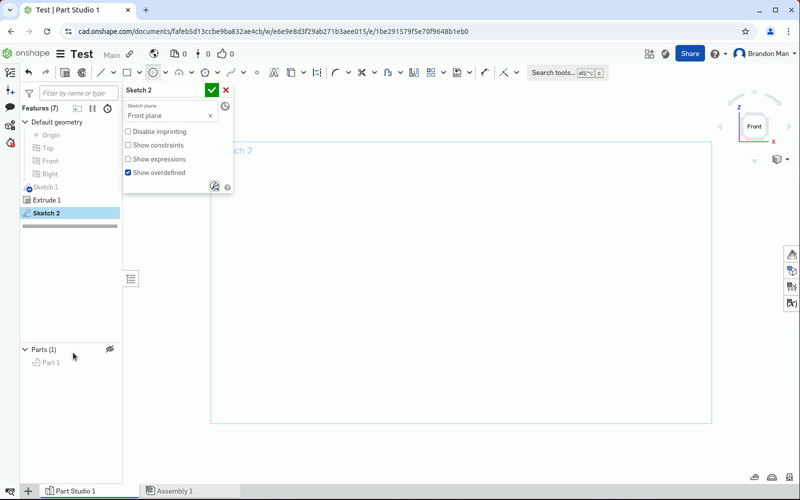
key_down(shift)
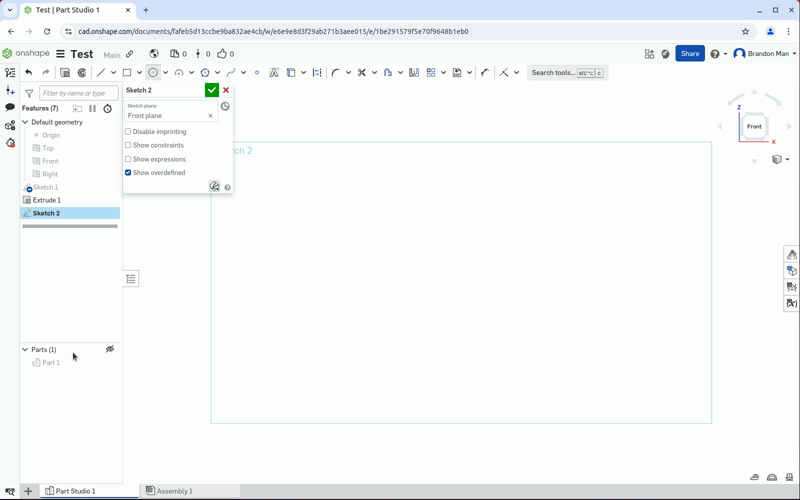
mouse_move(484, 260)
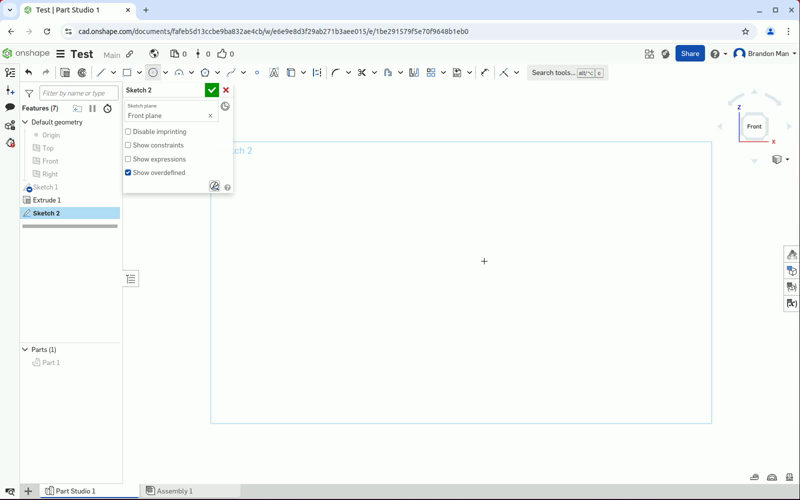
click(484, 260)
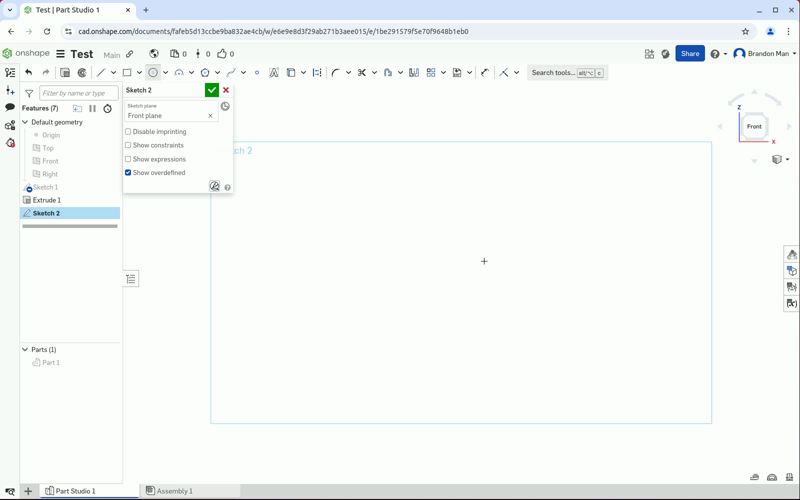
key_up(shift)
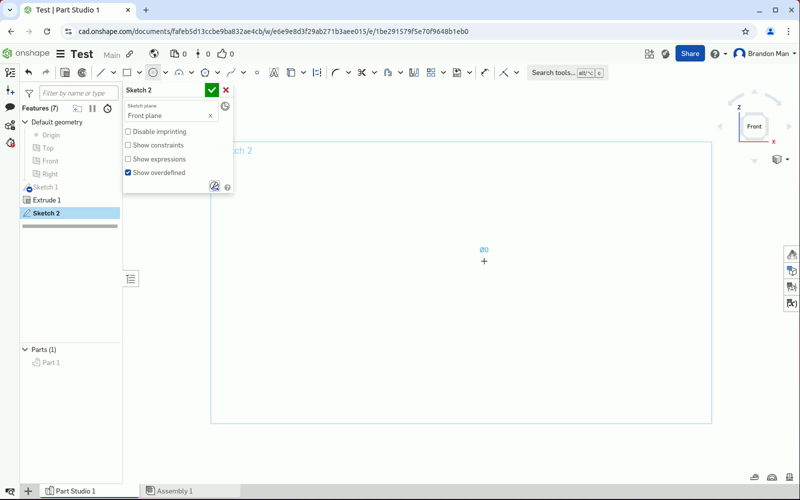
mouse_move(489, 260)
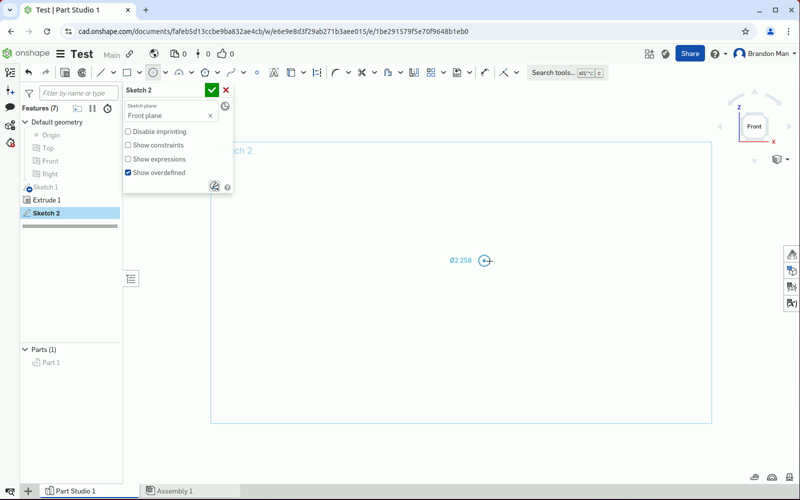
click(489, 260)
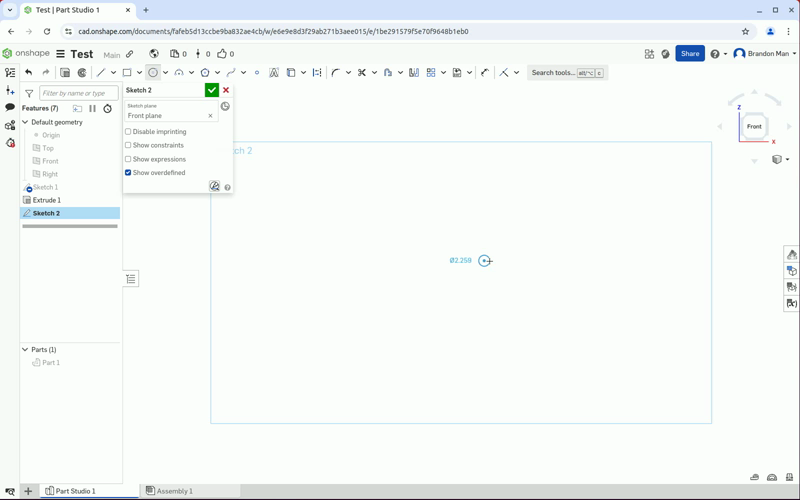
key(esc)
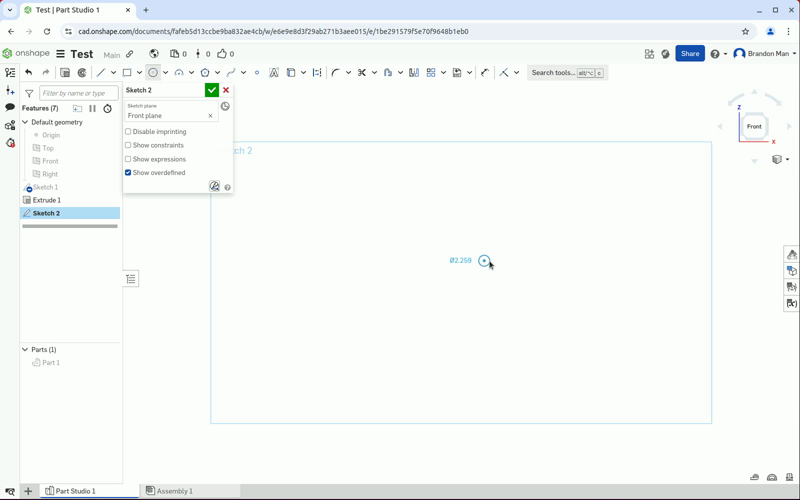
mouse_move(483, 262)
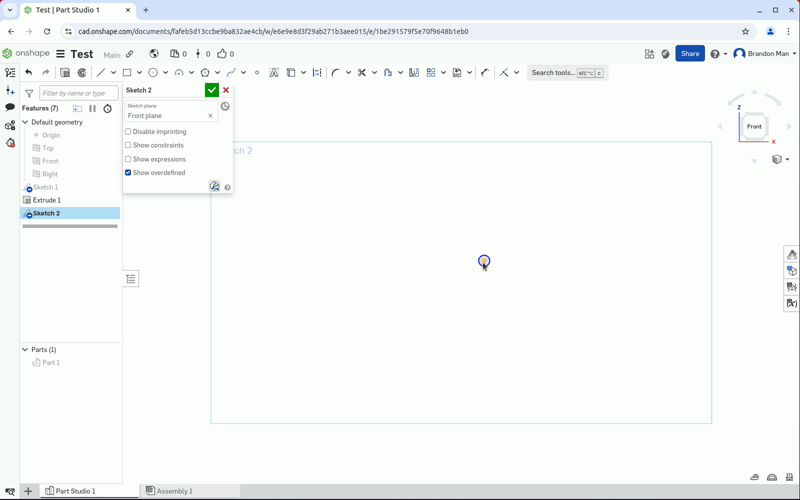
scroll(6)
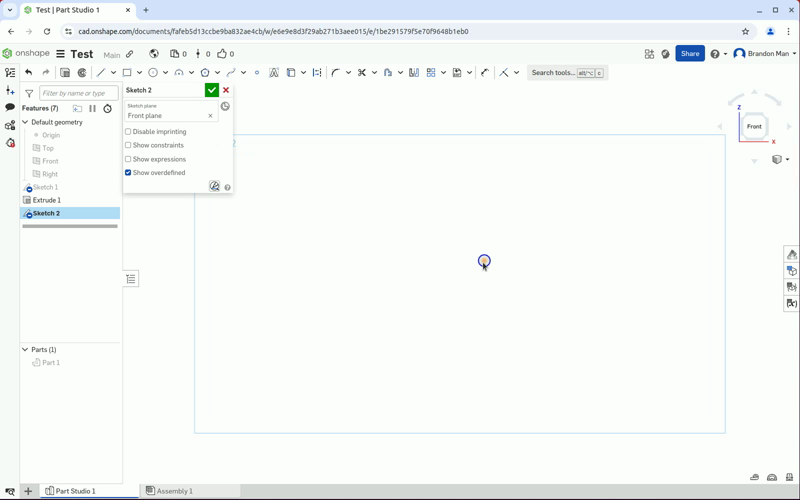
scroll(6)
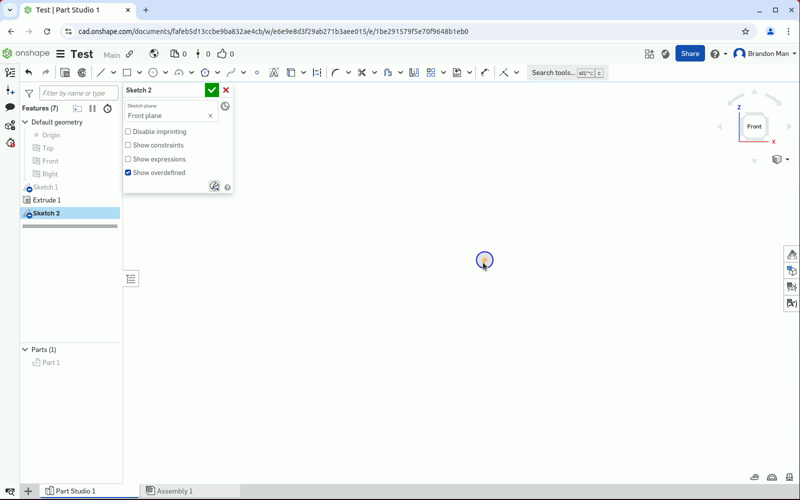
scroll(6)
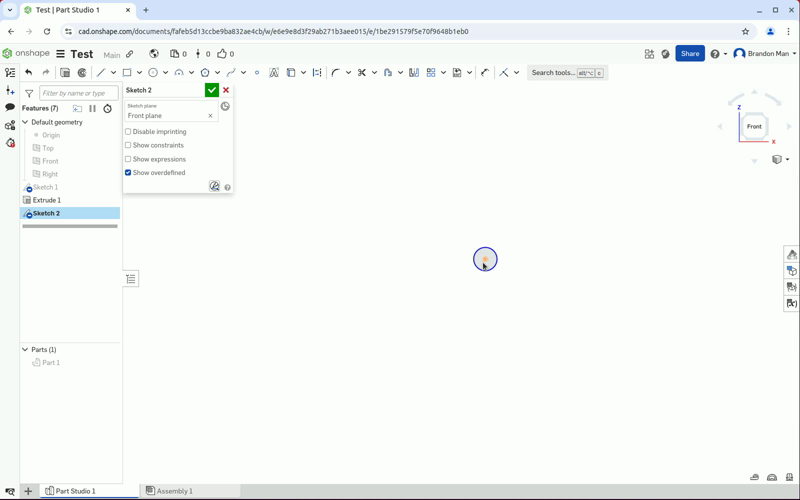
scroll(6)
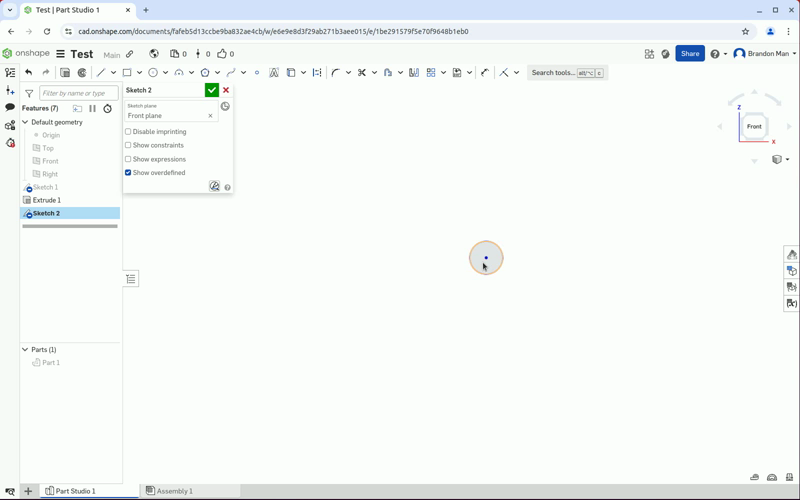
scroll(6)
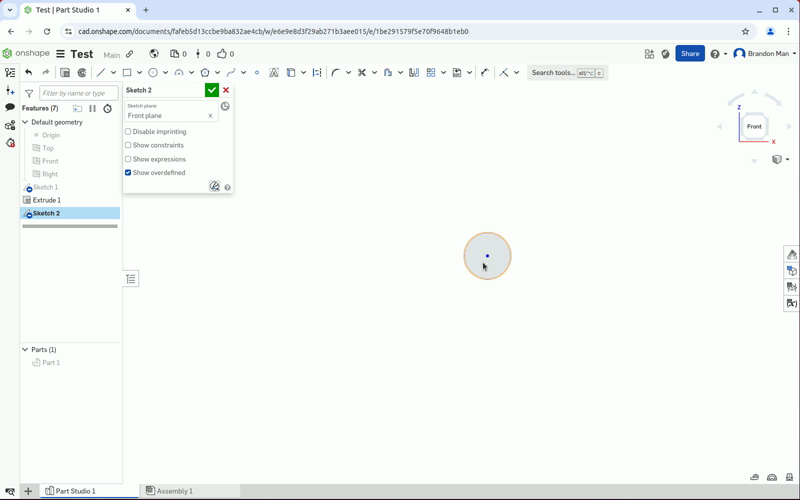
scroll(6)
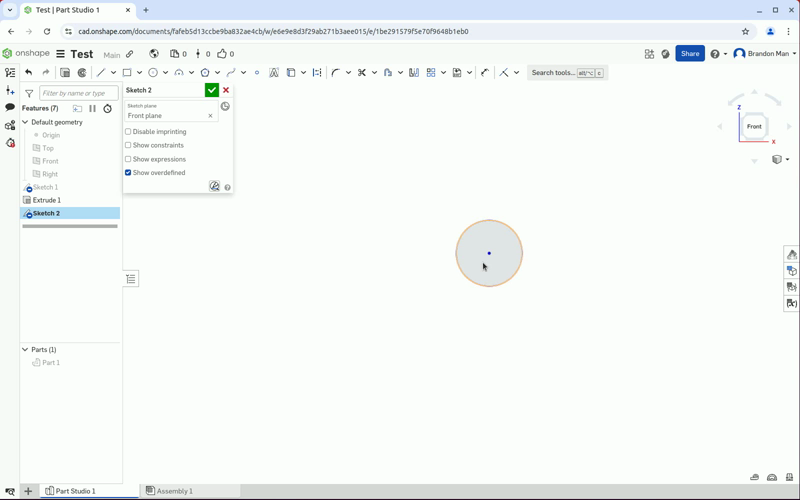
scroll(6)
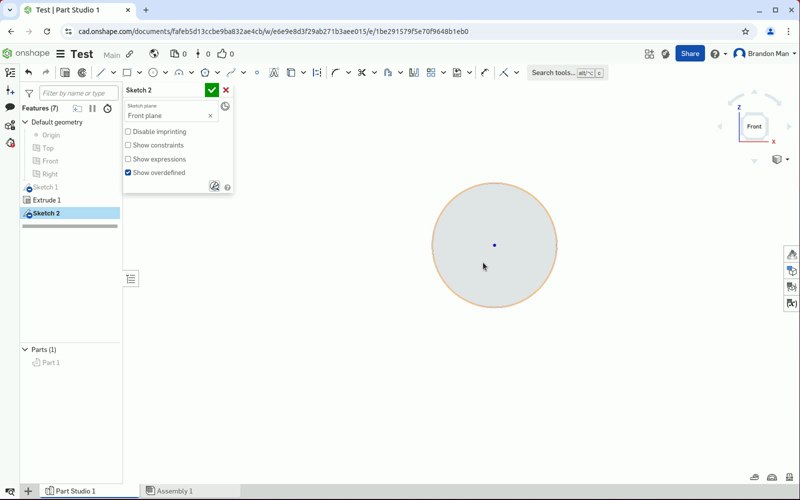
click(483, 262)
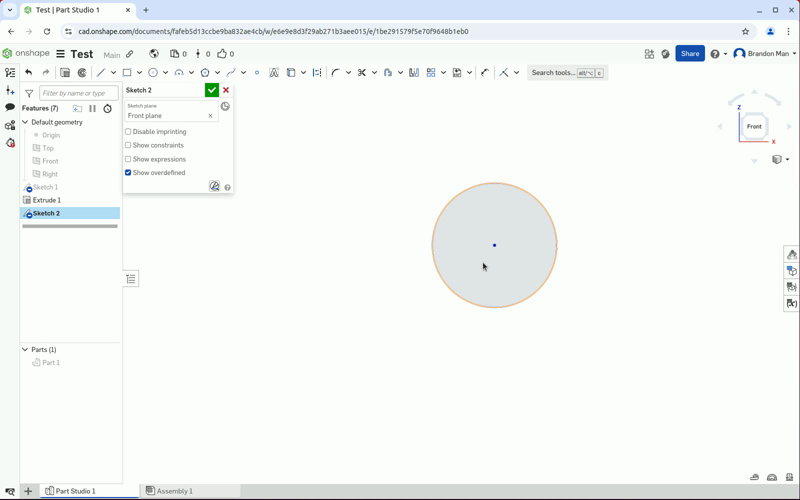
scroll(-6)
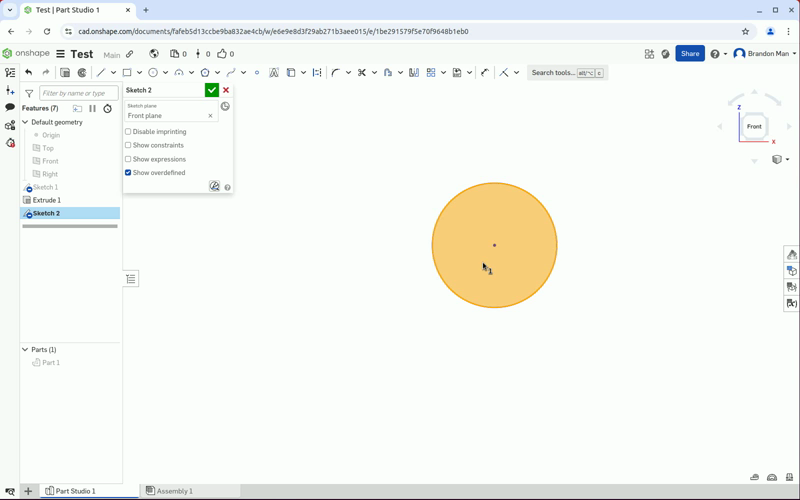
scroll(-6)
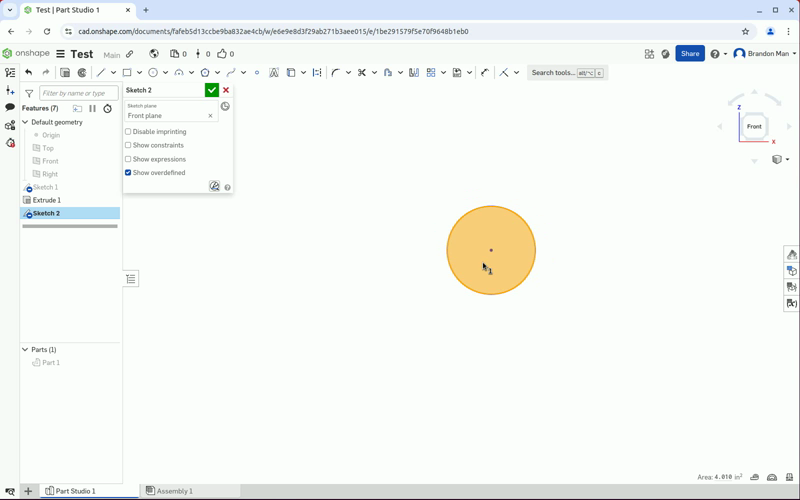
scroll(-6)
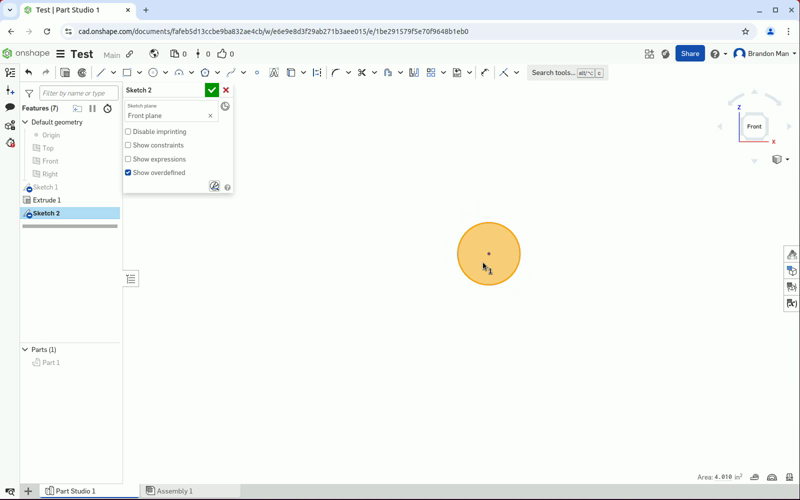
scroll(-6)
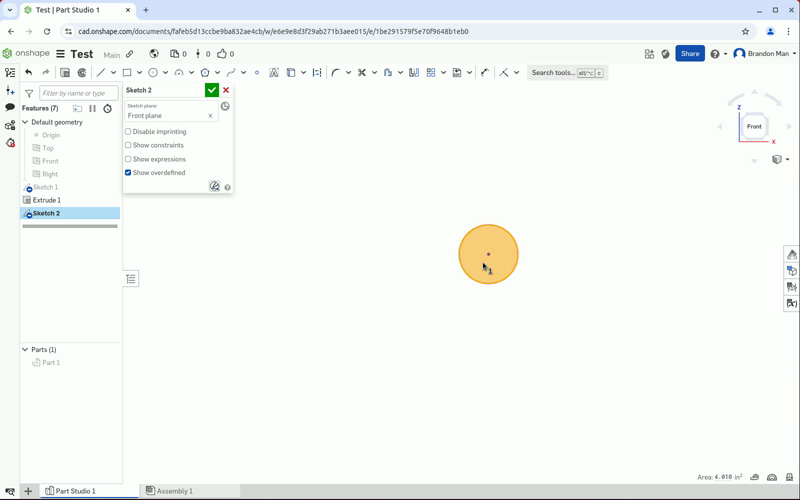
scroll(-6)
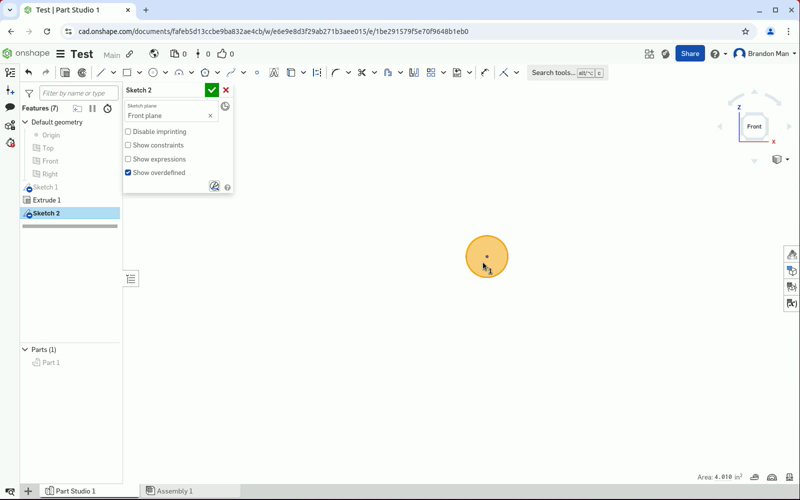
scroll(-6)
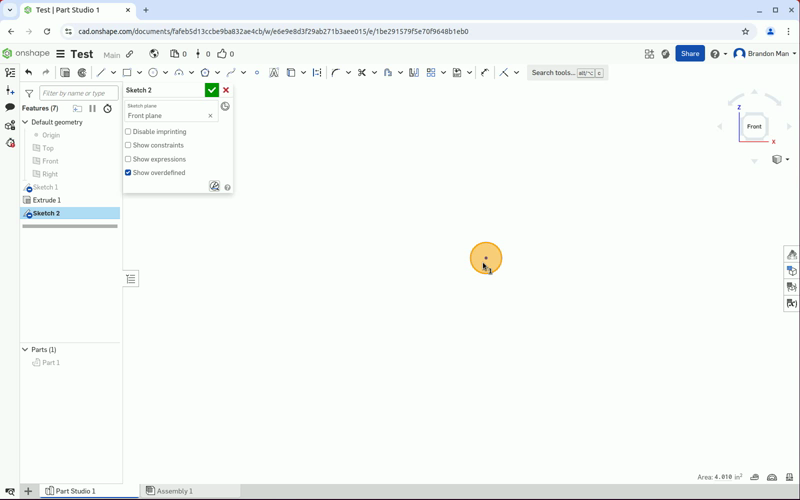
scroll(-6)
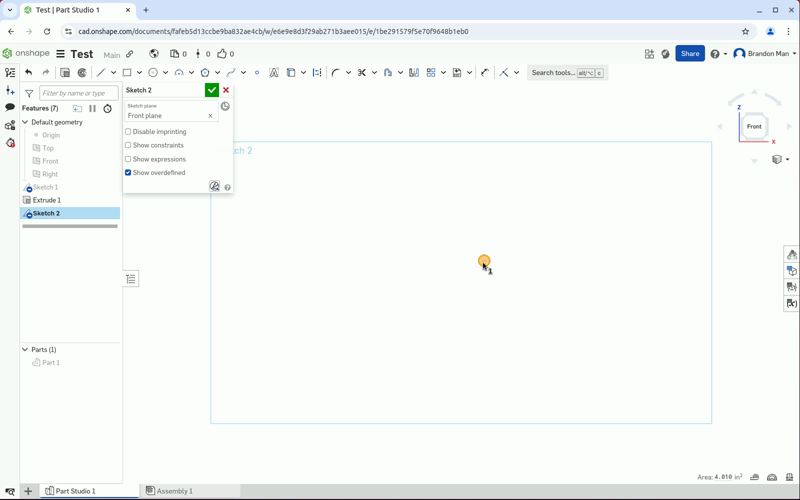
mouse_move(73, 352)
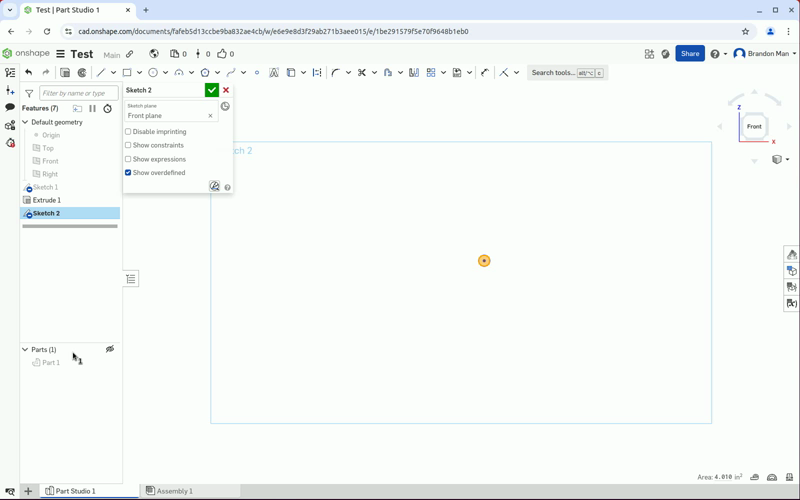
key(shift+y)
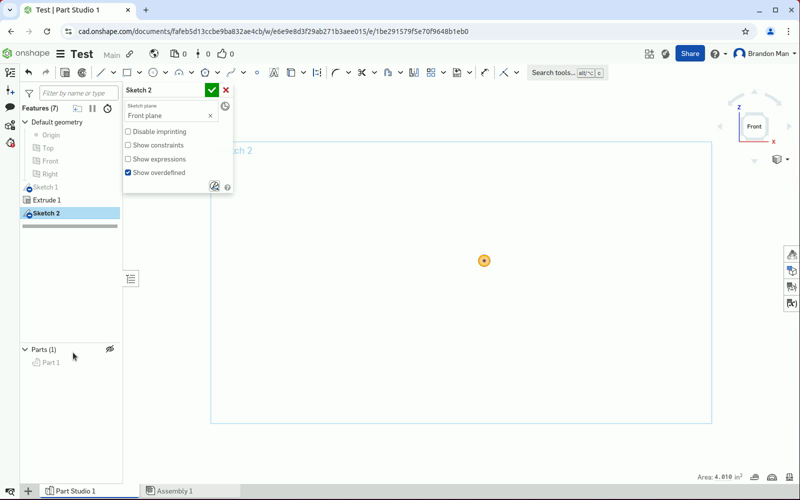
key(shift+e)
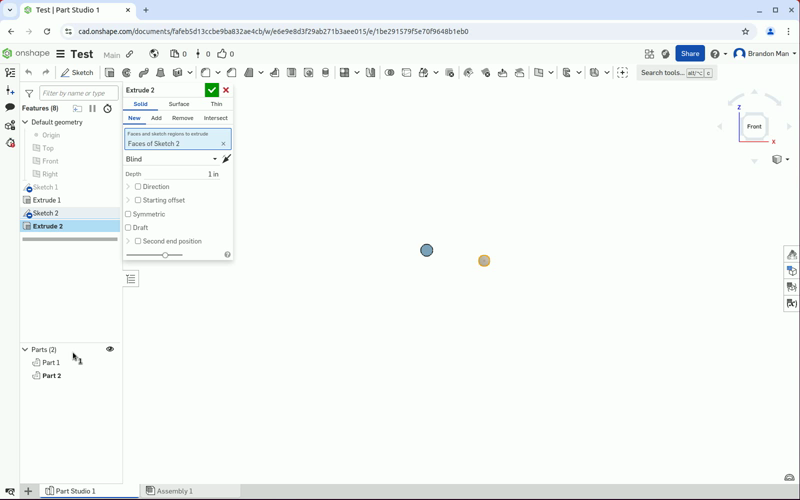
mouse_move(143, 106)
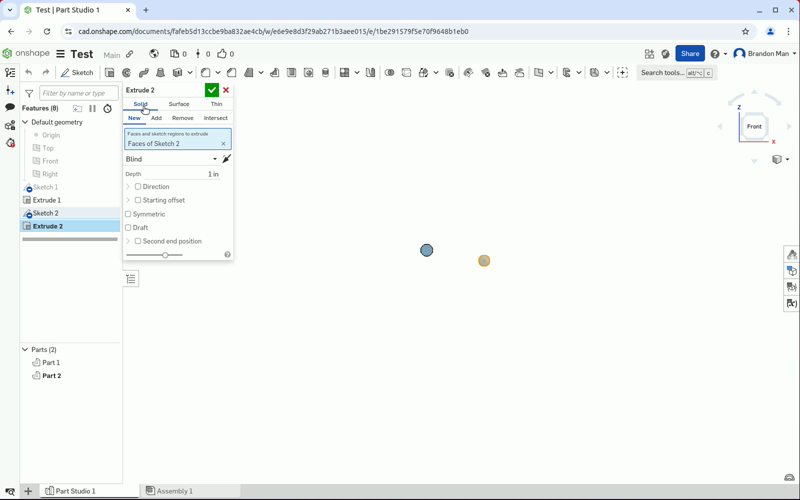
click(143, 106)
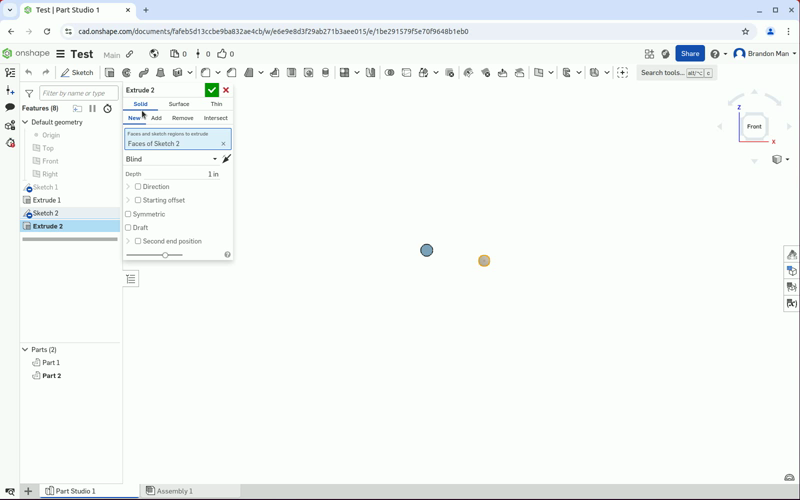
mouse_move(137, 120)
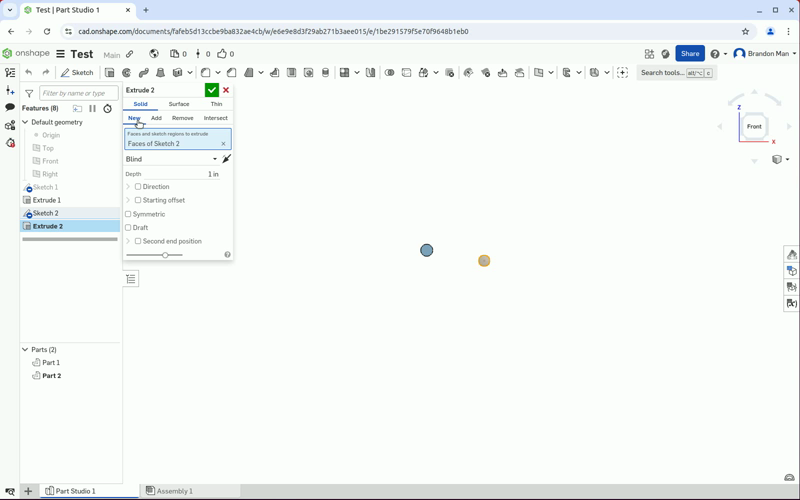
click(137, 120)
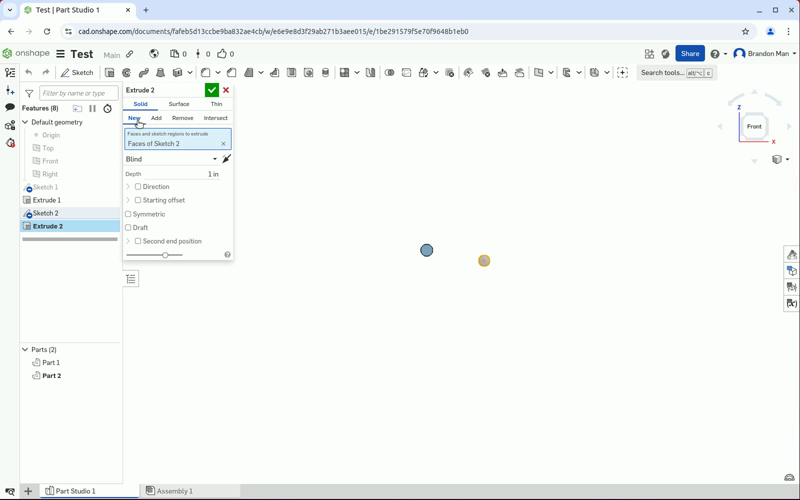
key(tab, 4)
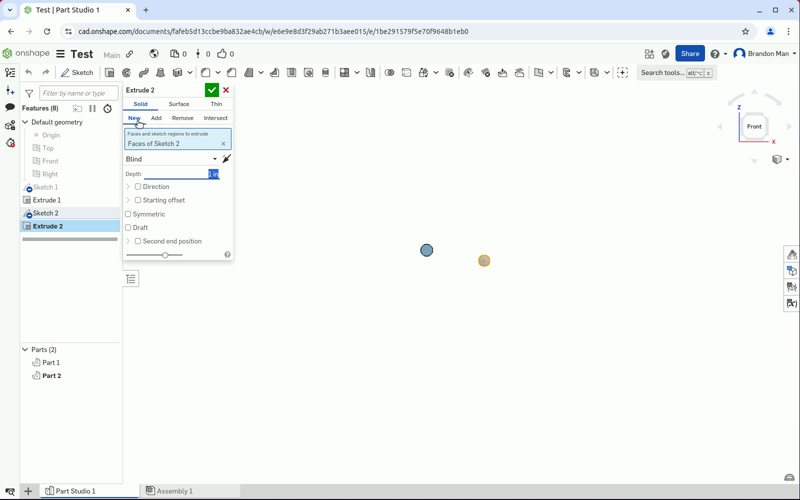
text(13.48)
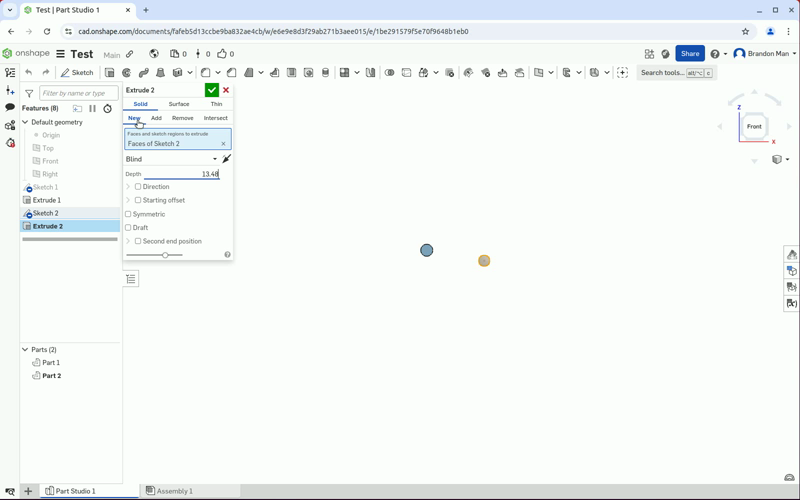
key(tab, 3)
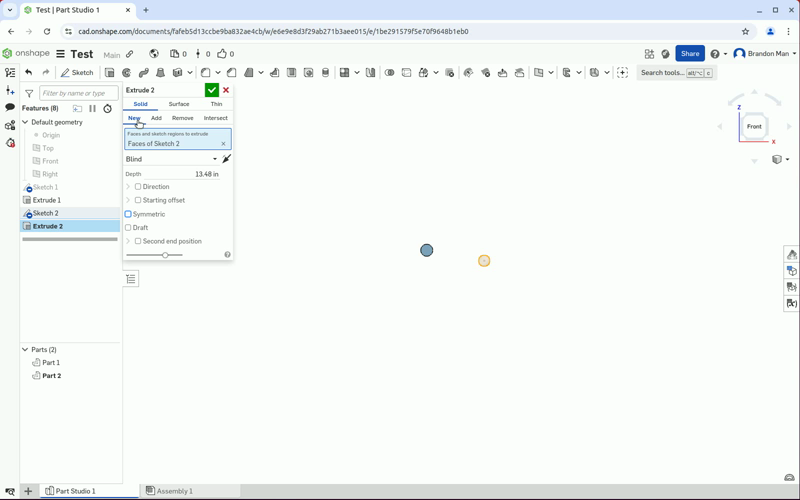
key(space)
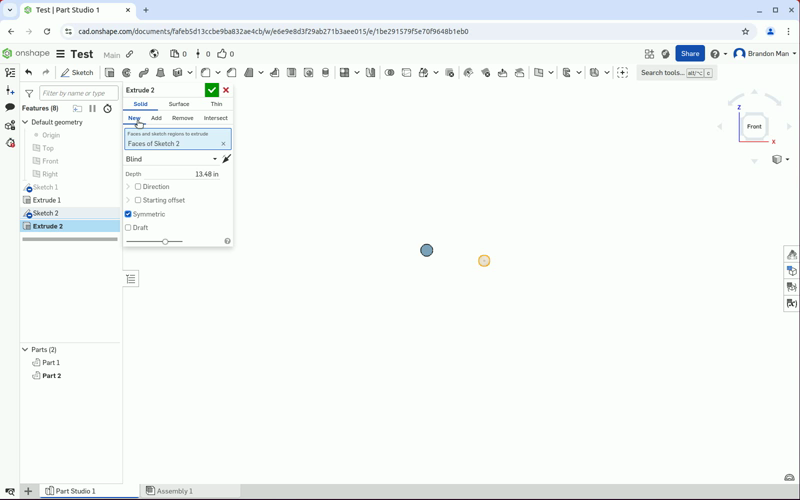
key(enter)
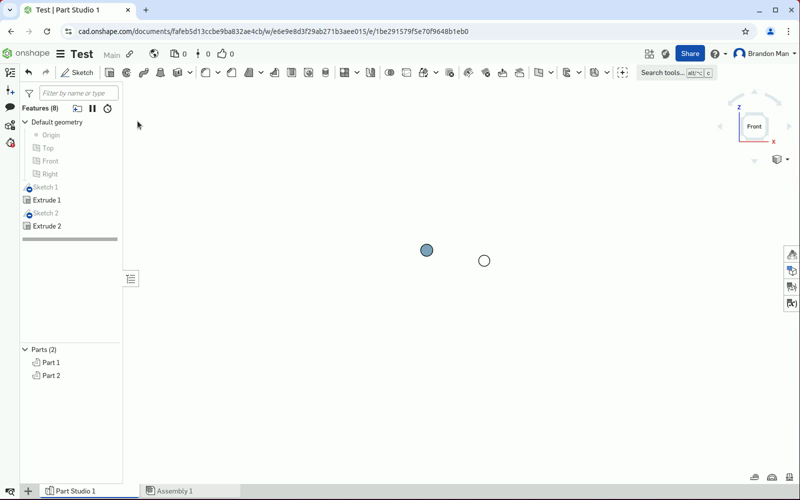
key(shift+h)
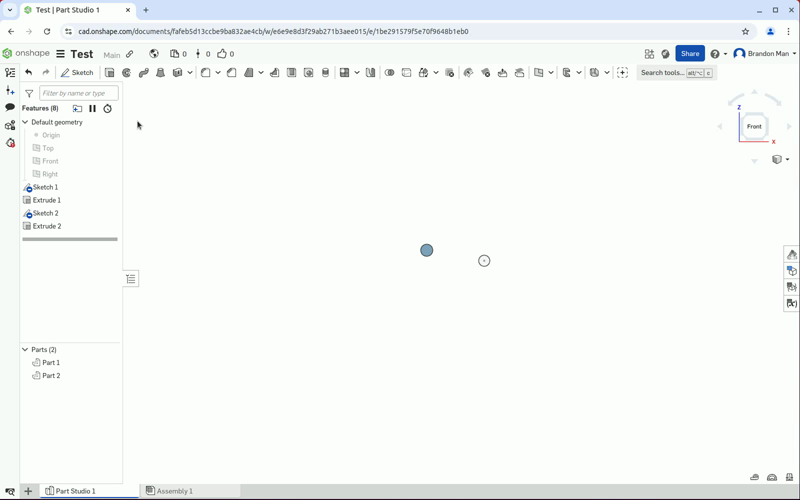
key(shift+h)
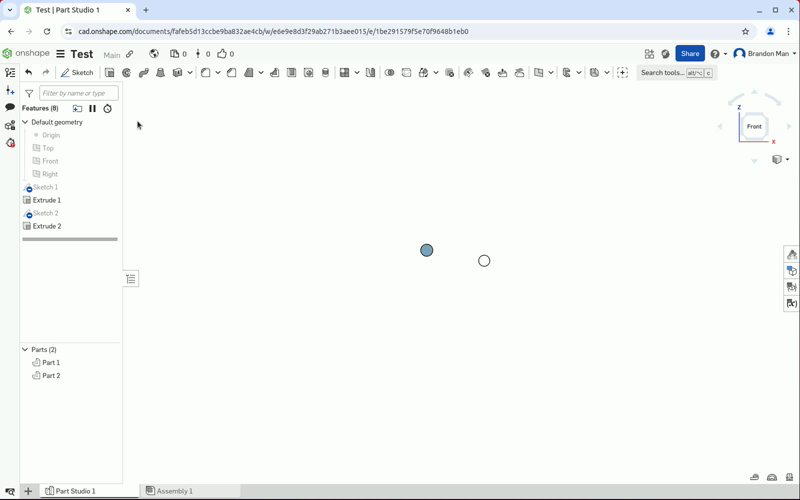
mouse_move(73, 189)
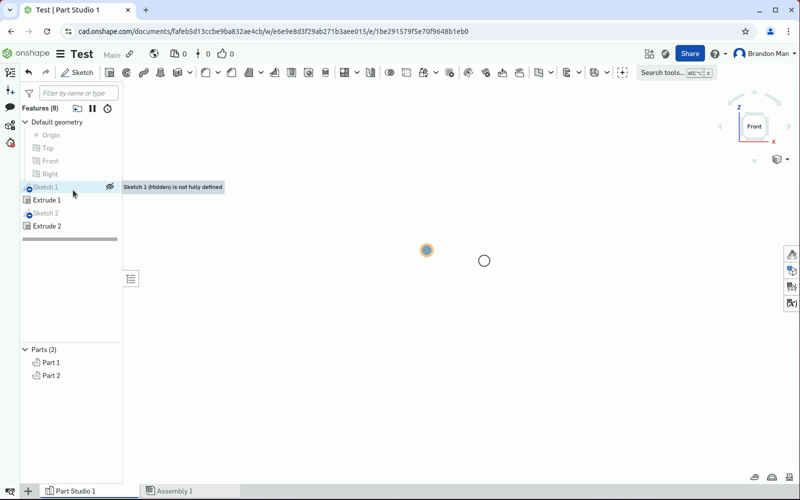
click(73, 189)
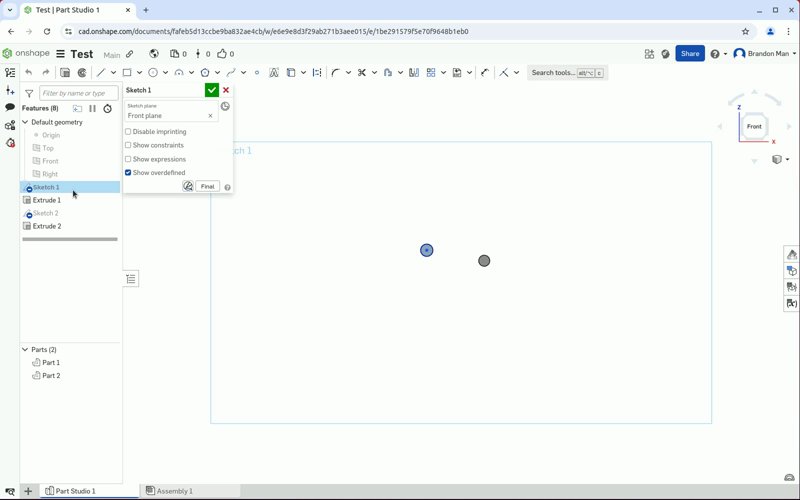
mouse_move(229, 92)
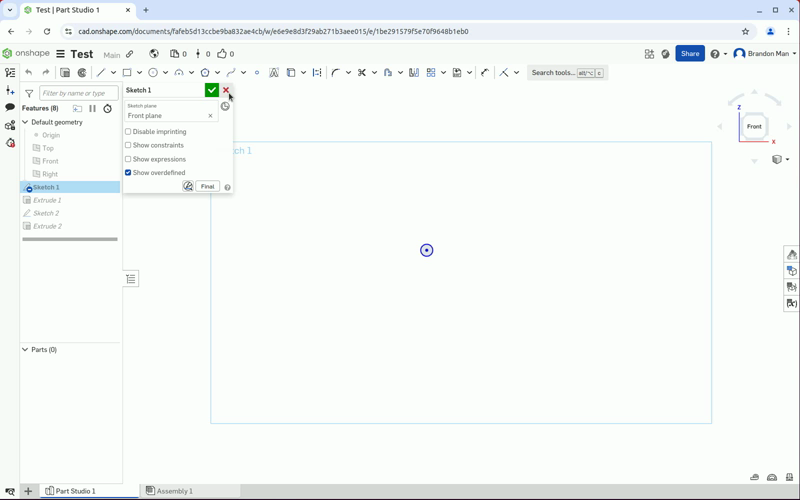
click(229, 92)
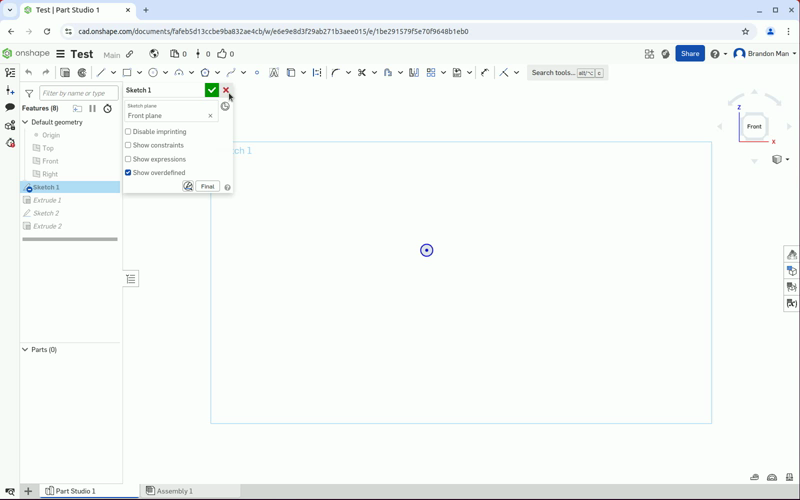
key(shift+s)
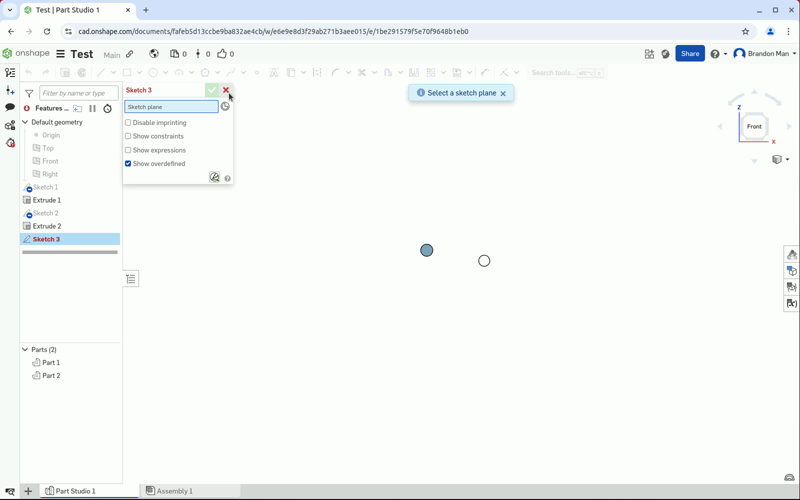
mouse_move(73, 163)
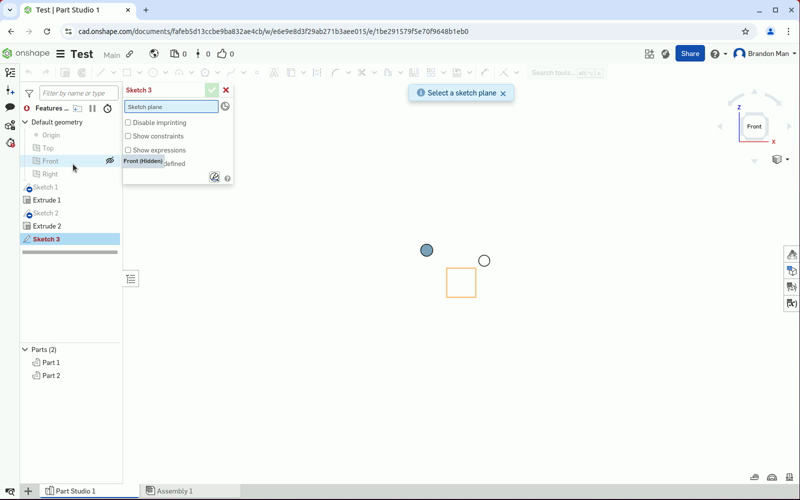
click(73, 163)
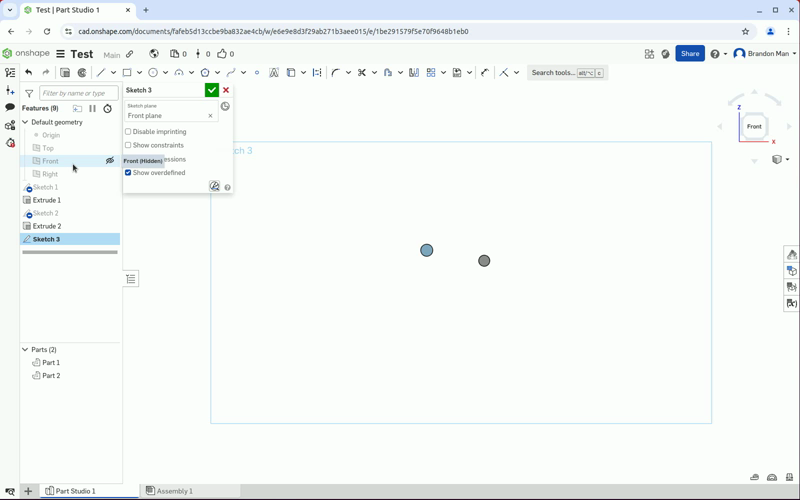
mouse_move(73, 352)
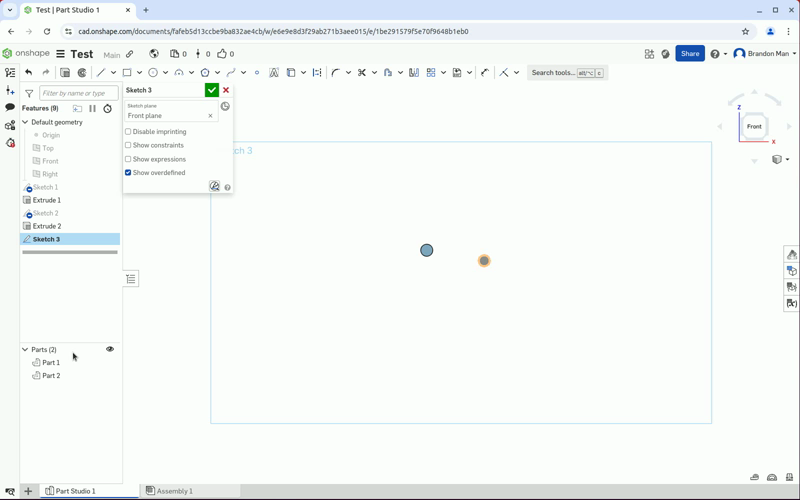
key(y)
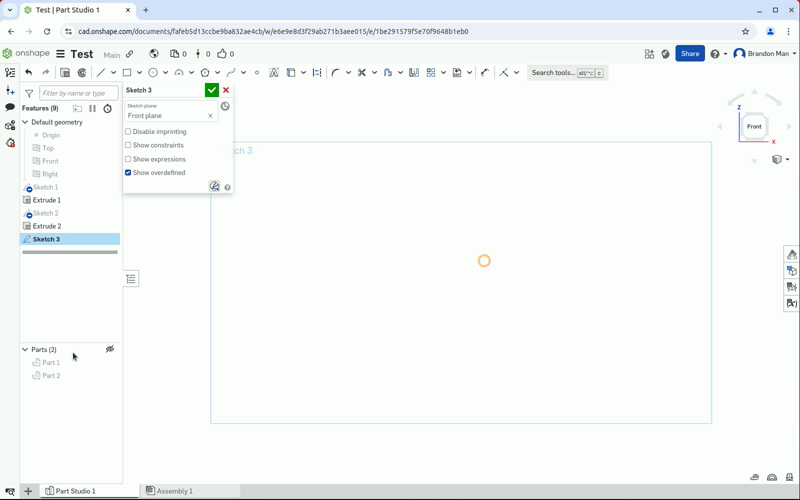
key(c)
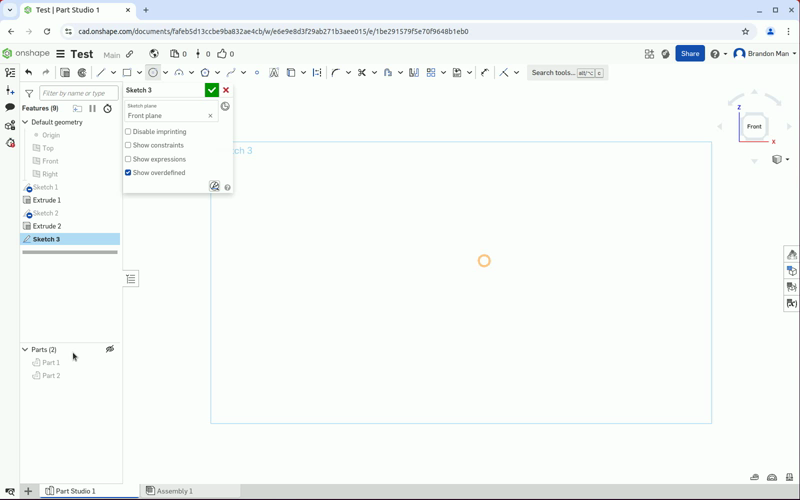
key_down(shift)
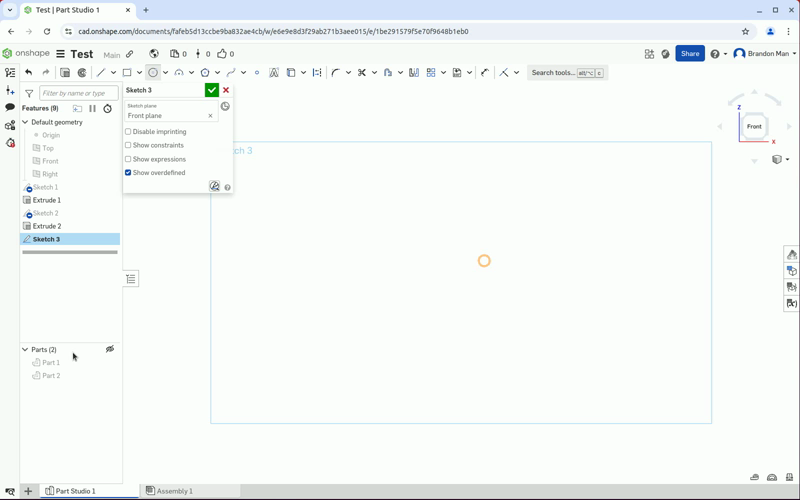
mouse_move(427, 250)
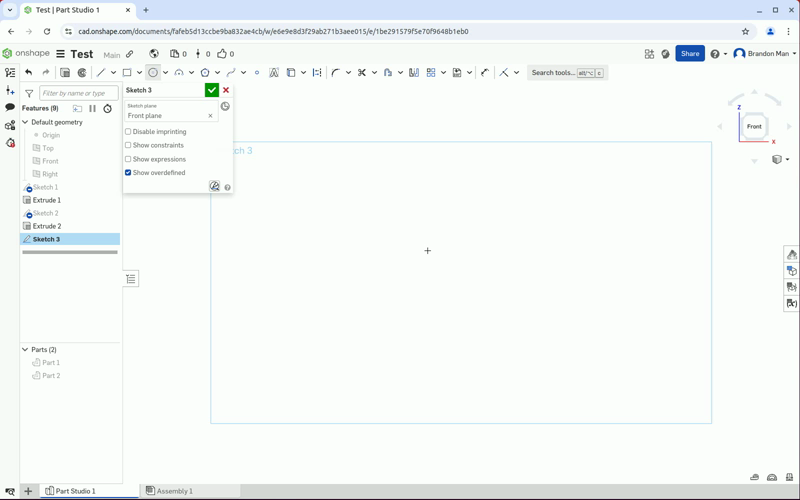
click(427, 250)
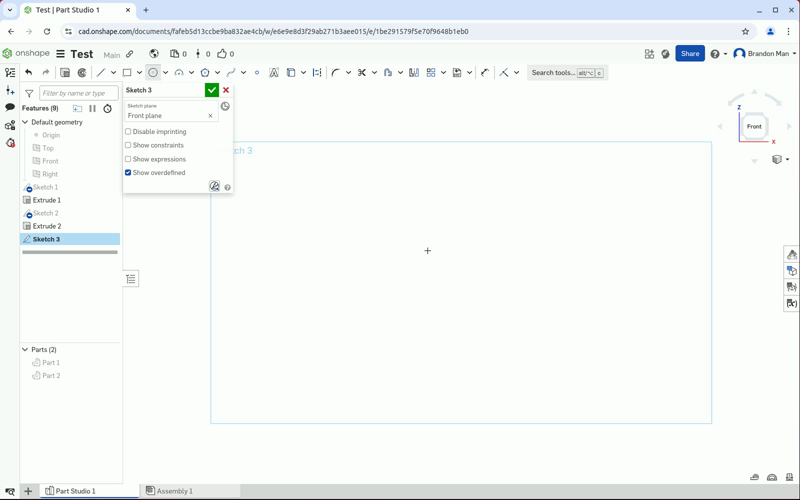
key_up(shift)
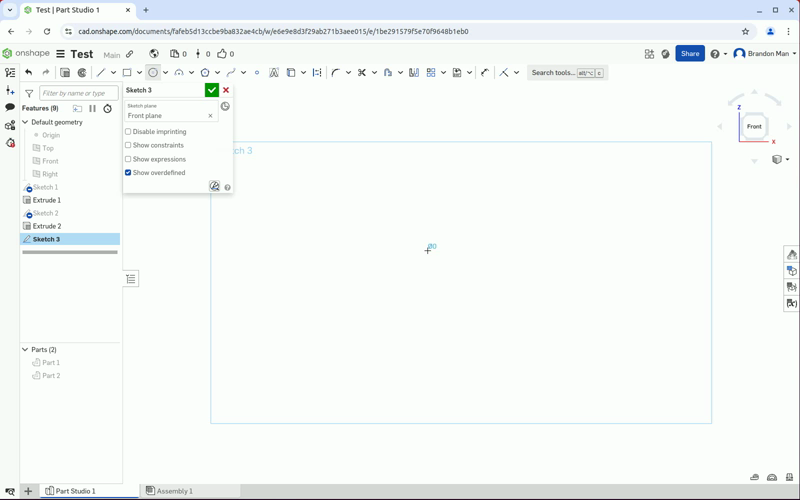
mouse_move(442, 250)
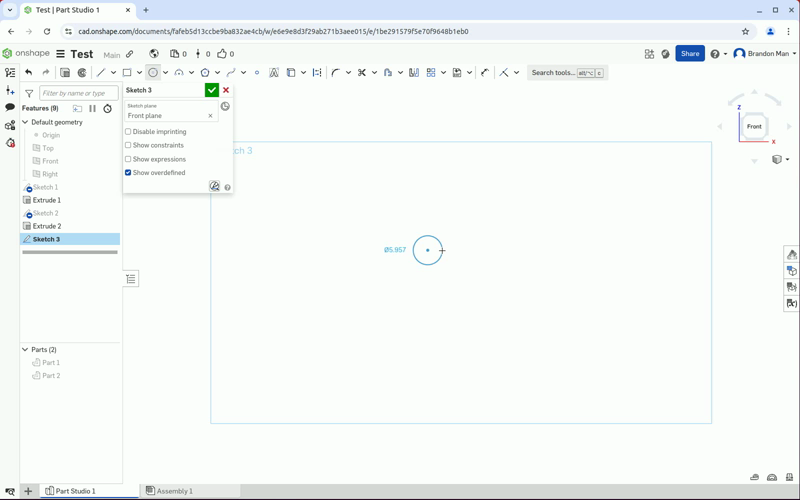
click(442, 250)
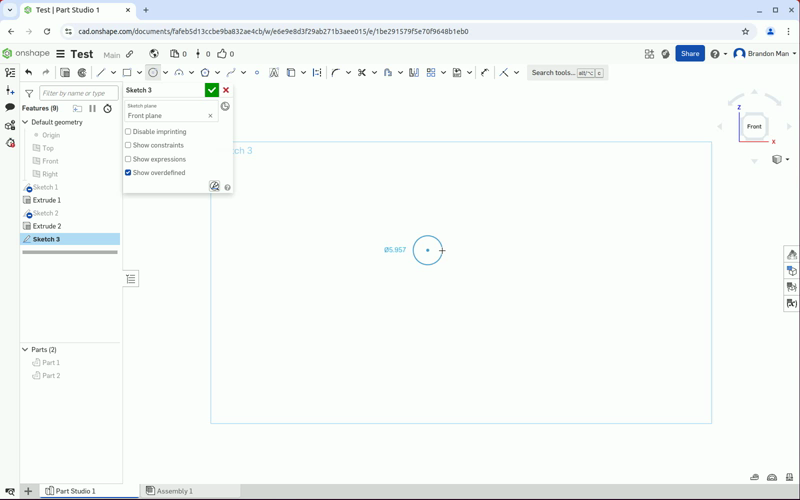
key(esc)
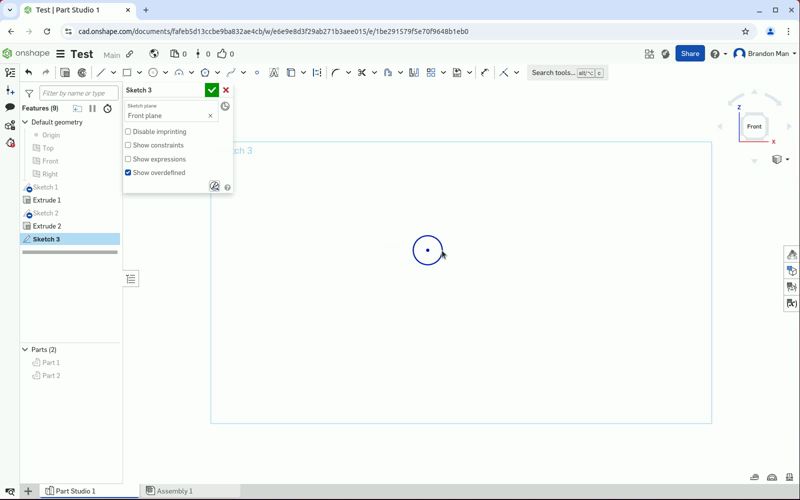
key(c)
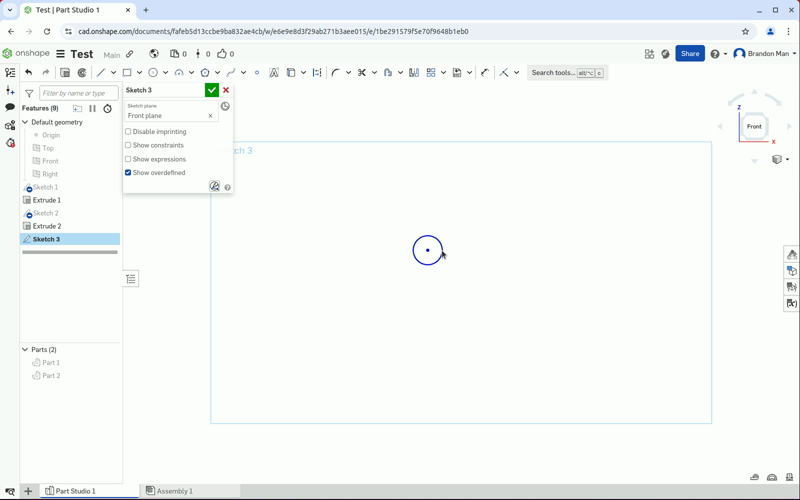
key_down(shift)
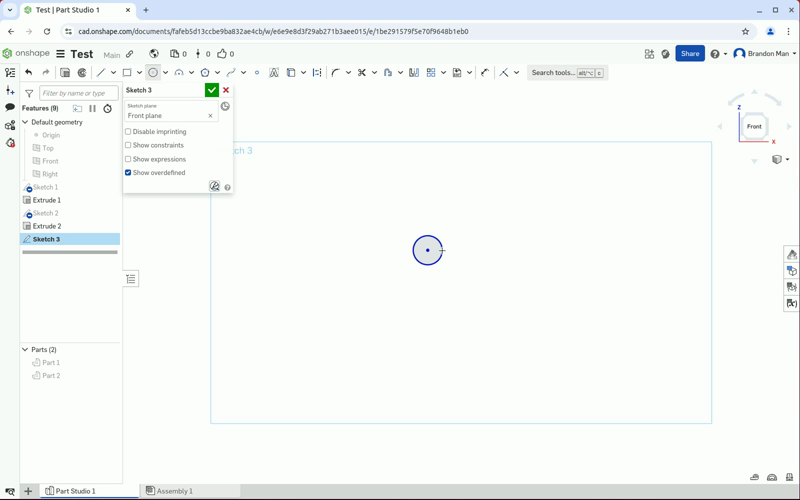
mouse_move(427, 250)
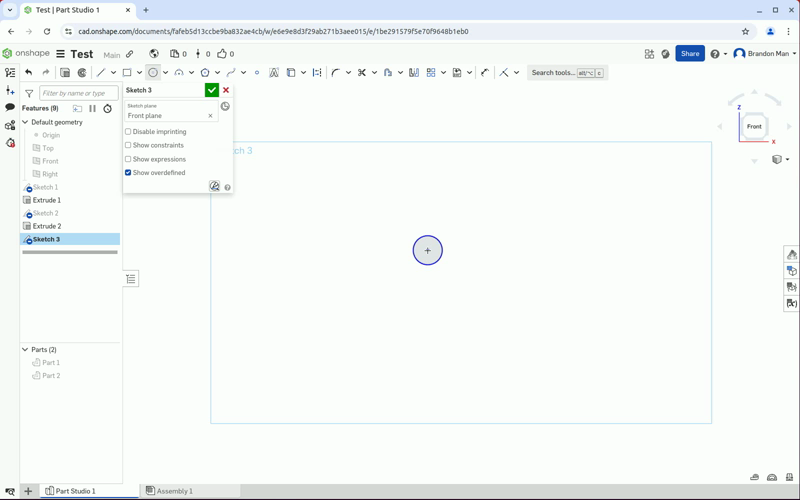
click(427, 250)
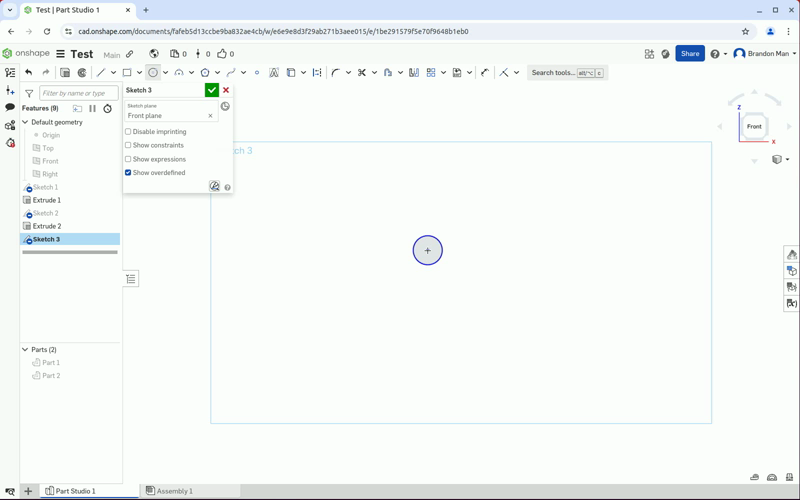
key_up(shift)
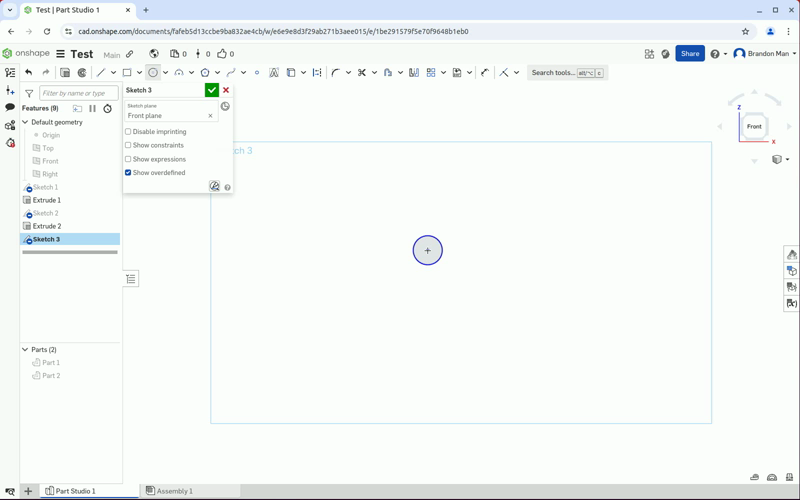
mouse_move(432, 250)
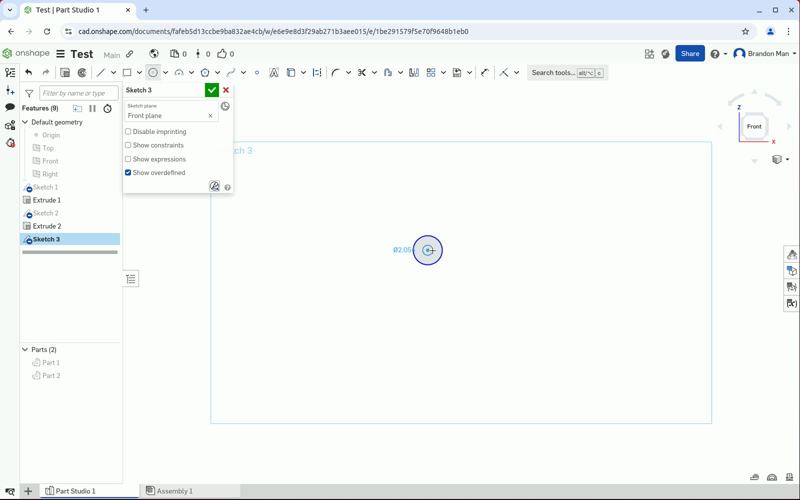
click(432, 250)
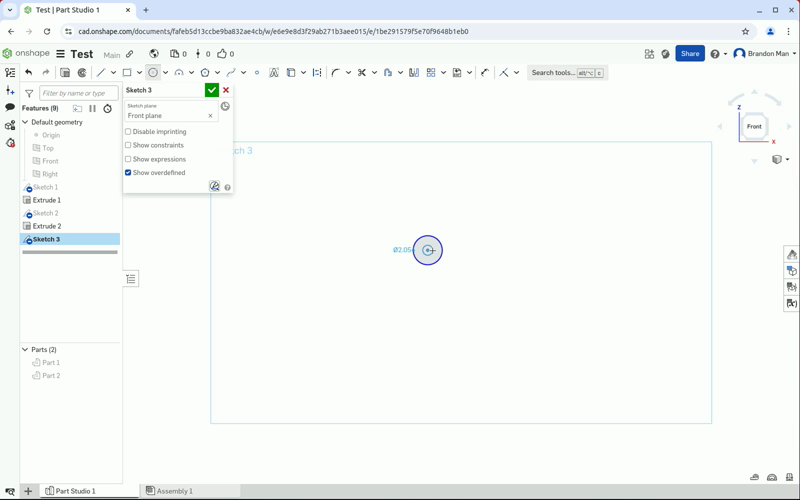
key(esc)
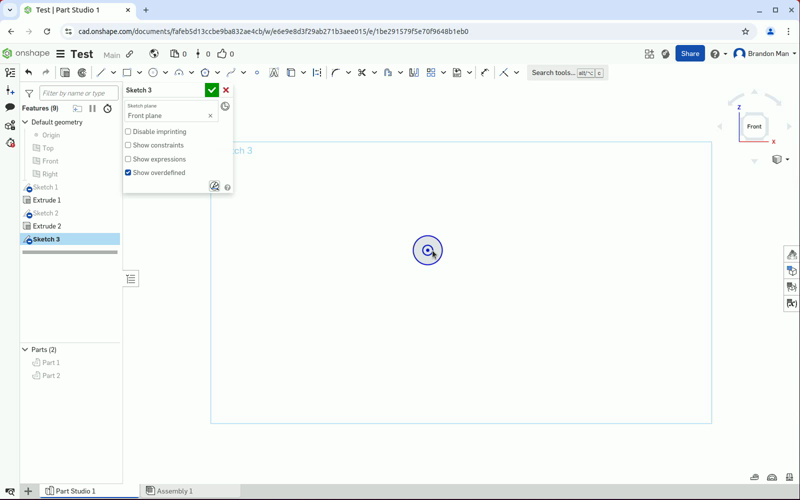
mouse_move(421, 250)
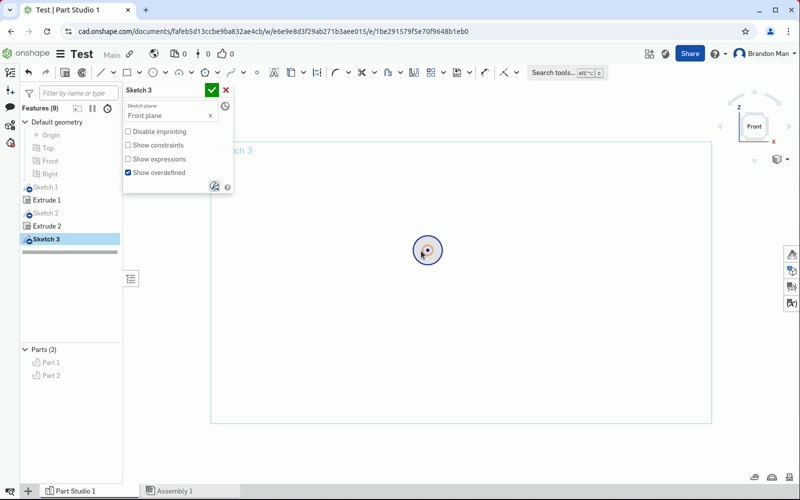
scroll(6)
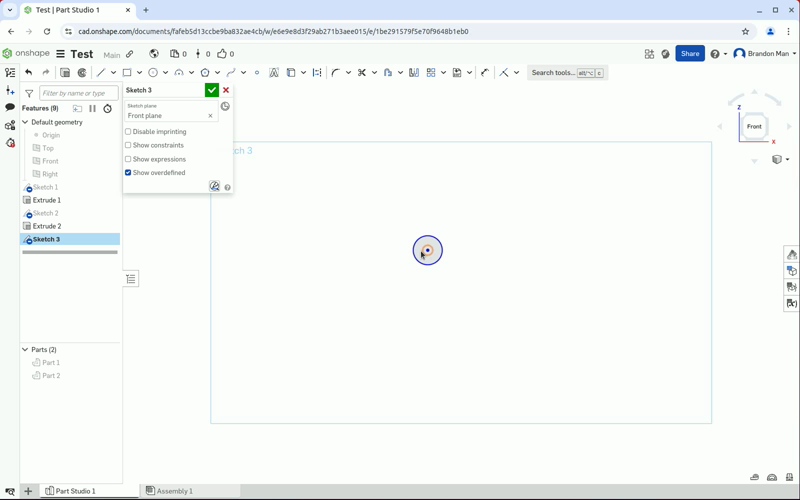
scroll(6)
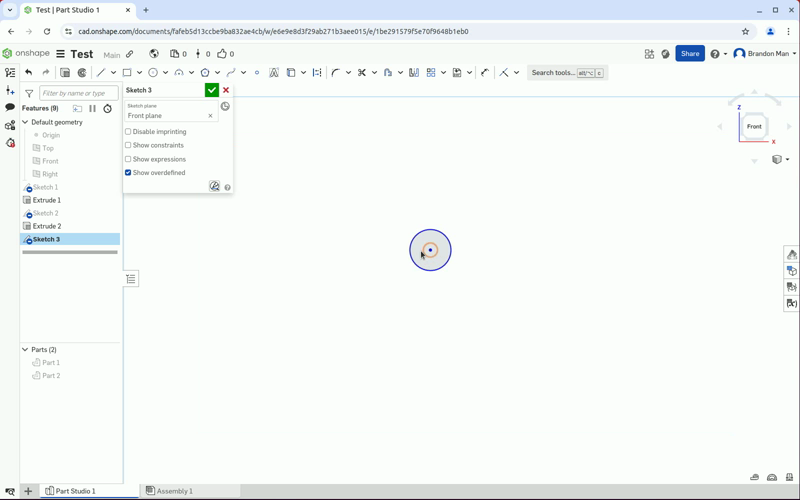
scroll(6)
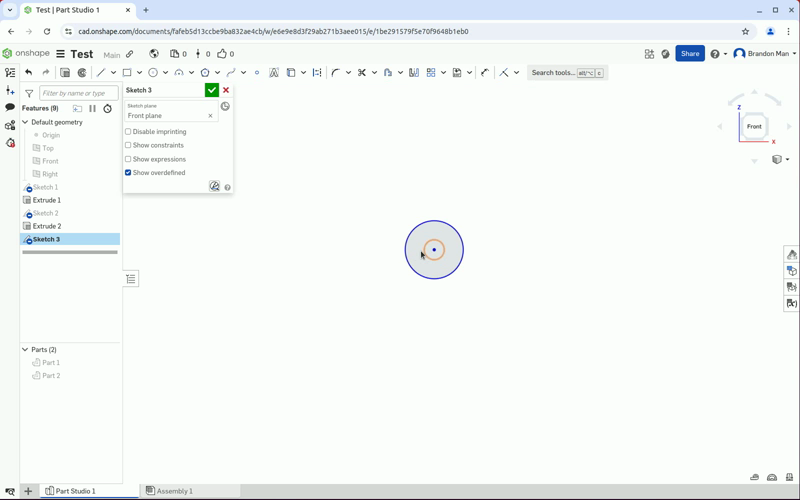
scroll(6)
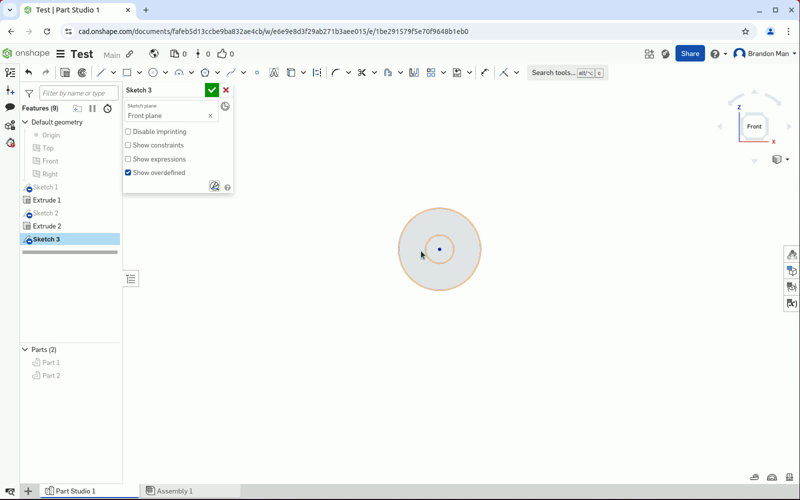
scroll(6)
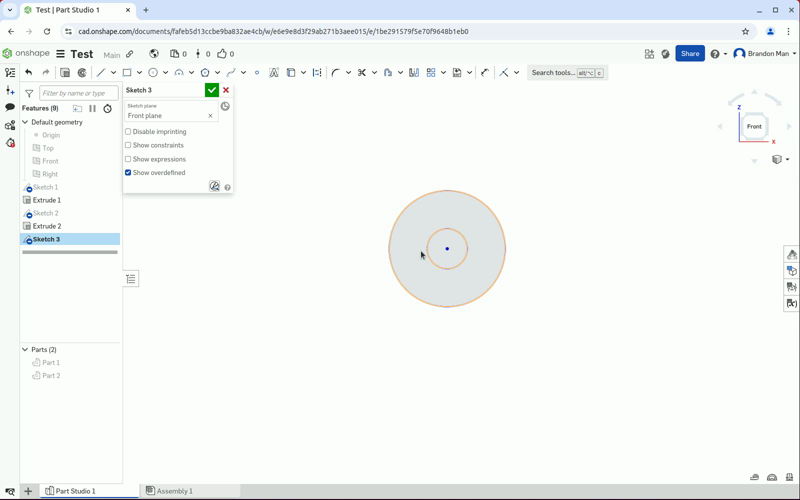
scroll(6)
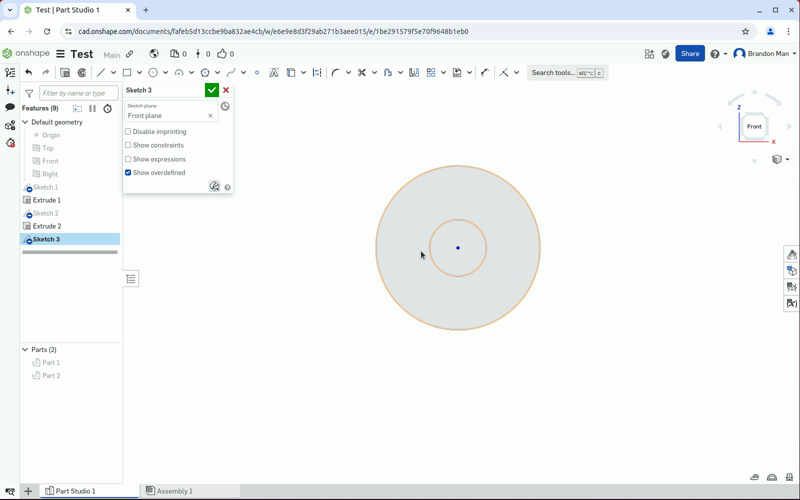
scroll(6)
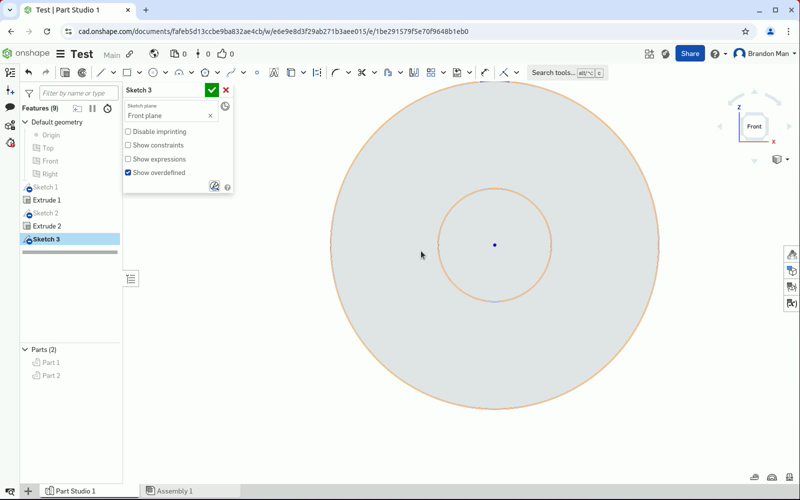
click(421, 250)
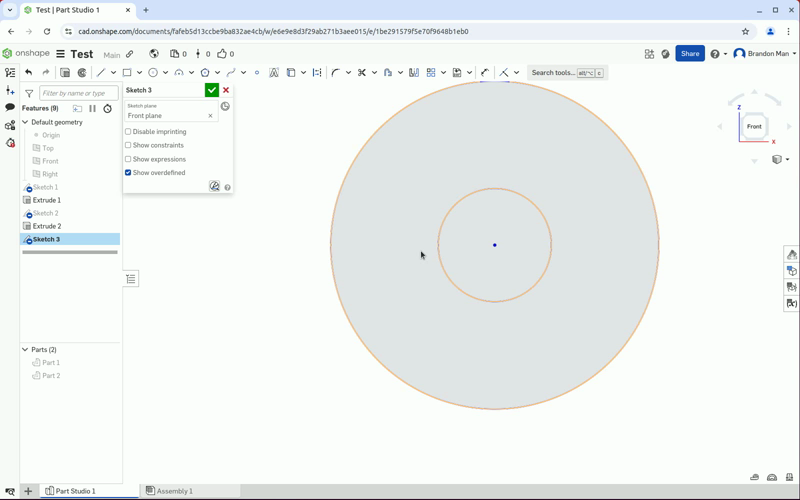
scroll(-6)
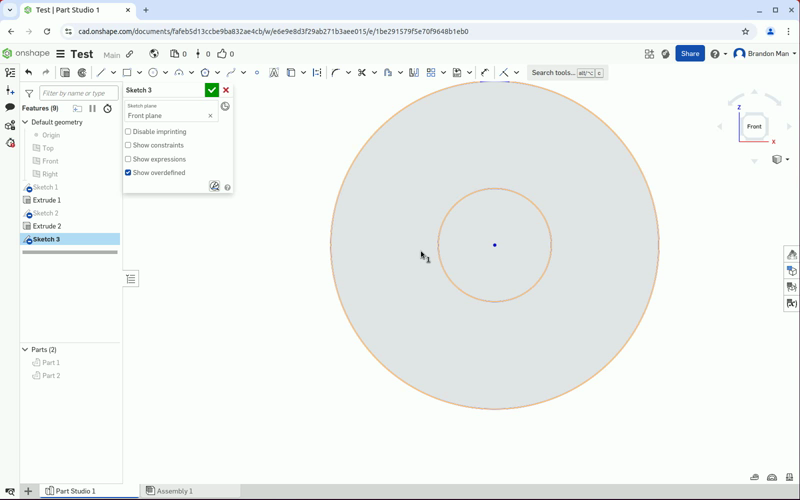
scroll(-6)
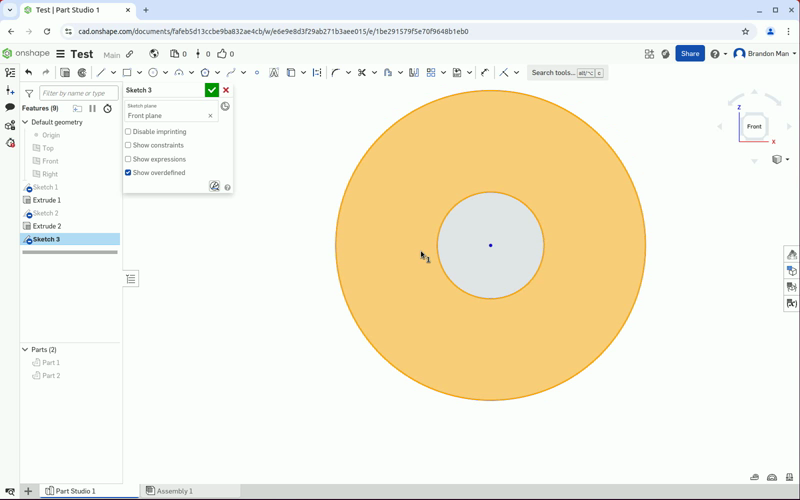
scroll(-6)
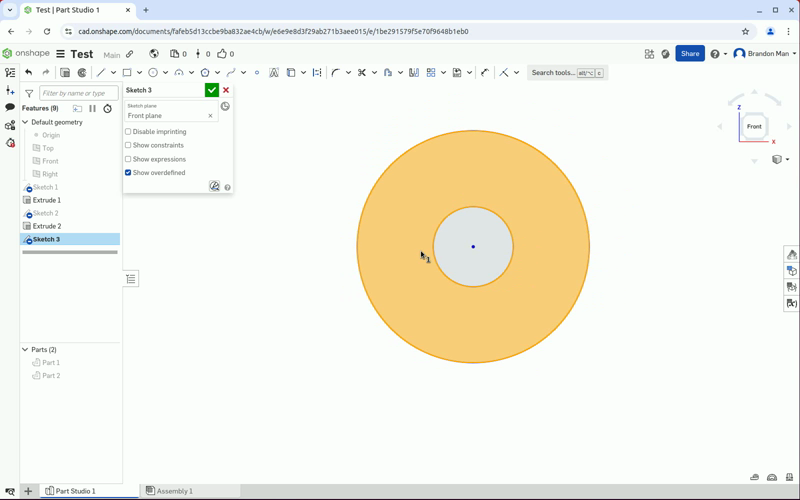
scroll(-6)
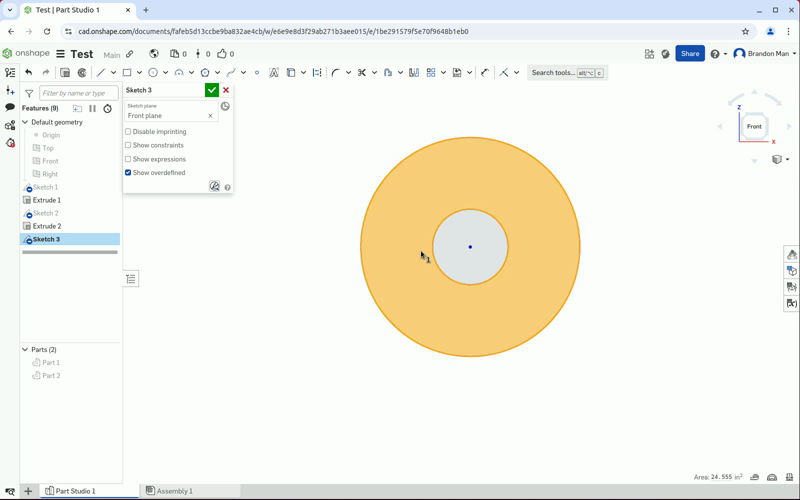
scroll(-6)
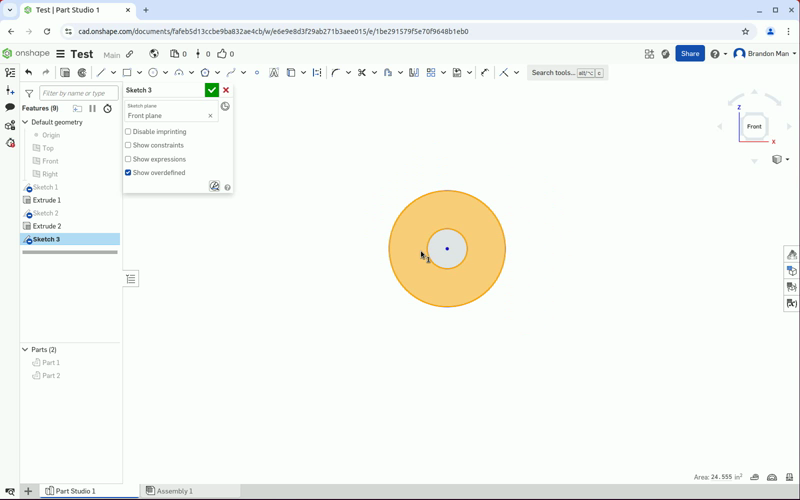
scroll(-6)
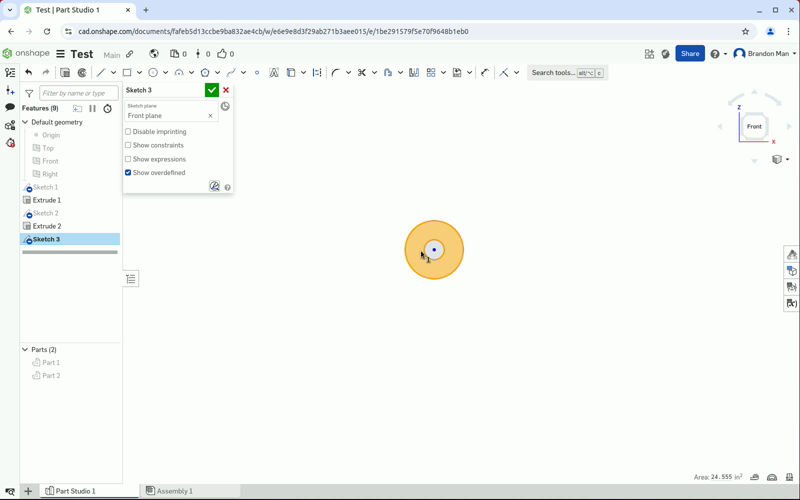
scroll(-6)
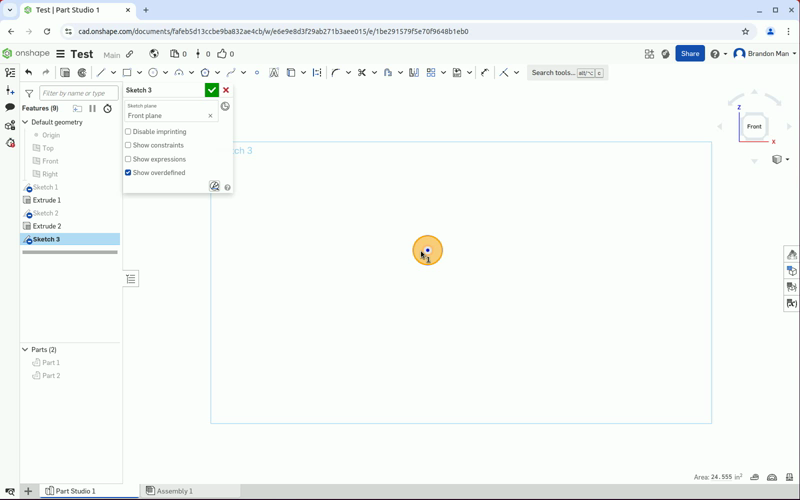
mouse_move(73, 352)
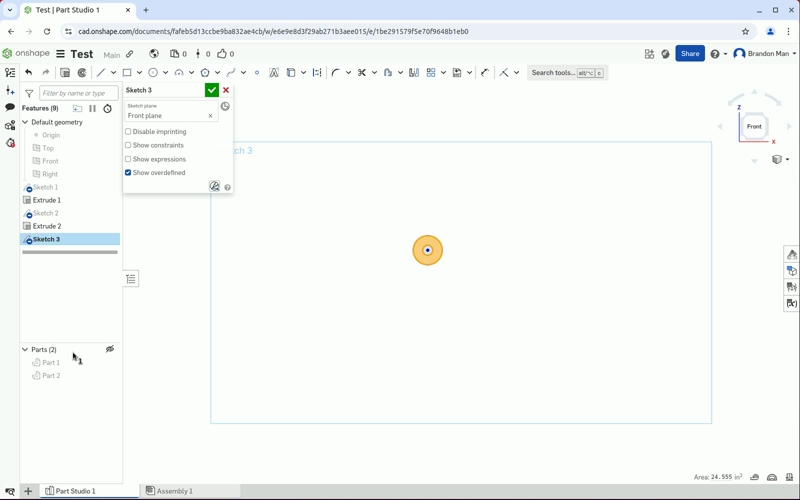
key(shift+y)
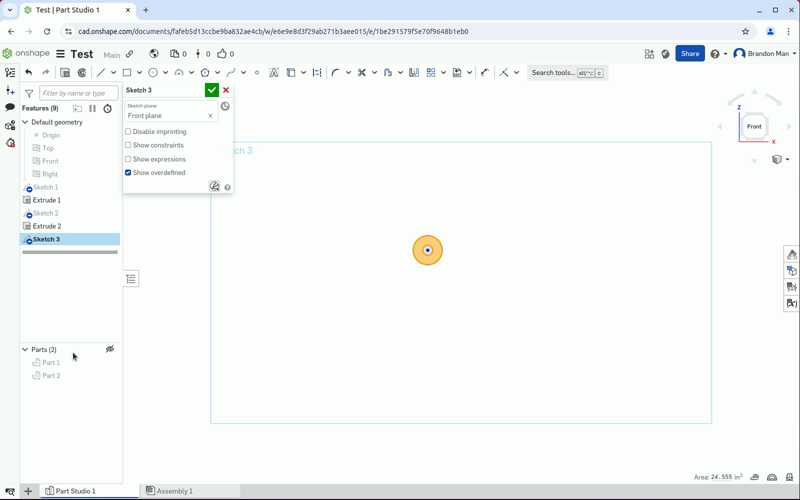
key(shift+e)
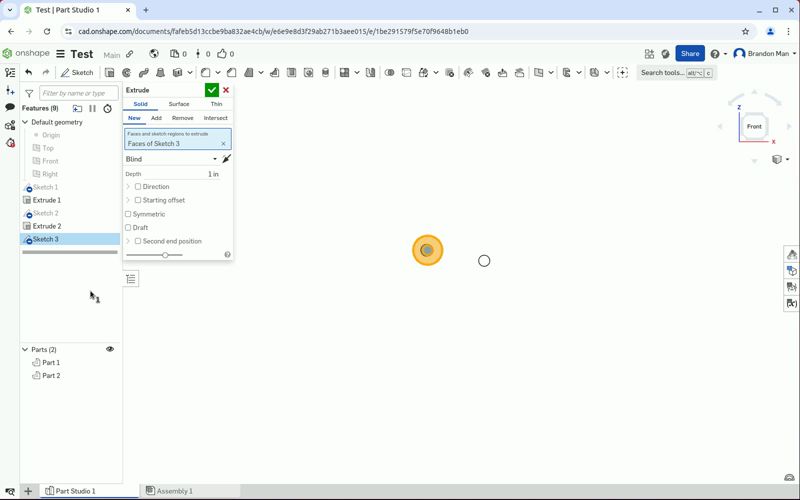
mouse_move(143, 106)
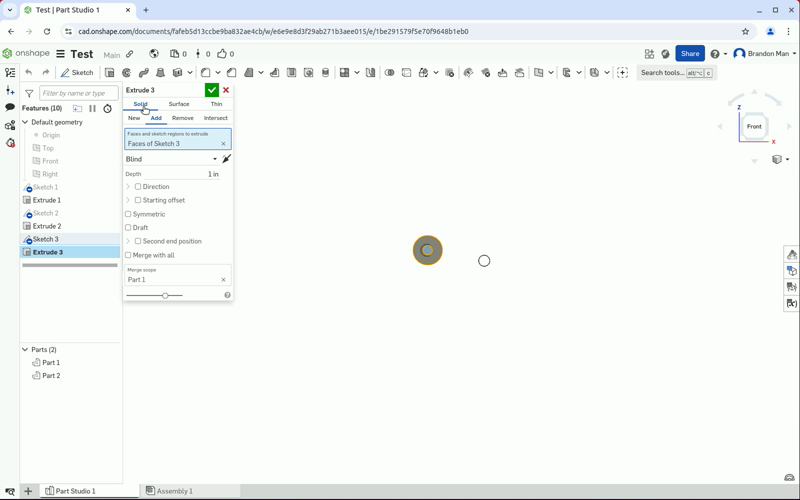
click(143, 106)
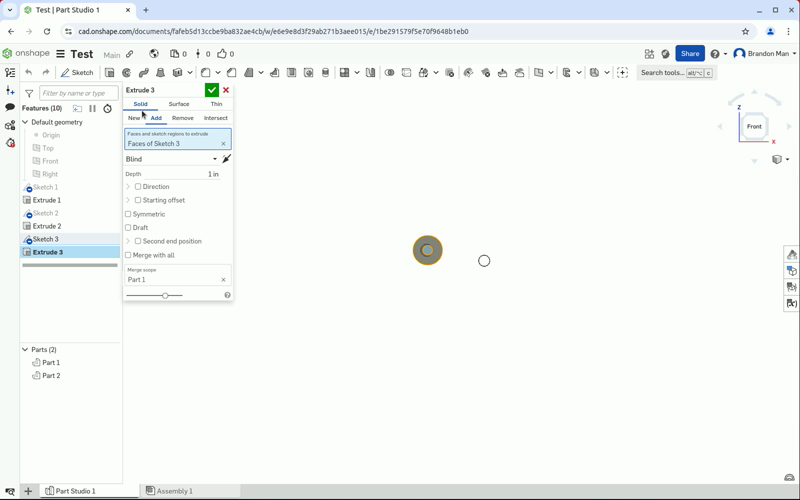
mouse_move(137, 120)
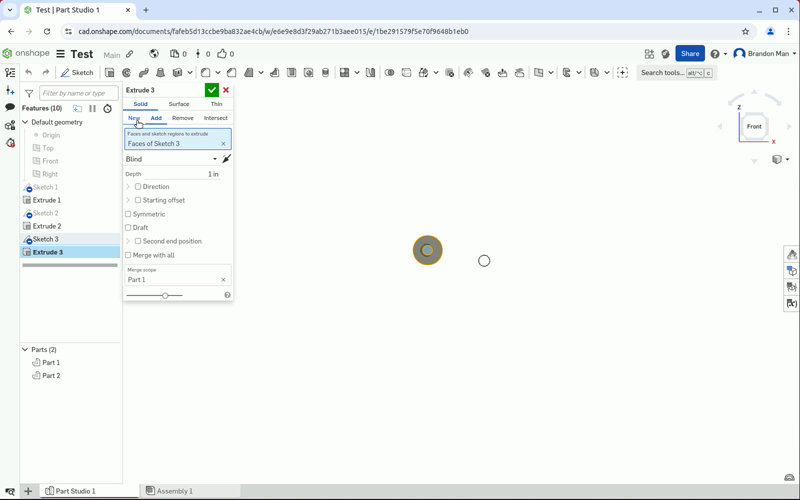
click(137, 120)
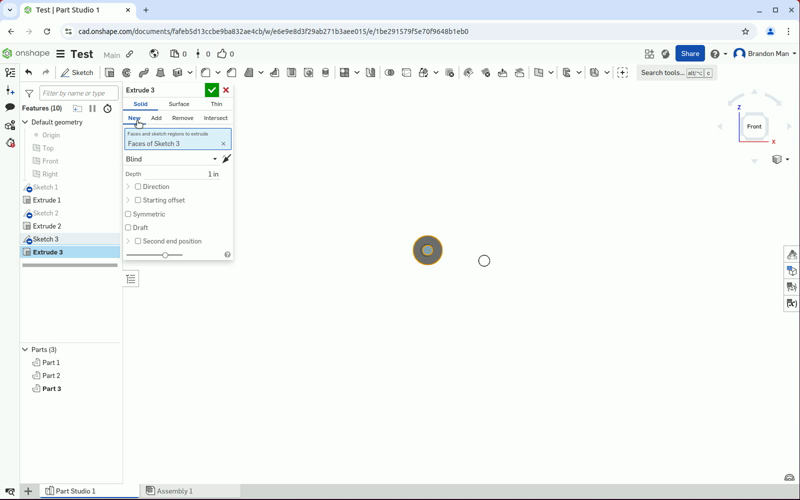
key(tab, 4)
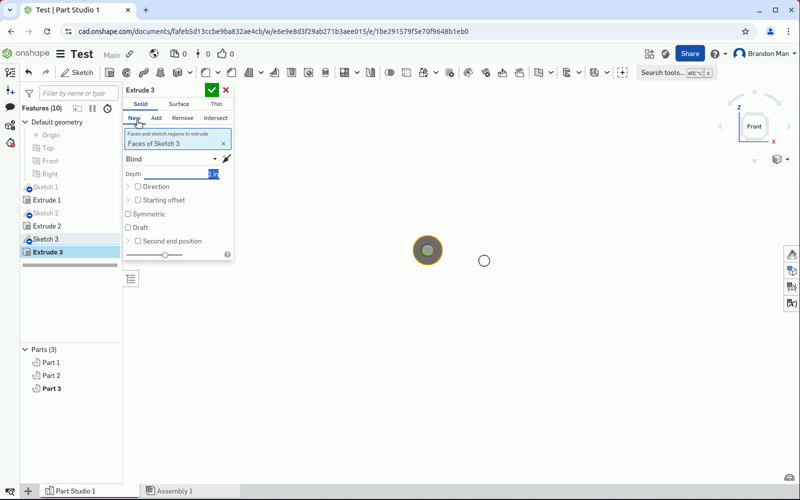
text(1.444)
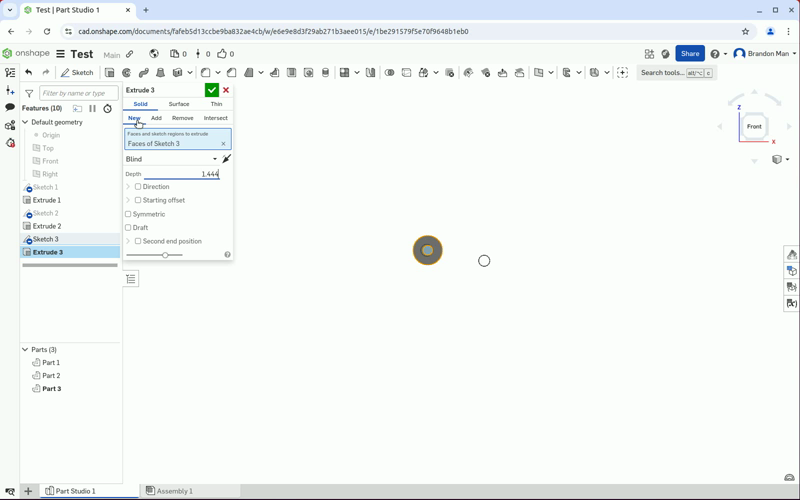
key(tab, 3)
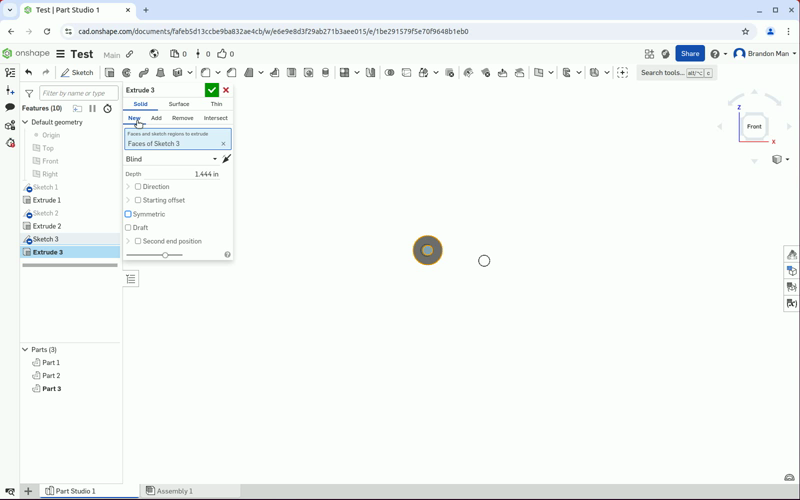
key(space)
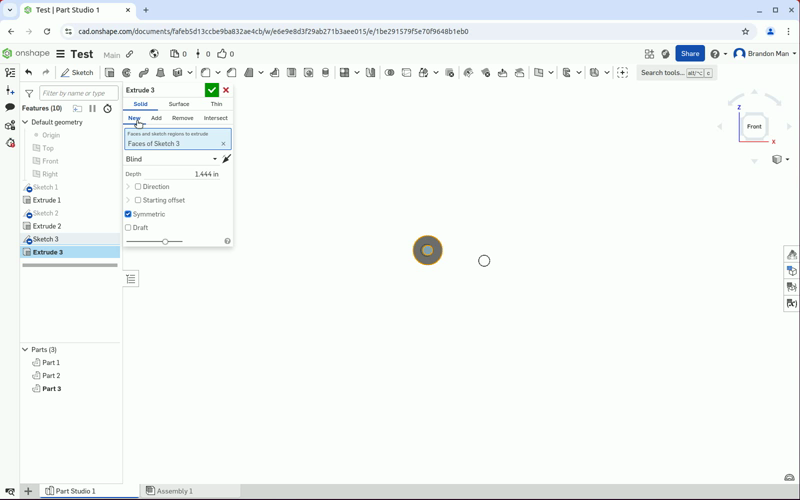
key(enter)
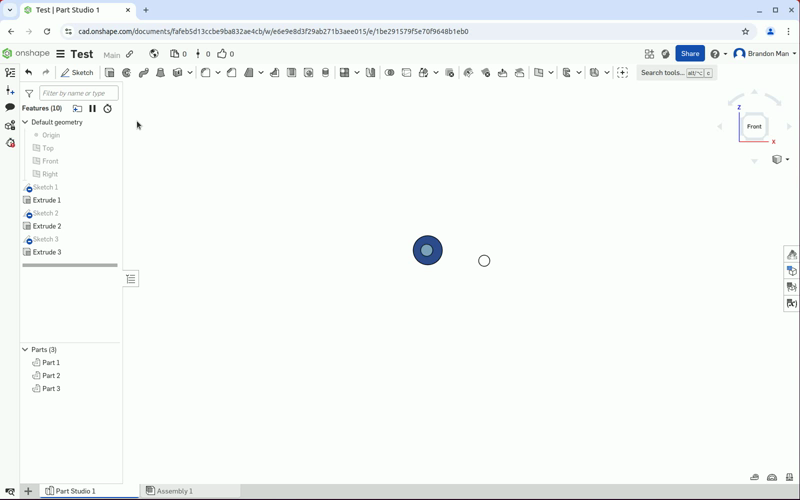
key(shift+h)
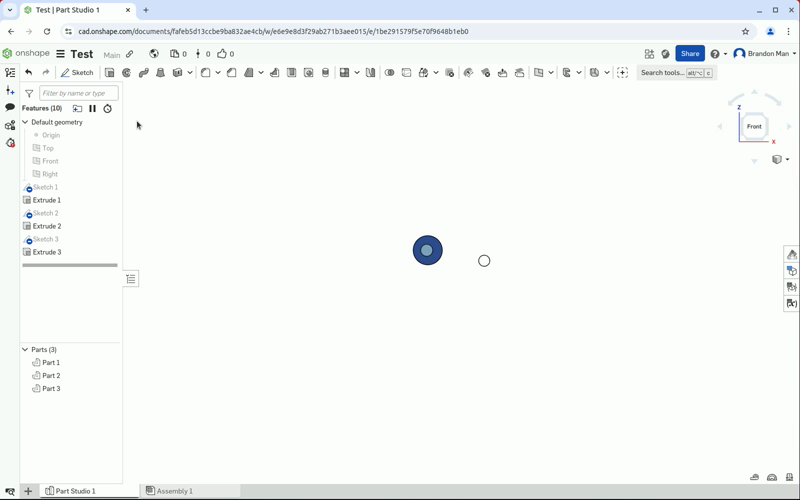
key(shift+h)
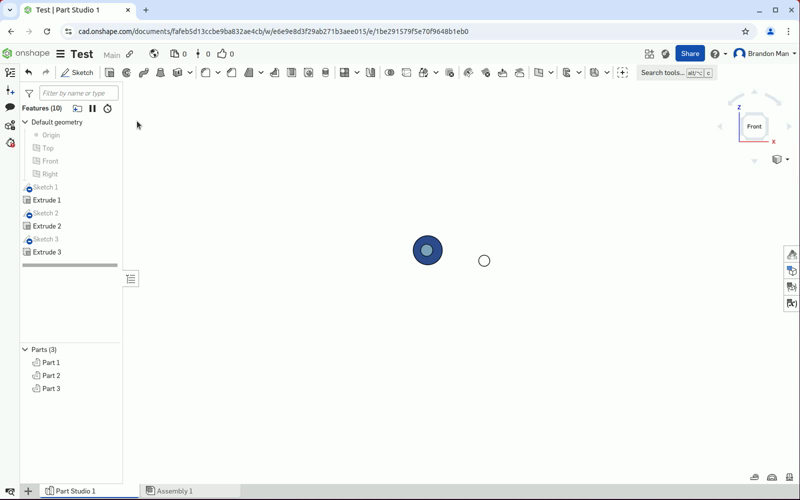
mouse_move(73, 189)
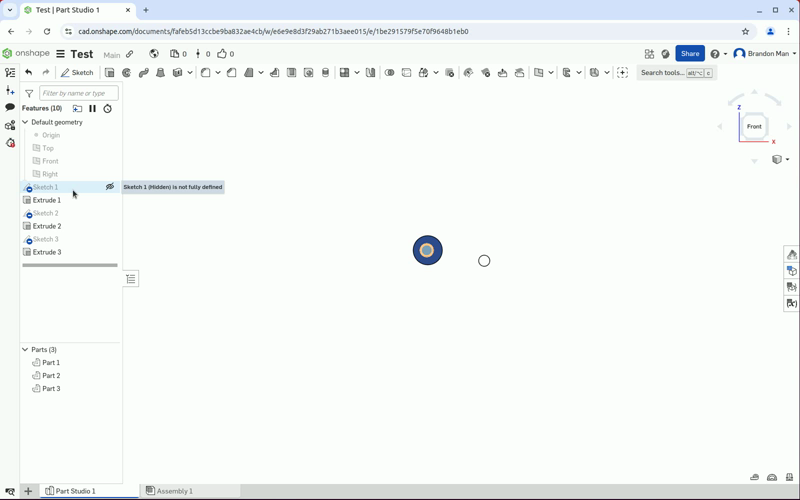
click(73, 189)
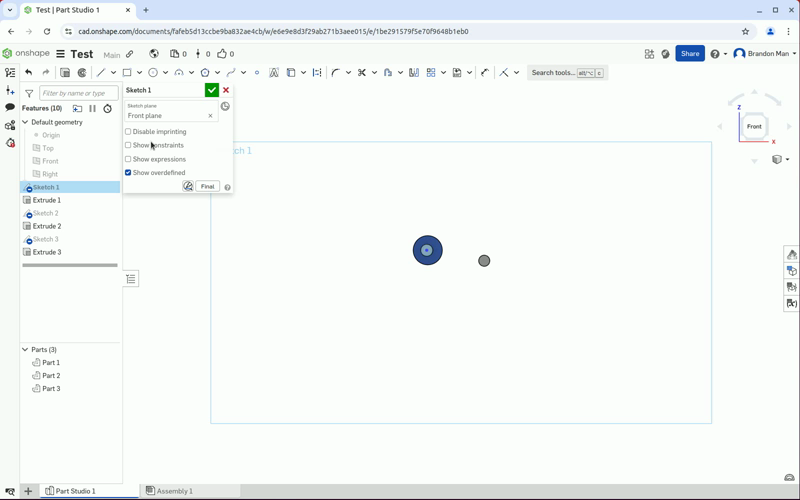
mouse_move(229, 92)
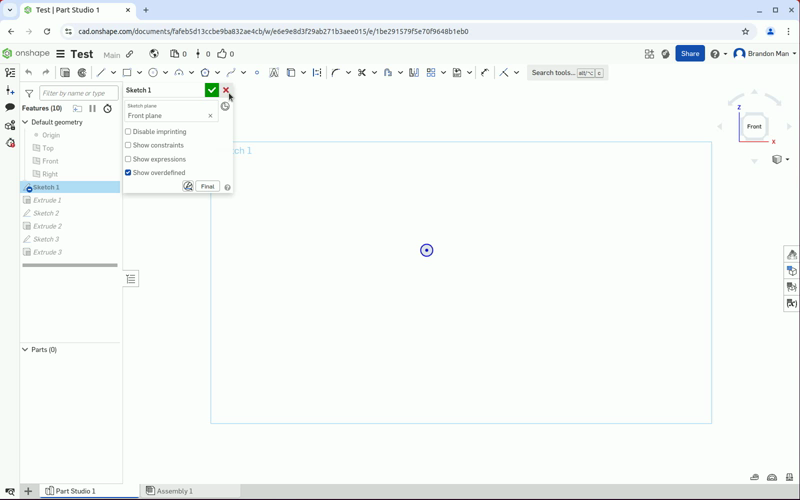
click(229, 92)
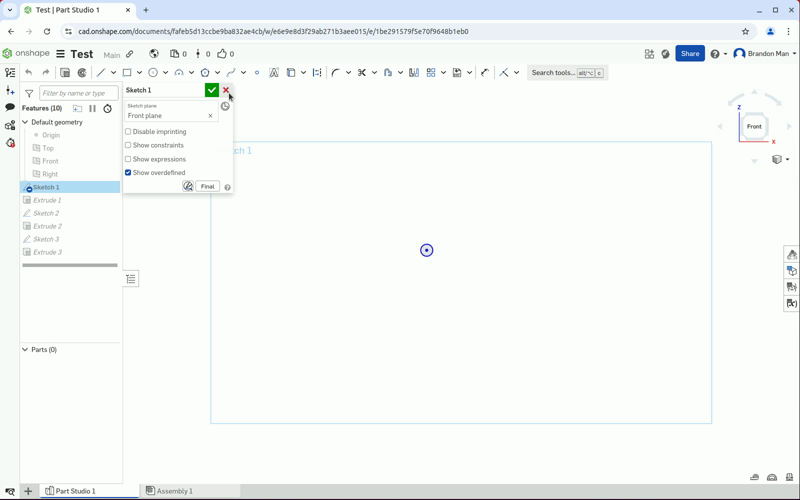
key(shift+s)
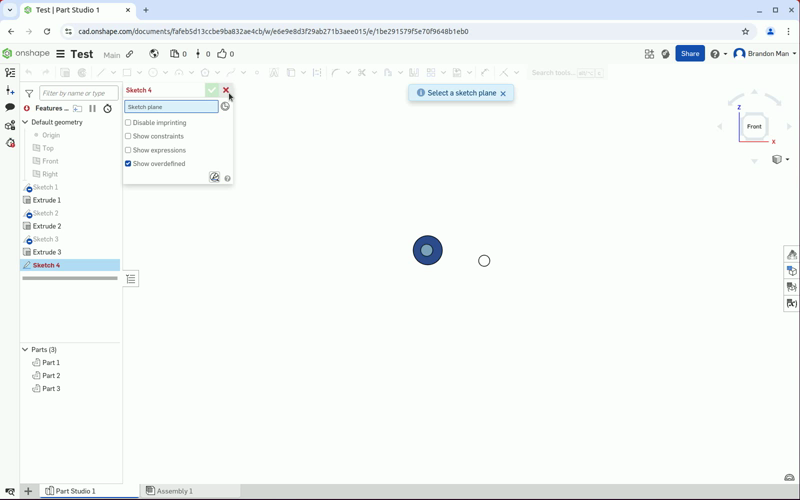
mouse_move(73, 163)
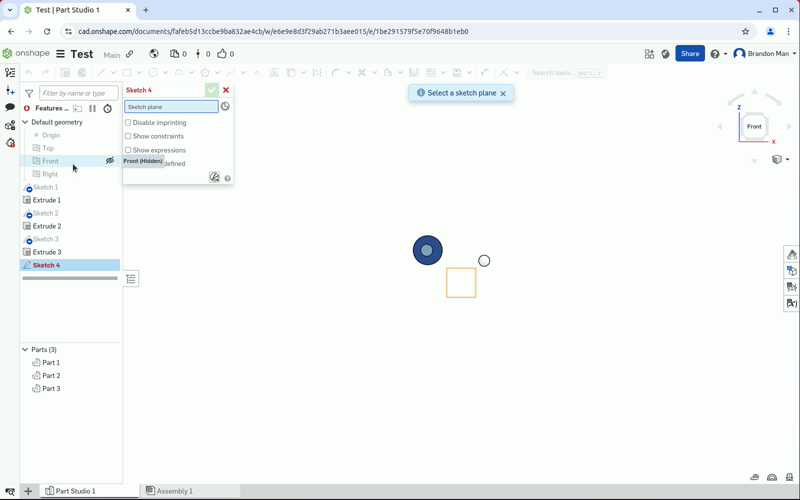
click(73, 163)
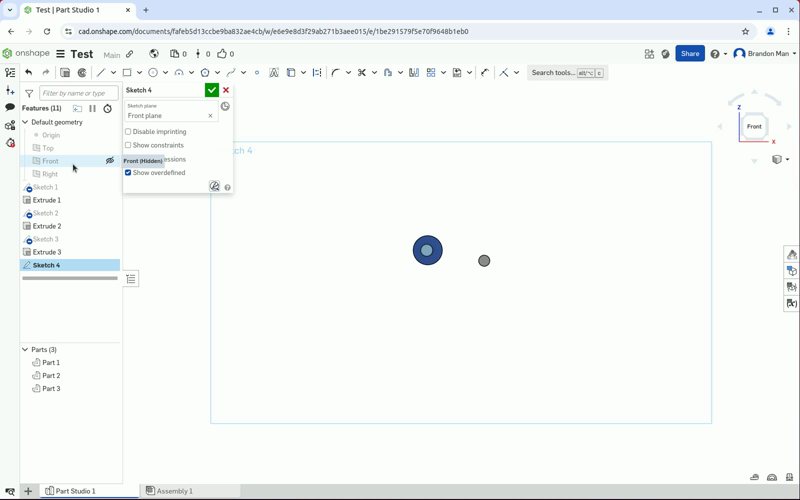
mouse_move(73, 352)
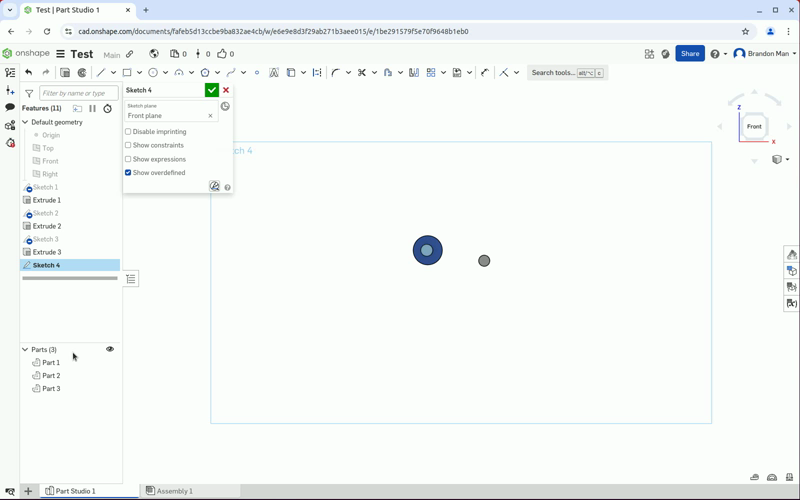
key(y)
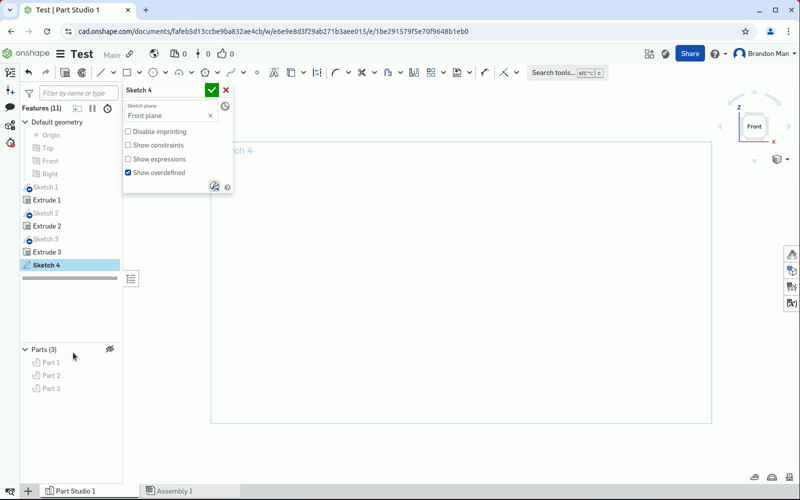
key(c)
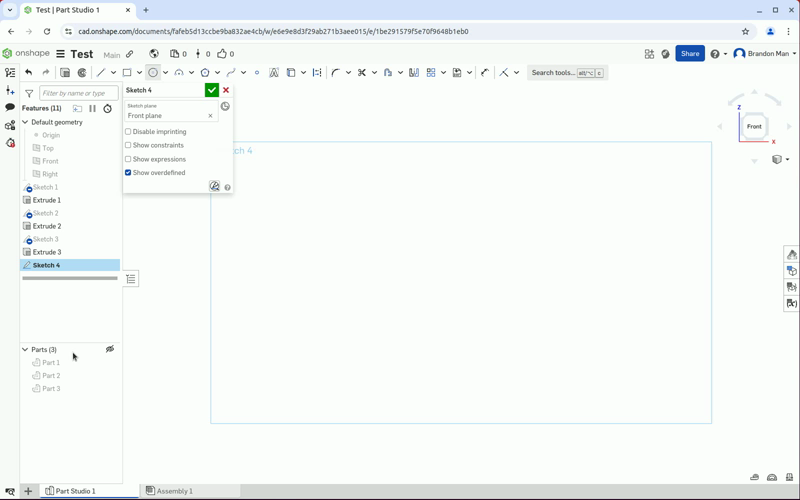
key_down(shift)
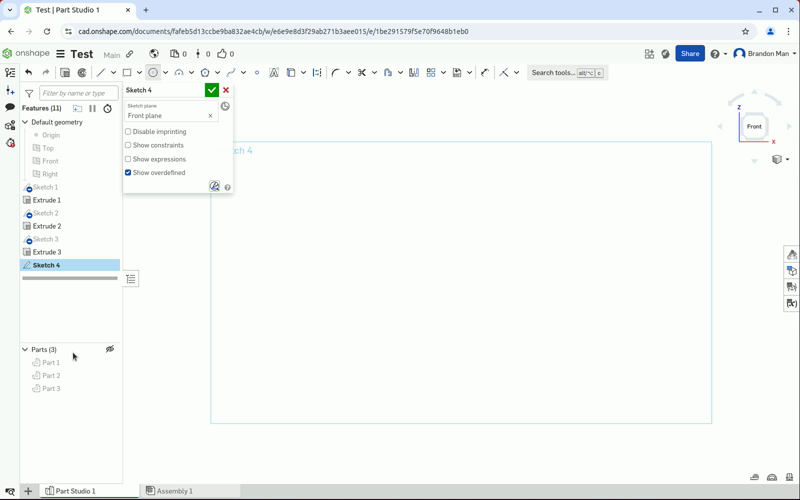
mouse_move(426, 250)
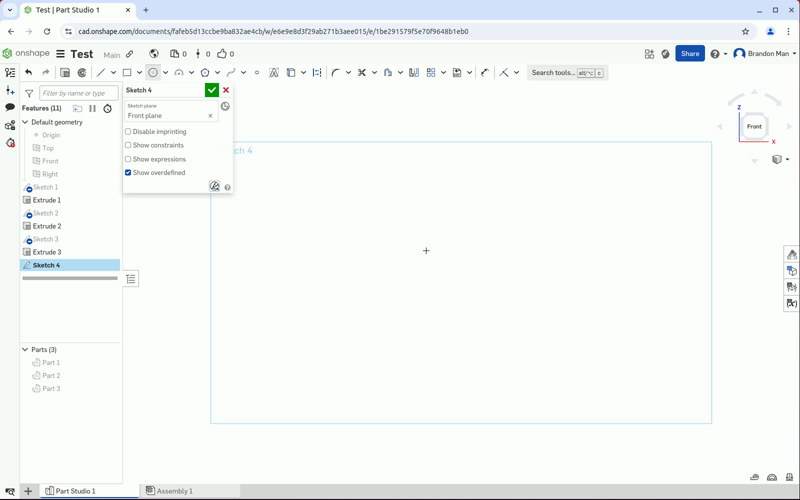
click(426, 250)
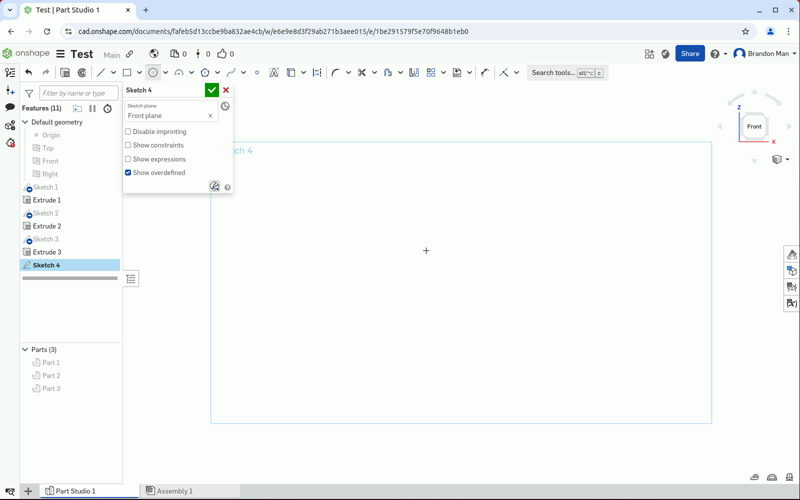
key_up(shift)
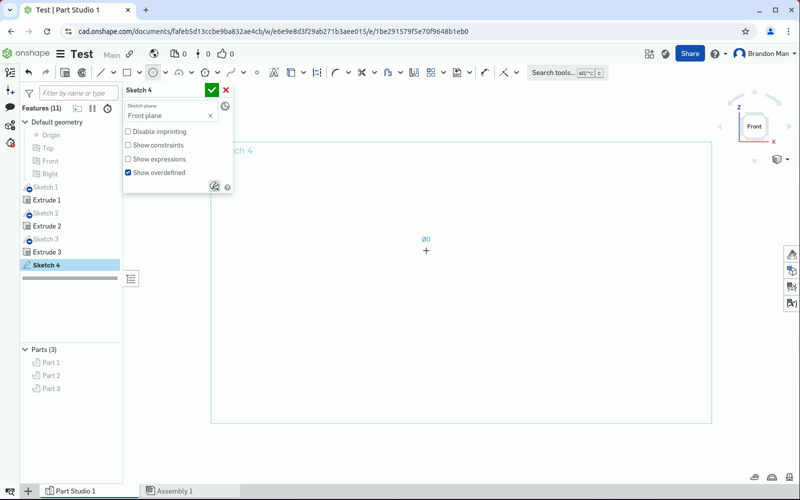
mouse_move(462, 250)
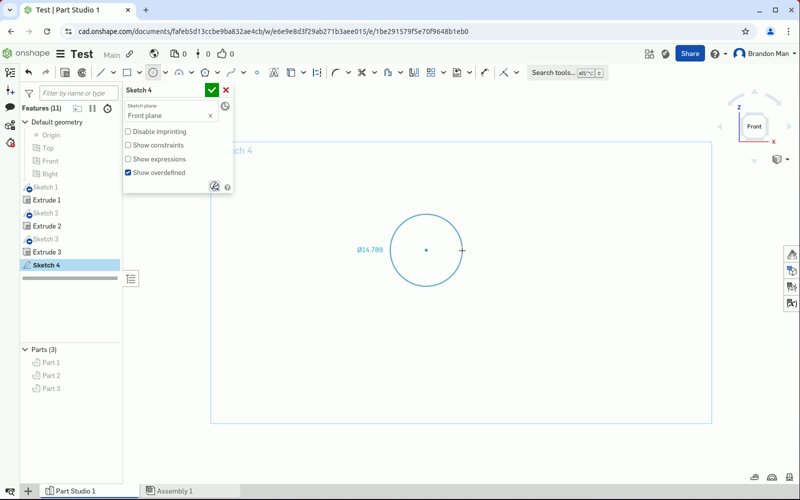
click(462, 250)
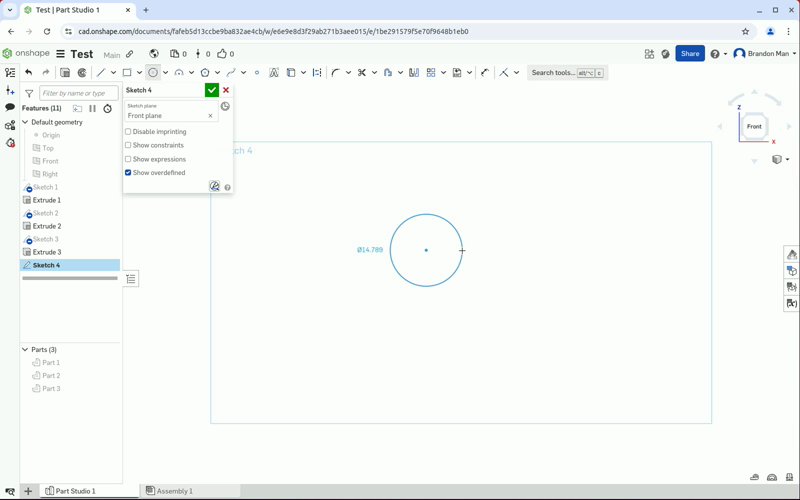
key(esc)
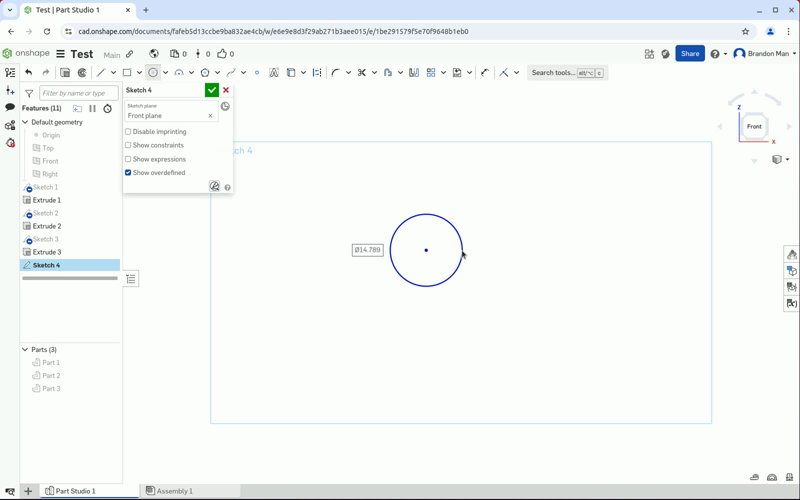
key(c)
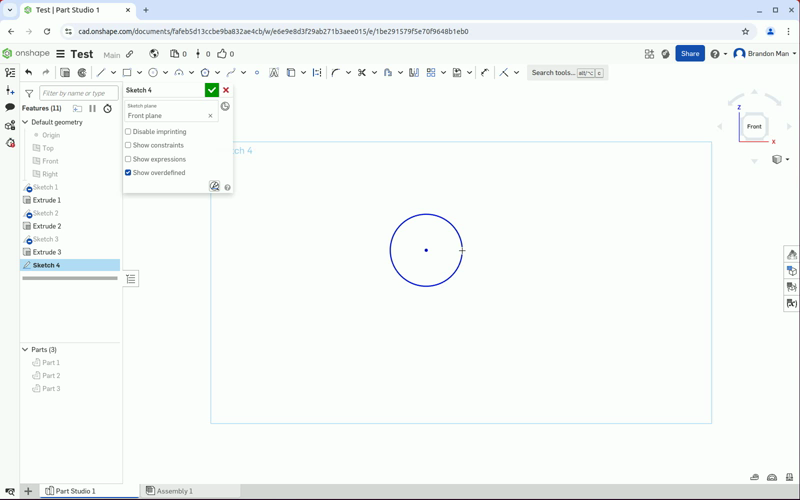
key_down(shift)
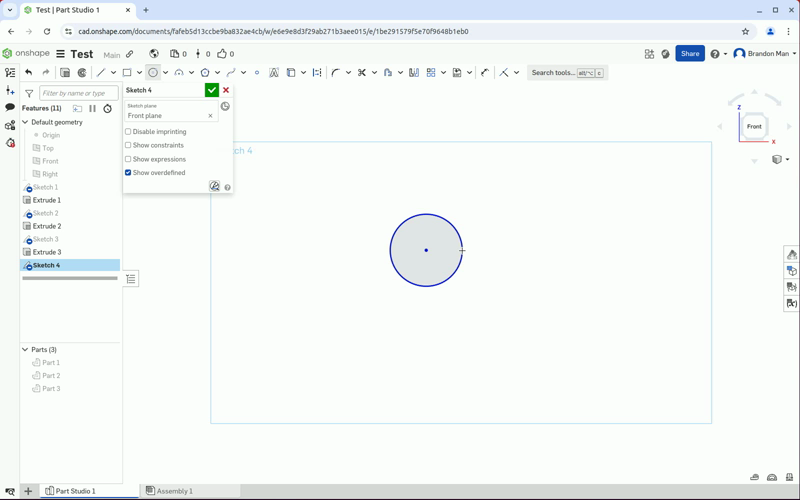
mouse_move(426, 250)
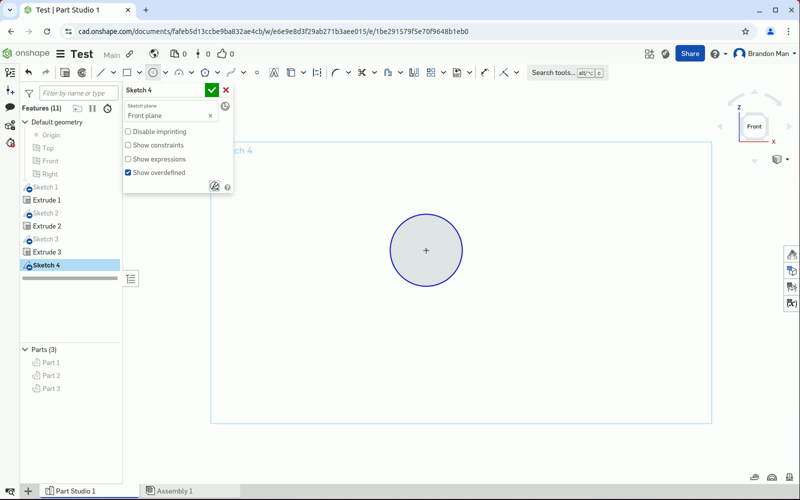
click(426, 250)
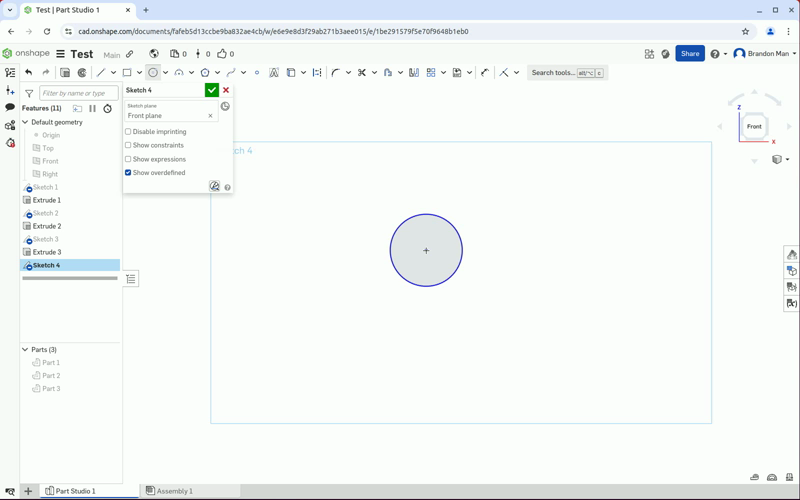
key_up(shift)
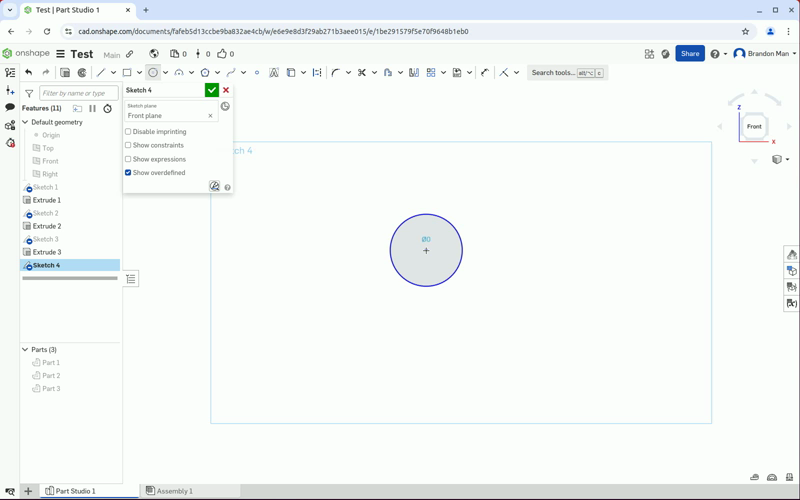
mouse_move(456, 250)
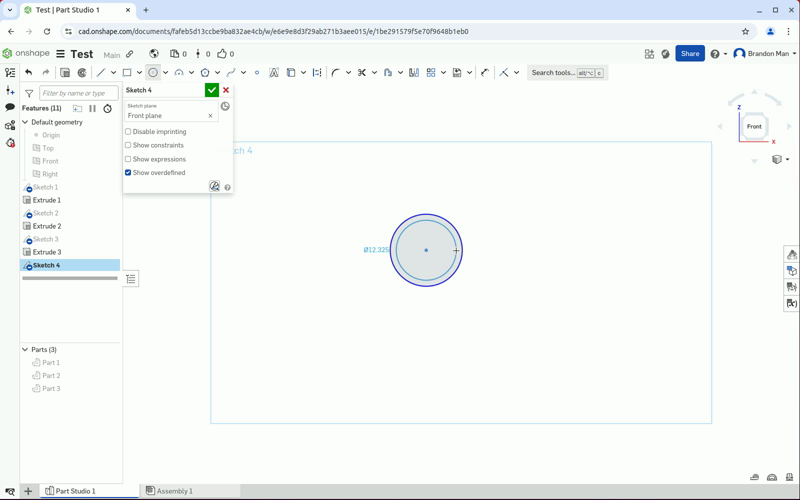
click(456, 250)
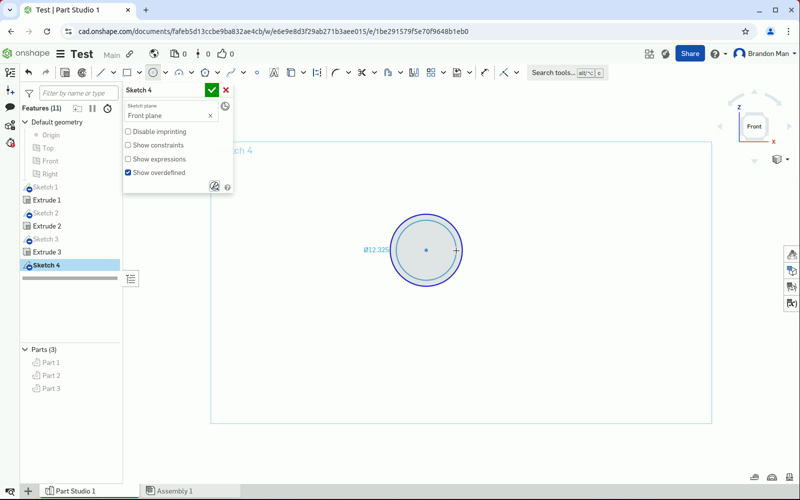
key(esc)
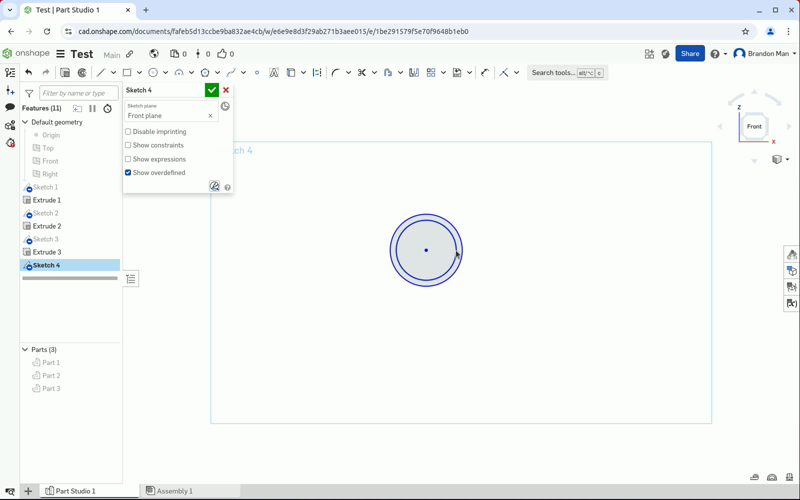
mouse_move(454, 264)
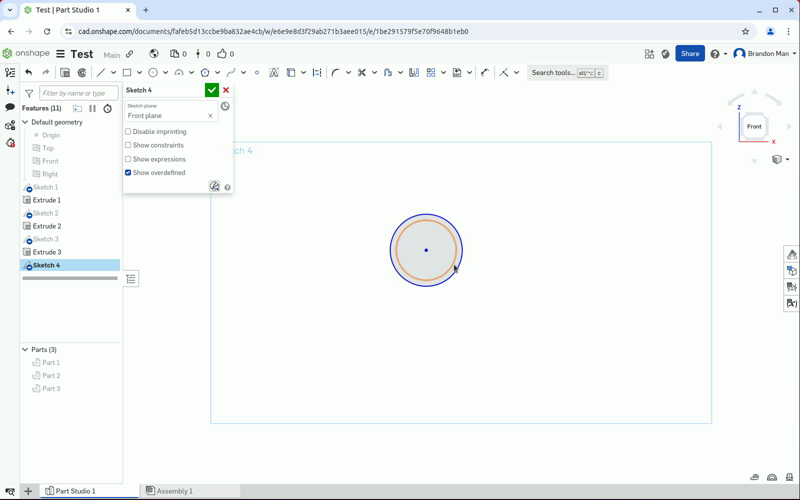
scroll(6)
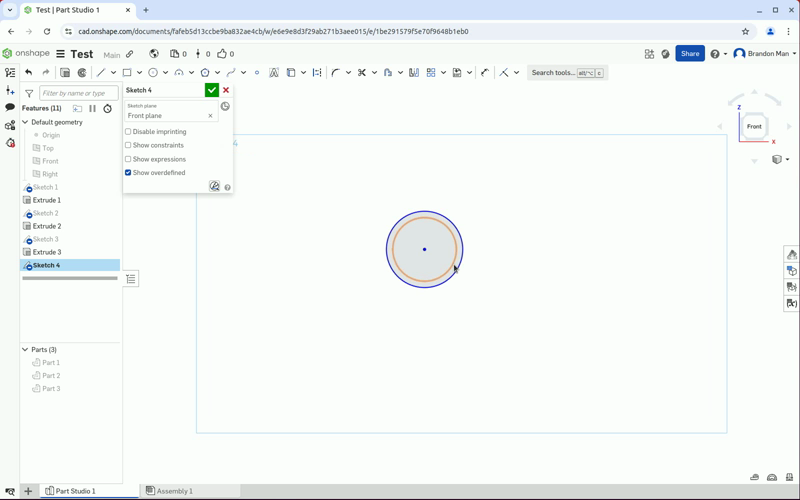
scroll(6)
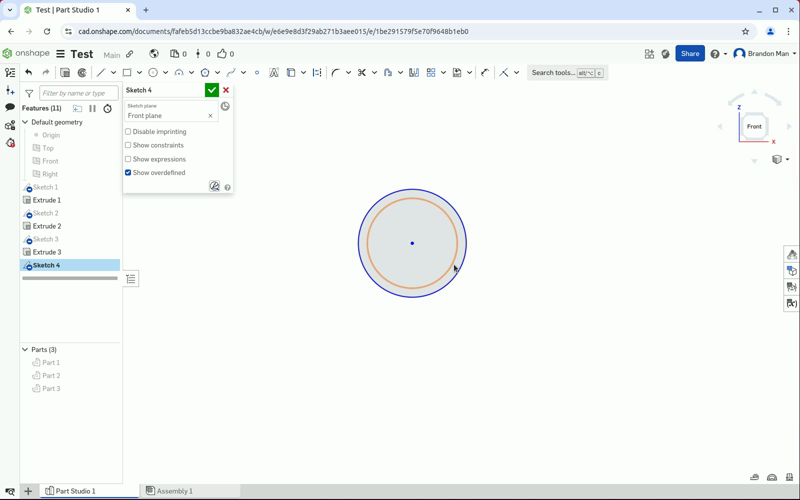
scroll(6)
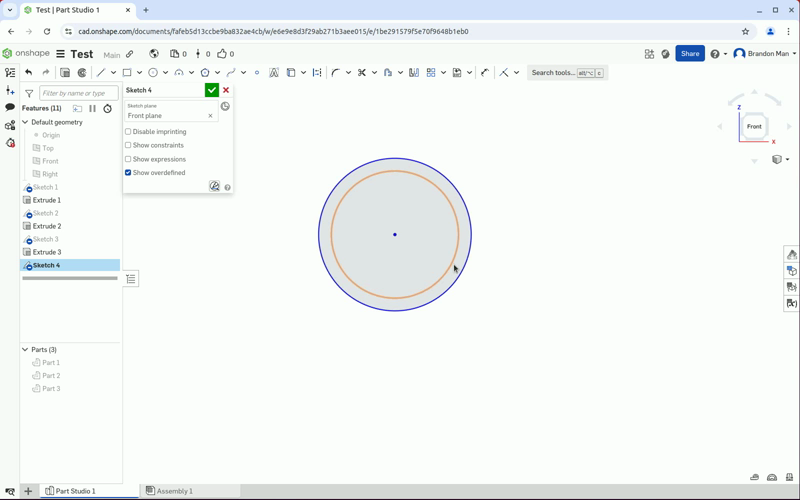
scroll(6)
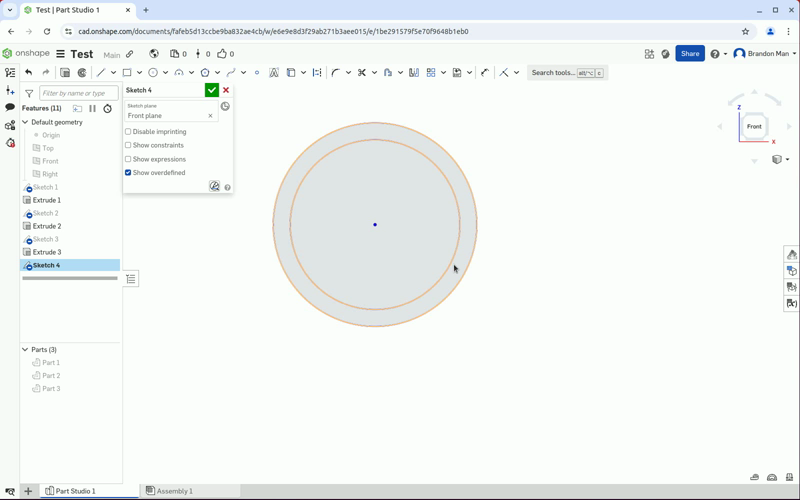
scroll(6)
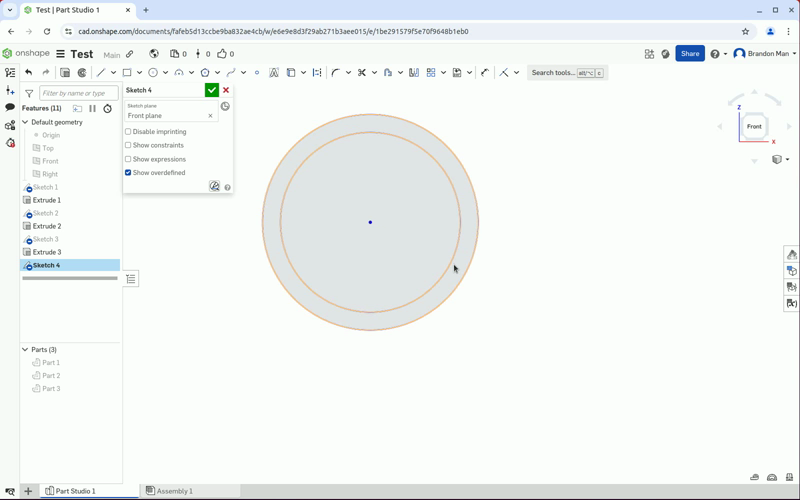
scroll(6)
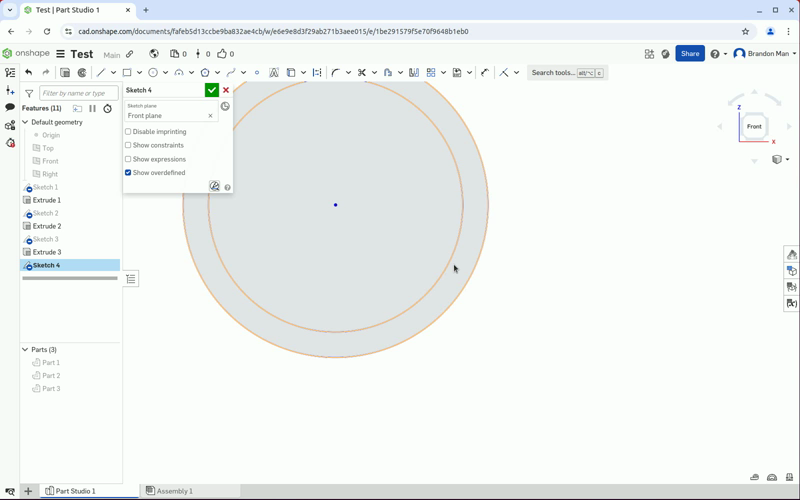
scroll(6)
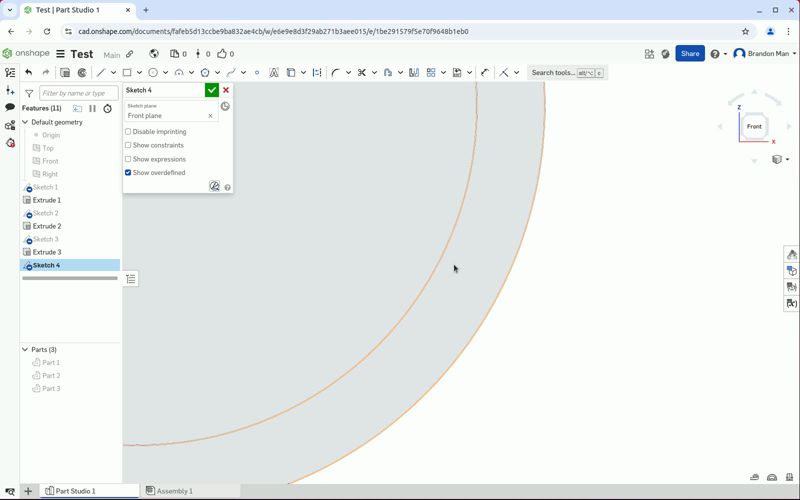
click(454, 264)
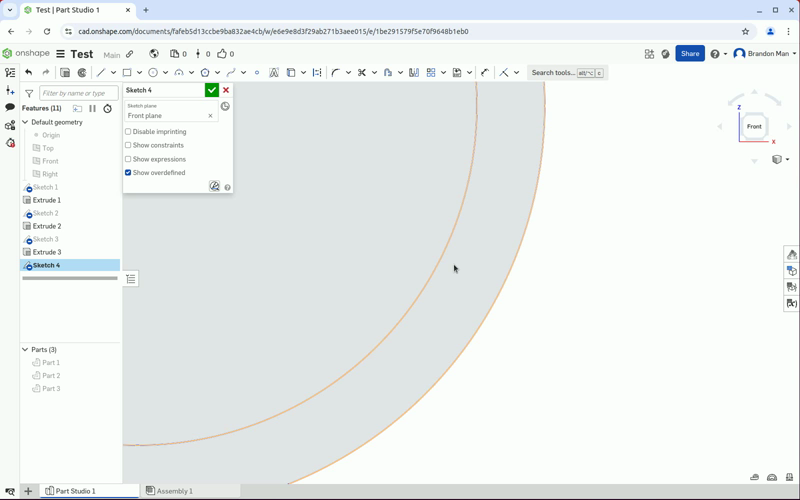
scroll(-6)
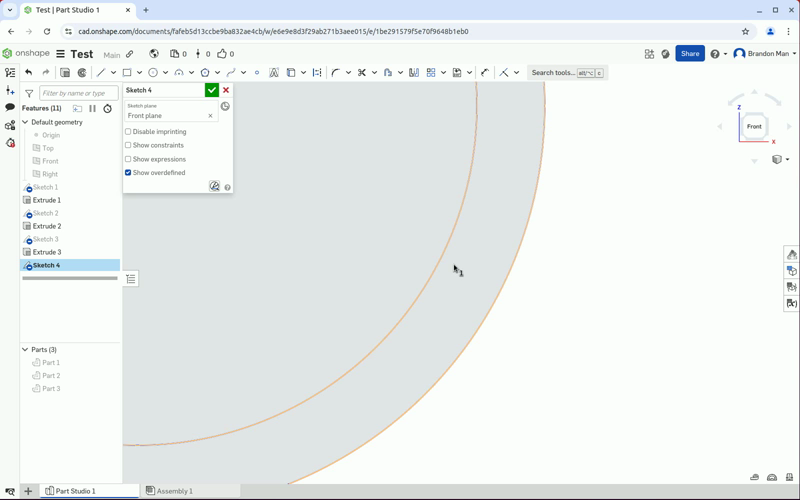
scroll(-6)
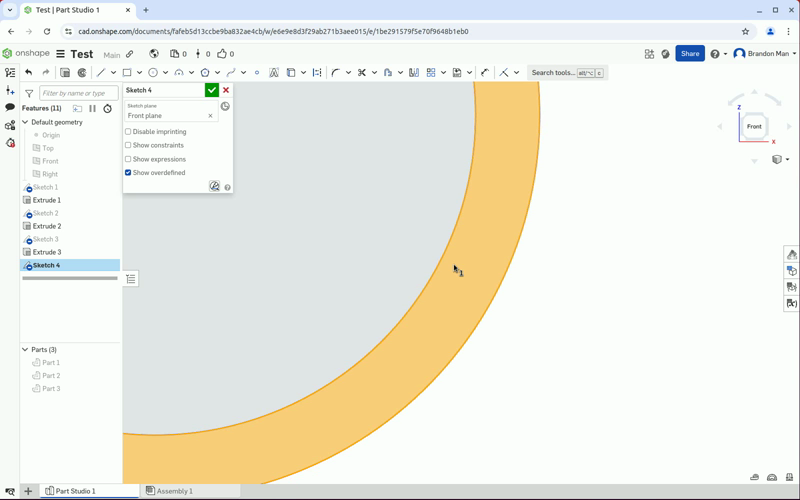
scroll(-6)
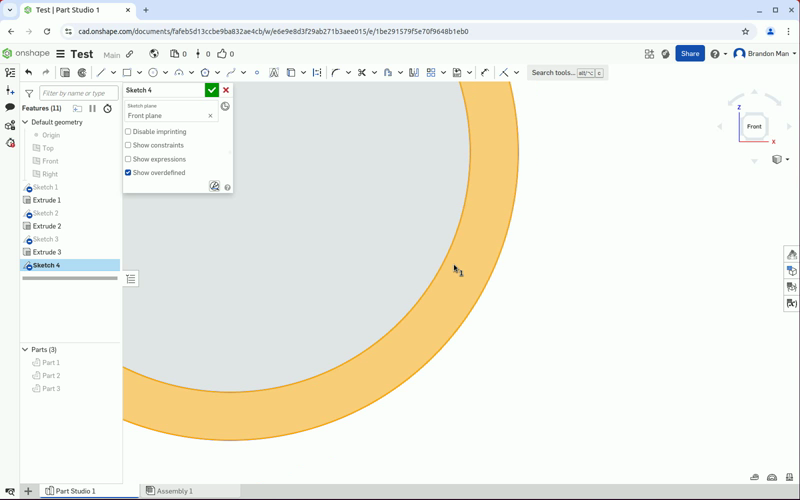
scroll(-6)
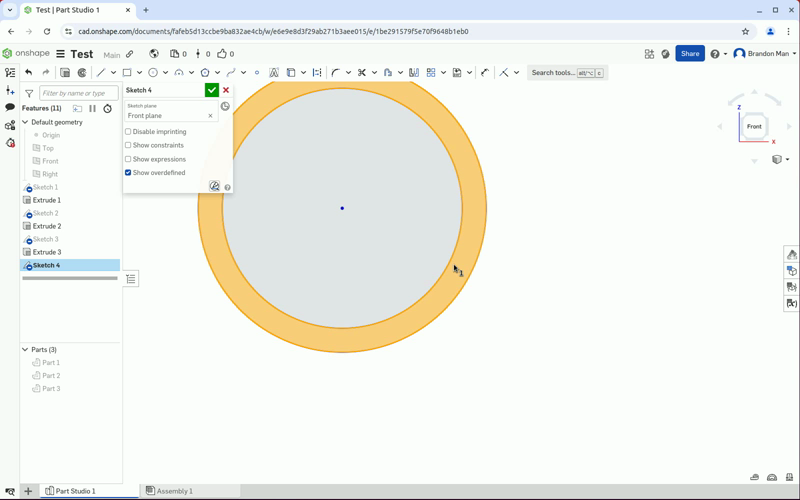
scroll(-6)
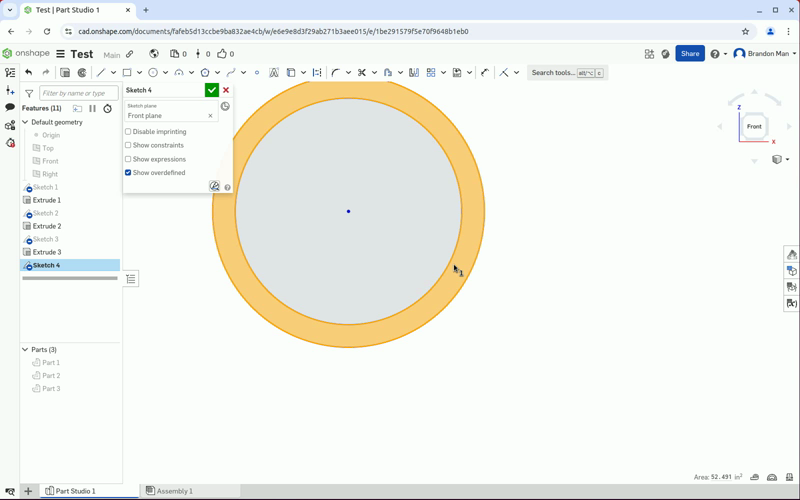
scroll(-6)
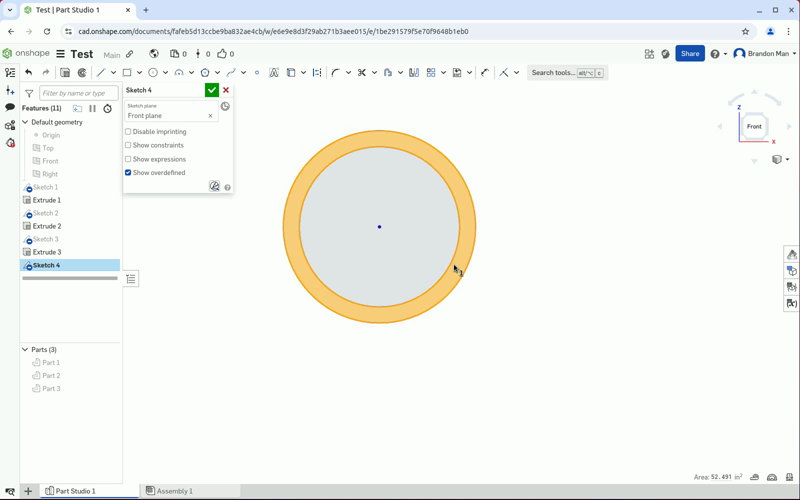
scroll(-6)
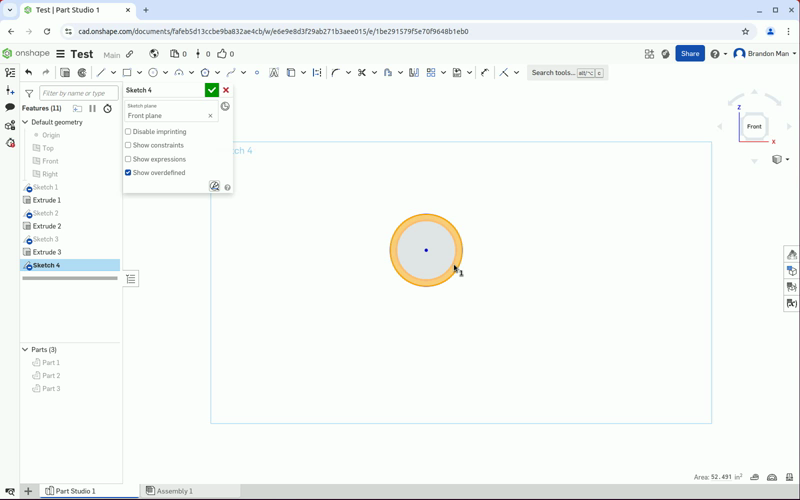
mouse_move(73, 352)
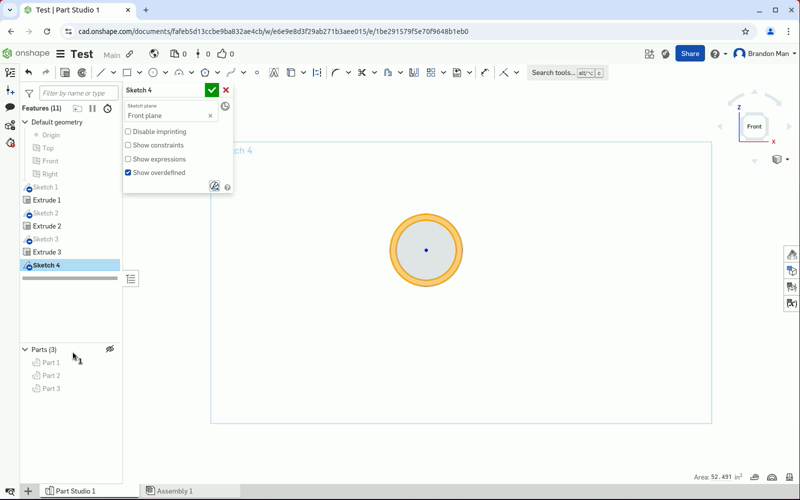
key(shift+y)
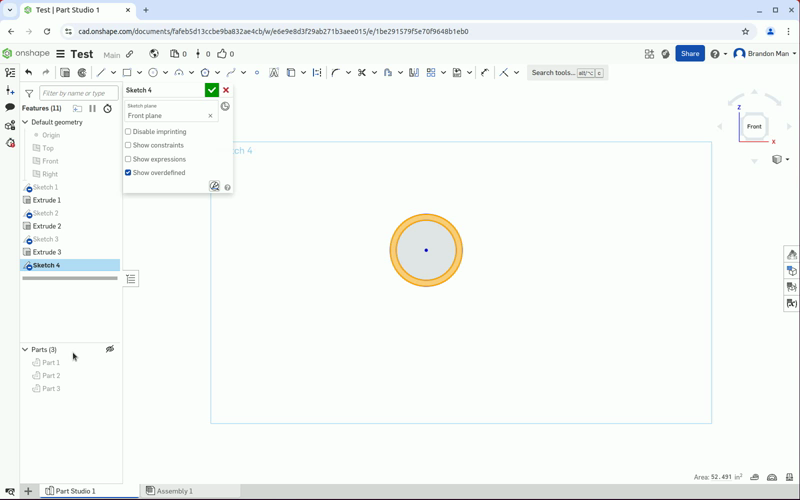
key(shift+e)
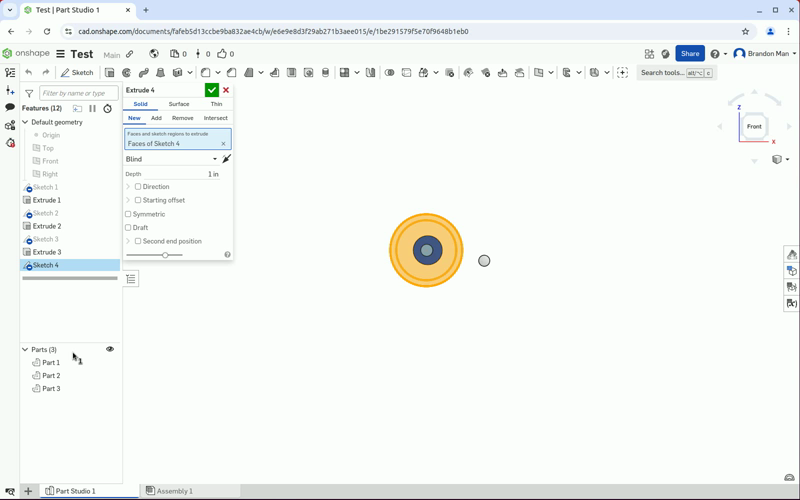
mouse_move(143, 106)
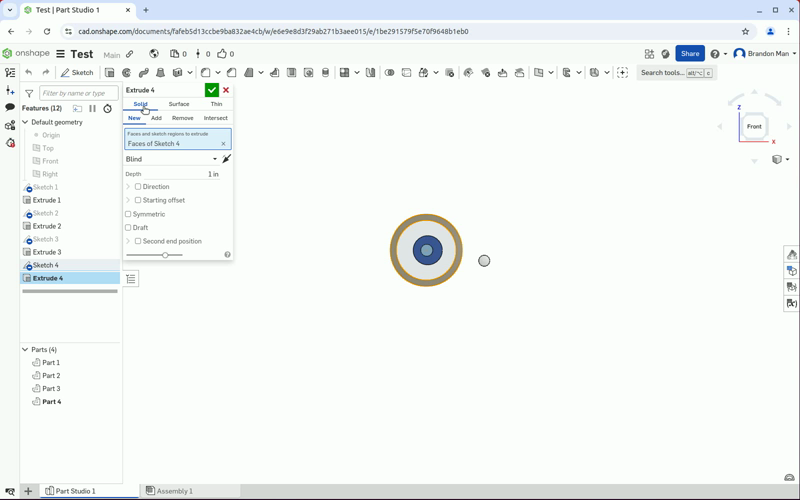
click(143, 106)
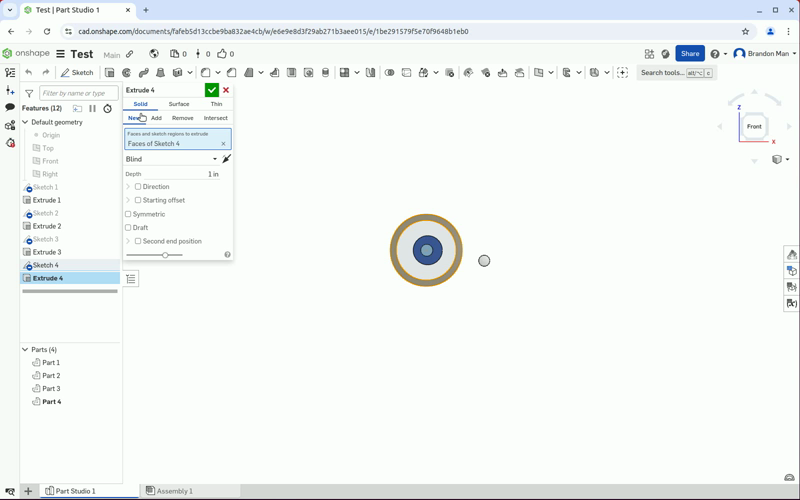
mouse_move(137, 120)
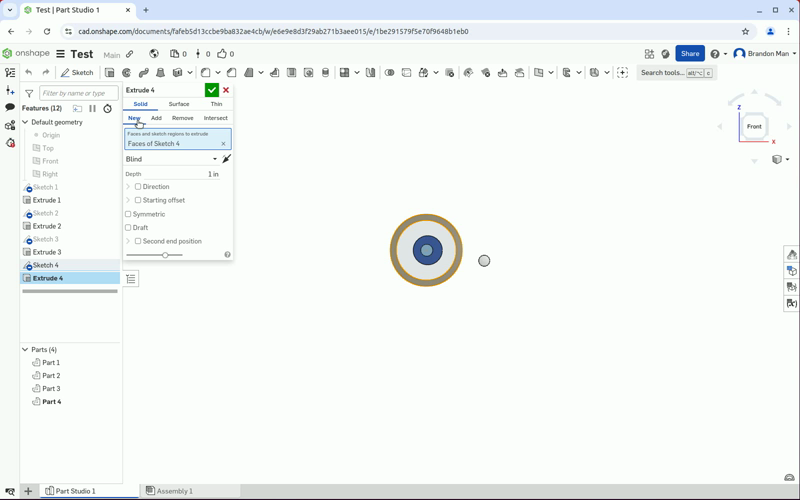
click(137, 120)
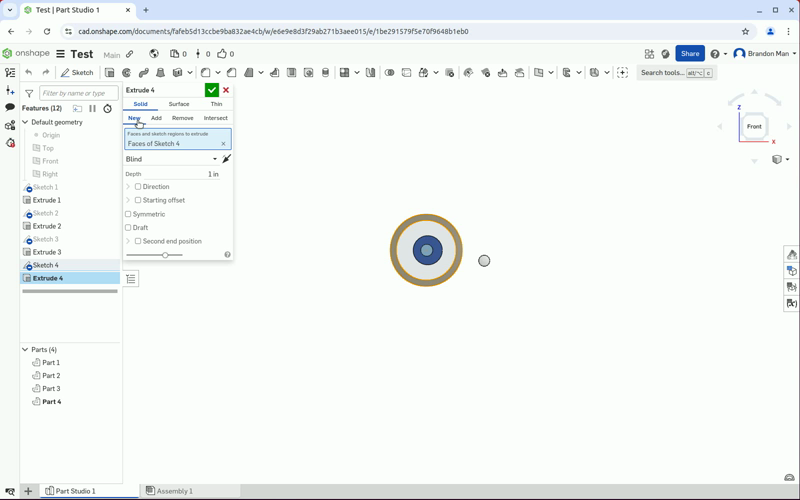
key(tab, 4)
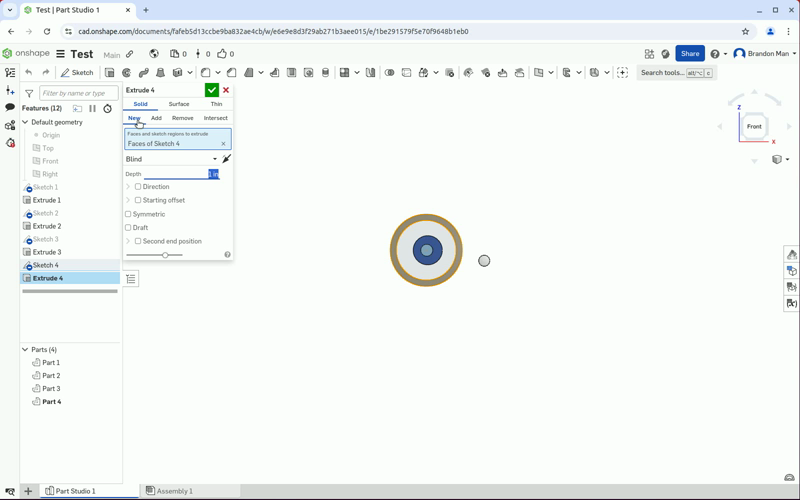
text(1.444)
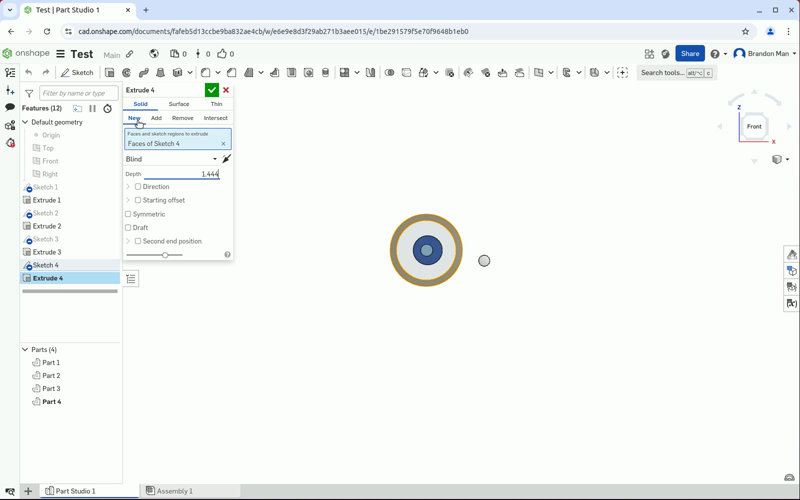
key(tab, 3)
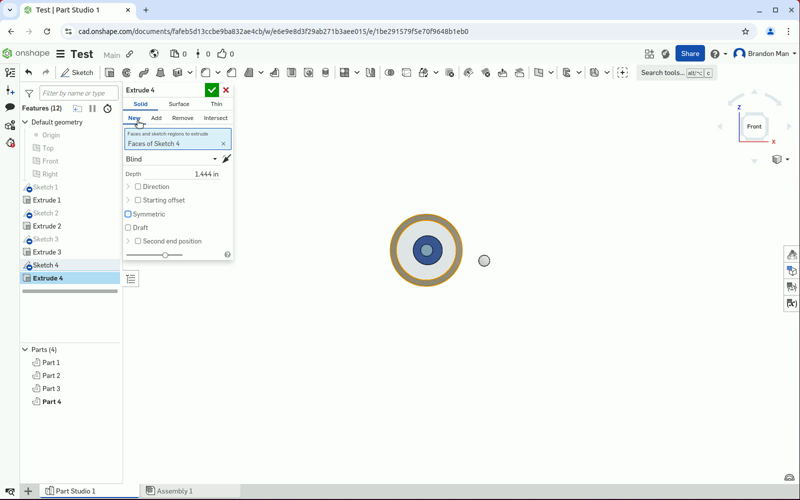
key(space)
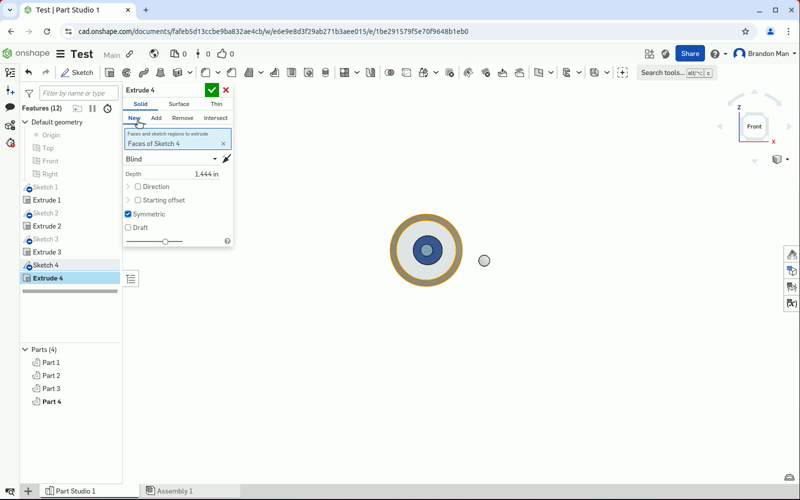
key(enter)
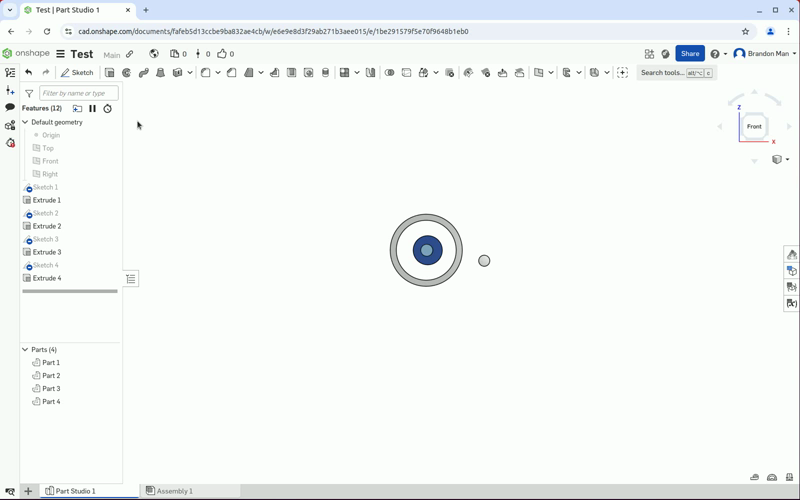
key(shift+h)
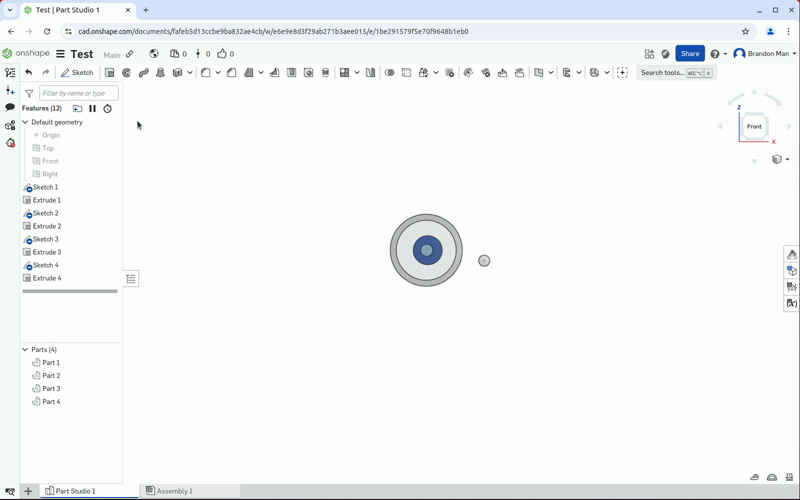
key(shift+h)
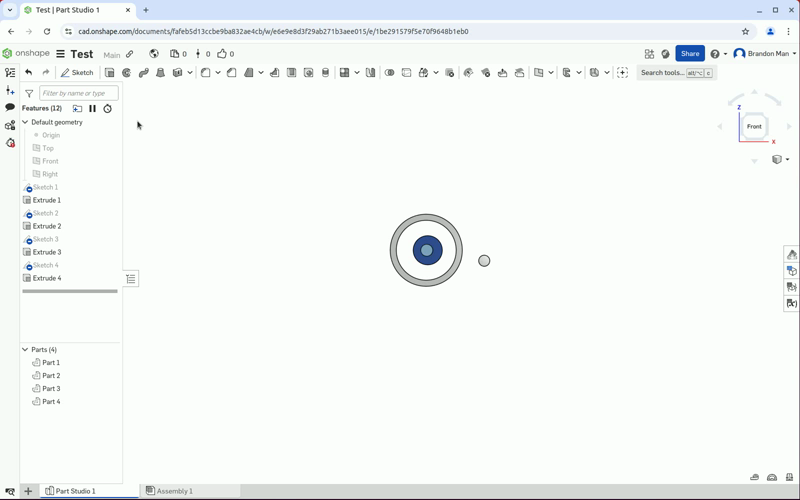
mouse_move(73, 189)
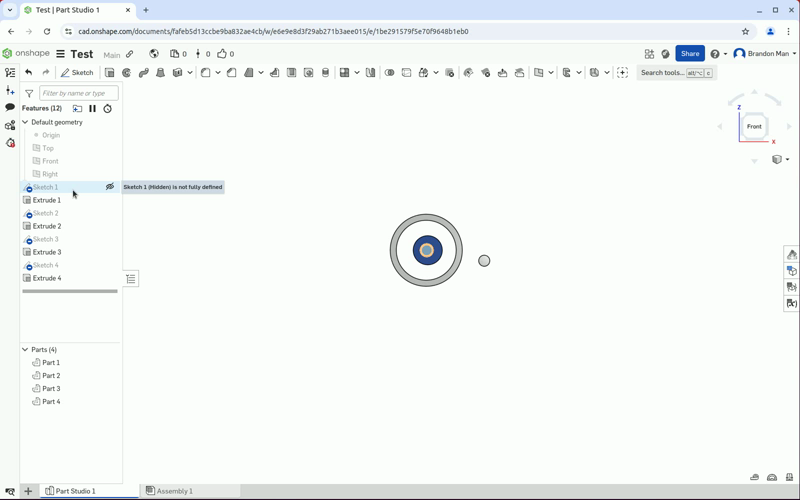
click(73, 189)
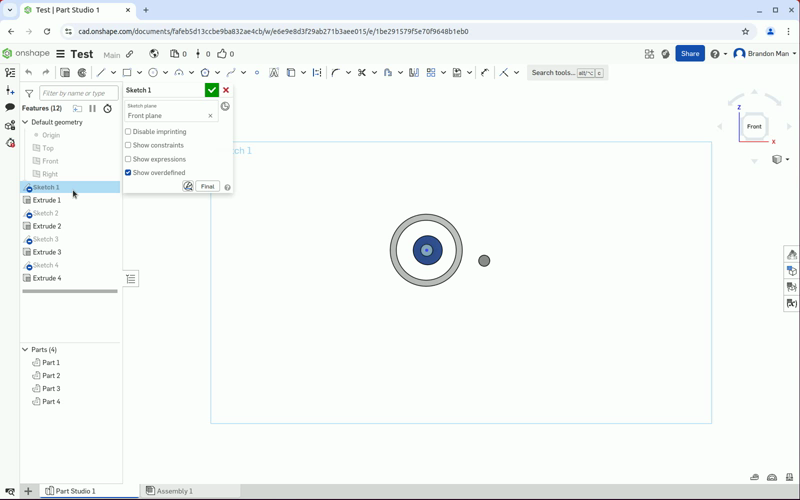
mouse_move(229, 92)
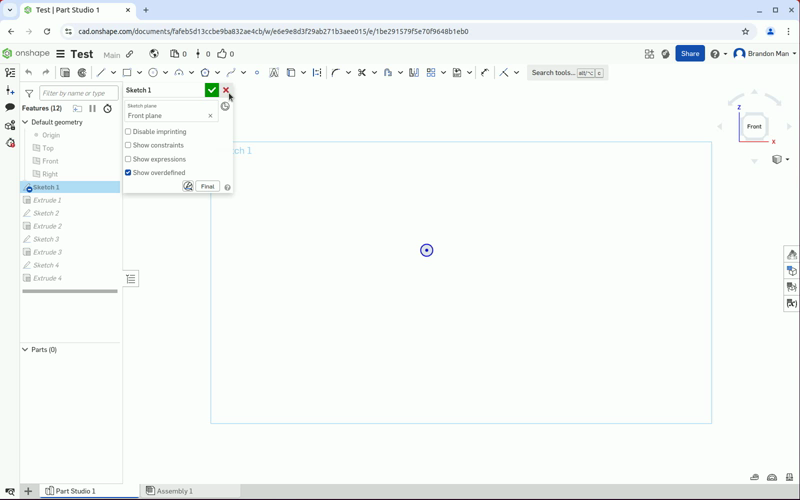
click(229, 92)
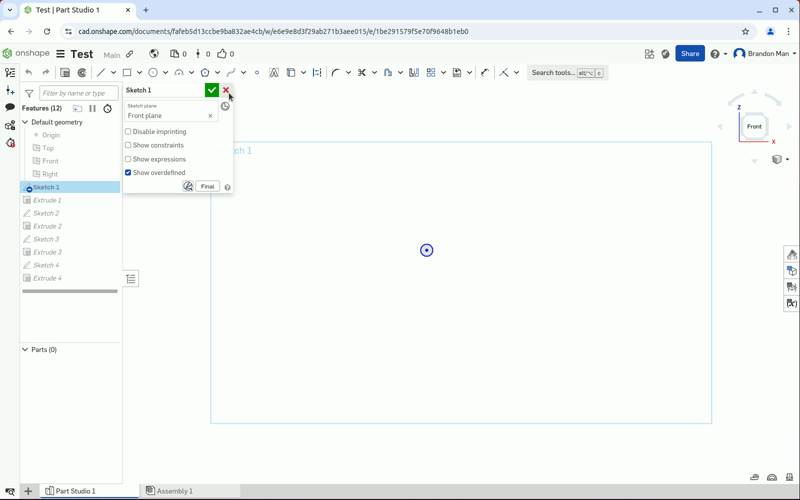
key(shift+s)
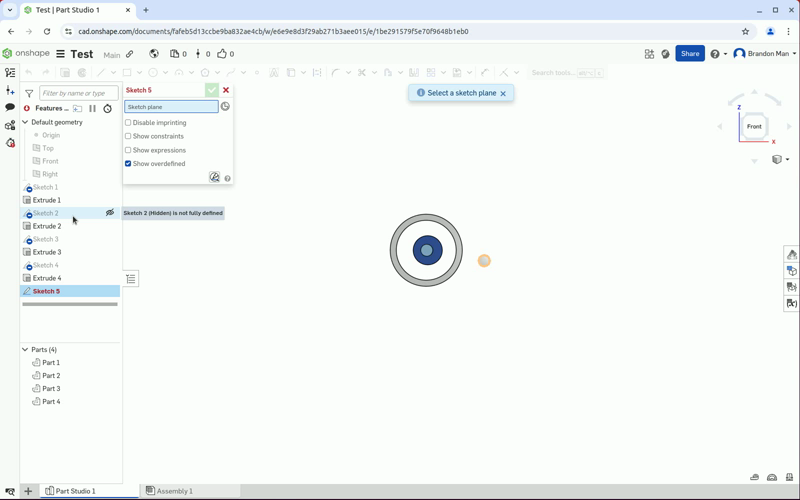
scroll(3)
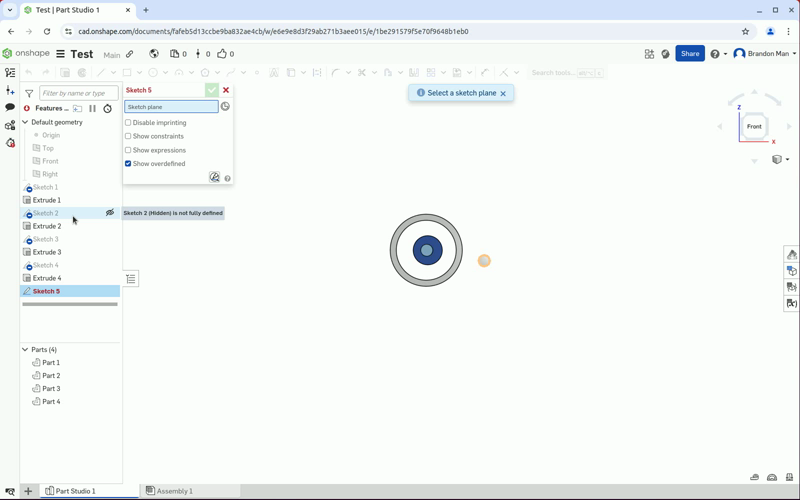
mouse_move(73, 163)
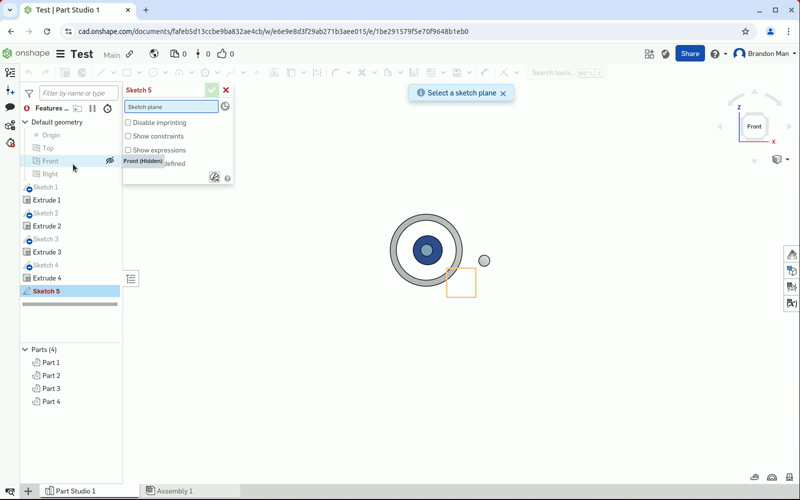
click(73, 163)
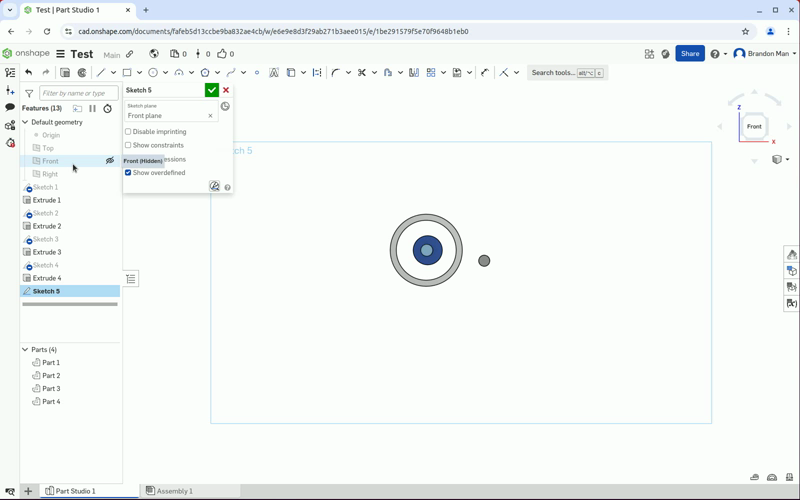
mouse_move(73, 352)
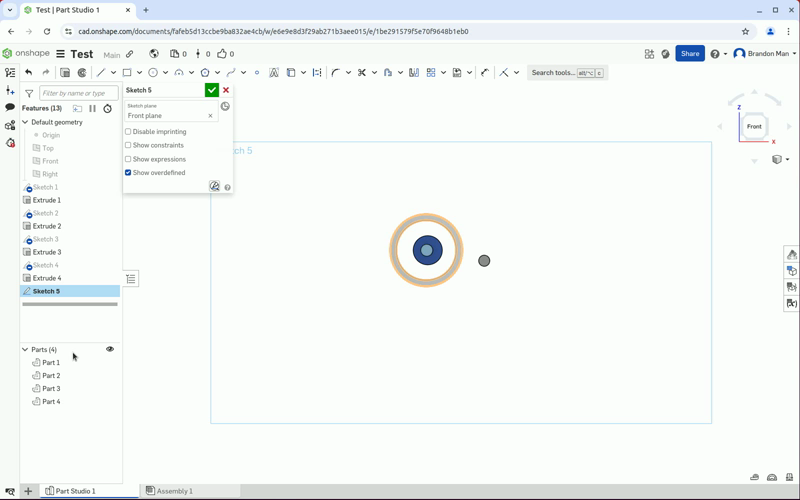
key(y)
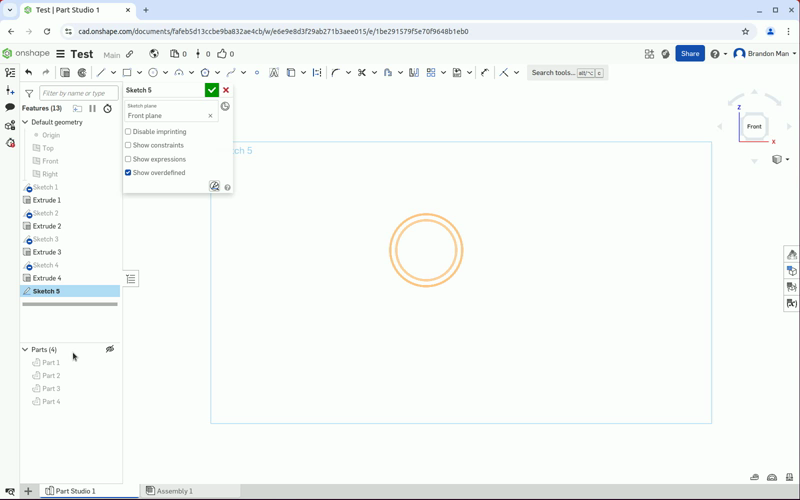
key(c)
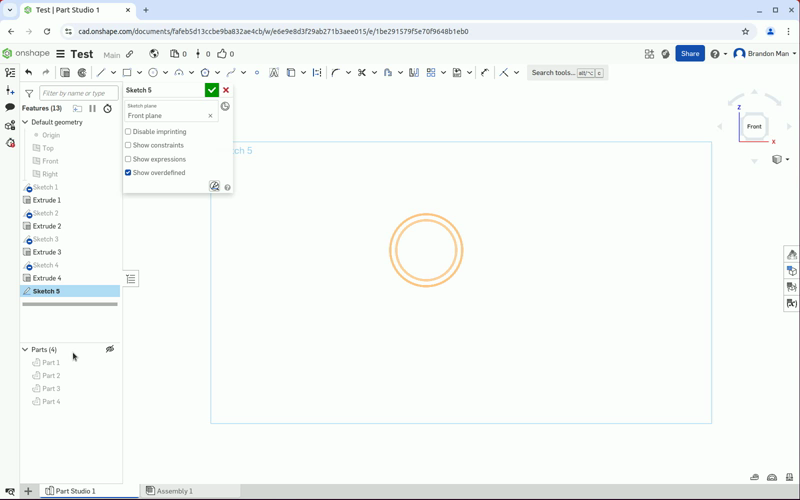
key_down(shift)
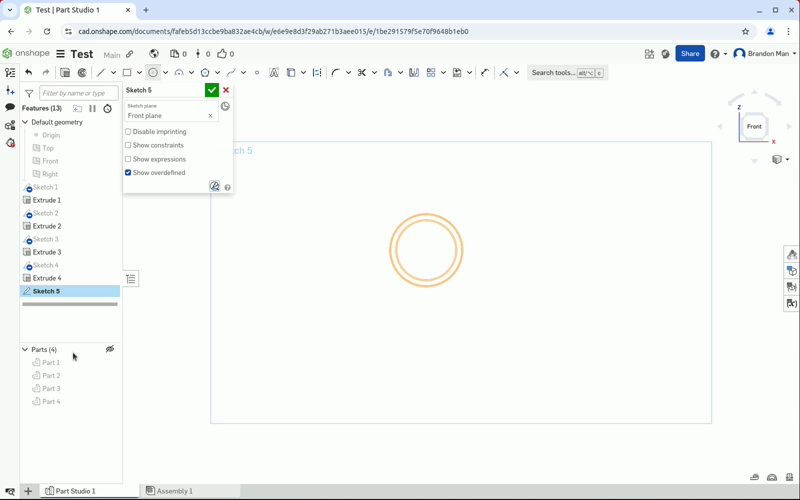
mouse_move(484, 260)
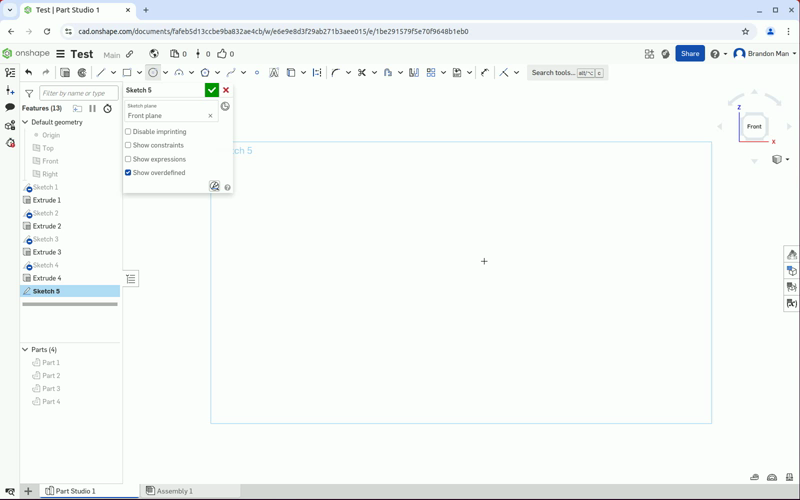
click(484, 260)
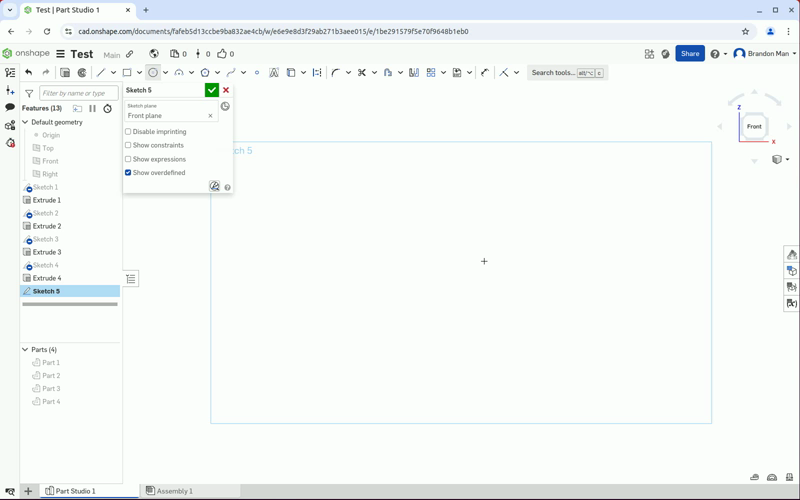
key_up(shift)
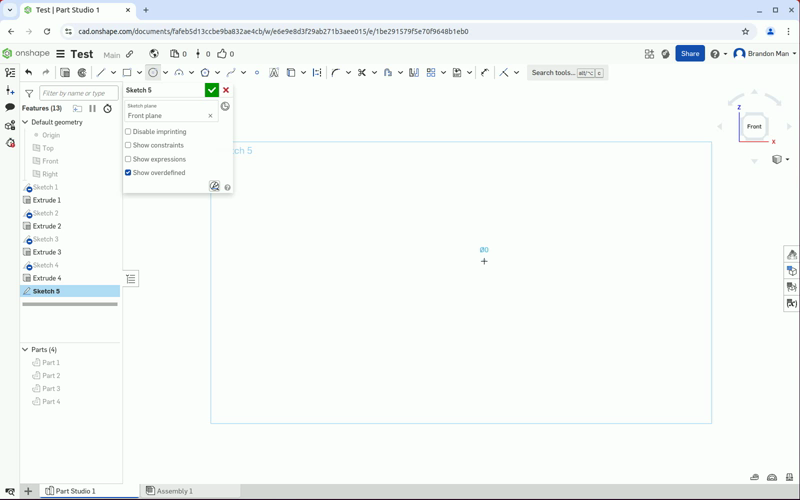
mouse_move(494, 260)
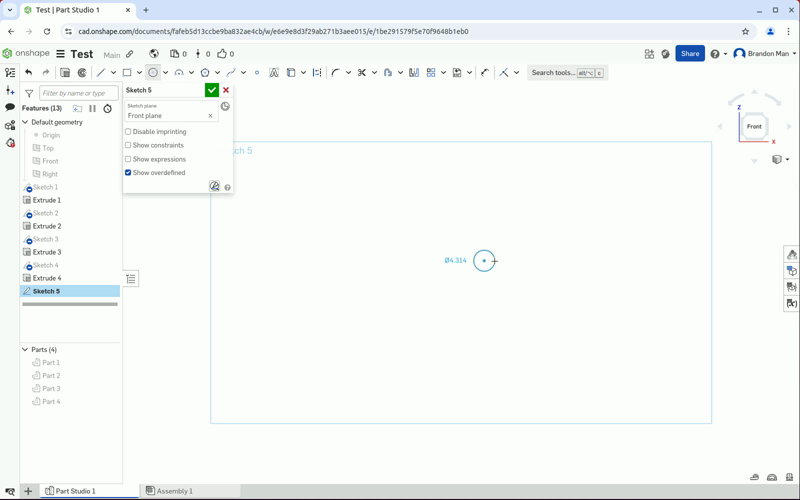
click(494, 260)
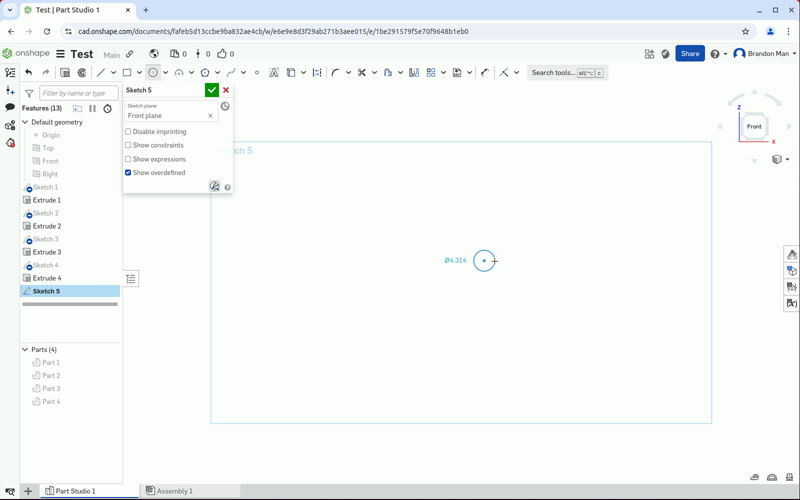
key(esc)
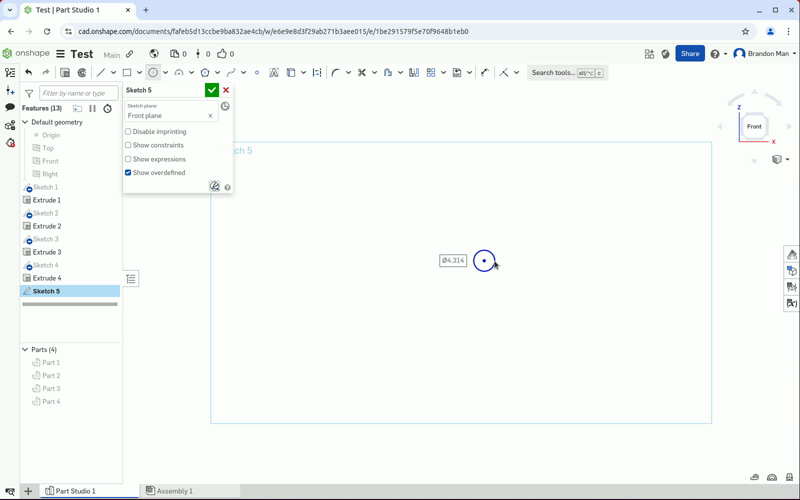
key(c)
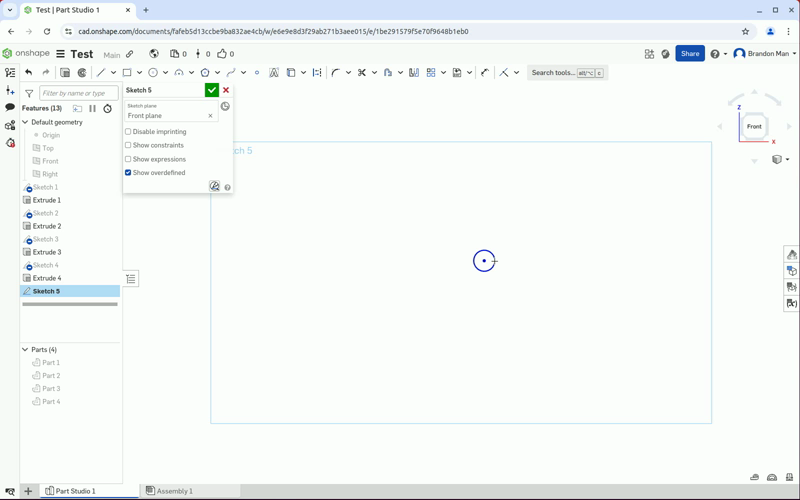
key_down(shift)
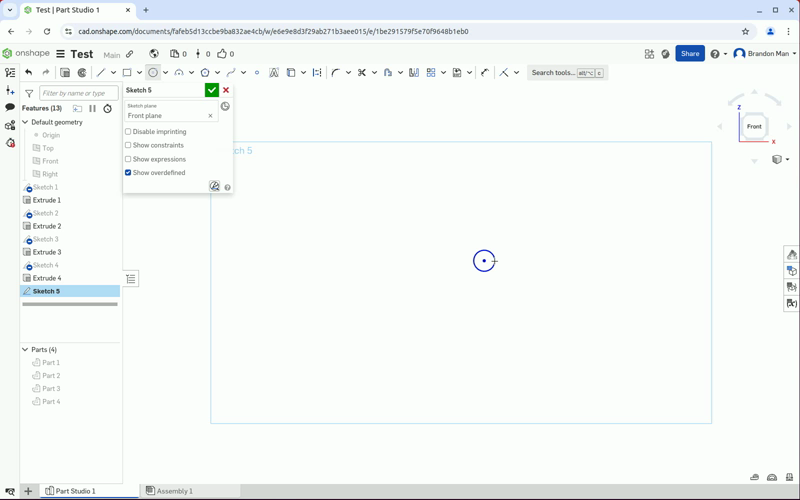
mouse_move(484, 260)
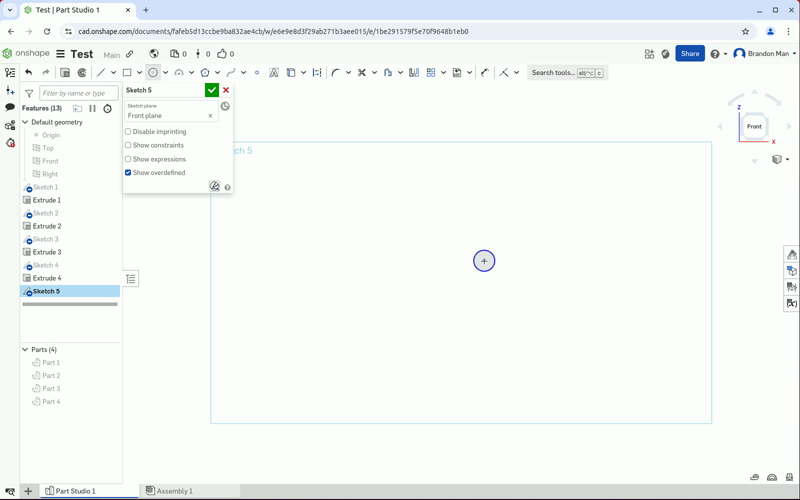
click(484, 260)
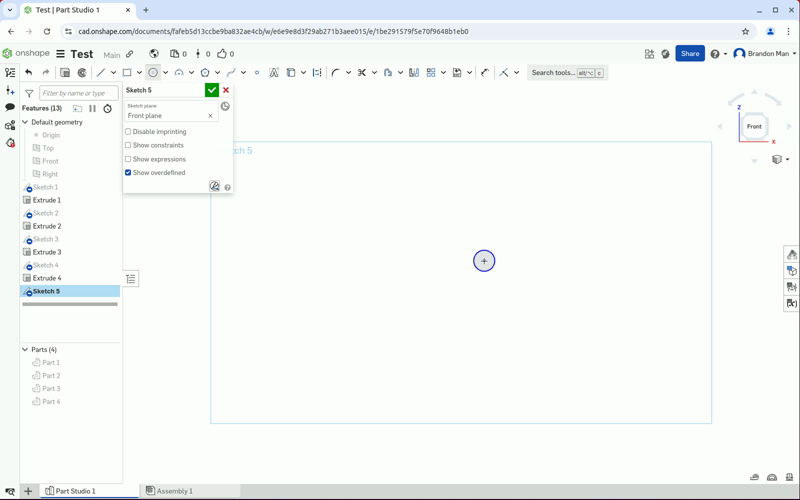
key_up(shift)
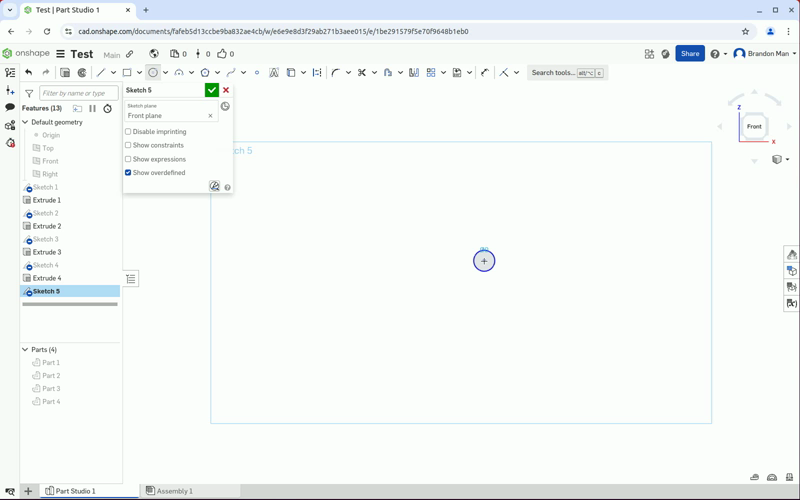
mouse_move(489, 260)
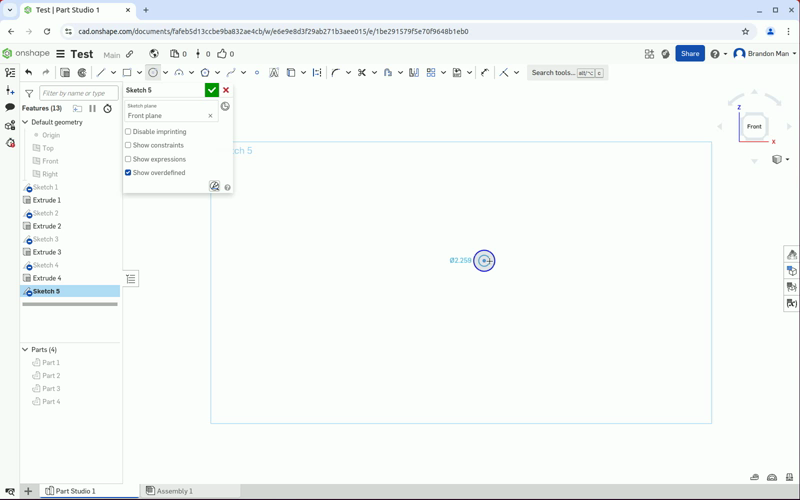
click(489, 260)
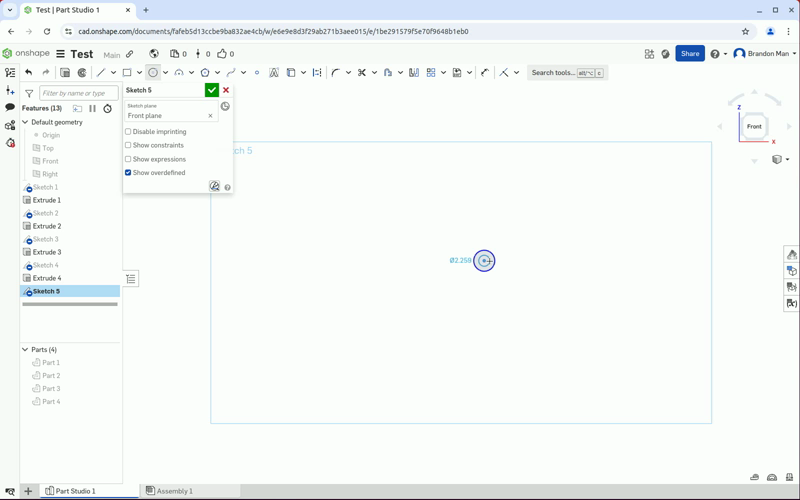
key(esc)
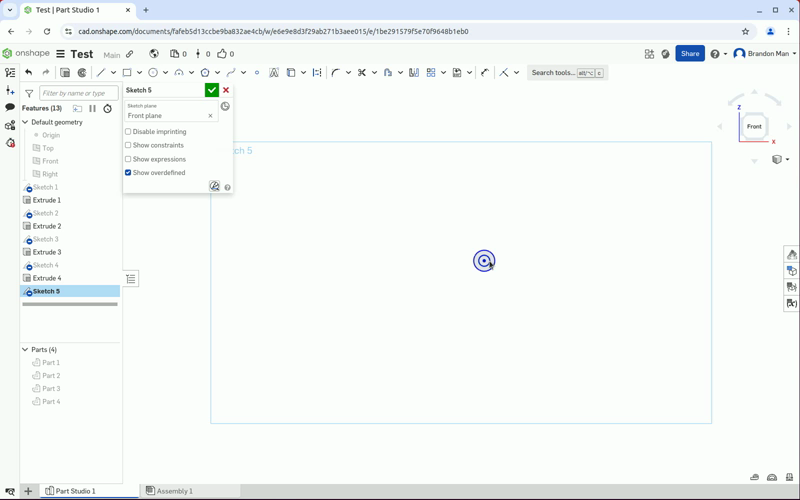
mouse_move(475, 262)
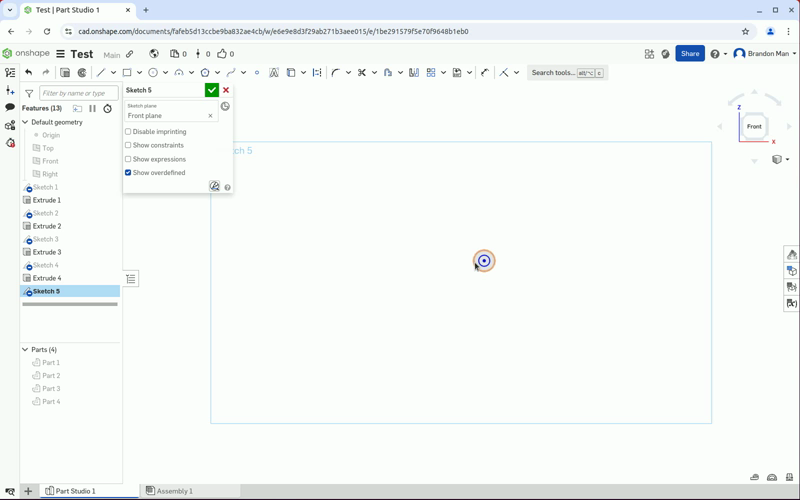
scroll(6)
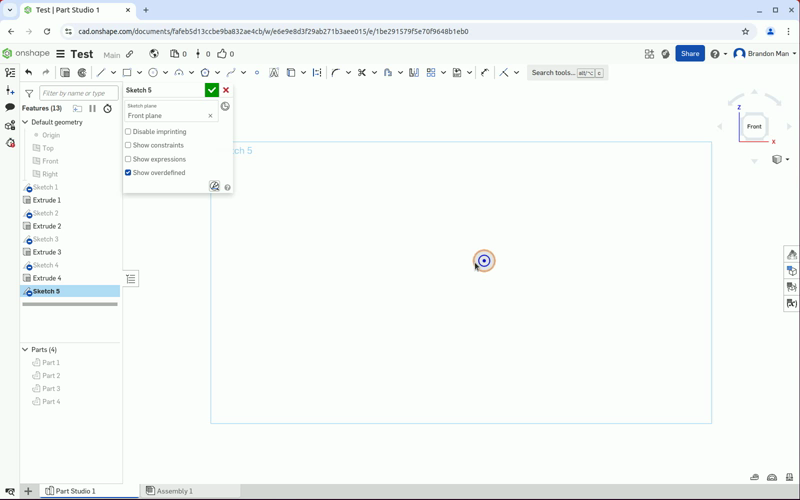
scroll(6)
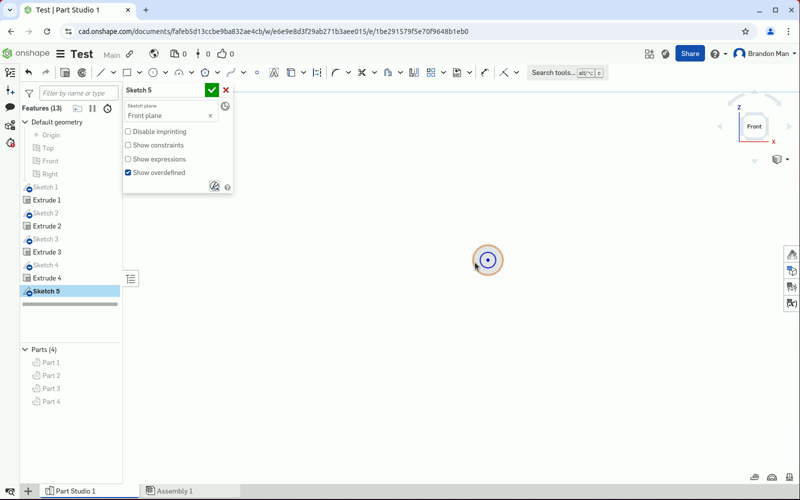
scroll(6)
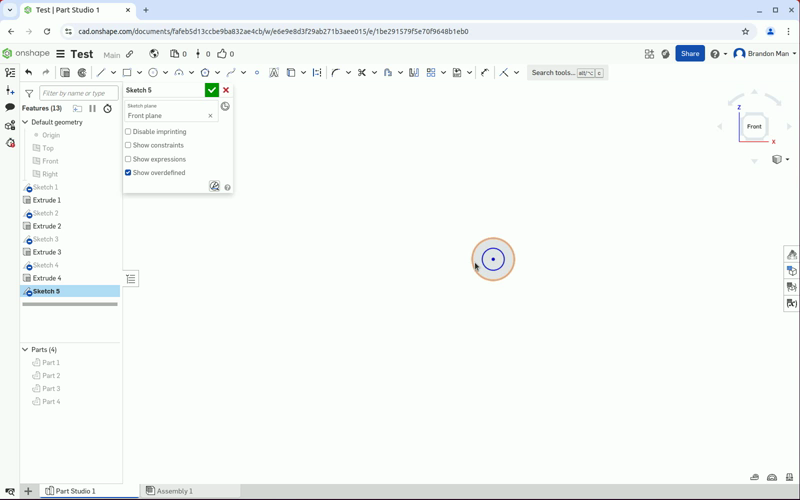
scroll(6)
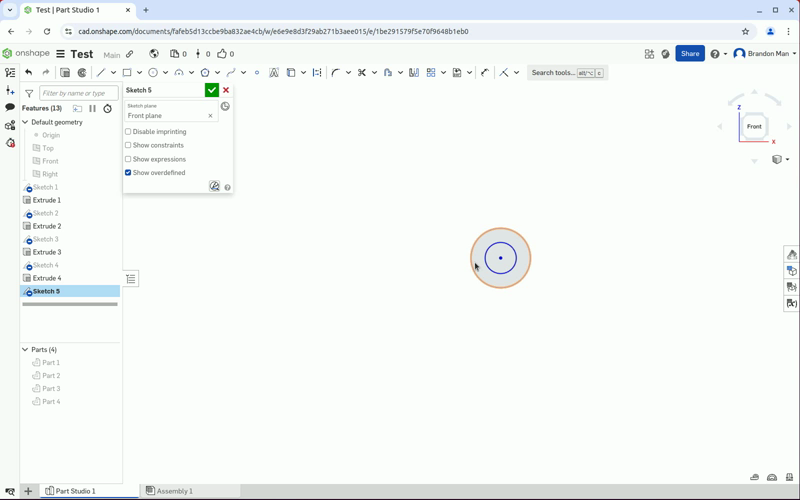
scroll(6)
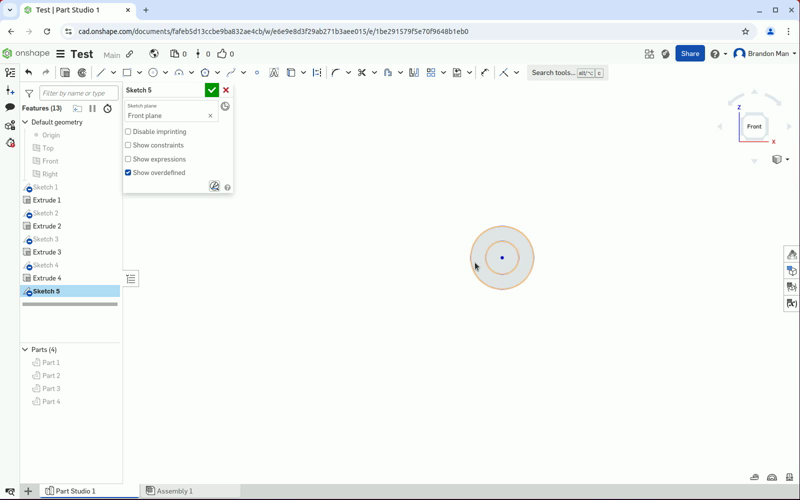
scroll(6)
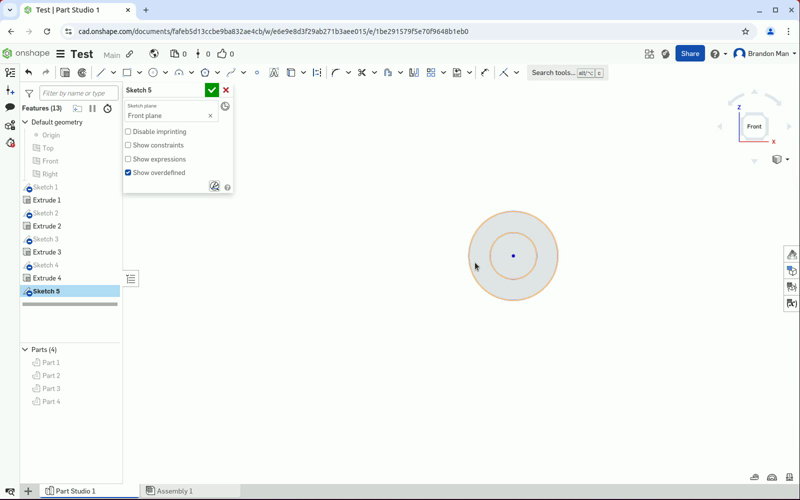
scroll(6)
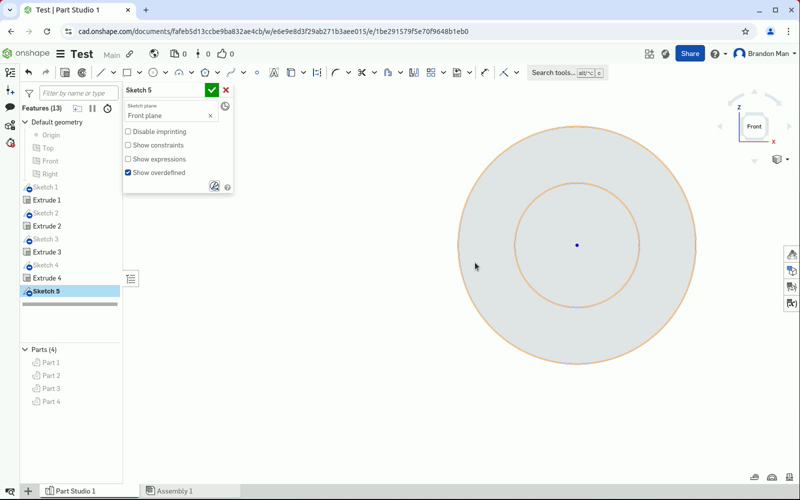
click(475, 262)
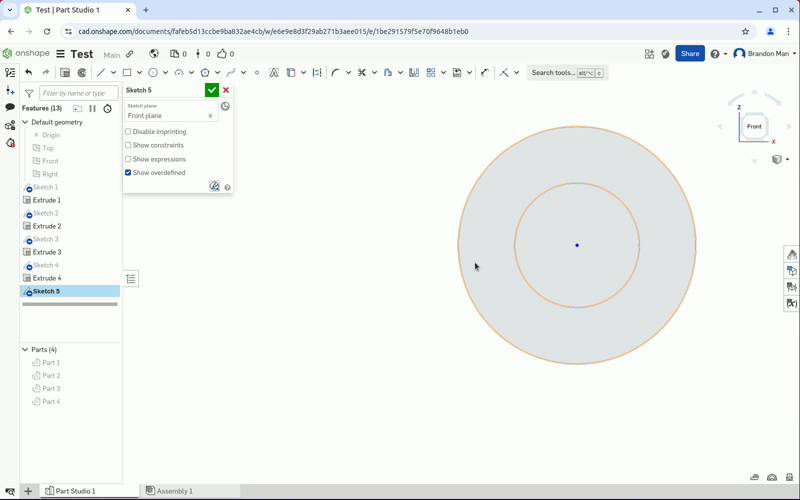
scroll(-6)
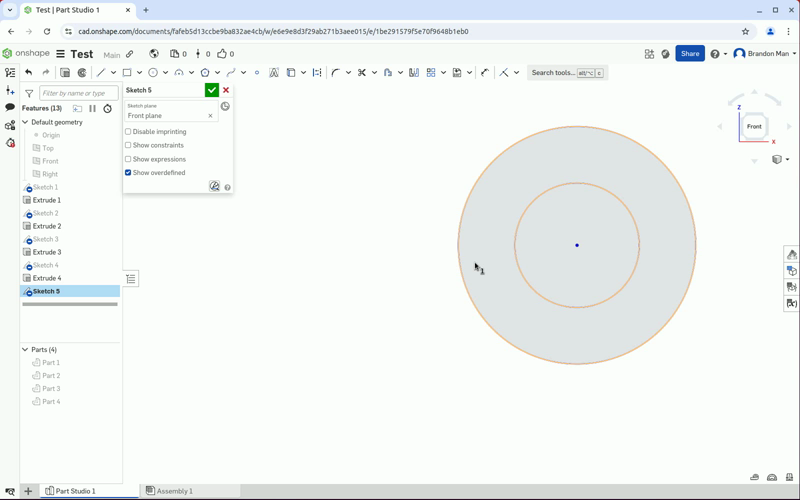
scroll(-6)
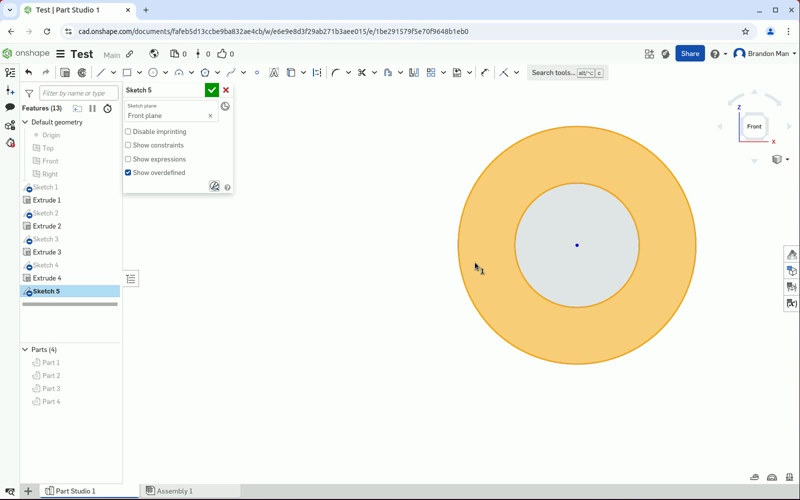
scroll(-6)
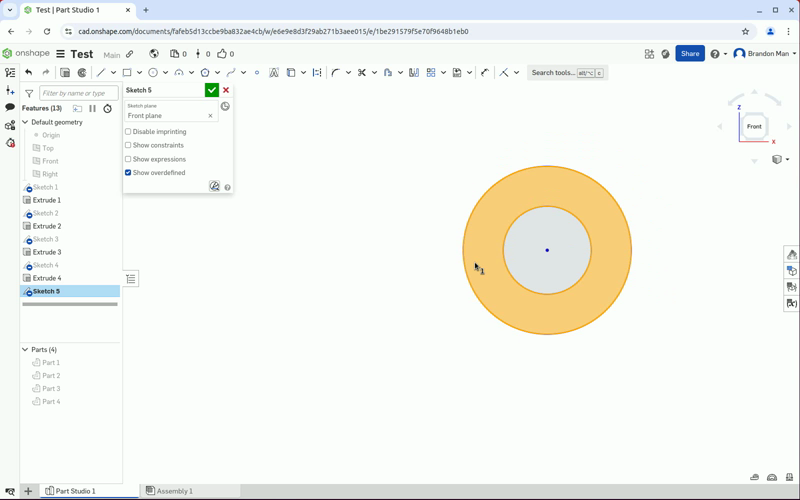
scroll(-6)
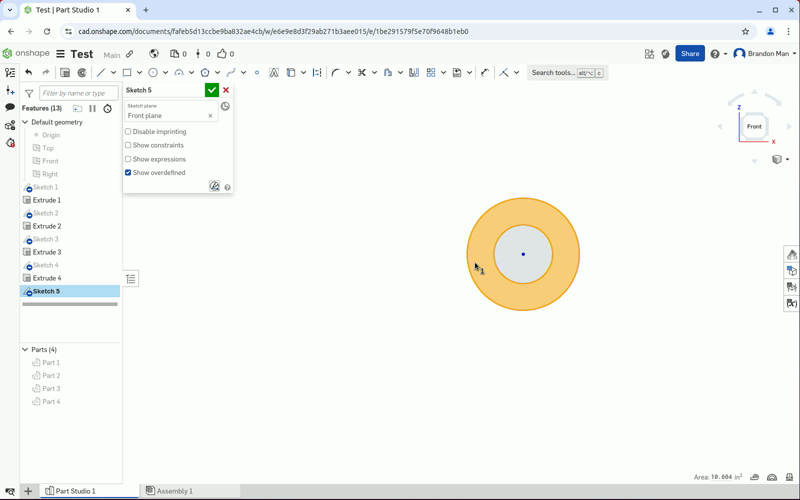
scroll(-6)
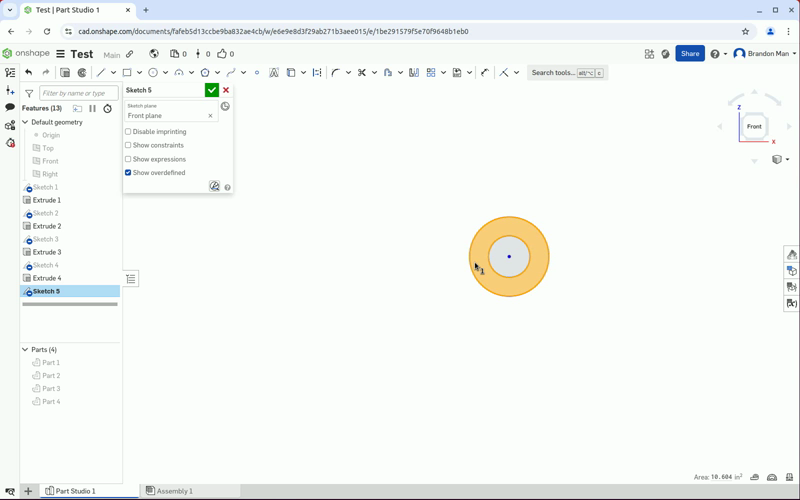
scroll(-6)
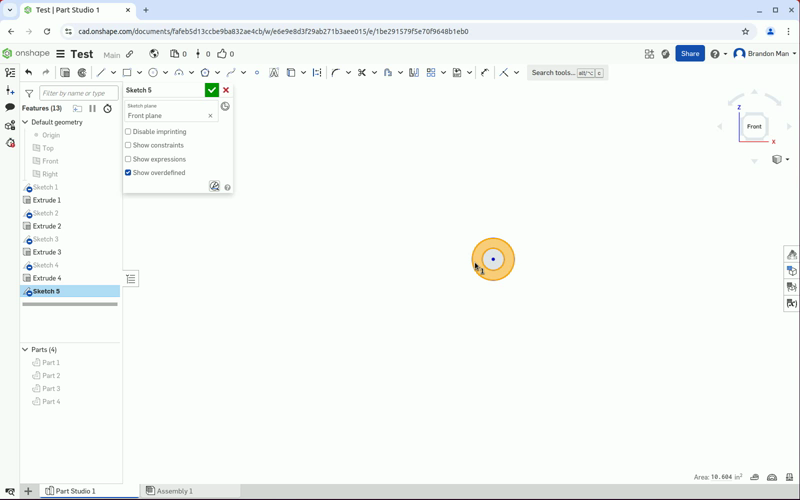
scroll(-6)
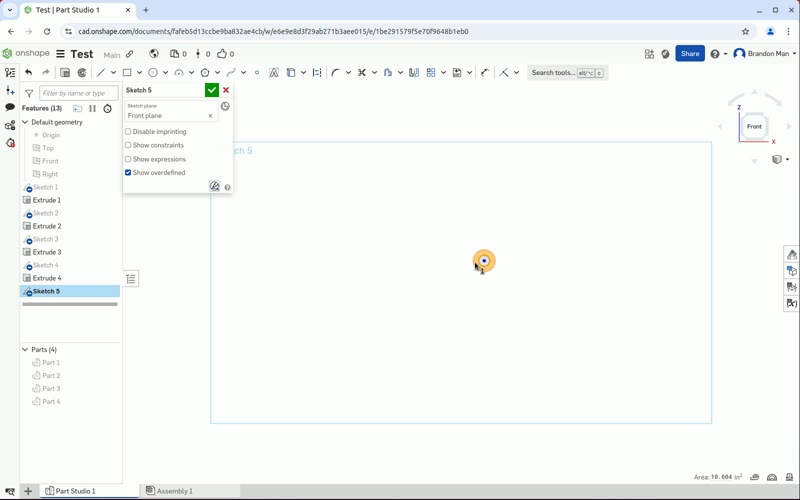
mouse_move(73, 352)
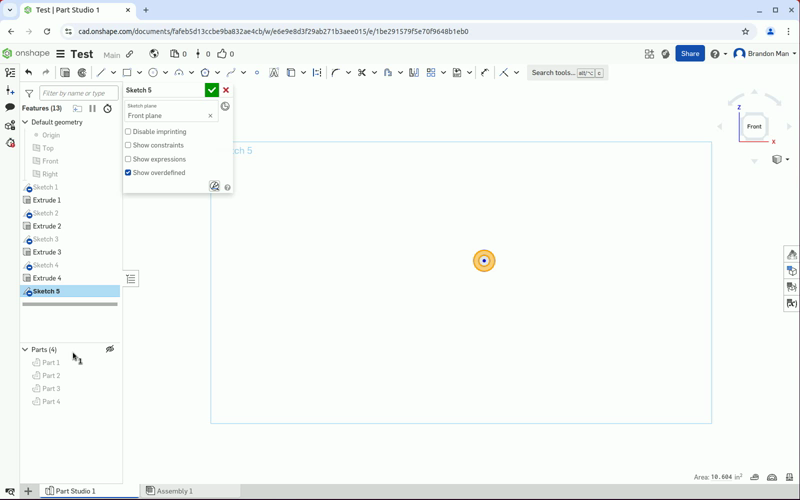
key(shift+y)
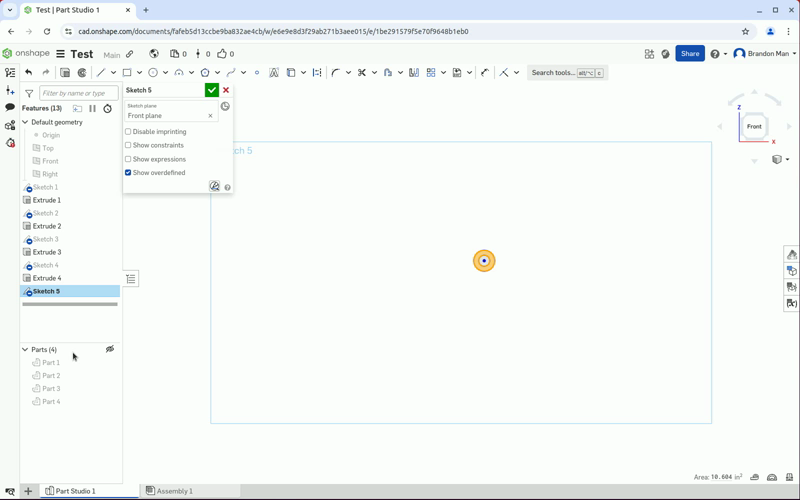
key(shift+e)
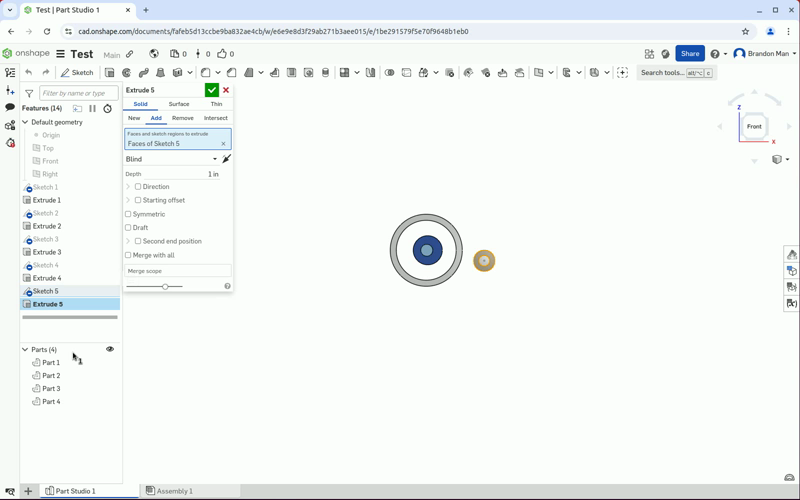
mouse_move(143, 106)
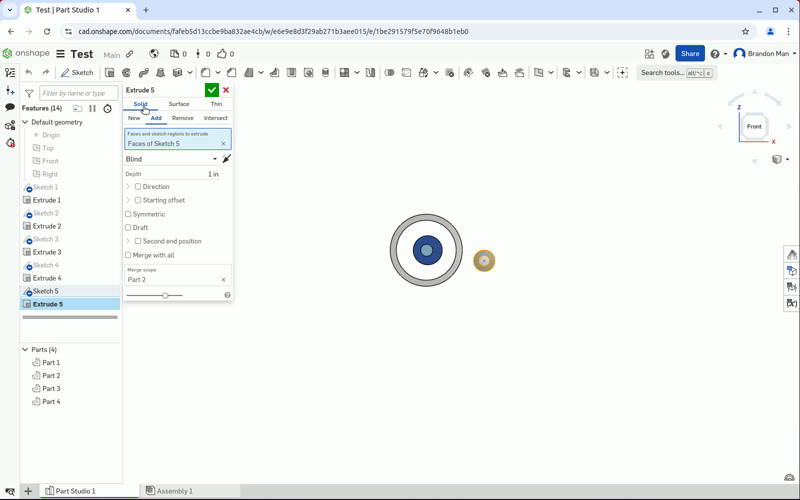
click(143, 106)
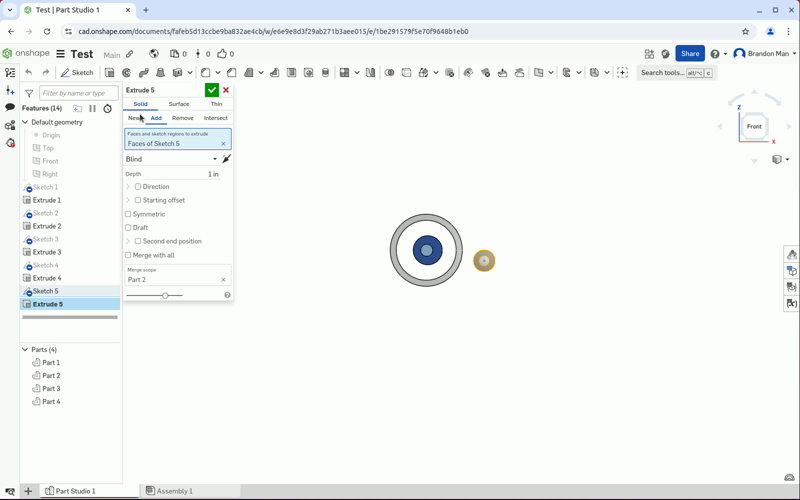
mouse_move(137, 120)
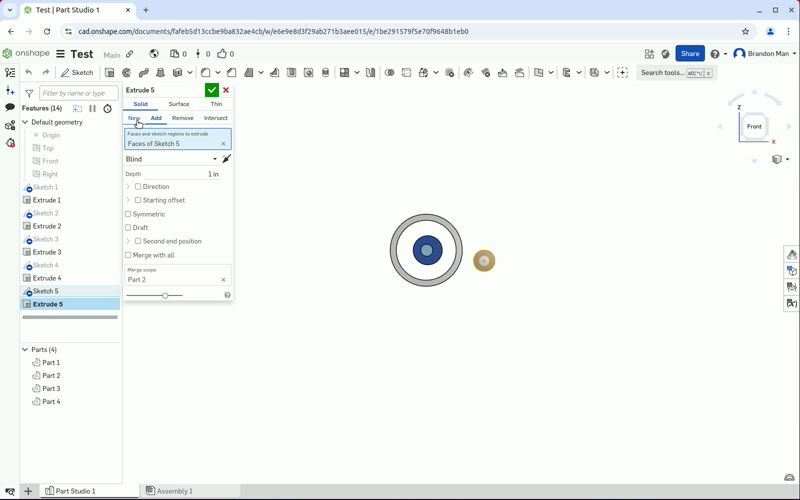
click(137, 120)
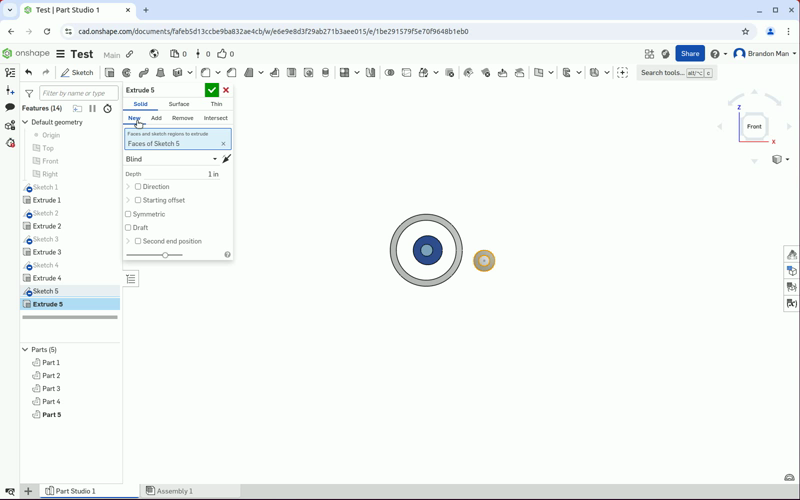
key(tab, 4)
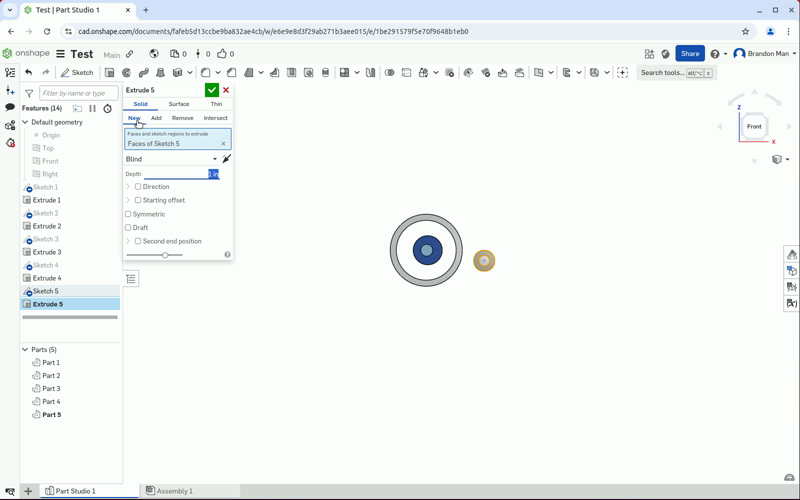
text(1.444)
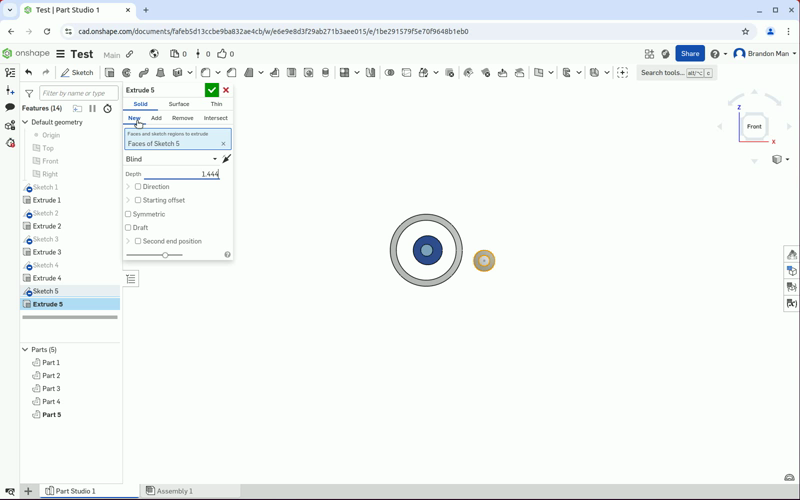
key(tab, 3)
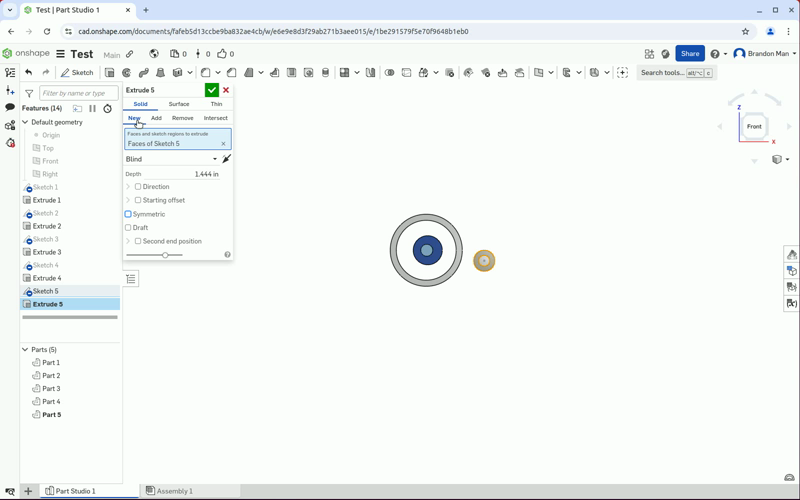
key(space)
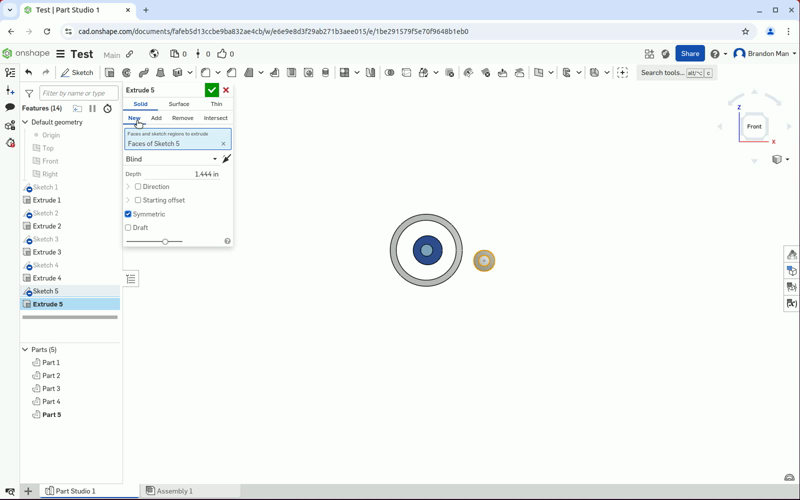
key(enter)
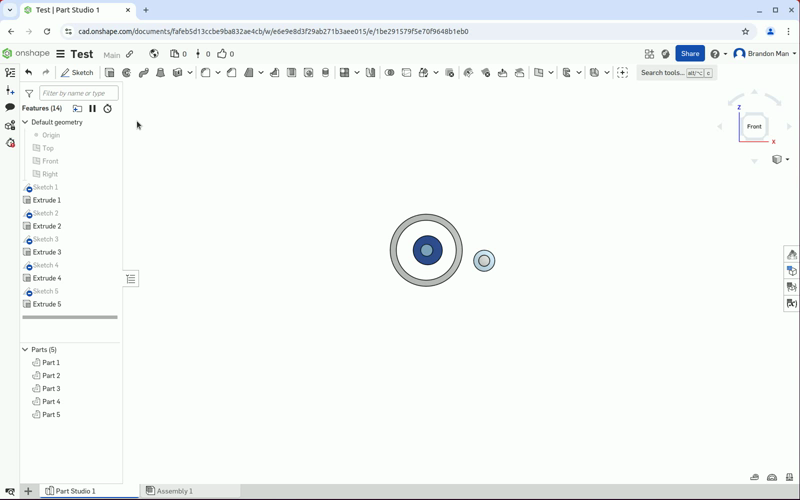
key(shift+h)
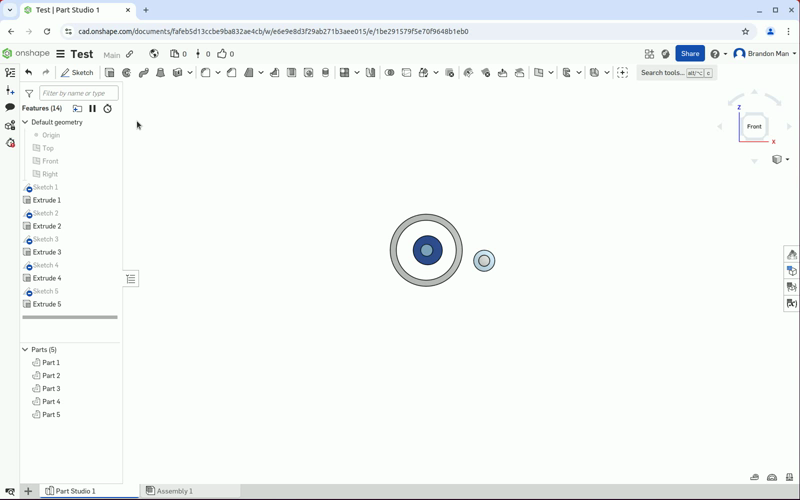
key(shift+h)
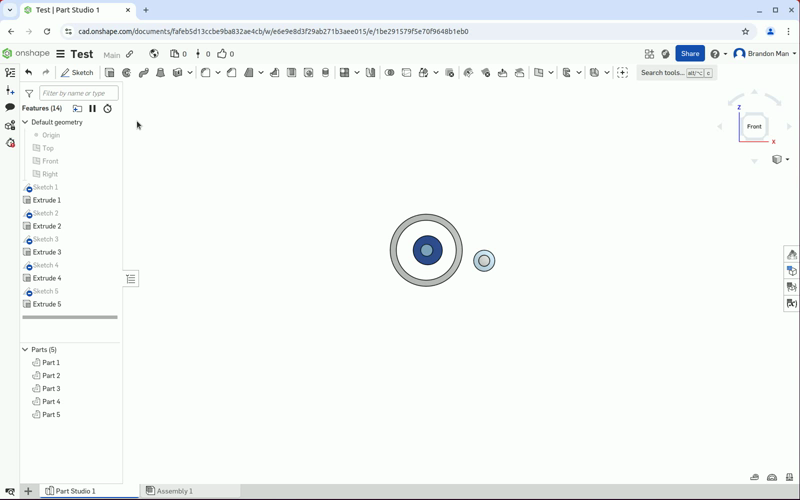
mouse_move(73, 189)
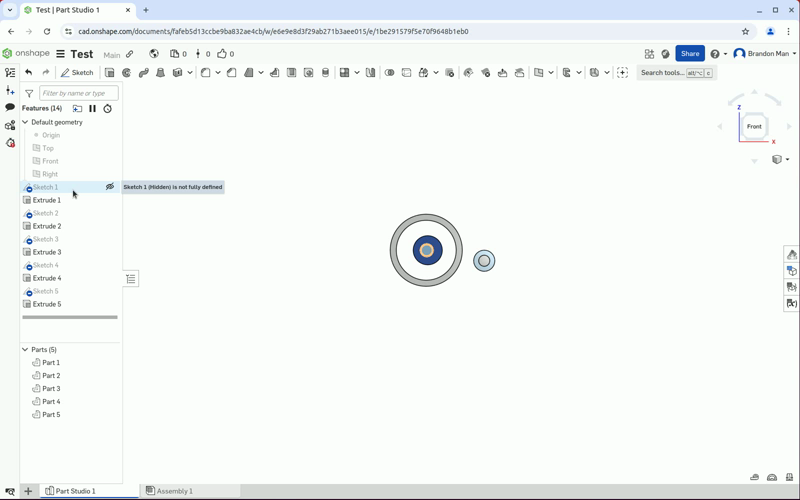
click(73, 189)
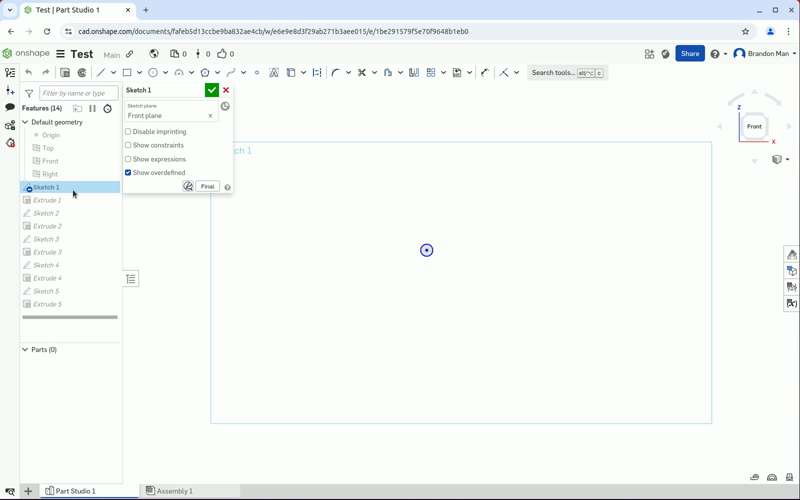
mouse_move(229, 92)
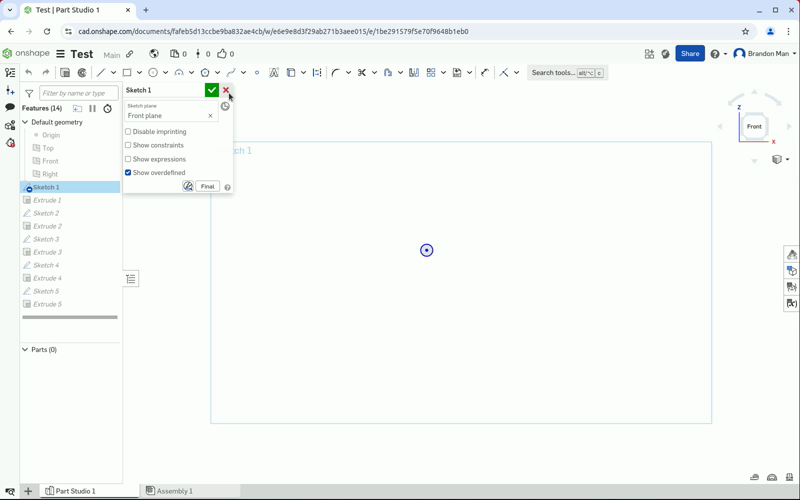
click(229, 92)
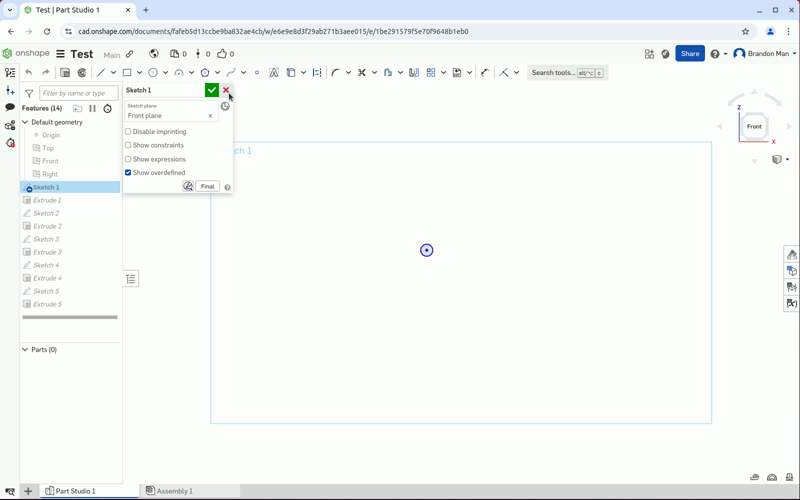
key(shift+s)
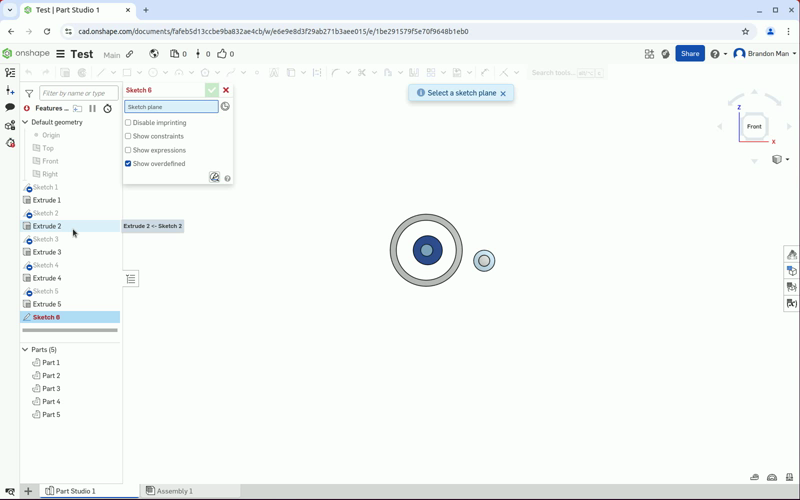
scroll(3)
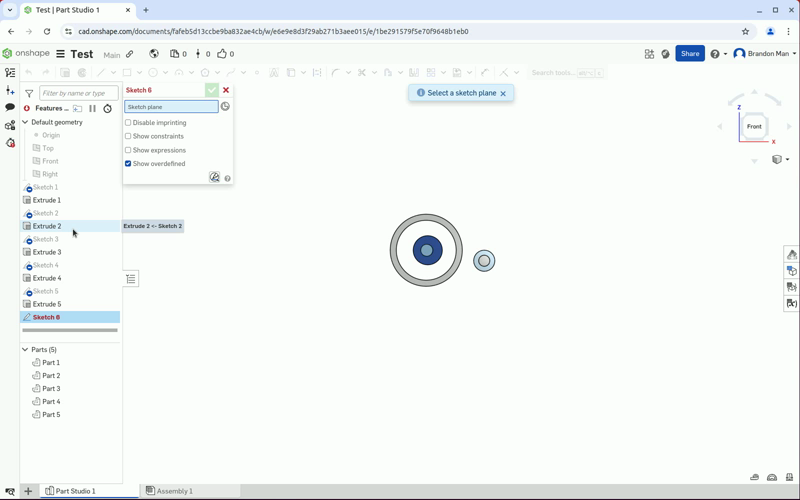
mouse_move(73, 163)
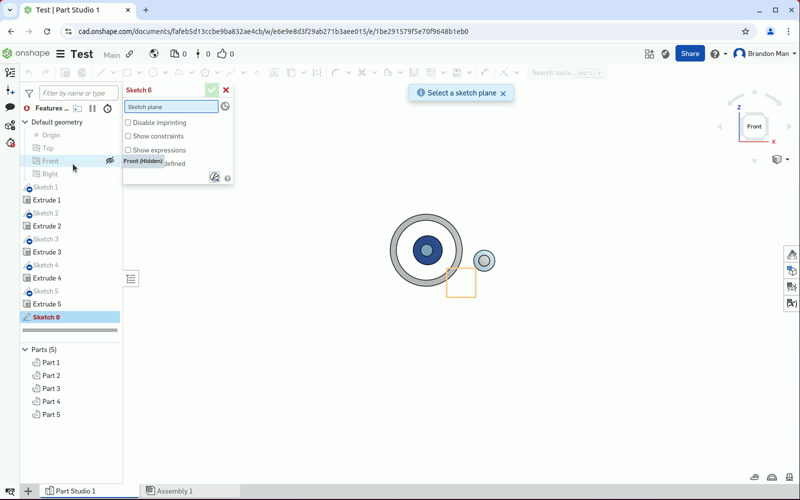
click(73, 163)
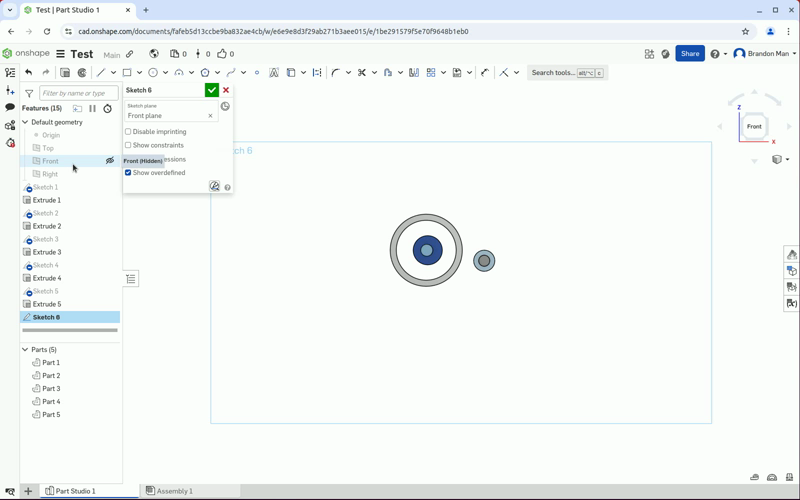
mouse_move(73, 352)
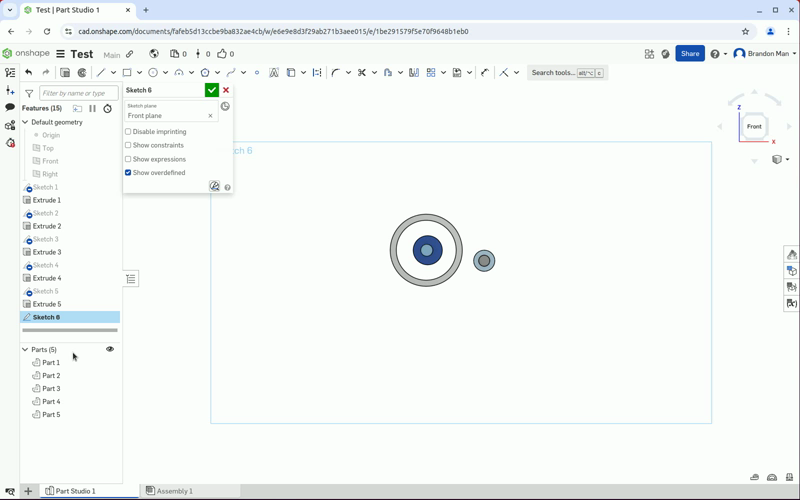
key(y)
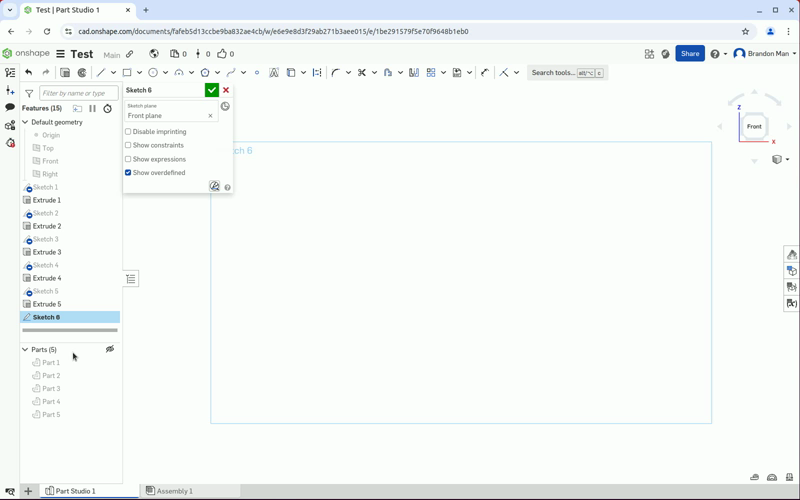
key(c)
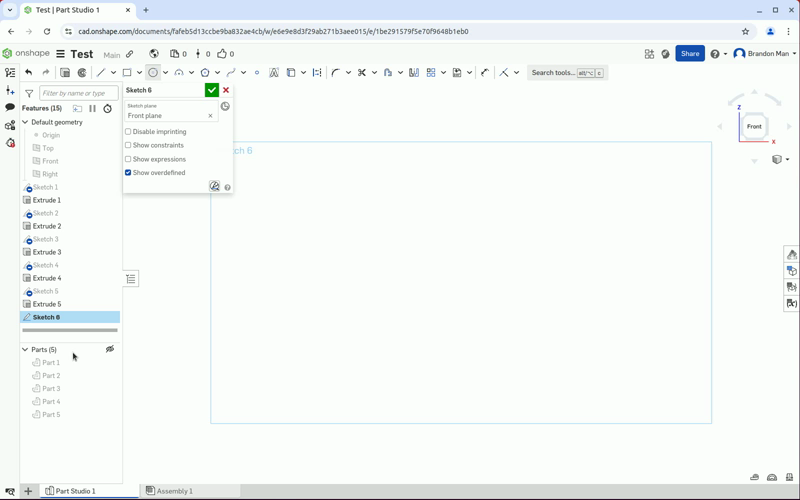
key_down(shift)
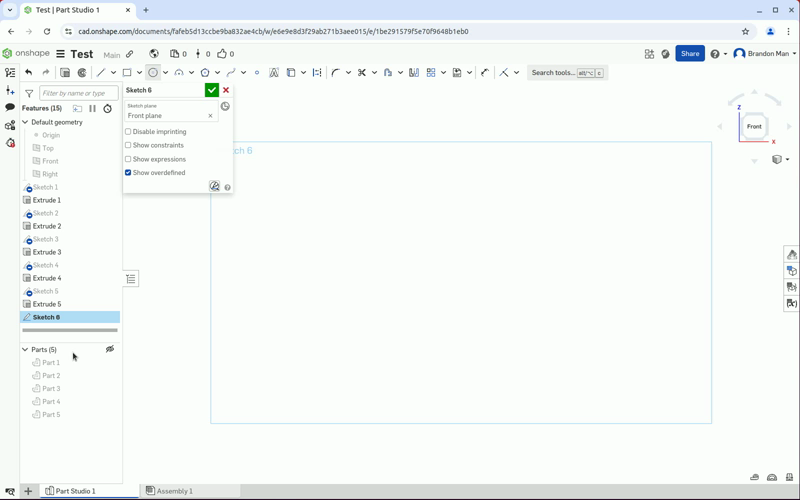
mouse_move(426, 250)
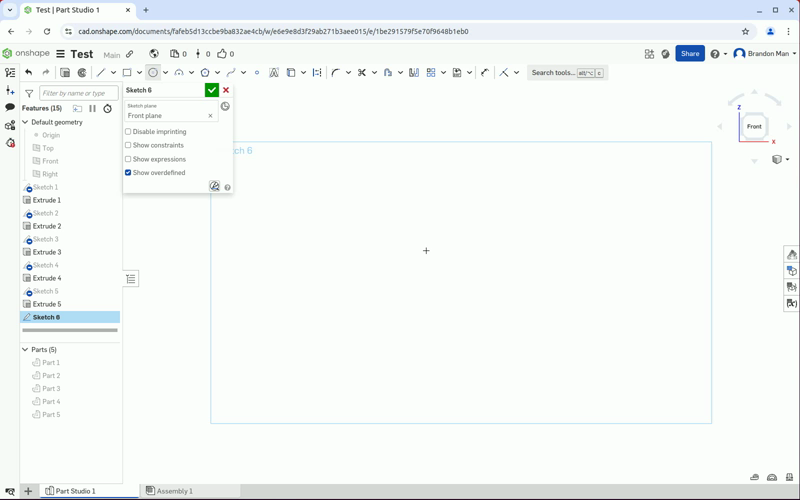
click(426, 250)
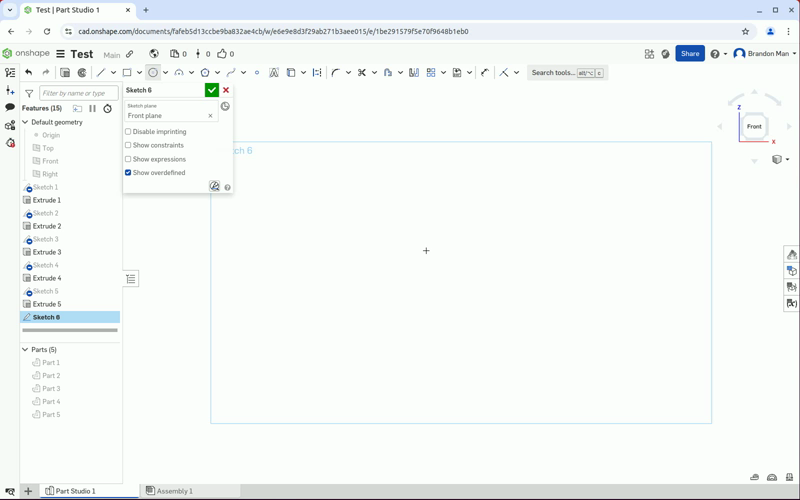
key_up(shift)
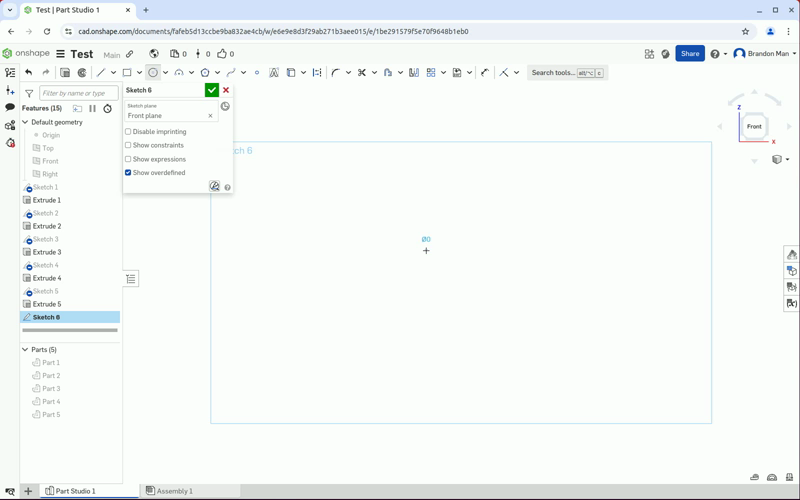
mouse_move(456, 250)
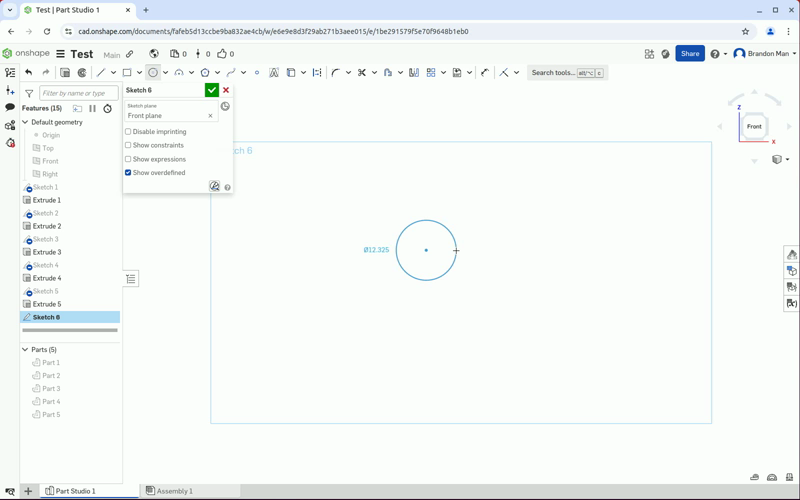
click(456, 250)
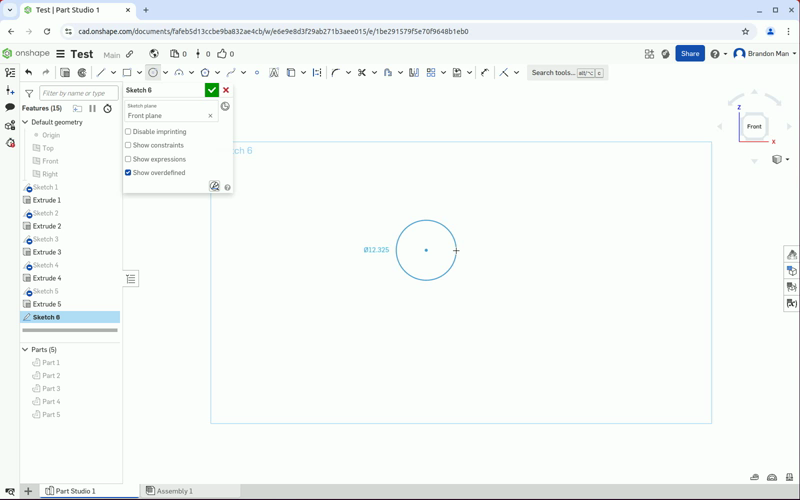
key(esc)
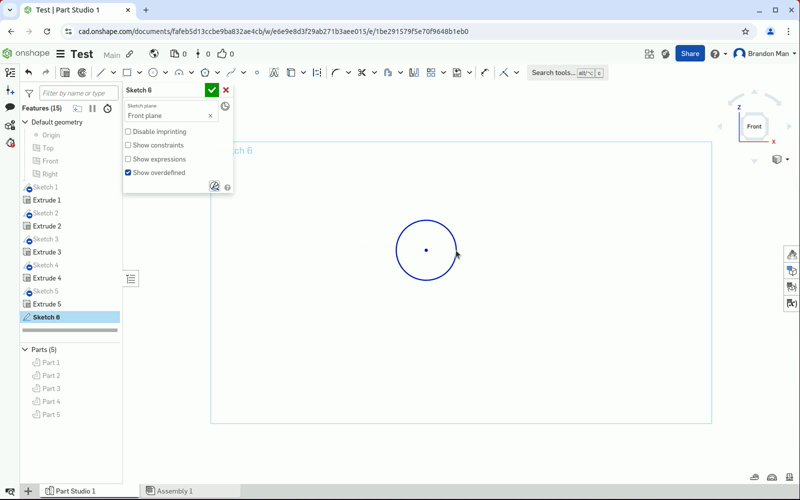
key(c)
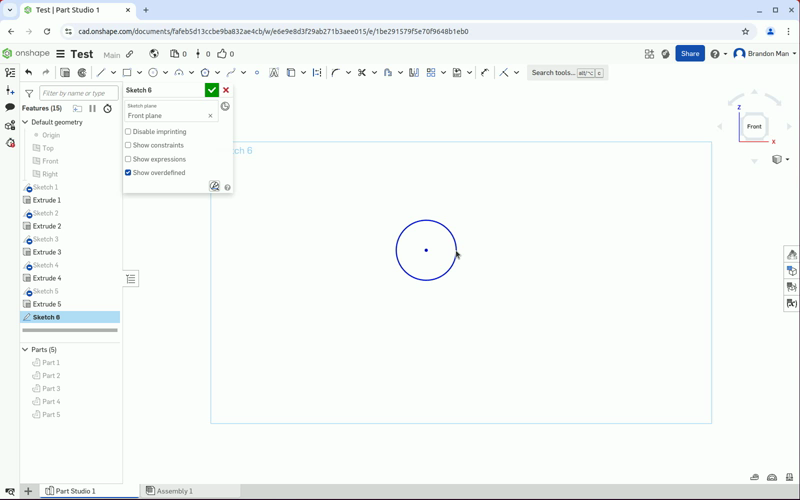
key_down(shift)
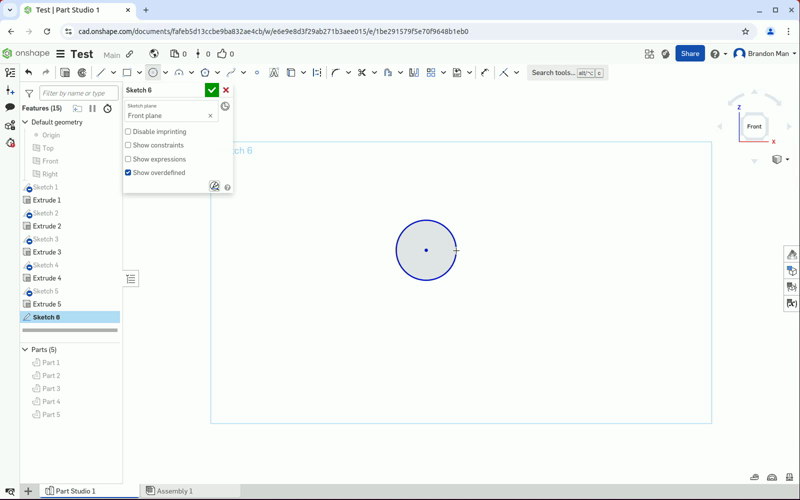
mouse_move(426, 250)
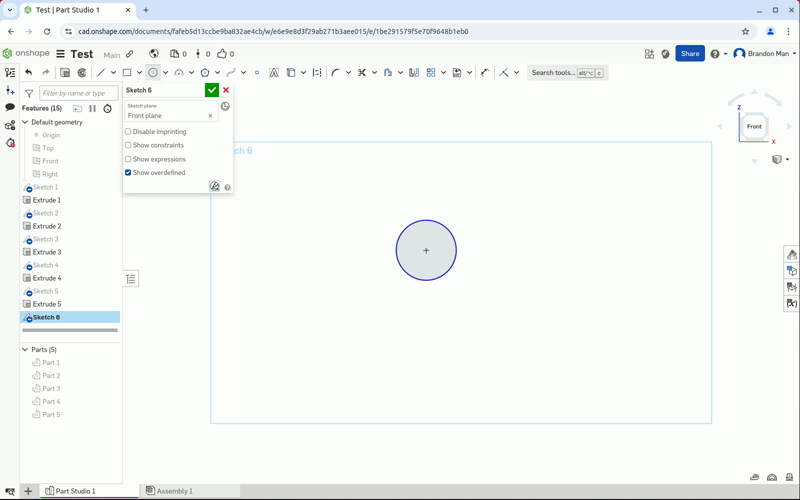
click(426, 250)
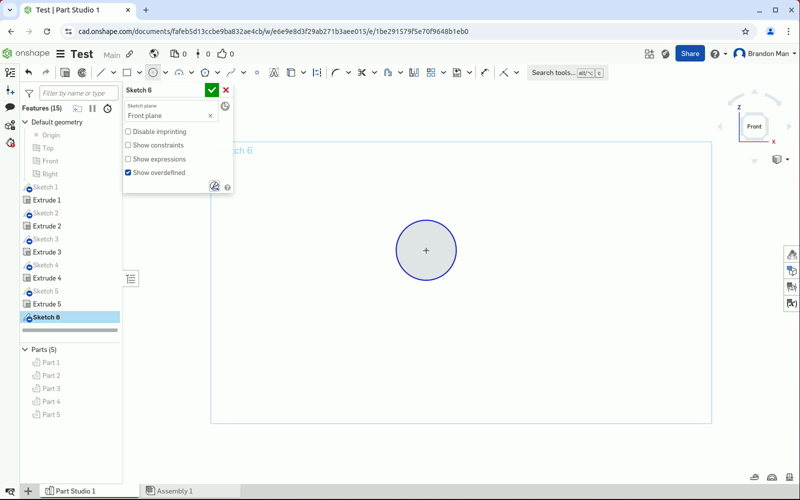
key_up(shift)
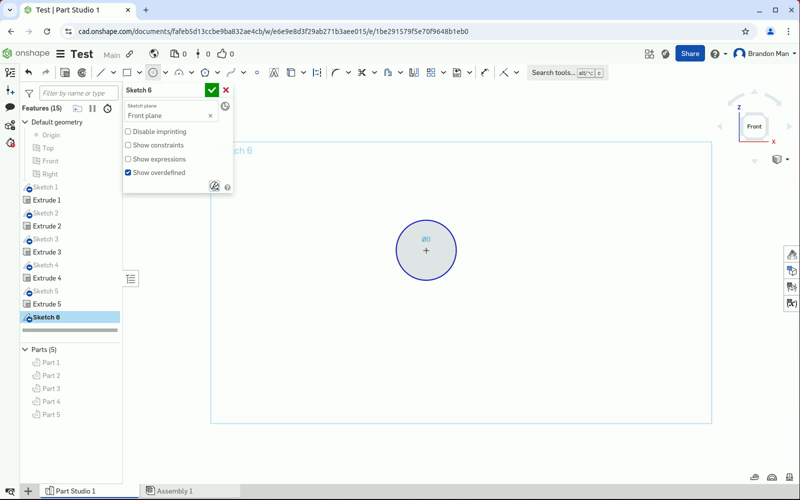
mouse_move(440, 250)
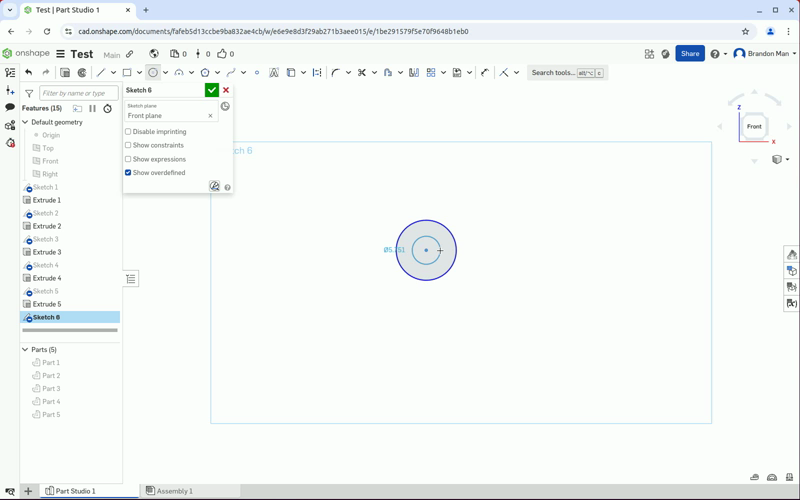
click(440, 250)
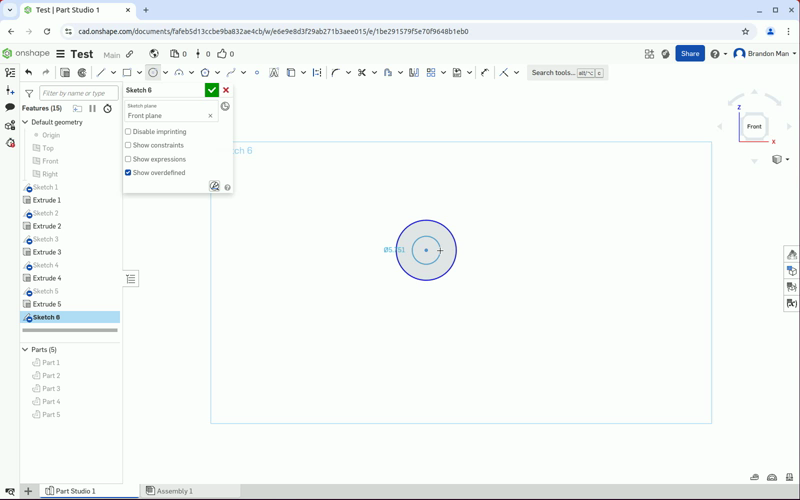
key(esc)
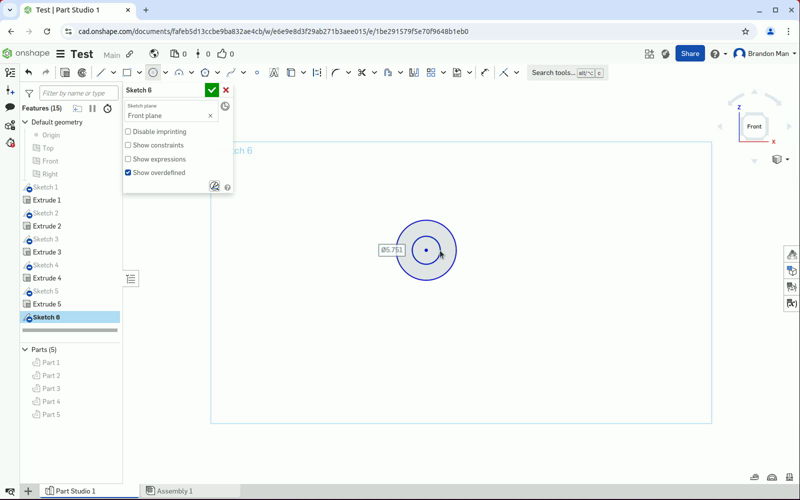
mouse_move(412, 238)
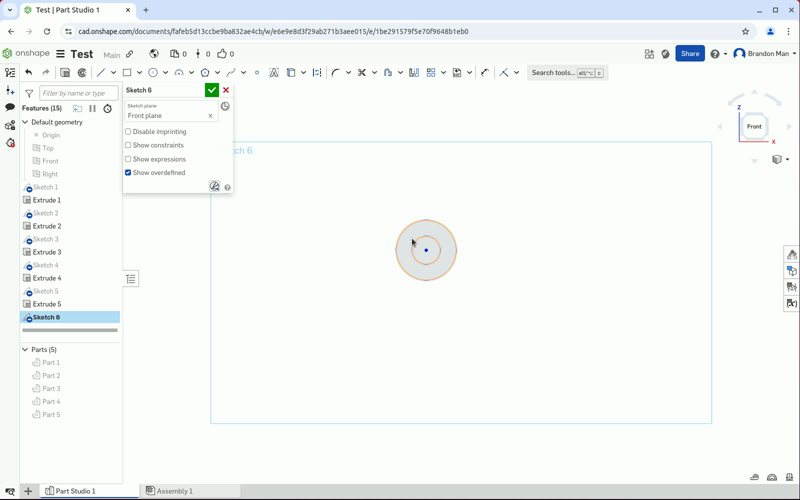
click(412, 238)
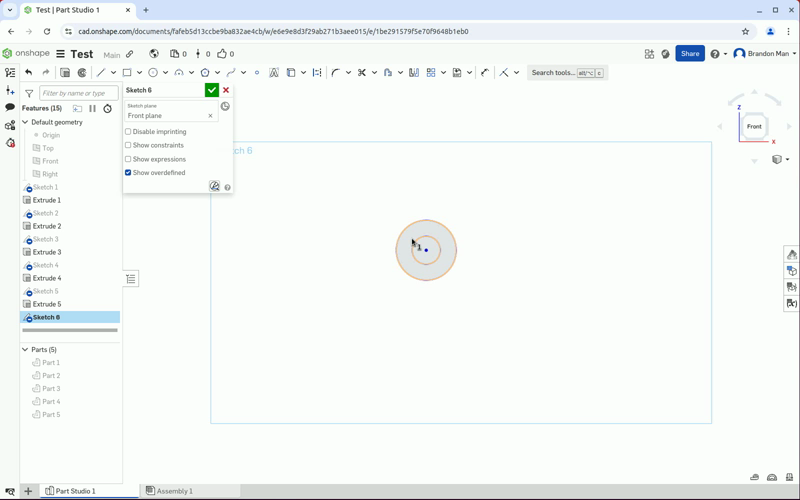
mouse_move(73, 352)
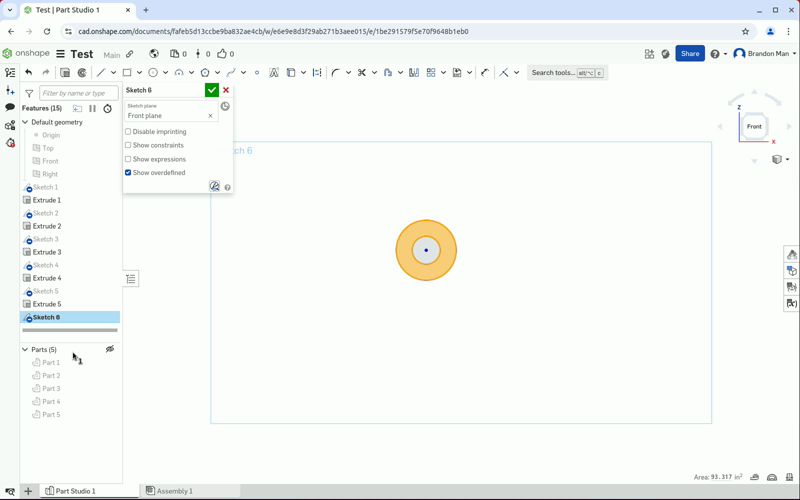
key(shift+y)
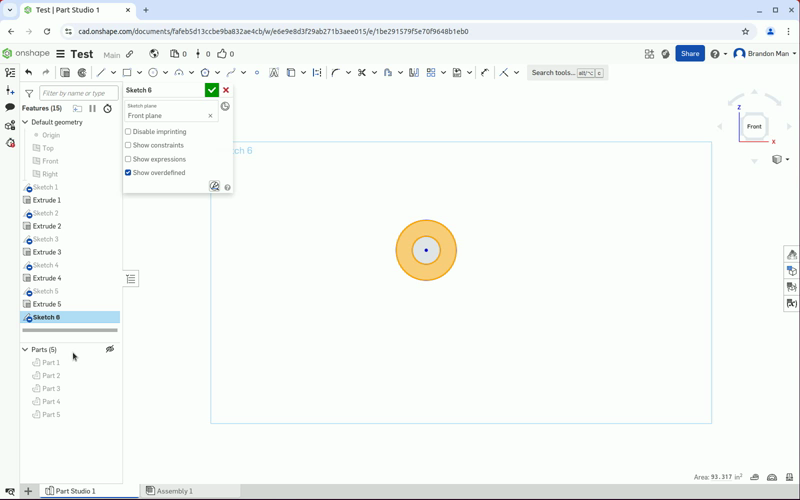
key(shift+e)
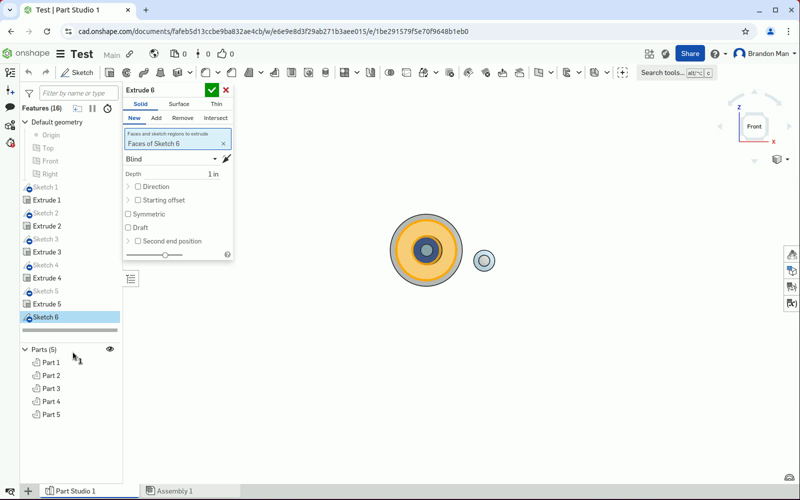
mouse_move(143, 106)
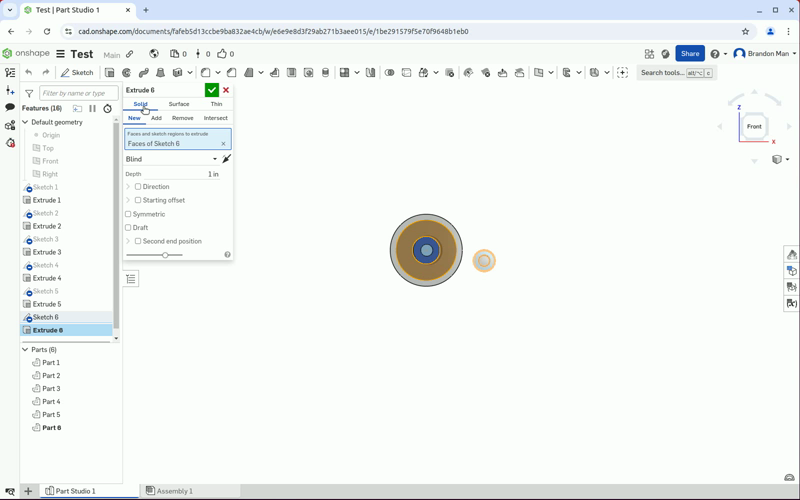
click(143, 106)
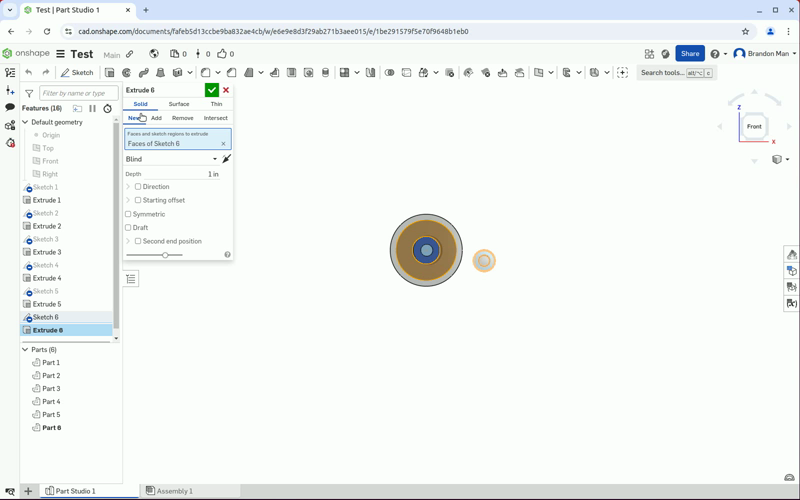
mouse_move(137, 120)
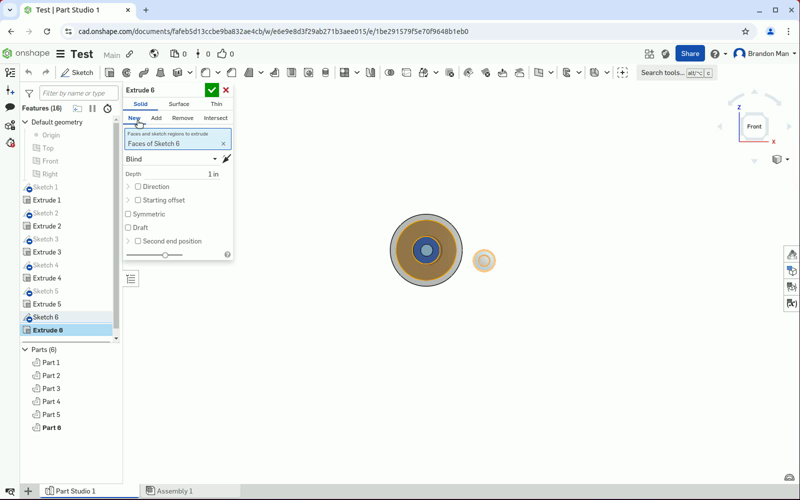
click(137, 120)
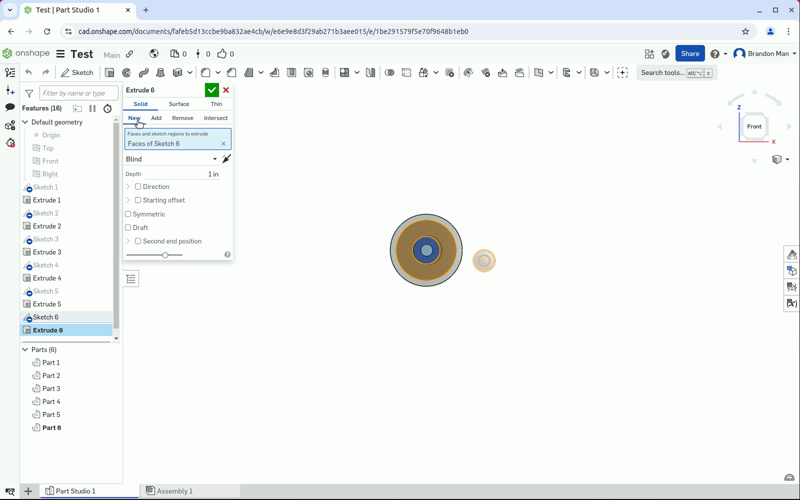
key(tab, 4)
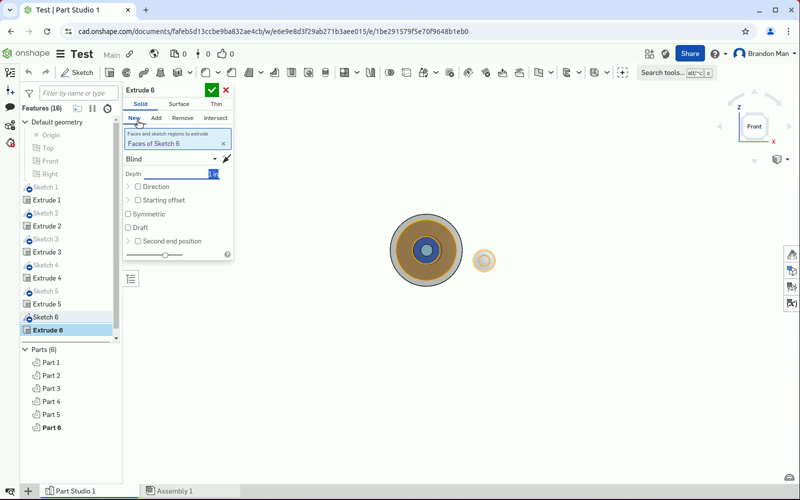
text(0.481)
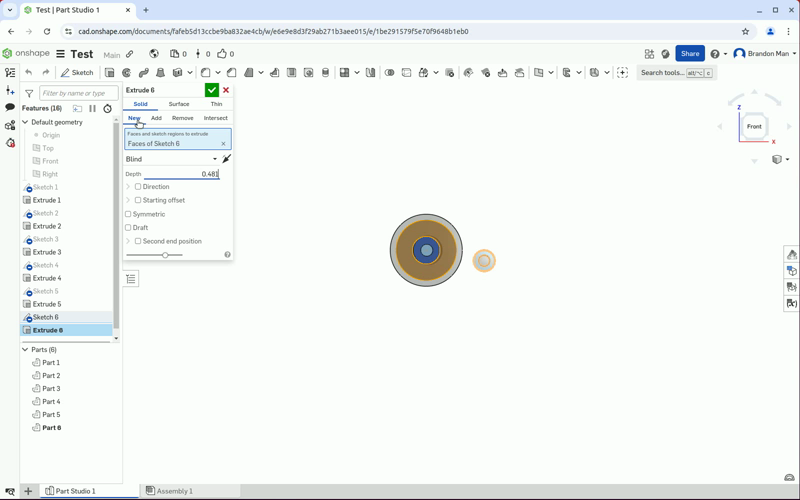
key(enter)
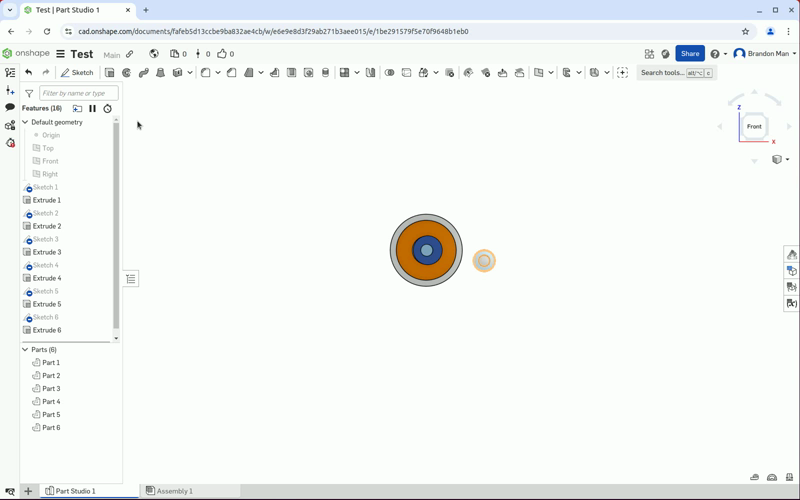
key(shift+h)
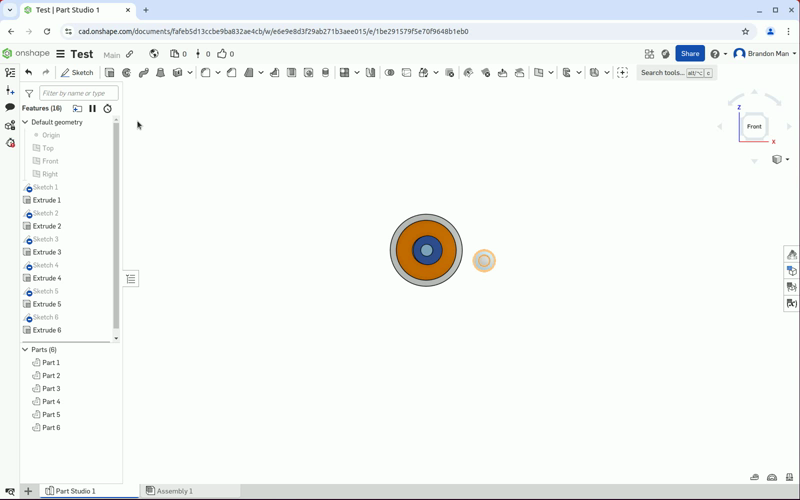
key(shift+h)
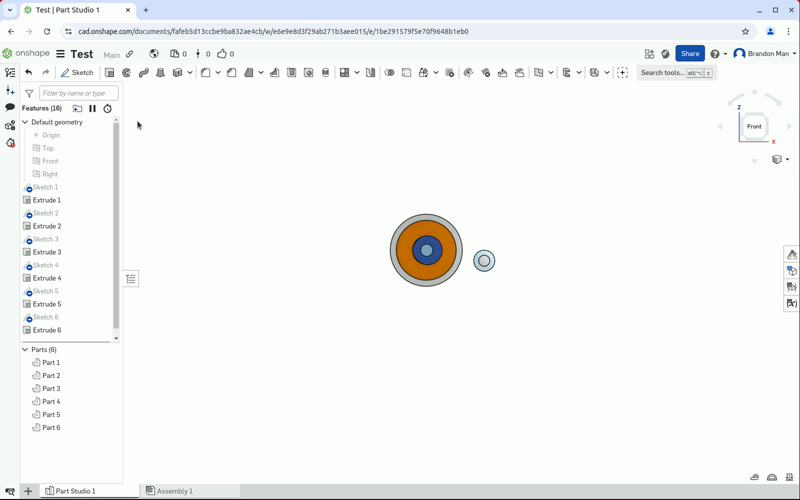
mouse_move(69, 189)
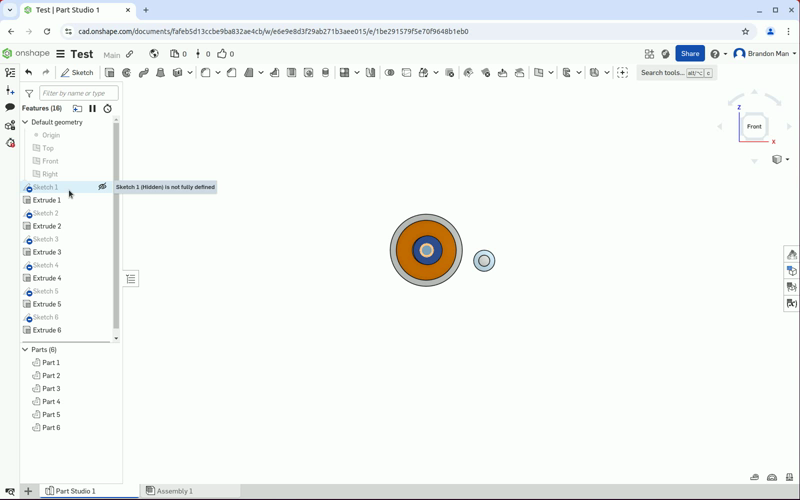
click(69, 189)
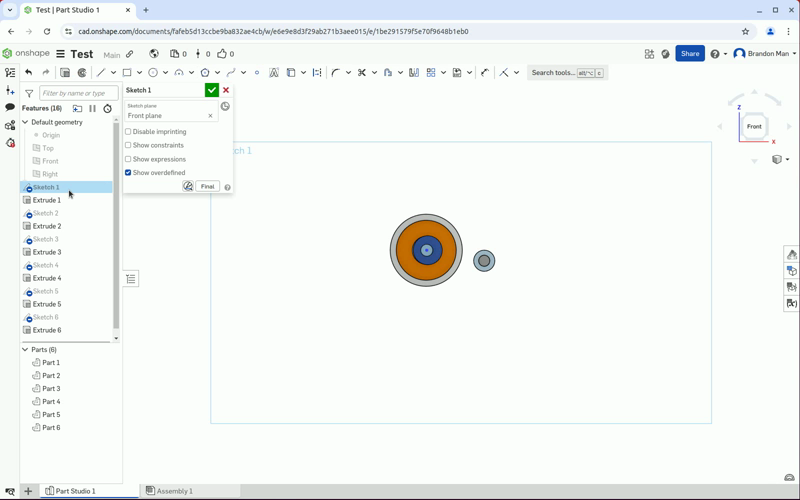
mouse_move(229, 92)
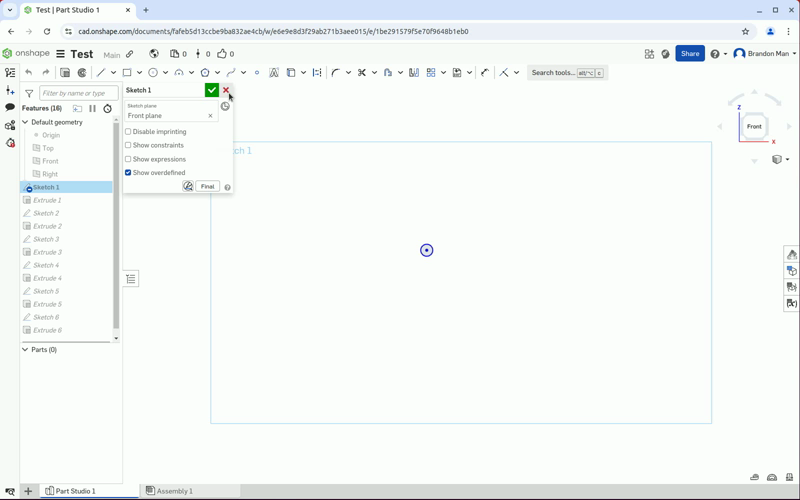
click(229, 92)
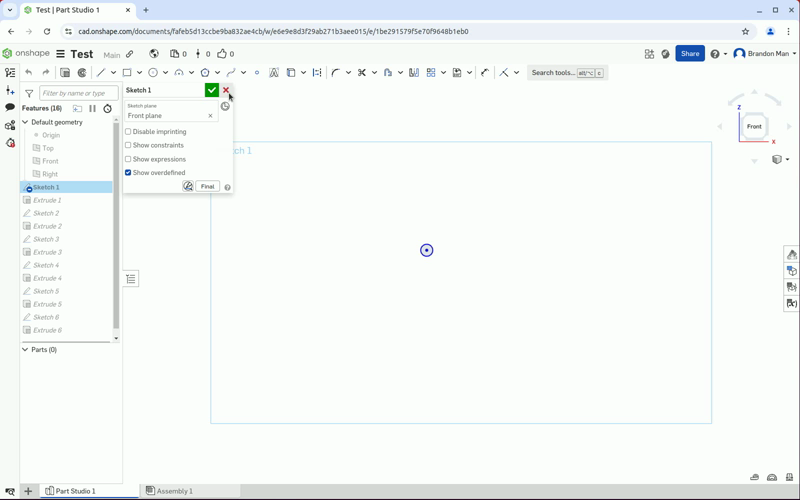
key(shift+s)
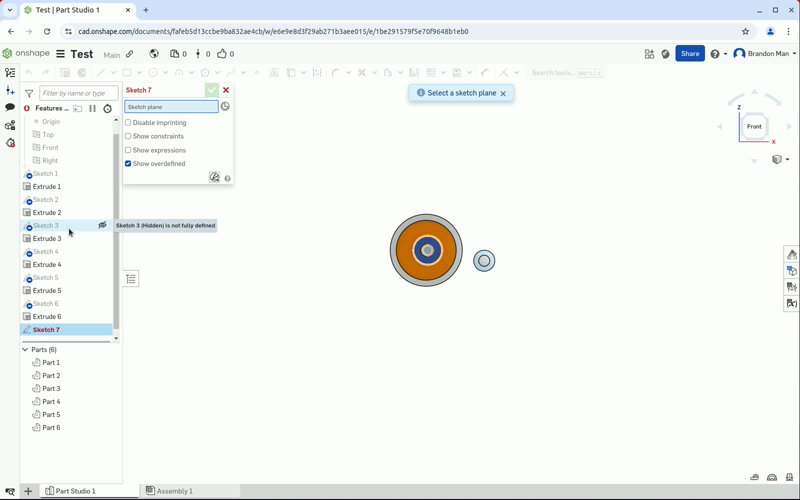
scroll(3)
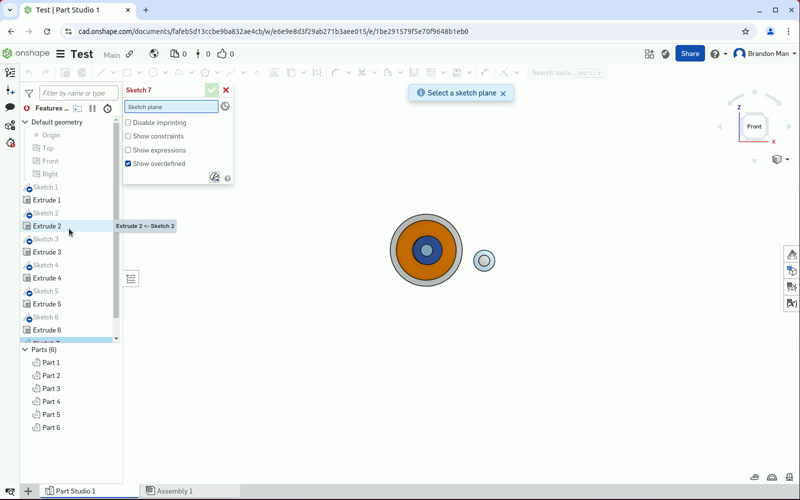
mouse_move(69, 163)
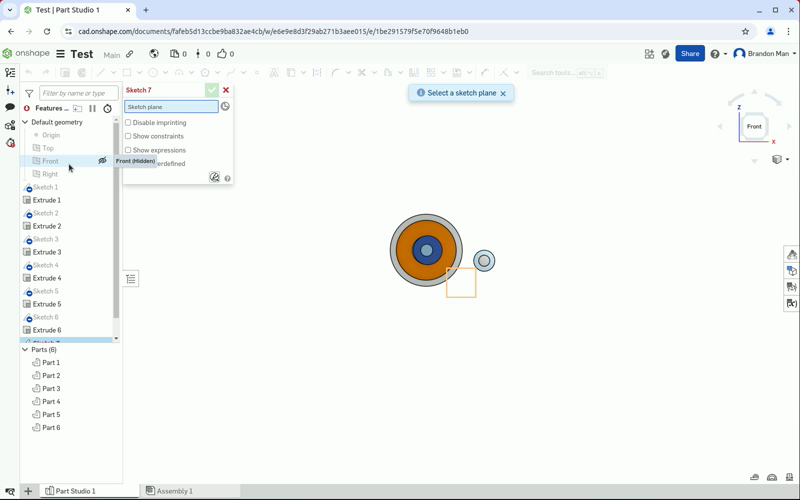
click(69, 163)
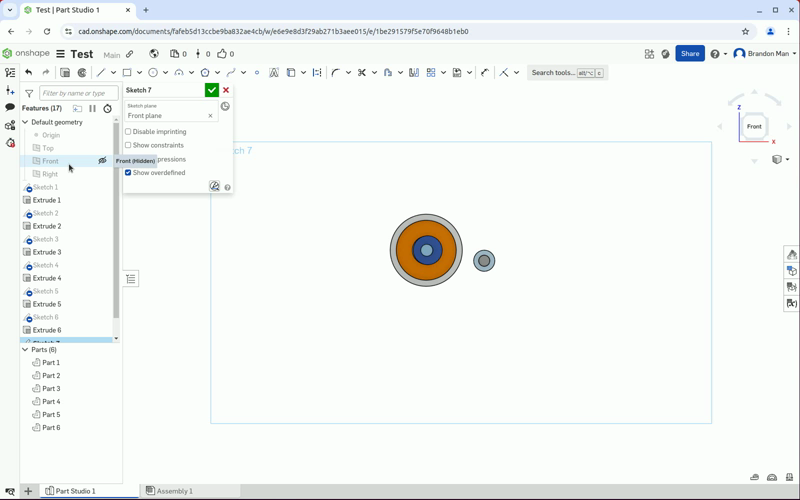
mouse_move(73, 352)
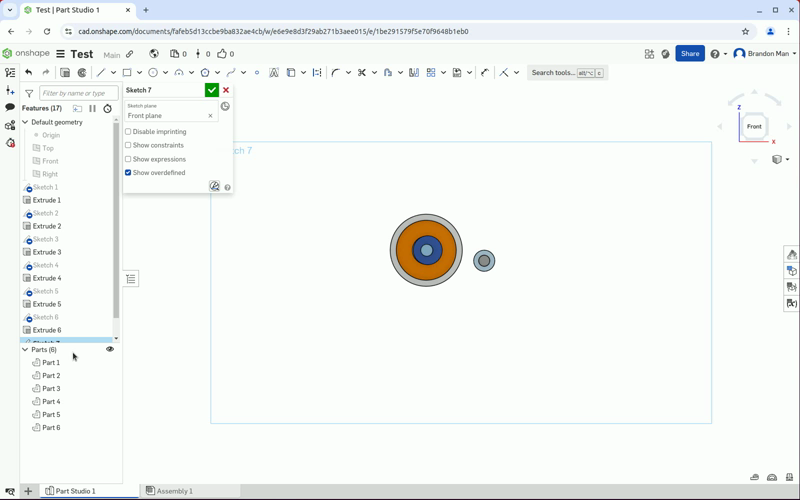
key(y)
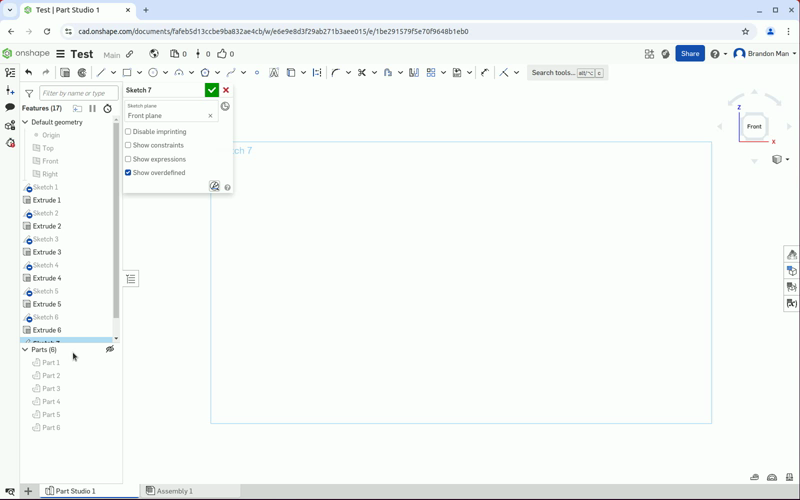
key(c)
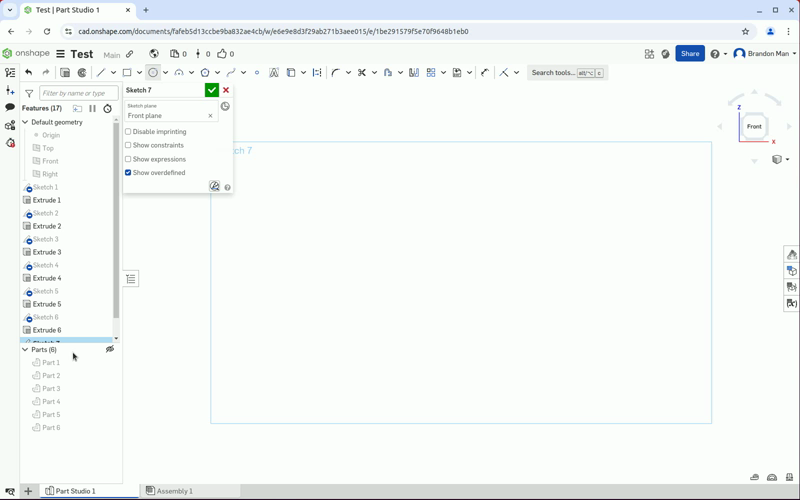
key_down(shift)
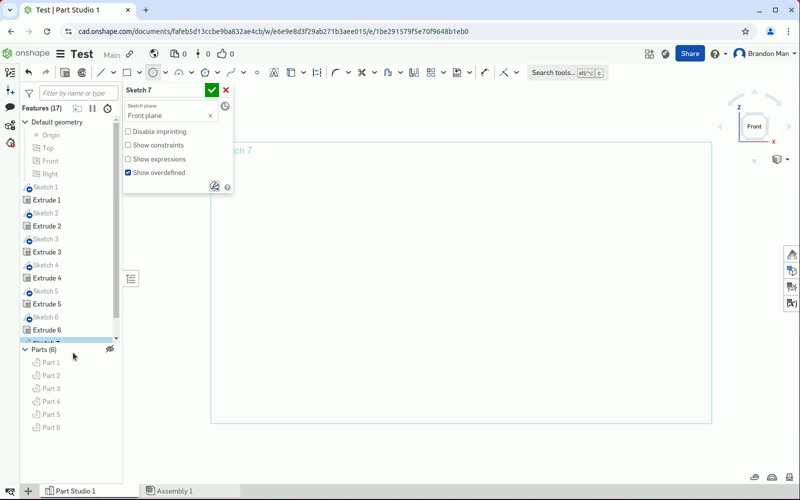
mouse_move(484, 260)
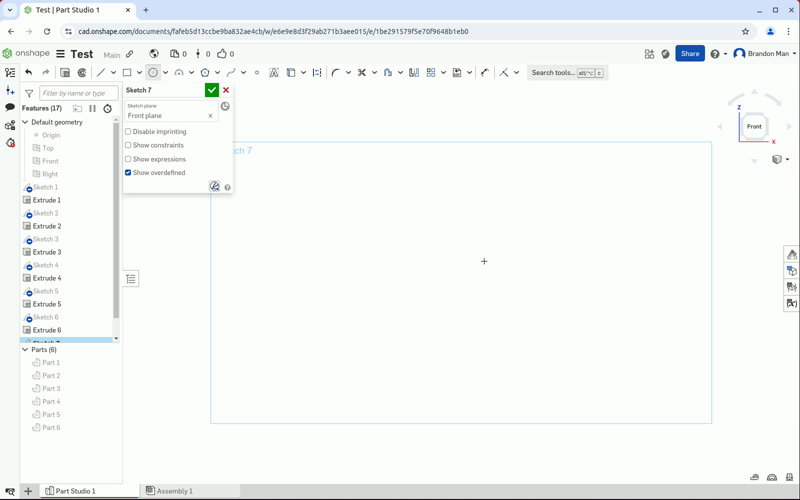
click(484, 260)
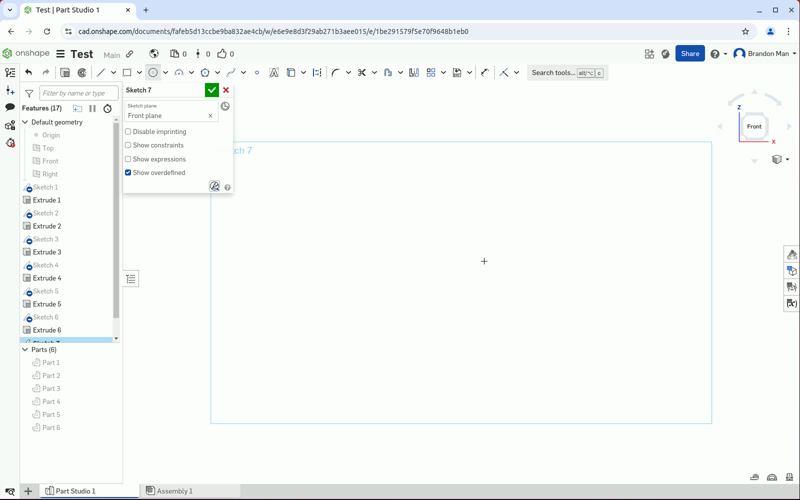
key_up(shift)
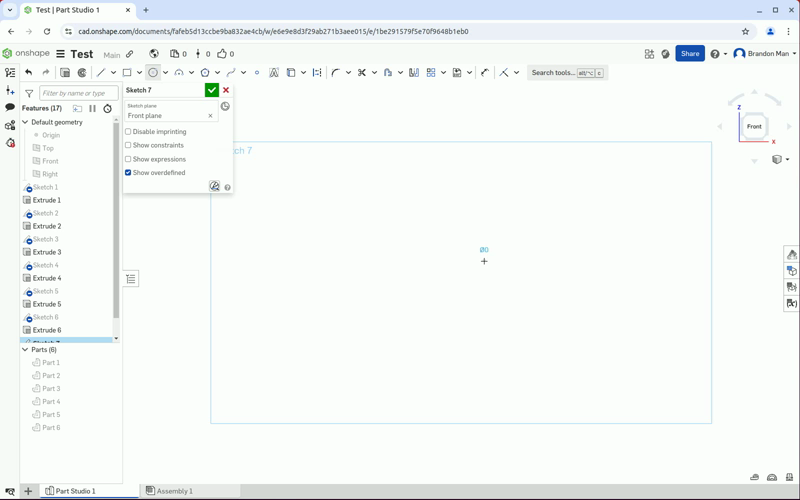
mouse_move(507, 260)
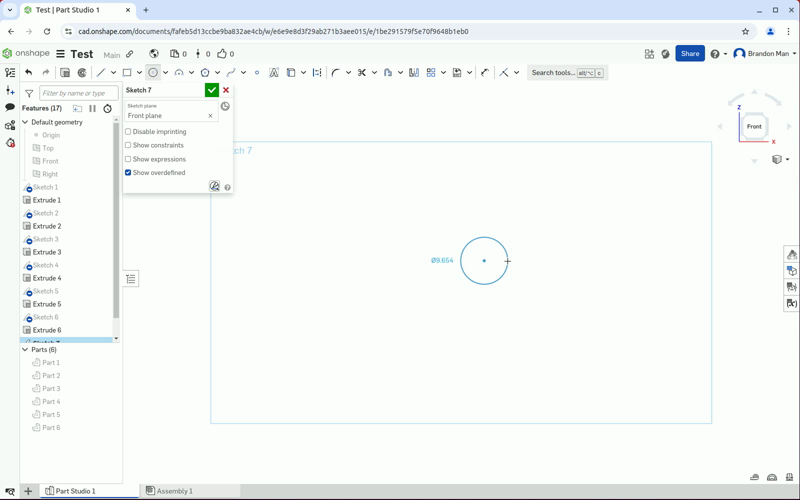
click(507, 260)
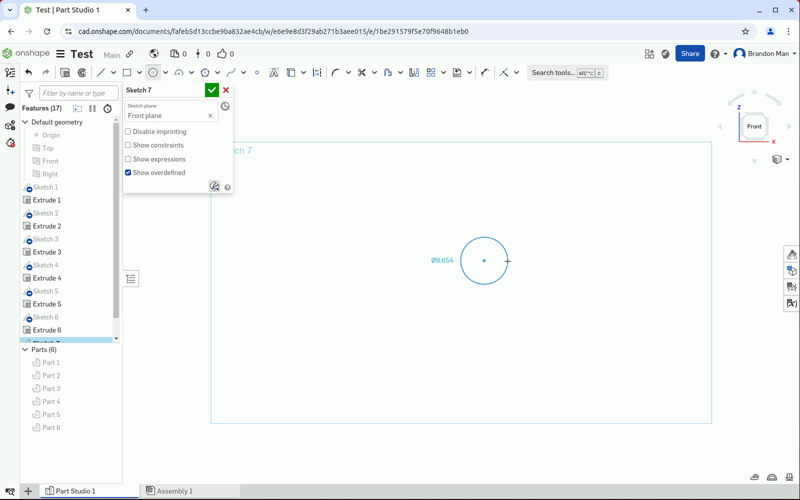
key(esc)
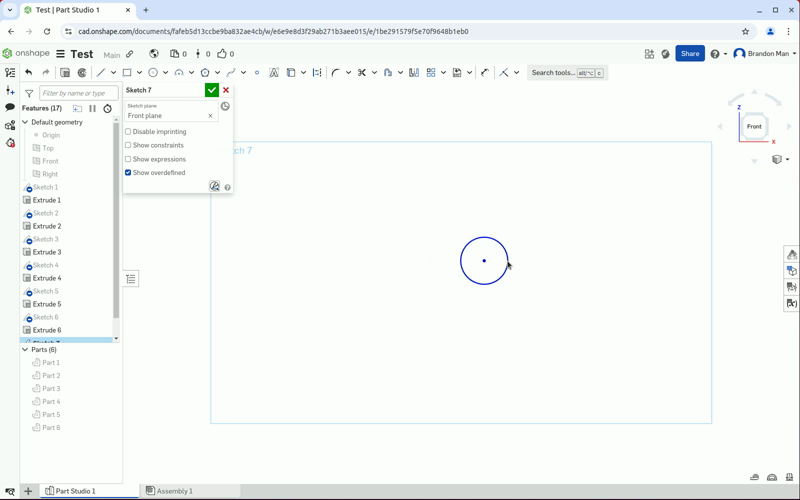
key(c)
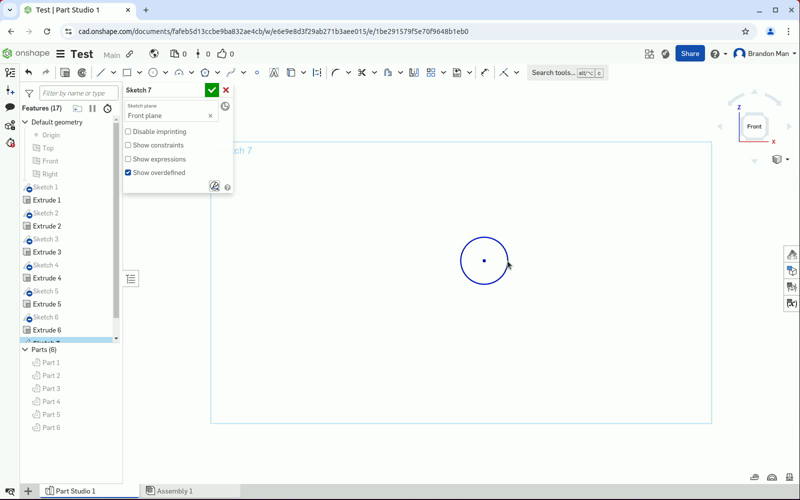
key_down(shift)
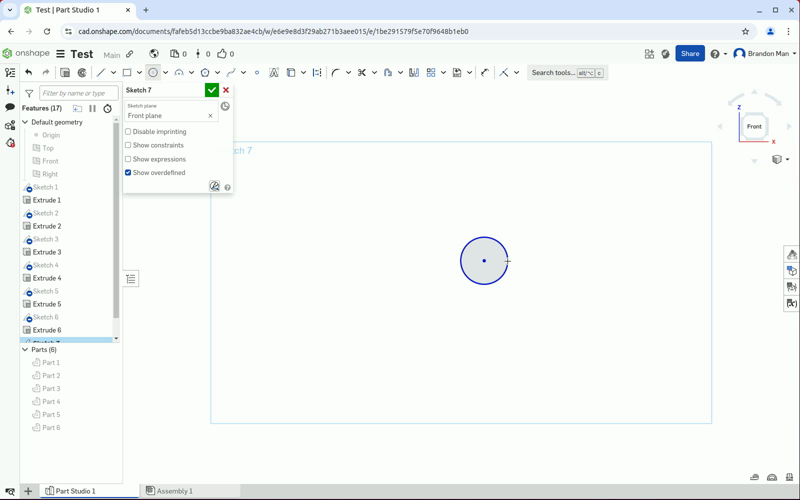
mouse_move(484, 260)
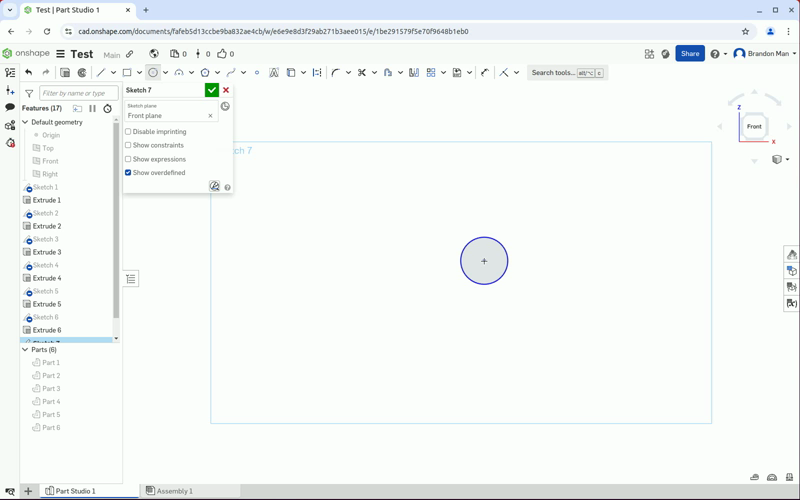
click(484, 260)
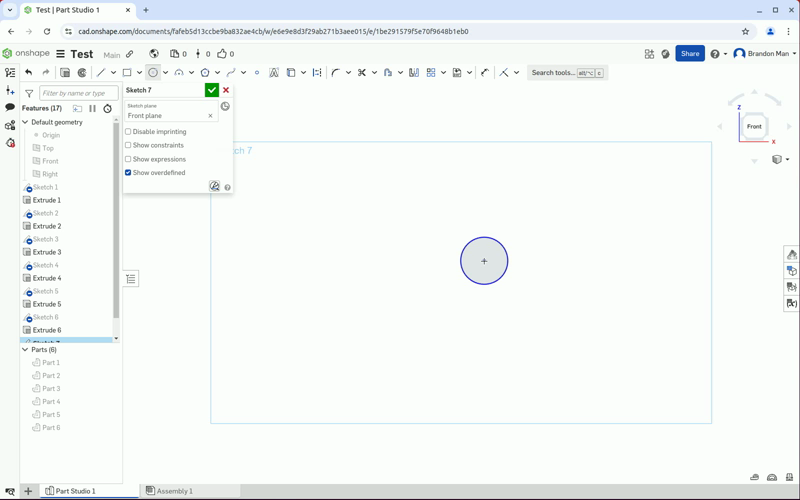
key_up(shift)
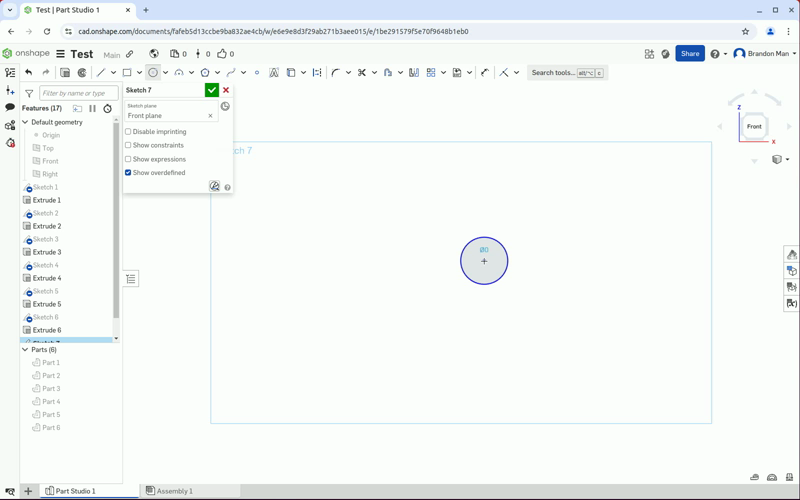
mouse_move(494, 260)
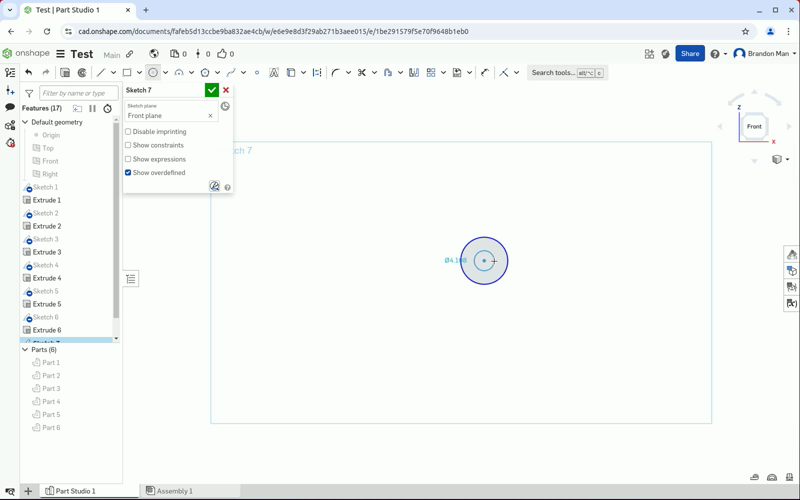
click(494, 260)
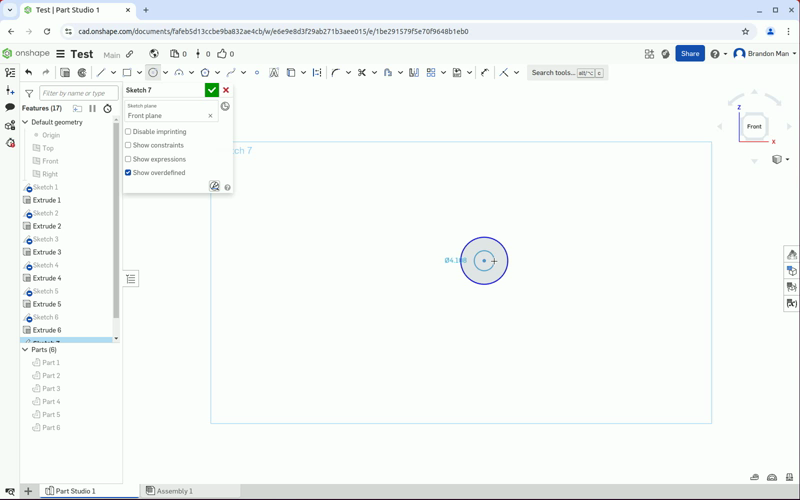
key(esc)
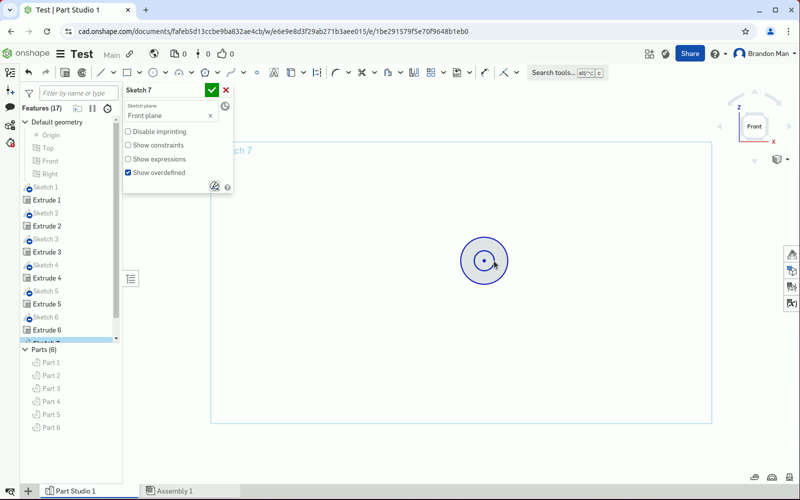
mouse_move(471, 253)
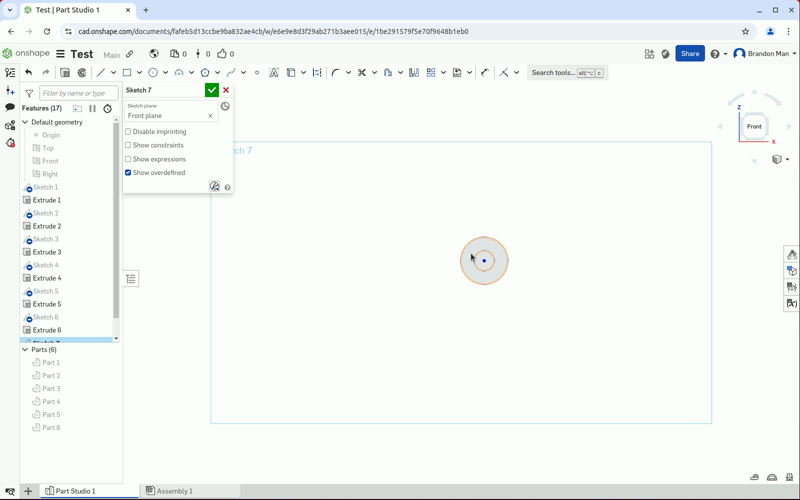
scroll(6)
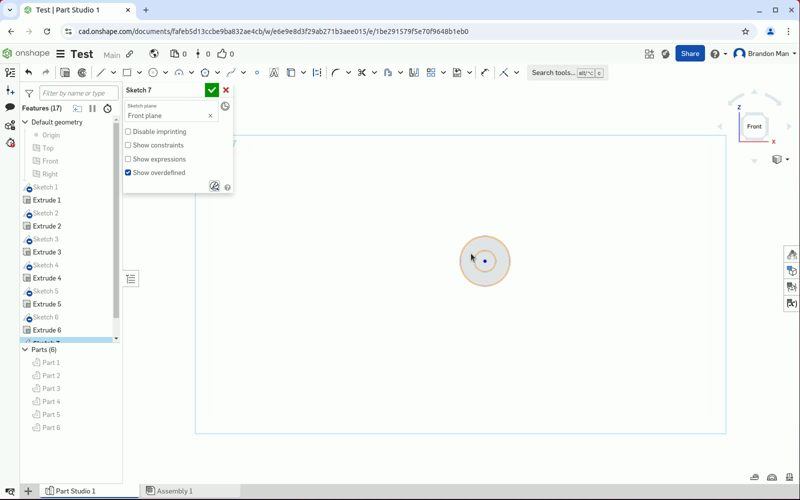
scroll(6)
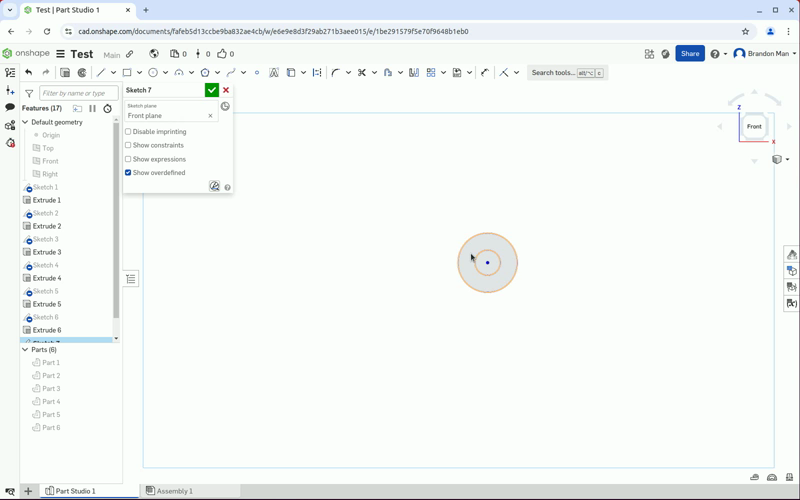
scroll(6)
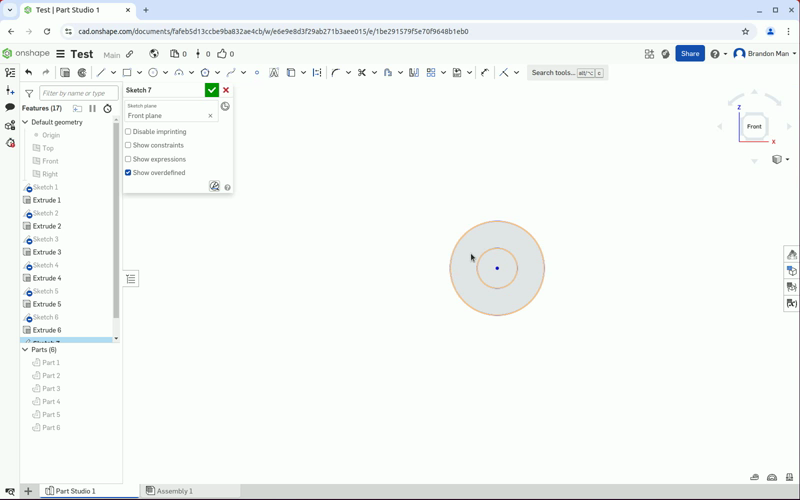
scroll(6)
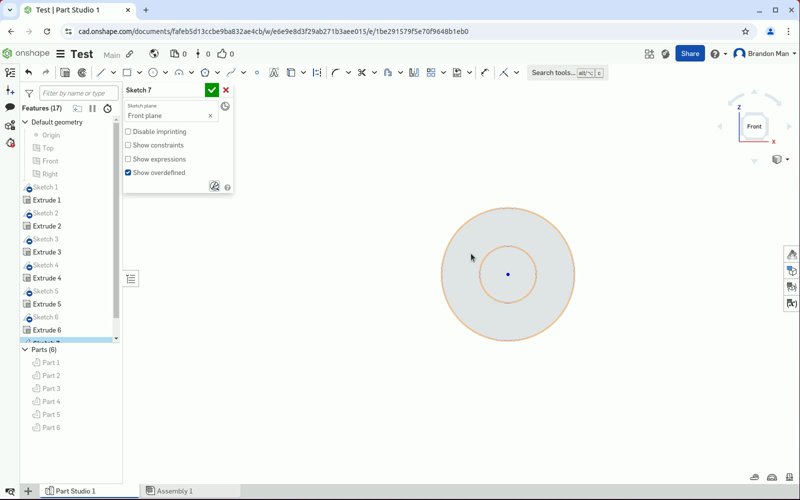
scroll(6)
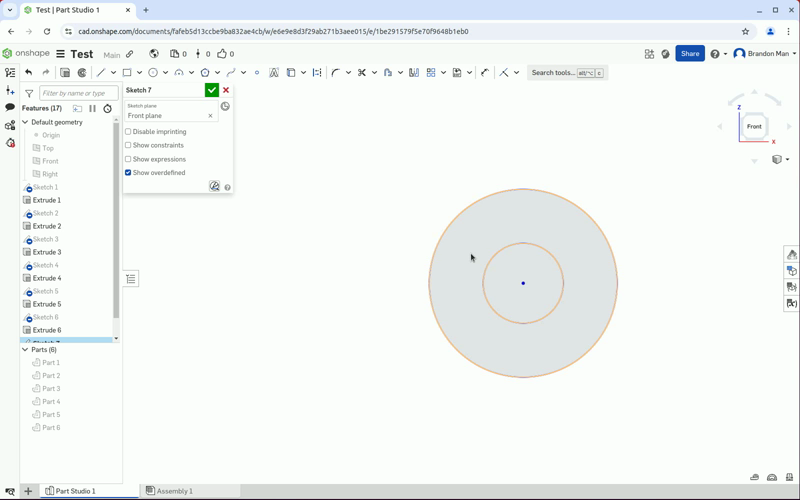
scroll(6)
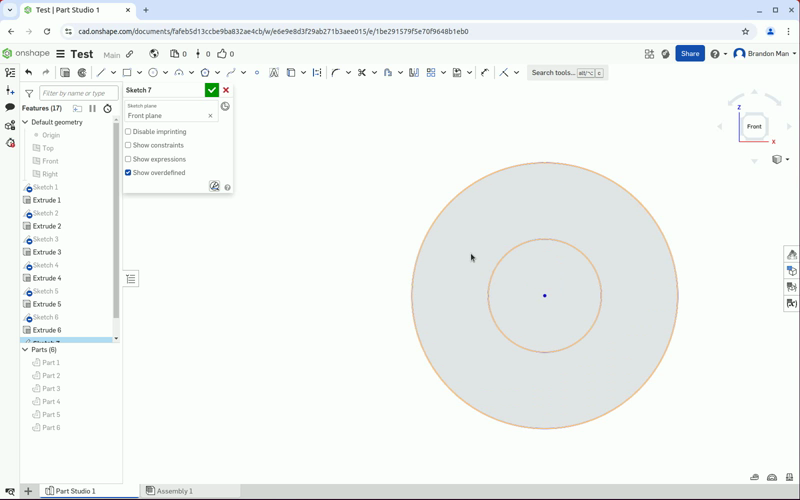
scroll(6)
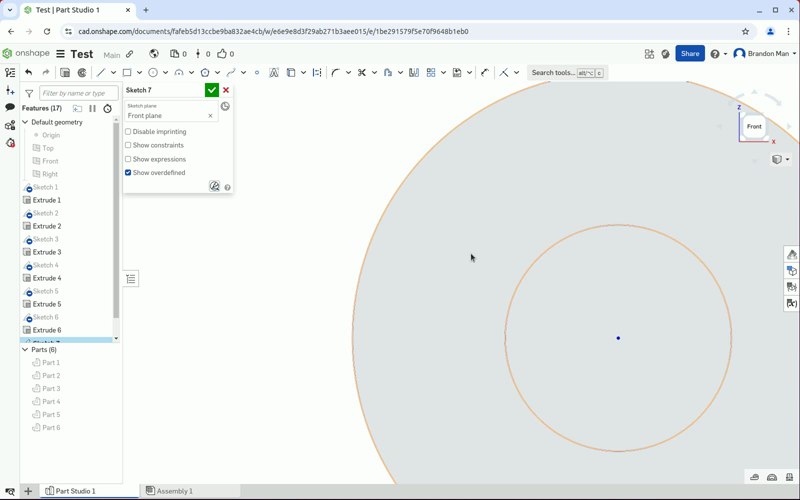
click(471, 253)
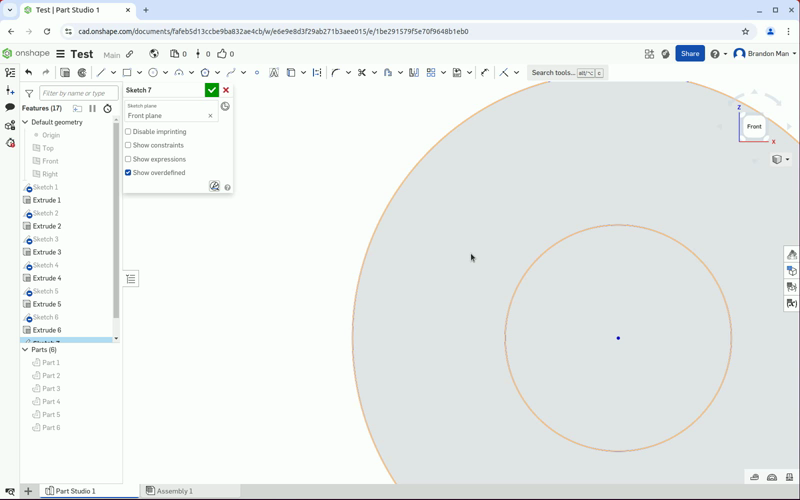
scroll(-6)
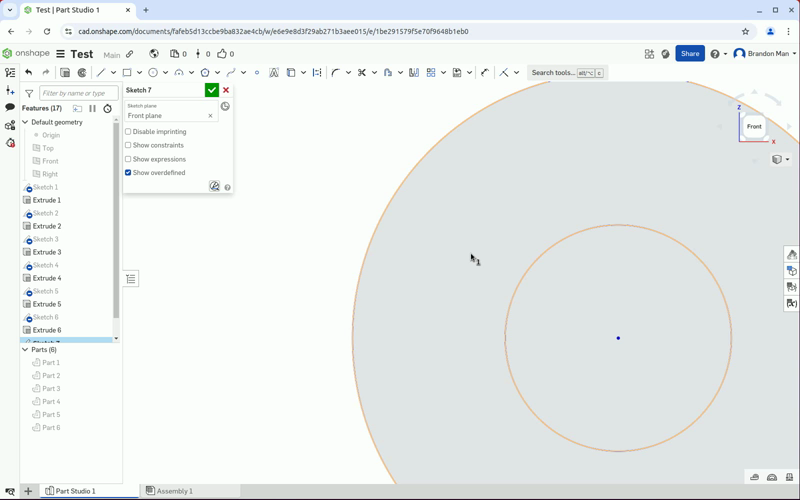
scroll(-6)
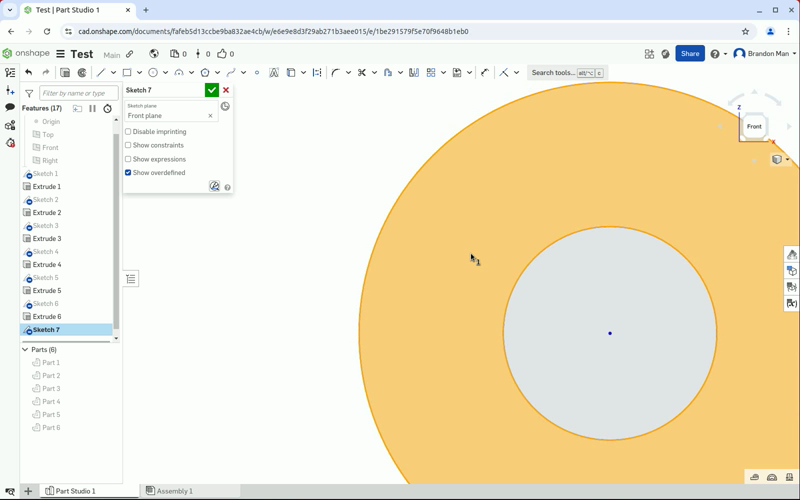
scroll(-6)
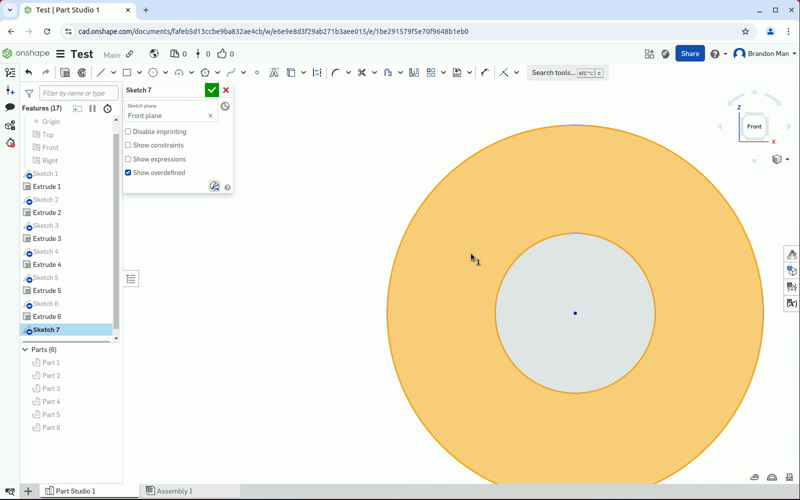
scroll(-6)
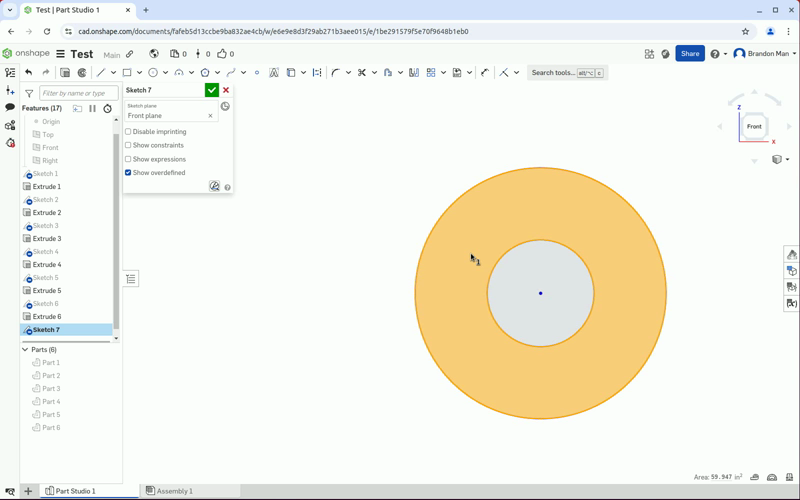
scroll(-6)
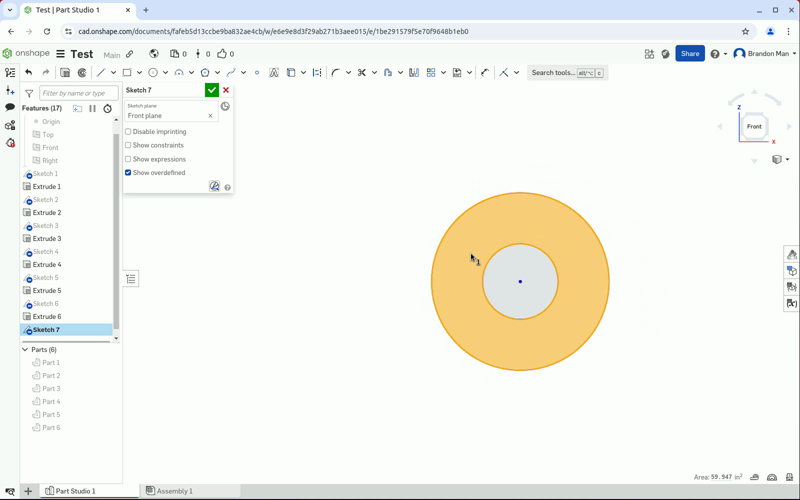
scroll(-6)
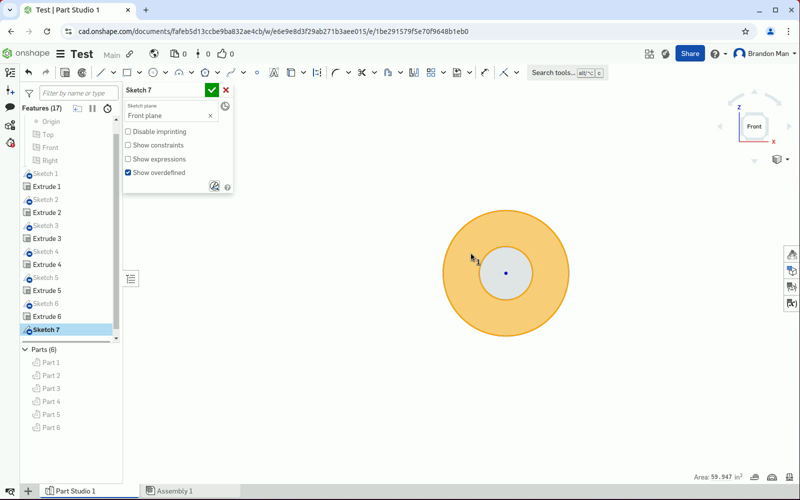
scroll(-6)
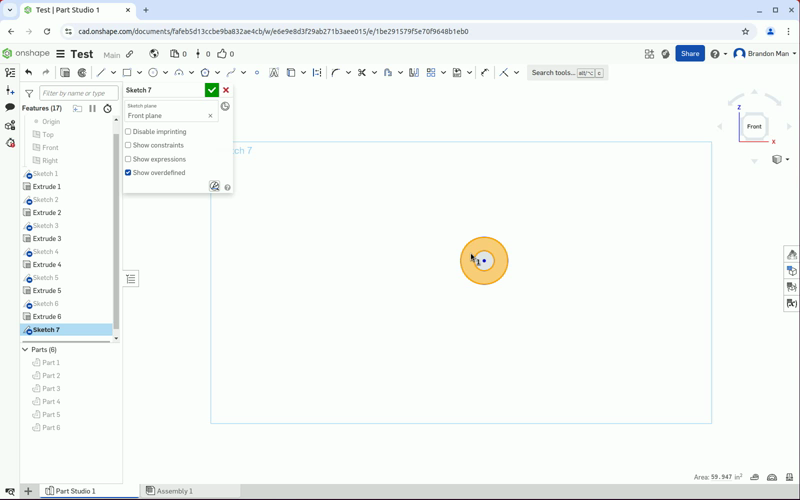
mouse_move(73, 352)
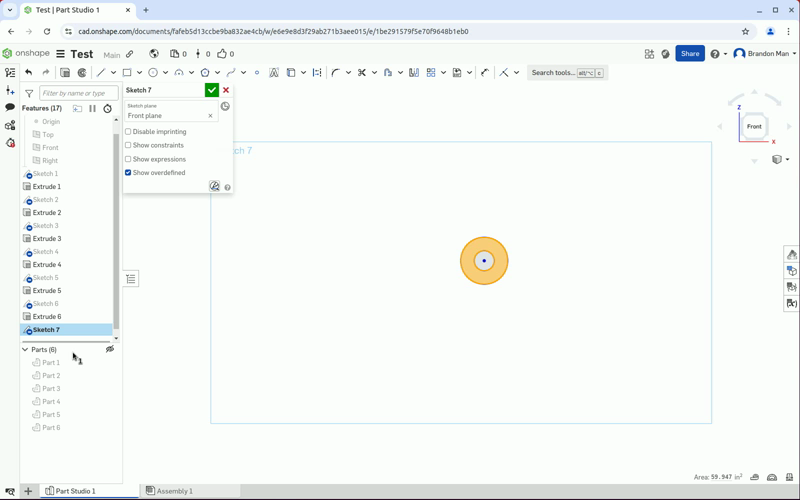
key(shift+y)
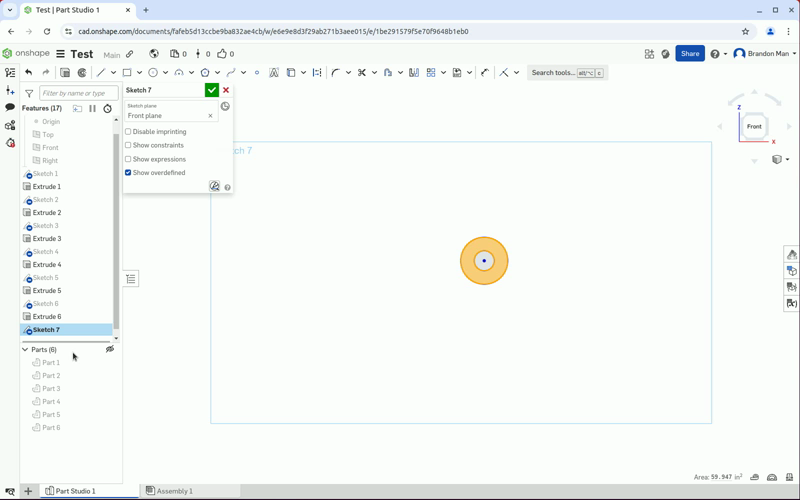
key(shift+e)
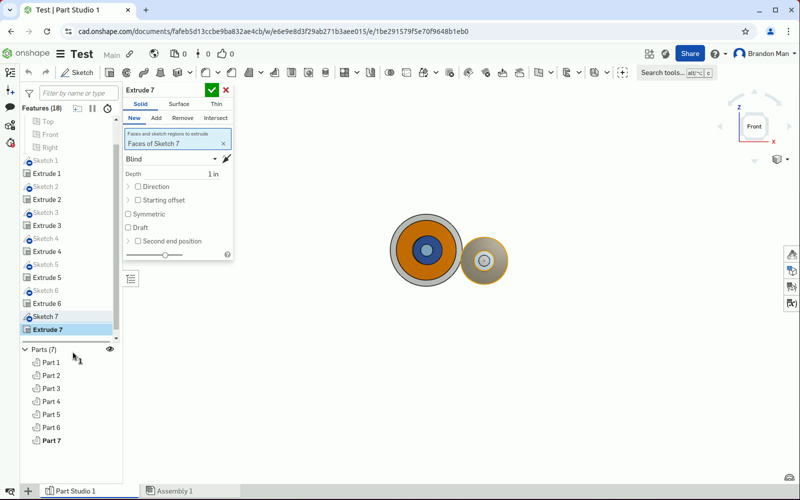
mouse_move(143, 106)
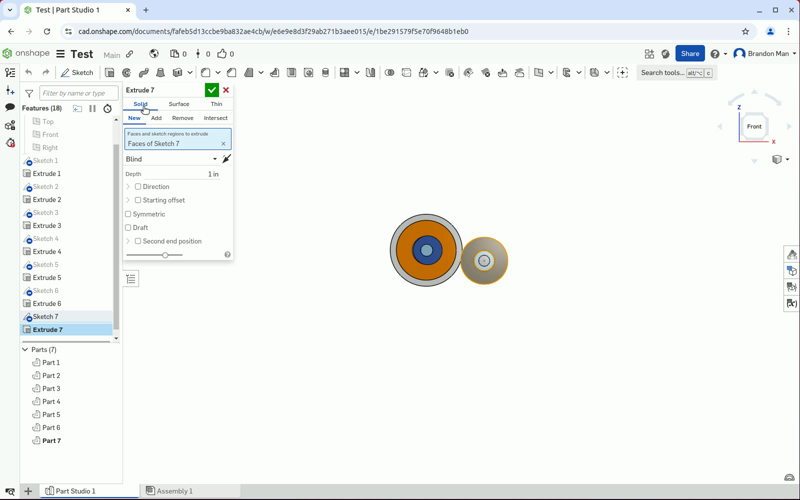
click(143, 106)
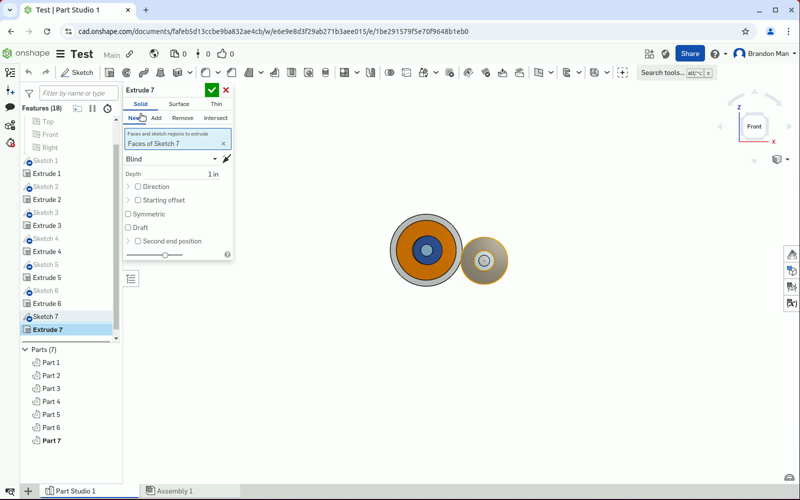
mouse_move(137, 120)
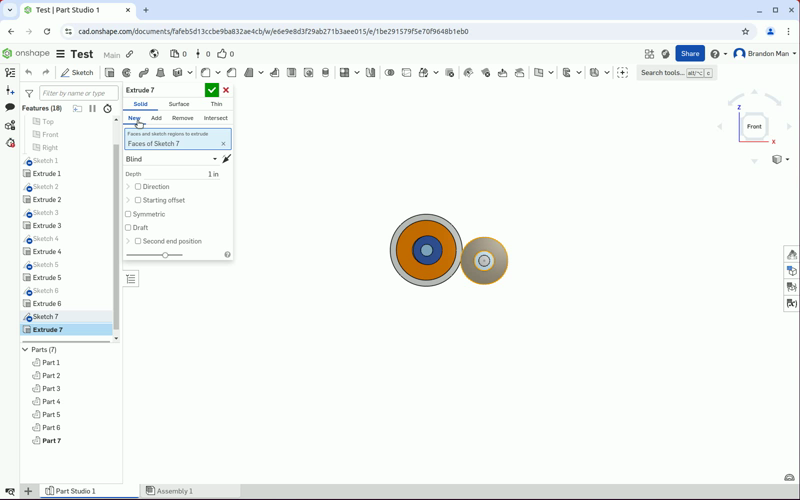
click(137, 120)
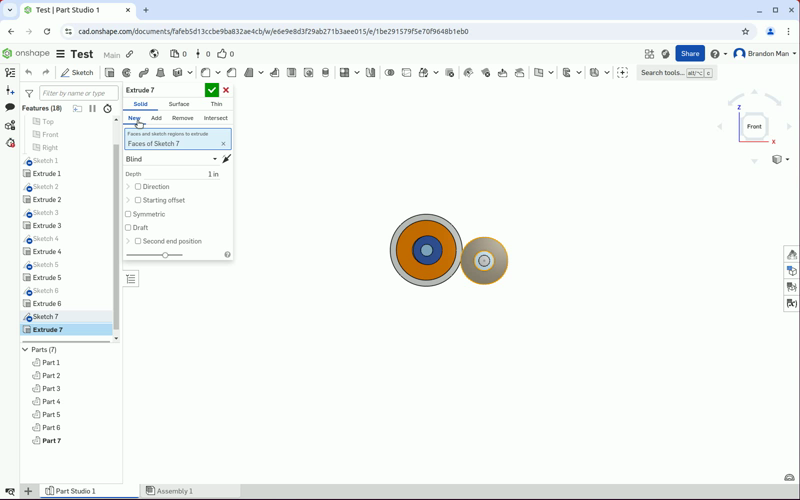
key(tab, 4)
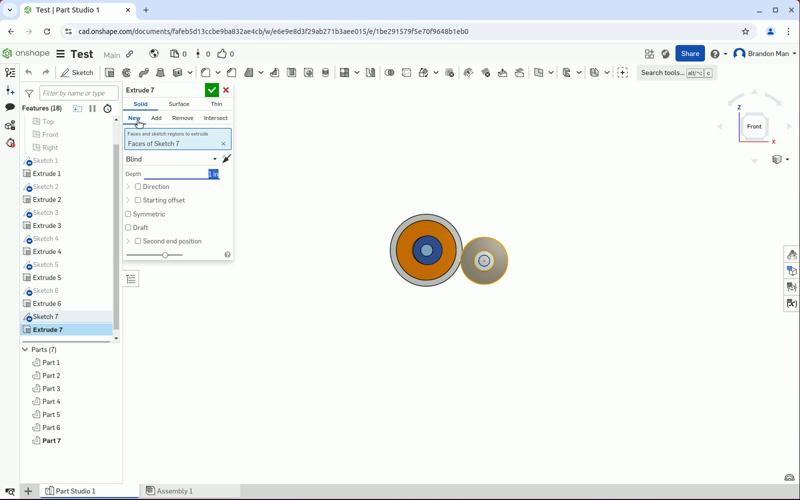
text(0.481)
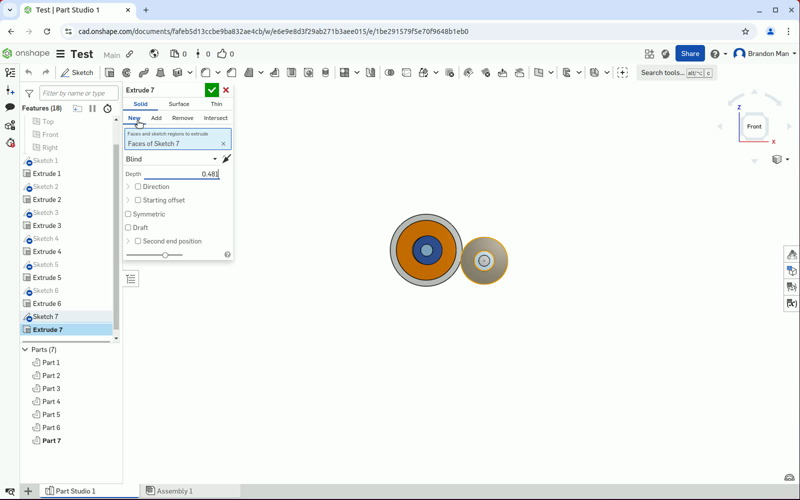
key(enter)
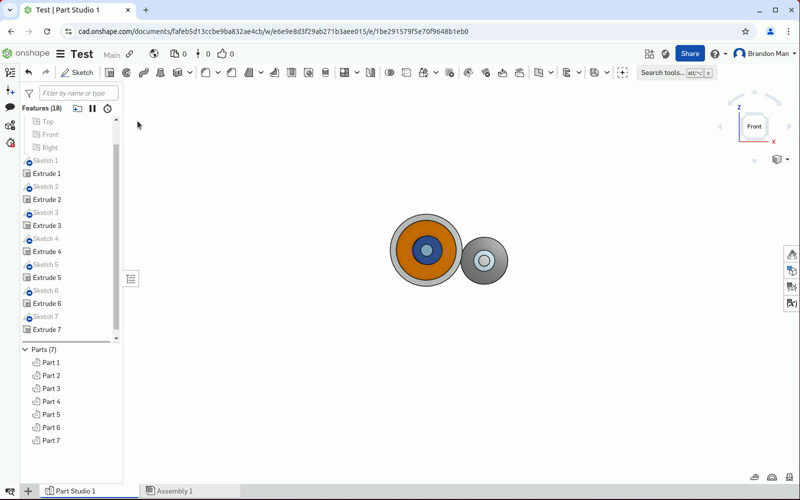
key(shift+h)
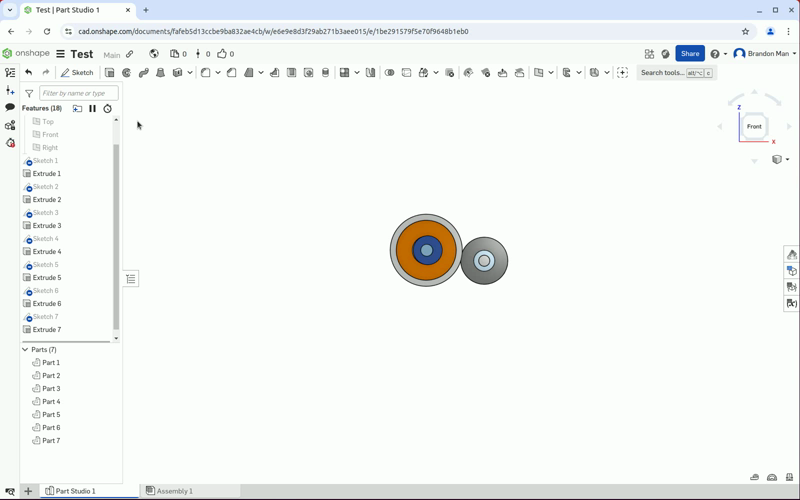
key(shift+h)
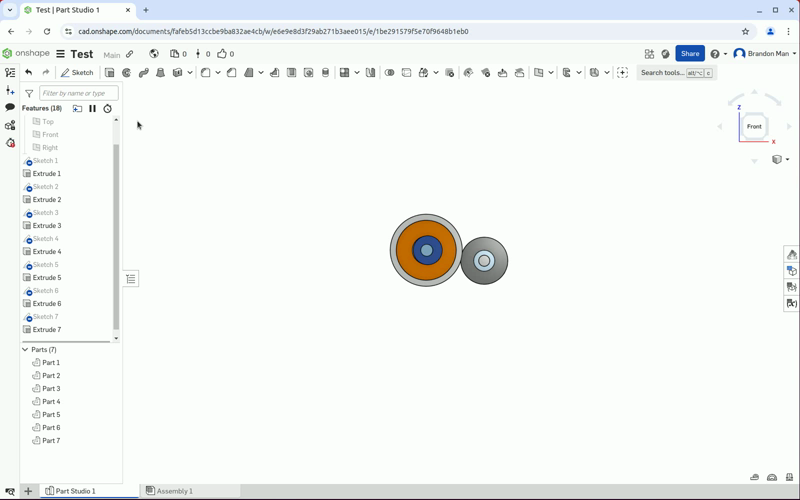
mouse_move(69, 163)
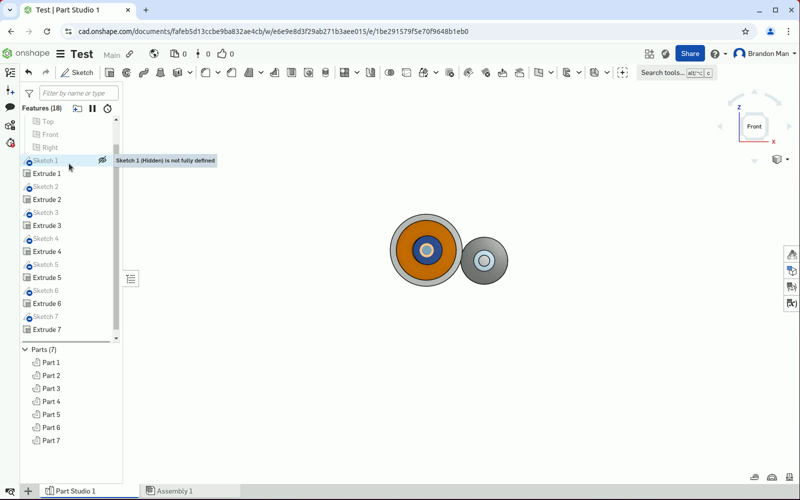
click(69, 163)
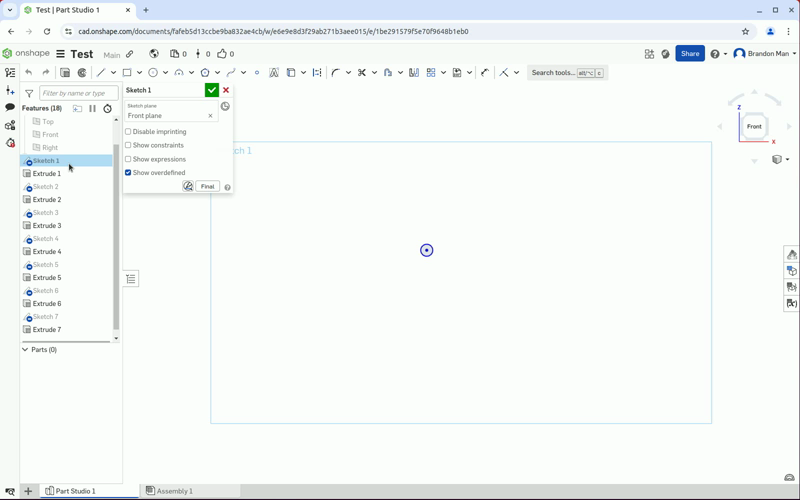
mouse_move(229, 92)
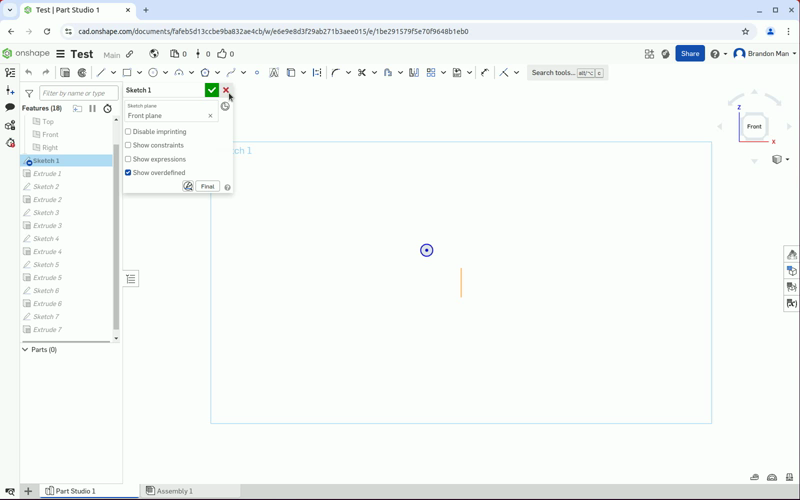
click(229, 92)
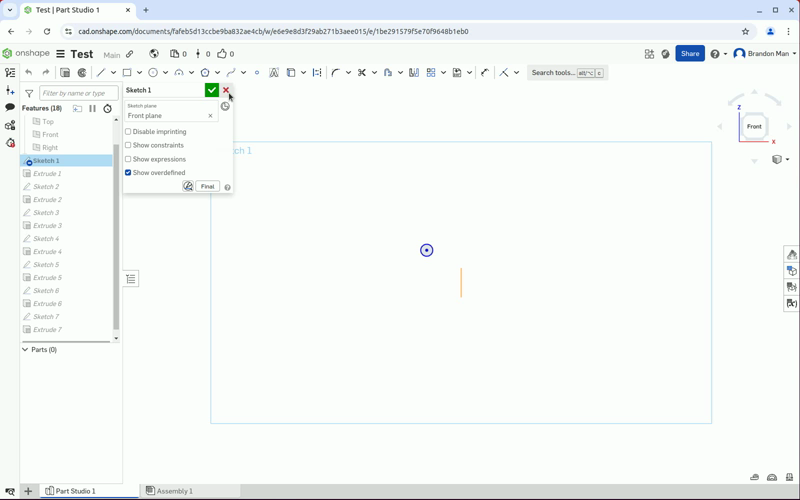
key(shift+s)
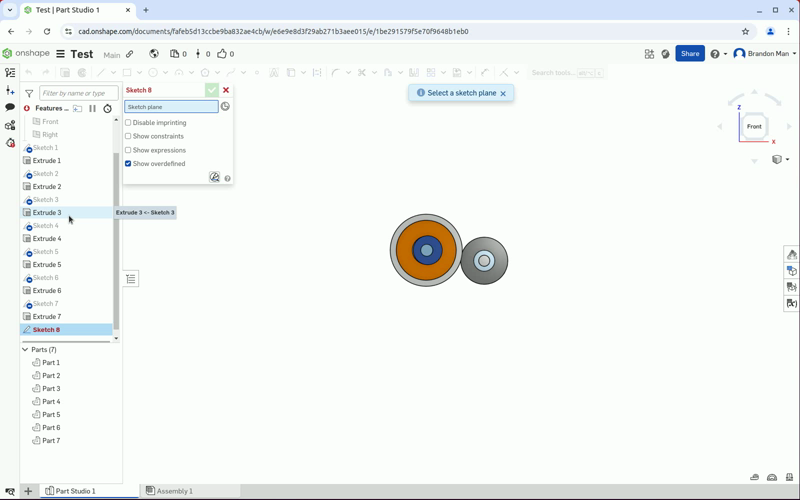
scroll(3)
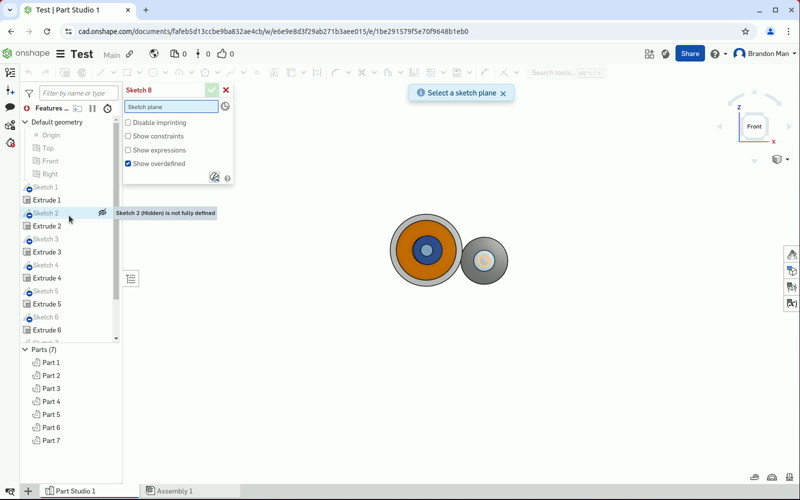
mouse_move(69, 163)
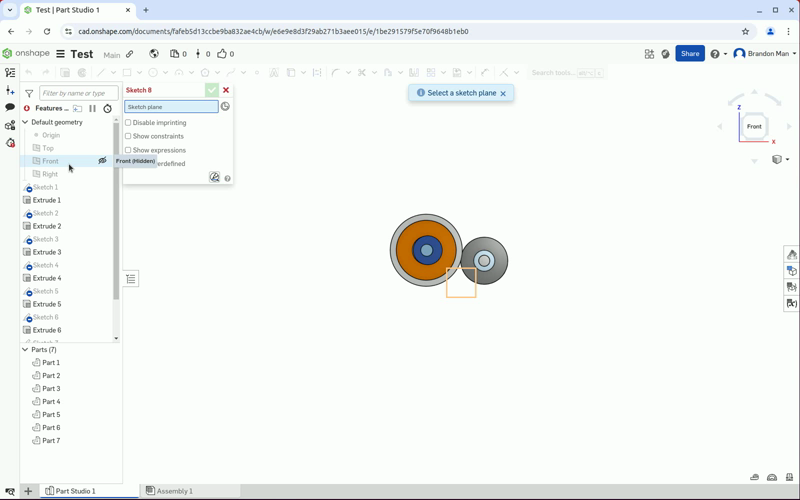
click(69, 163)
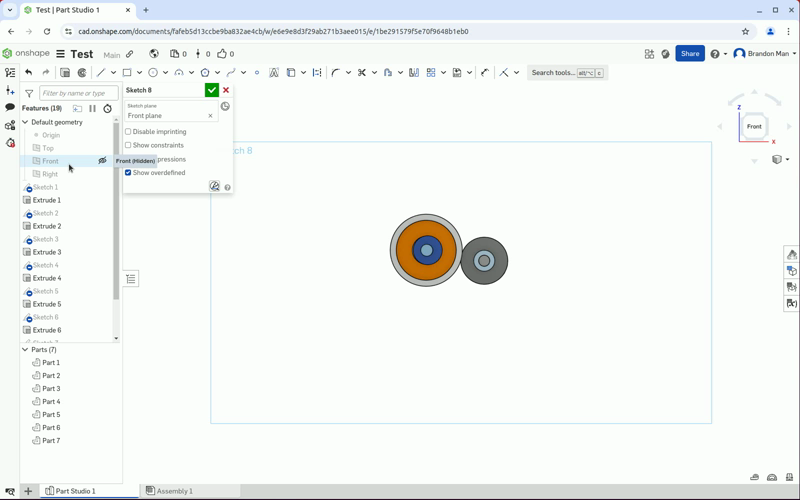
mouse_move(73, 352)
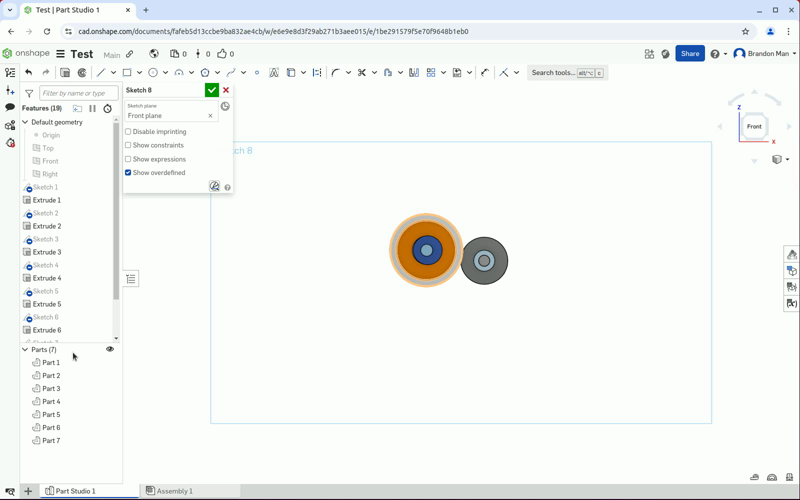
key(y)
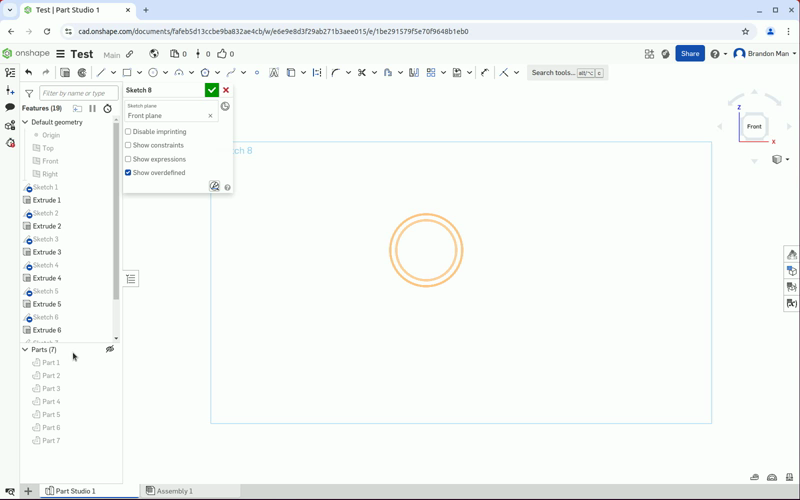
key(l)
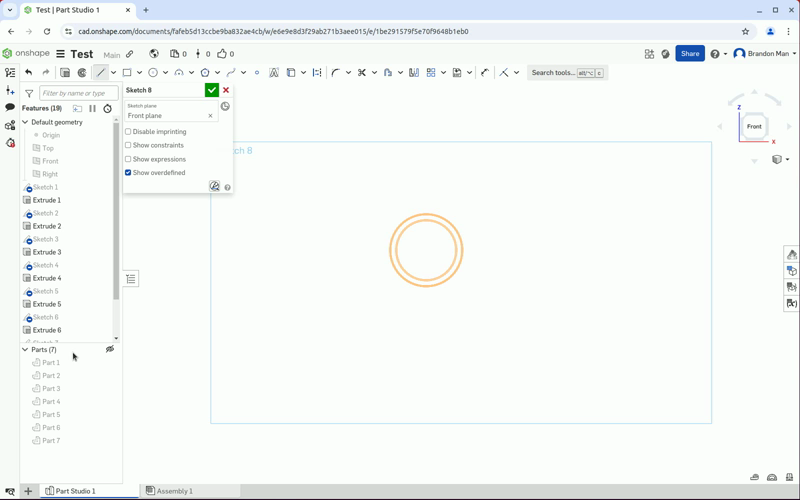
key_down(shift)
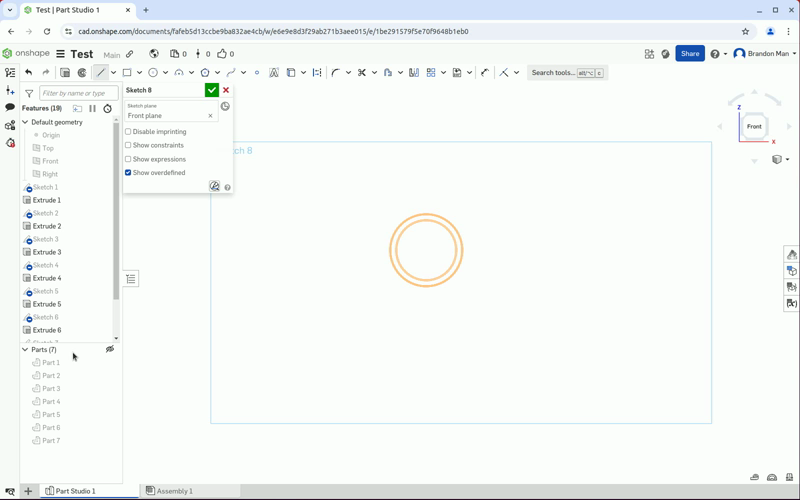
mouse_move(374, 301)
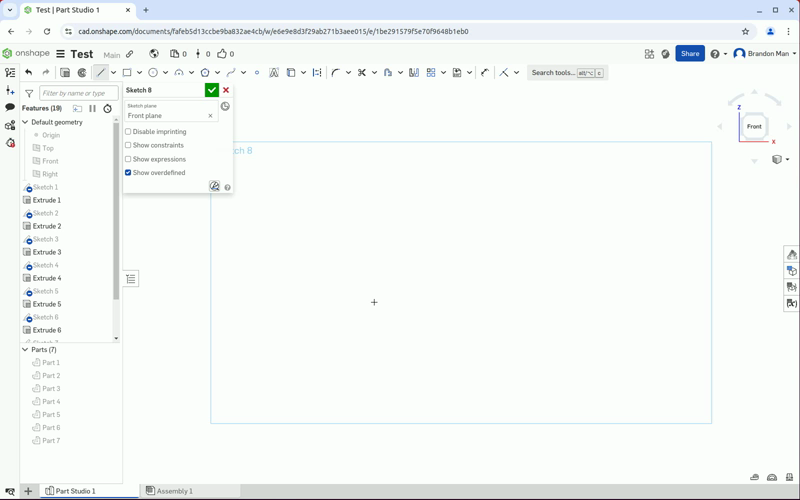
click(374, 301)
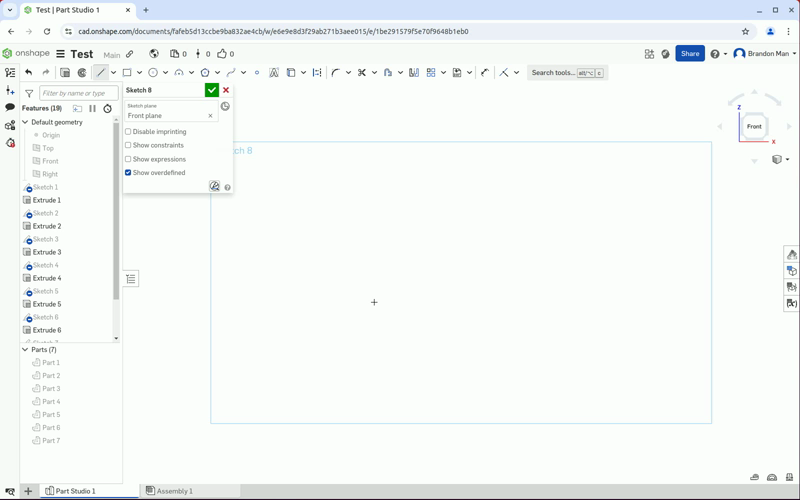
key_up(shift)
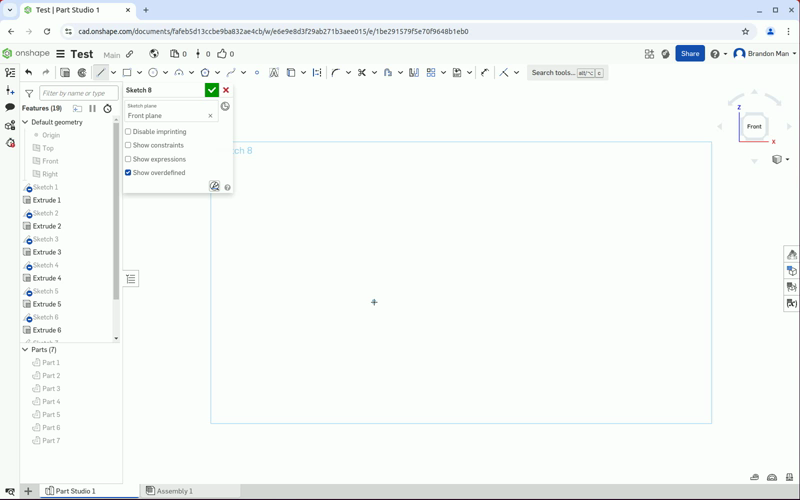
key_down(shift)
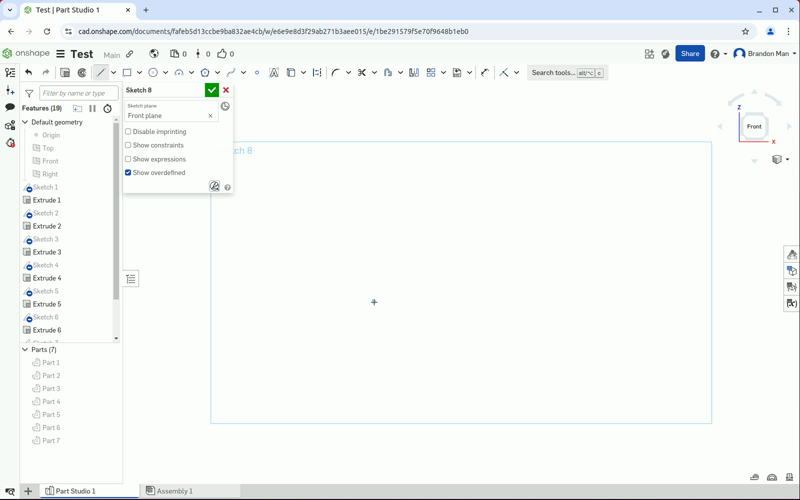
mouse_move(497, 301)
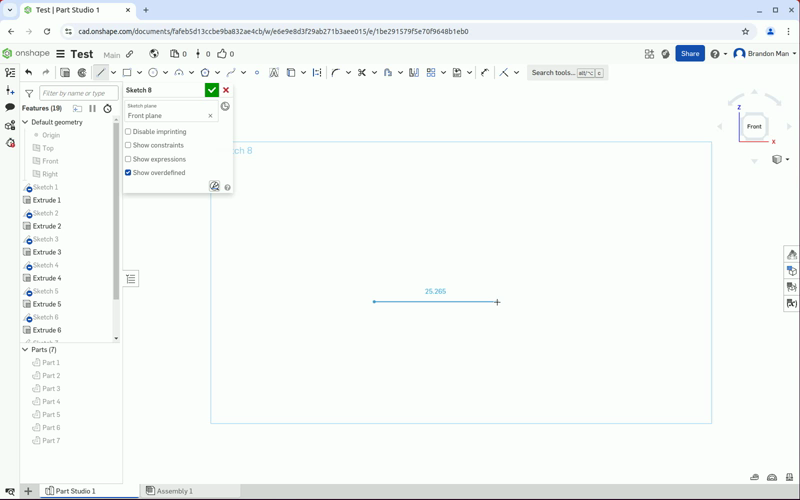
click(497, 301)
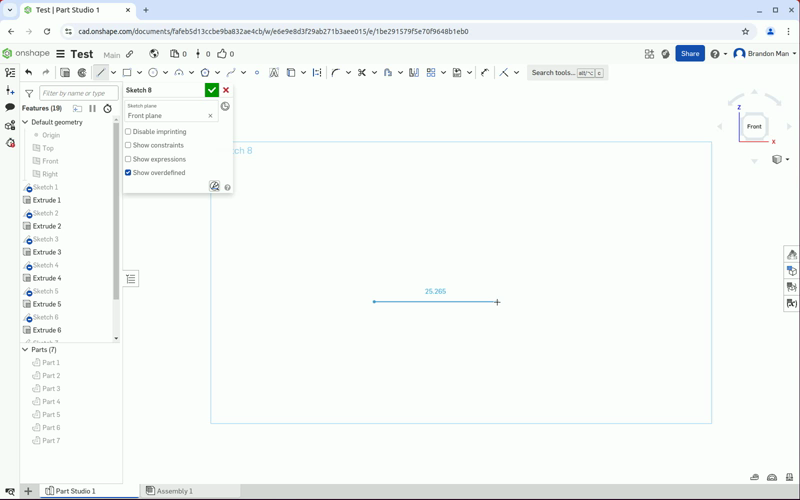
key_up(shift)
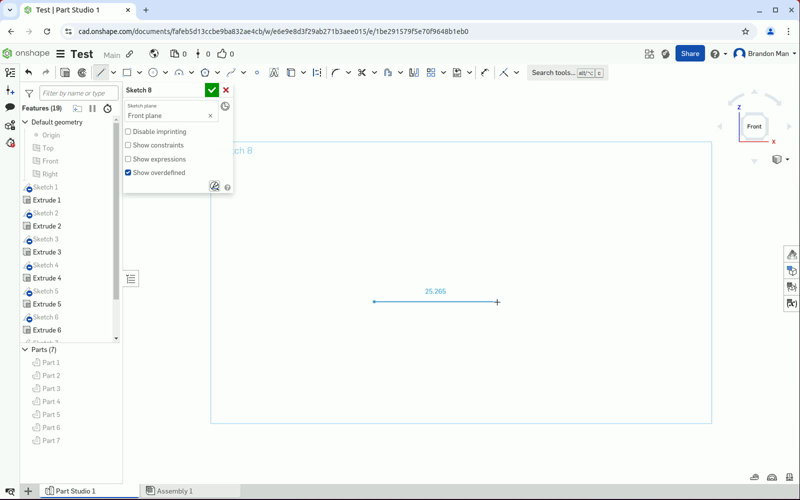
key_down(shift)
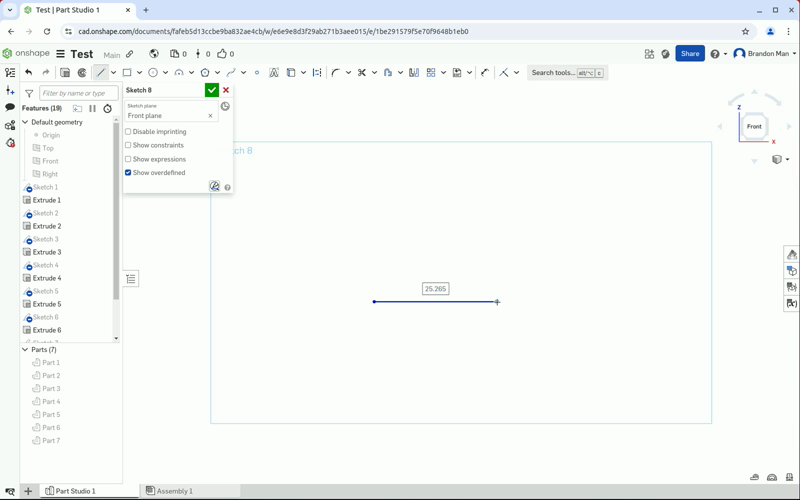
mouse_move(497, 201)
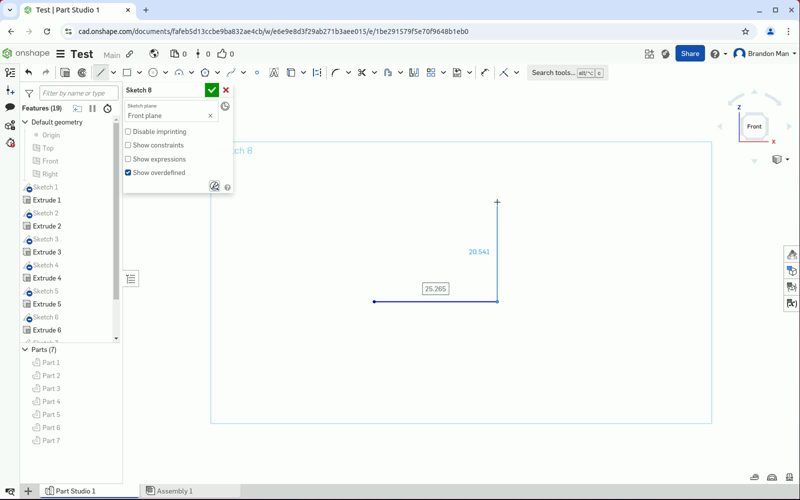
click(497, 201)
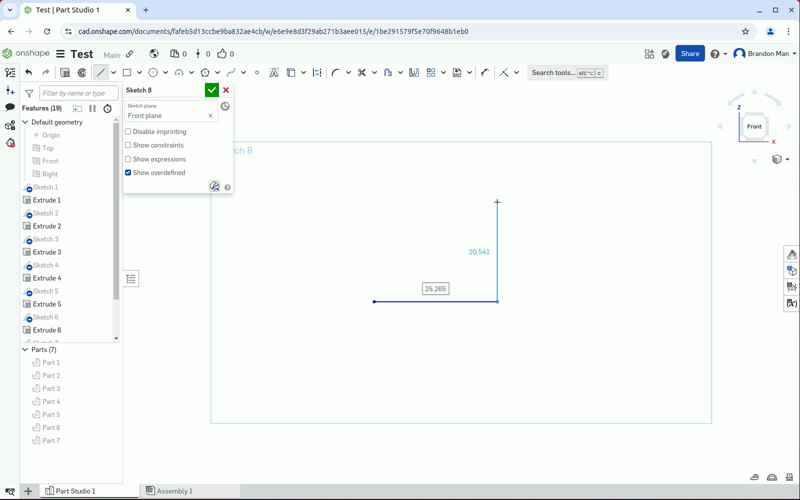
key_up(shift)
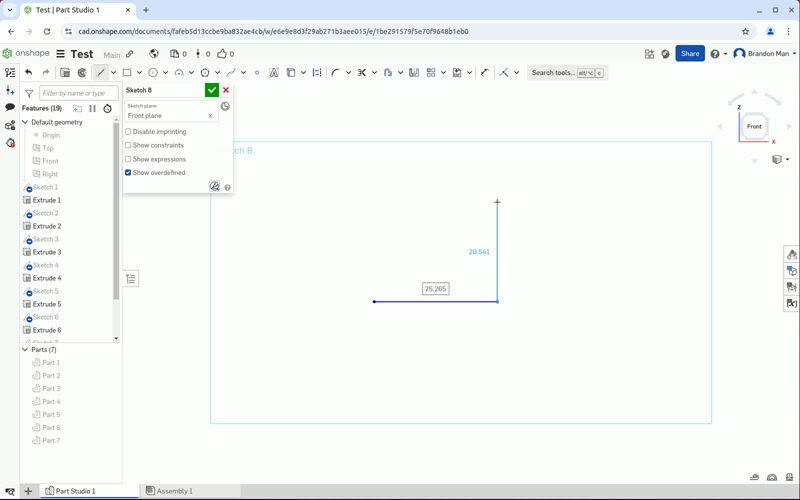
key_down(shift)
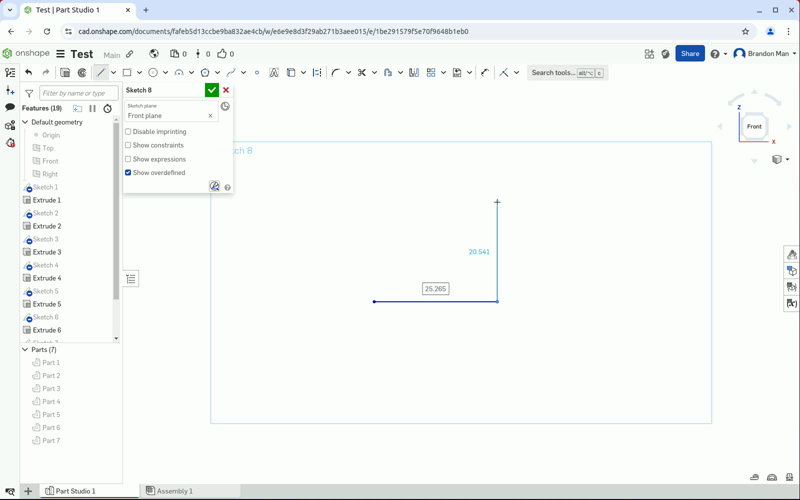
mouse_move(374, 201)
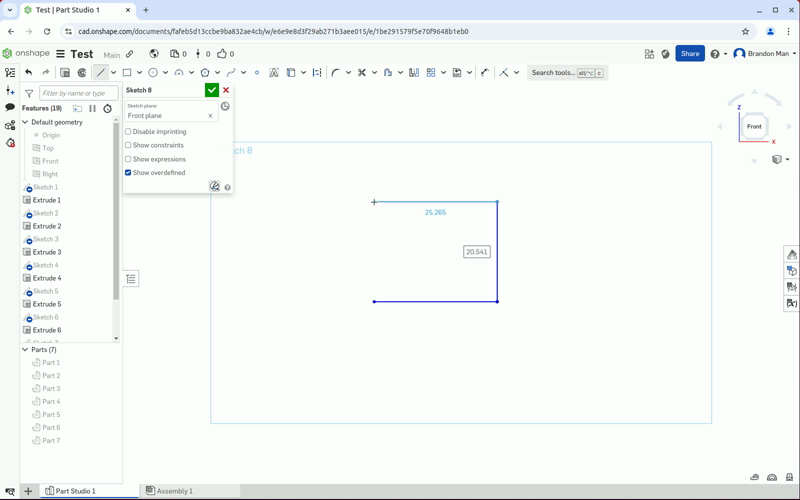
click(374, 201)
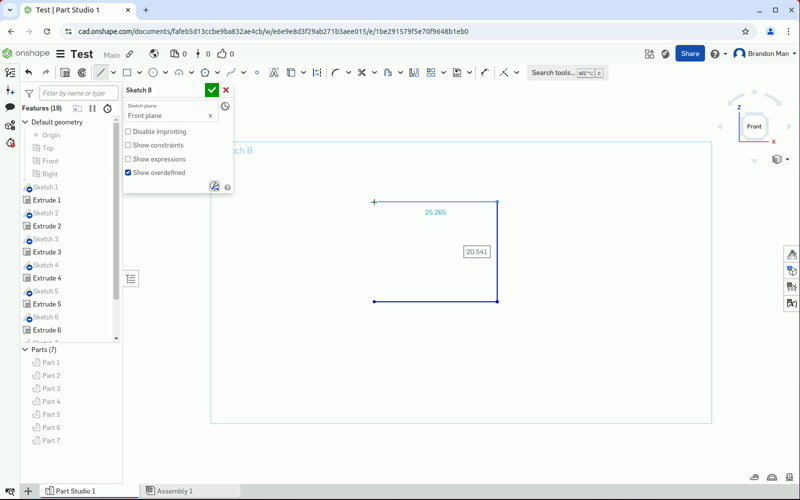
key_up(shift)
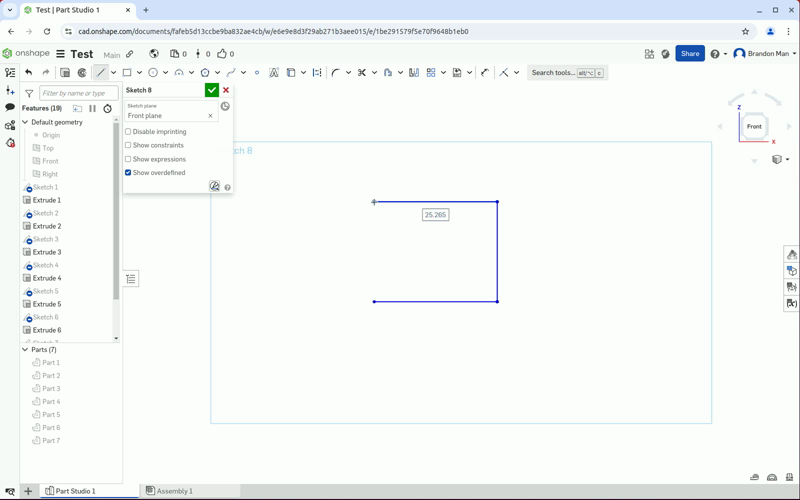
key_down(shift)
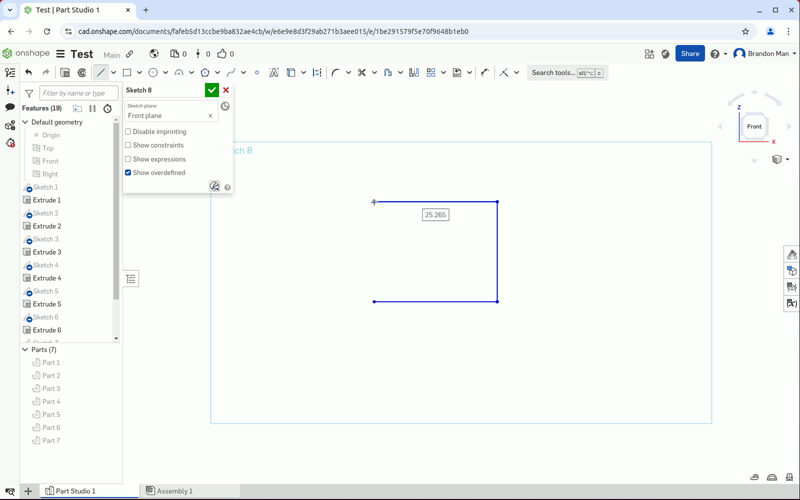
mouse_move(374, 301)
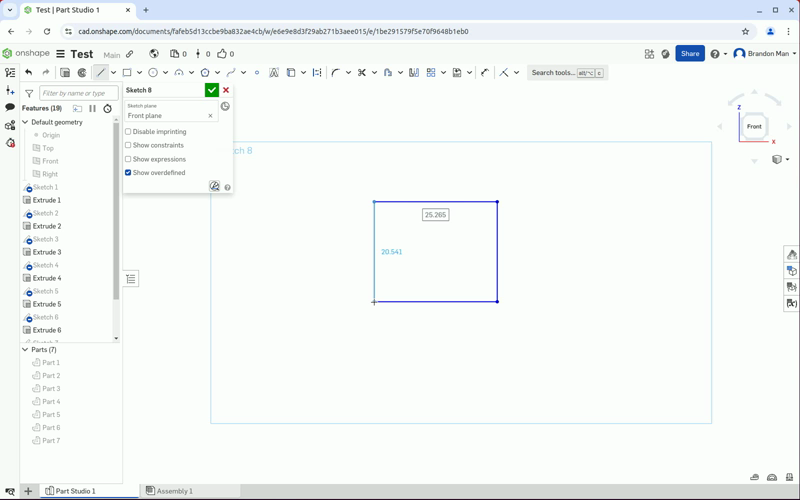
key_up(shift)
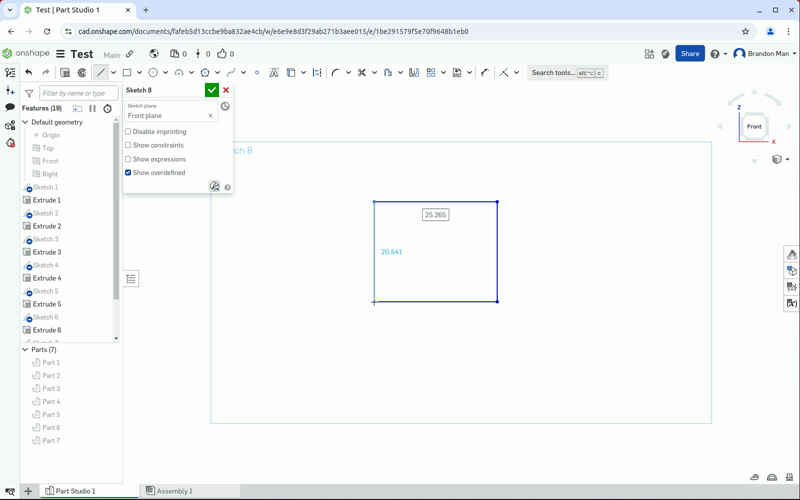
click(374, 301)
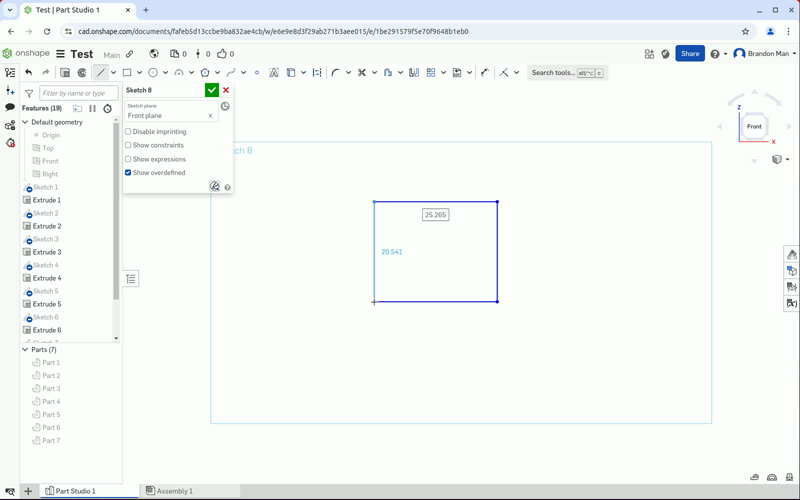
key(esc)
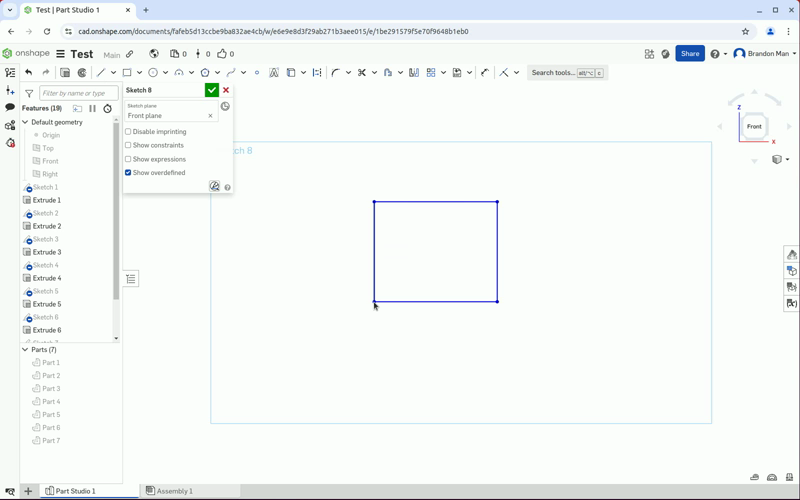
key(c)
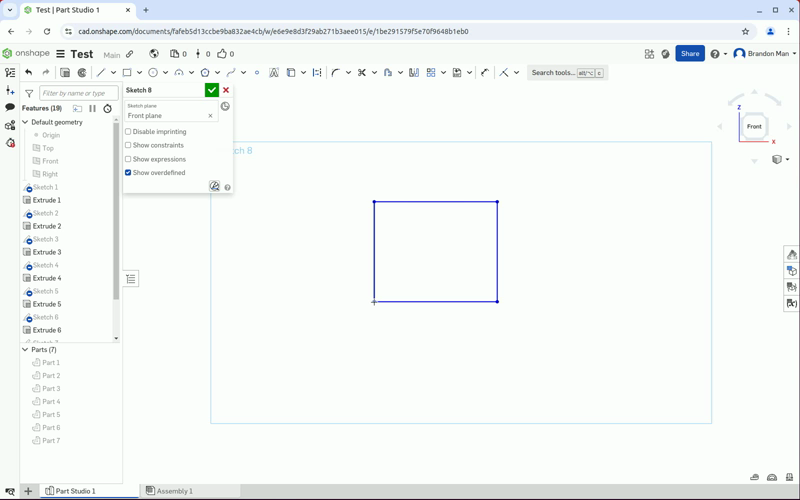
key_down(shift)
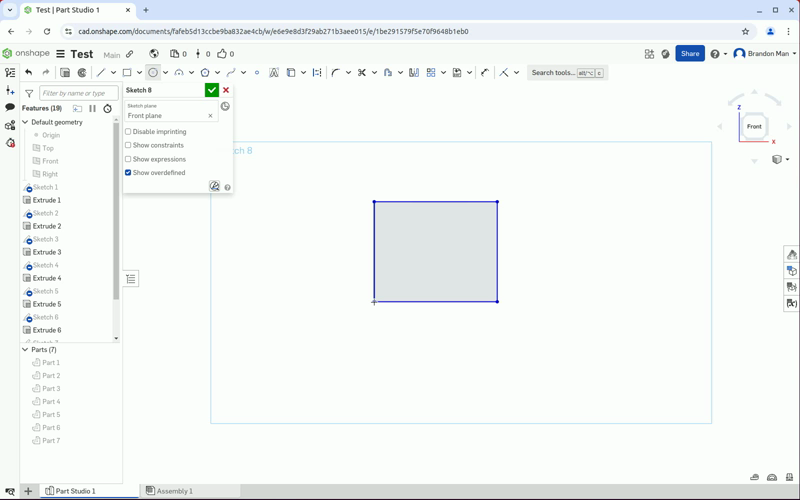
mouse_move(427, 249)
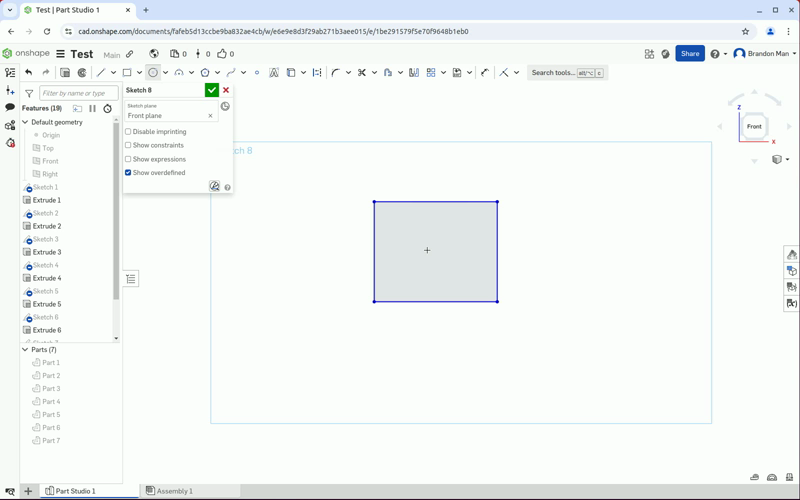
click(427, 249)
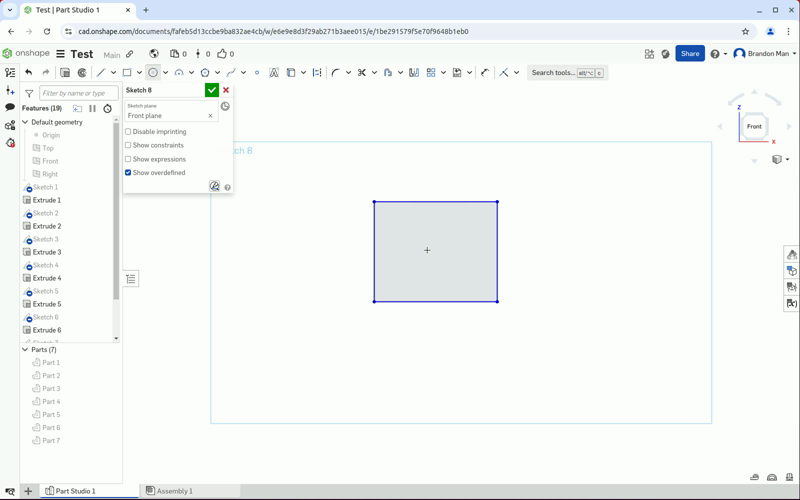
key_up(shift)
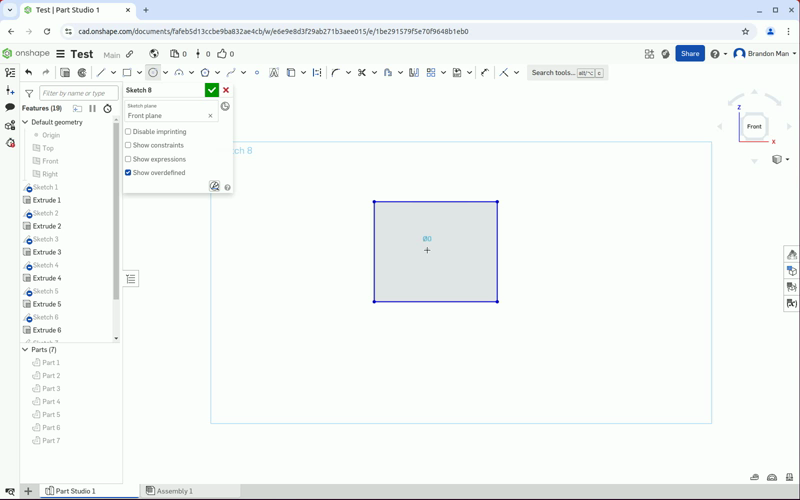
mouse_move(432, 249)
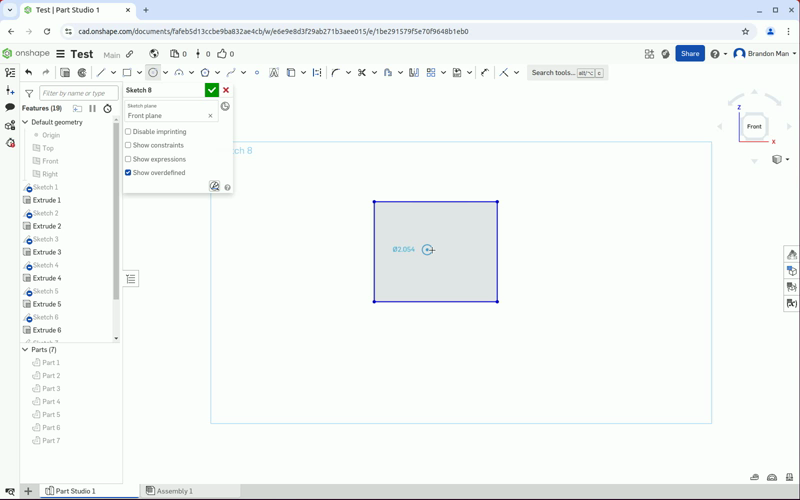
click(432, 249)
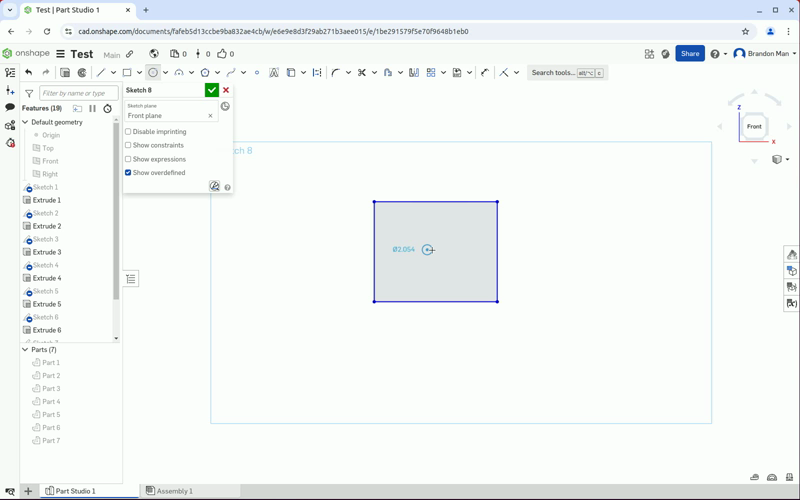
key(esc)
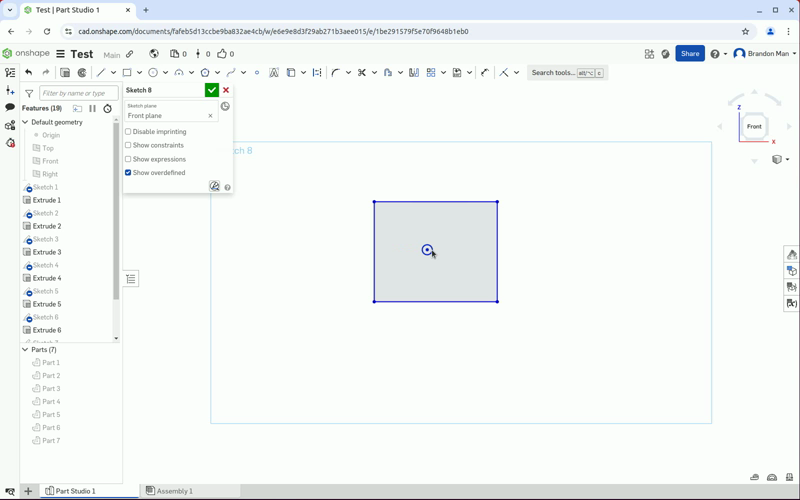
key(c)
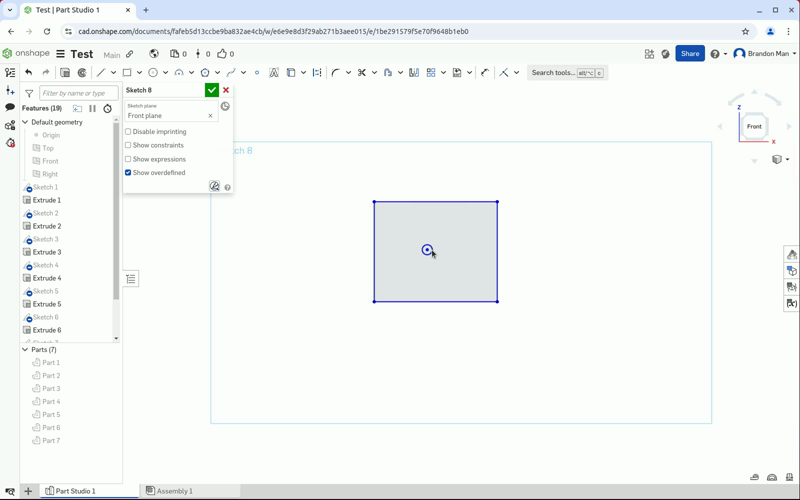
key_down(shift)
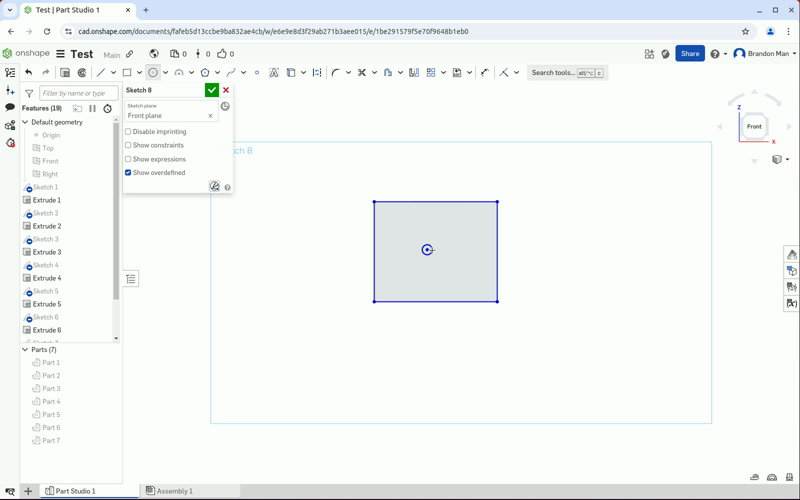
mouse_move(484, 260)
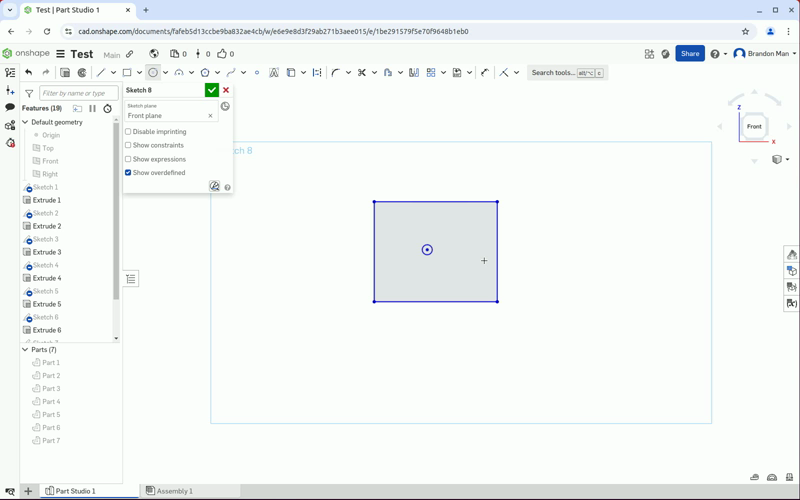
click(484, 260)
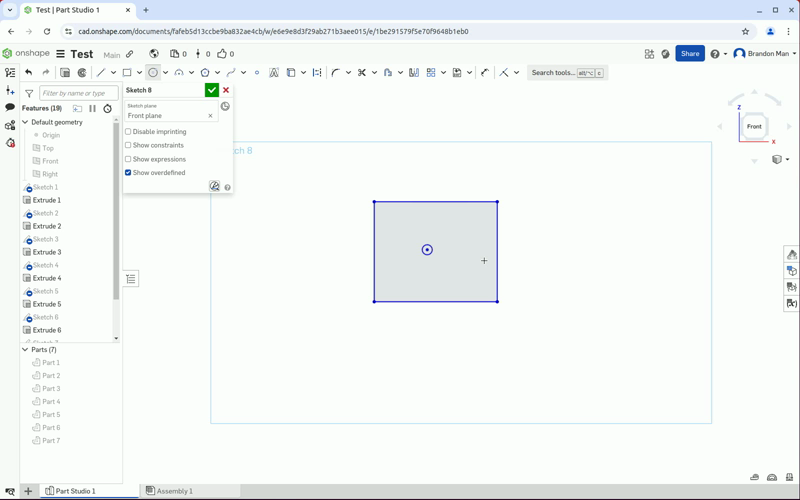
key_up(shift)
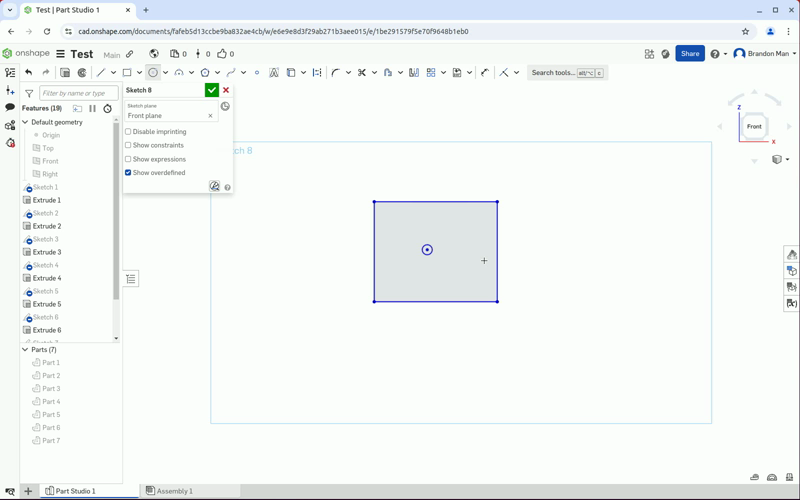
mouse_move(489, 260)
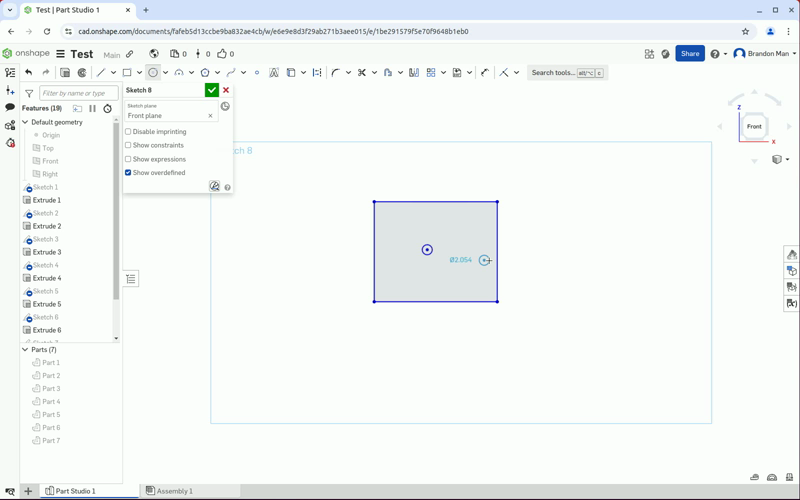
click(489, 260)
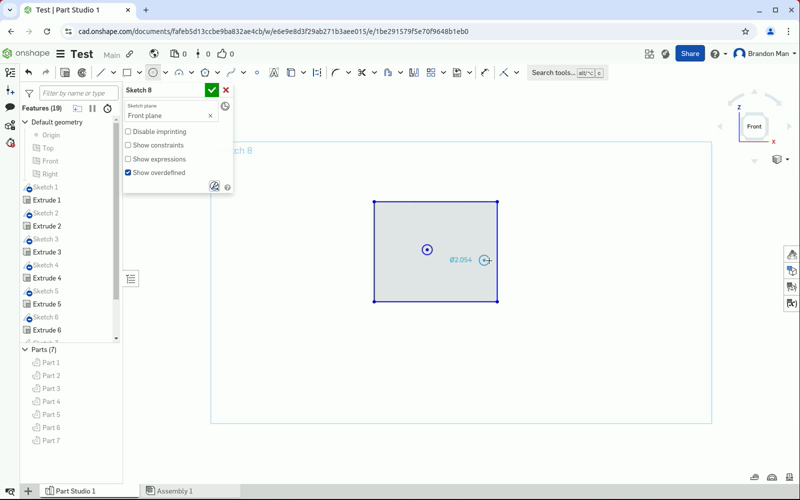
key(esc)
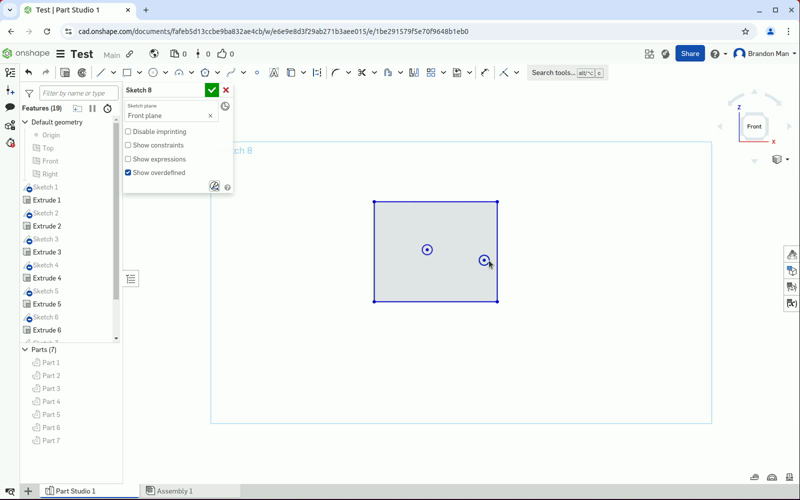
mouse_move(469, 262)
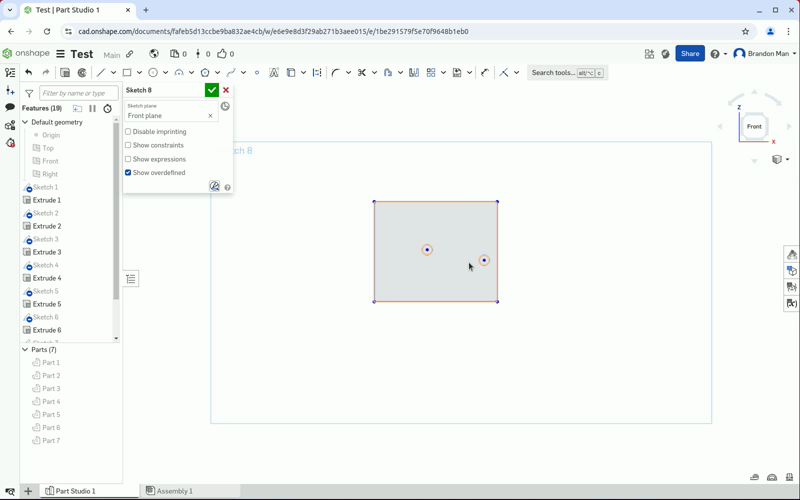
click(469, 262)
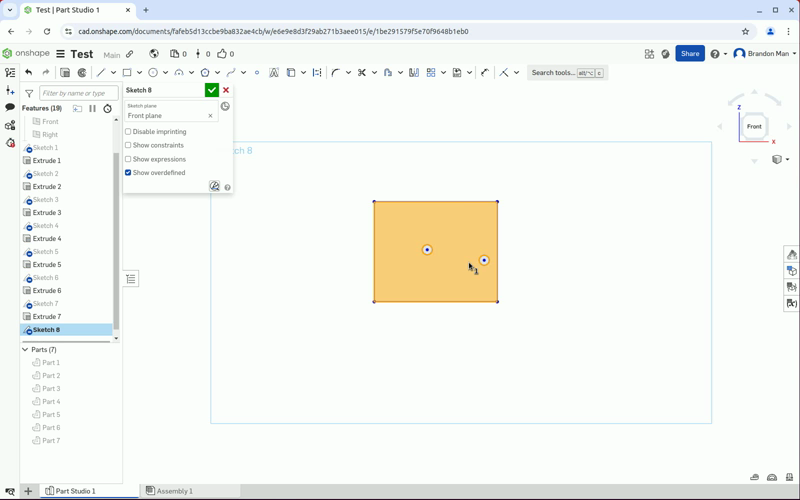
mouse_move(73, 352)
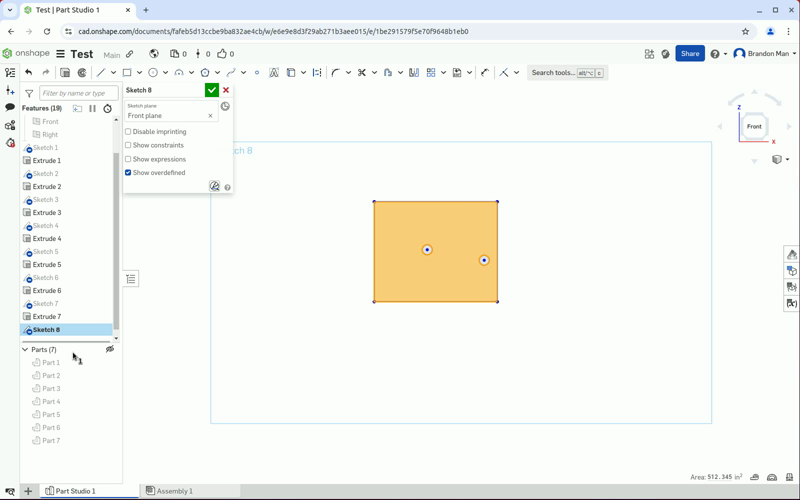
key(shift+y)
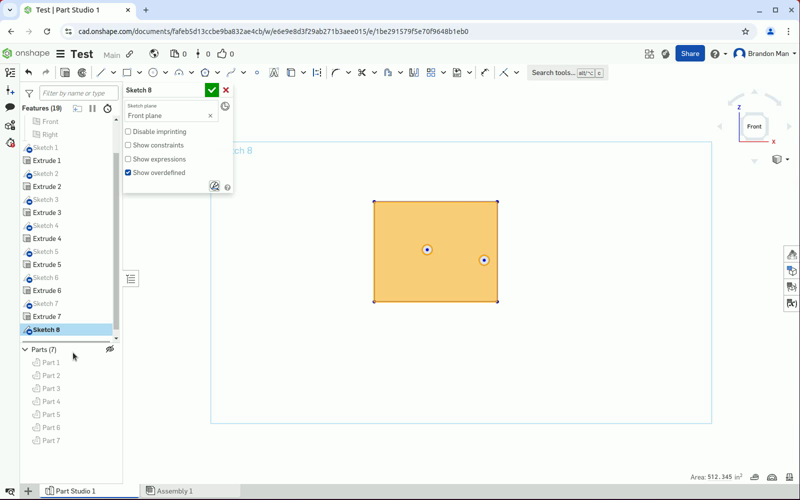
key(shift+e)
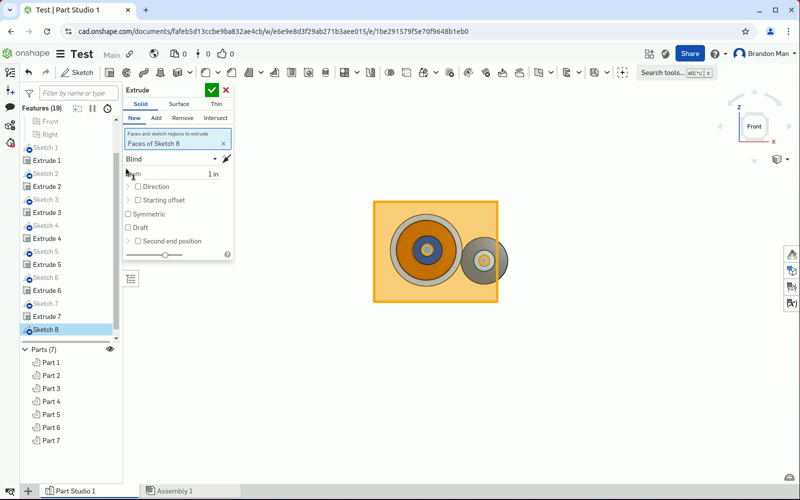
mouse_move(143, 106)
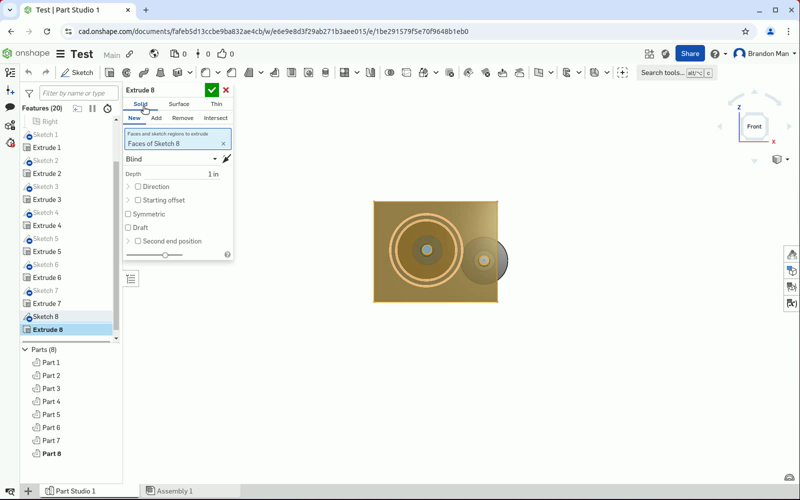
click(143, 106)
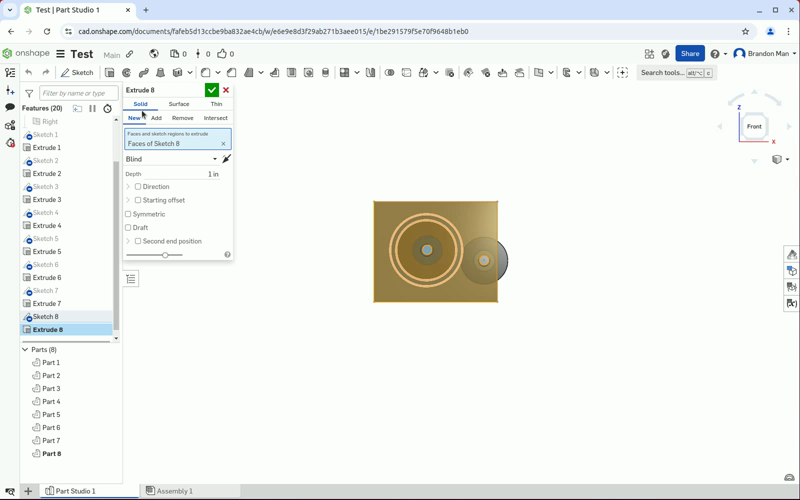
mouse_move(137, 120)
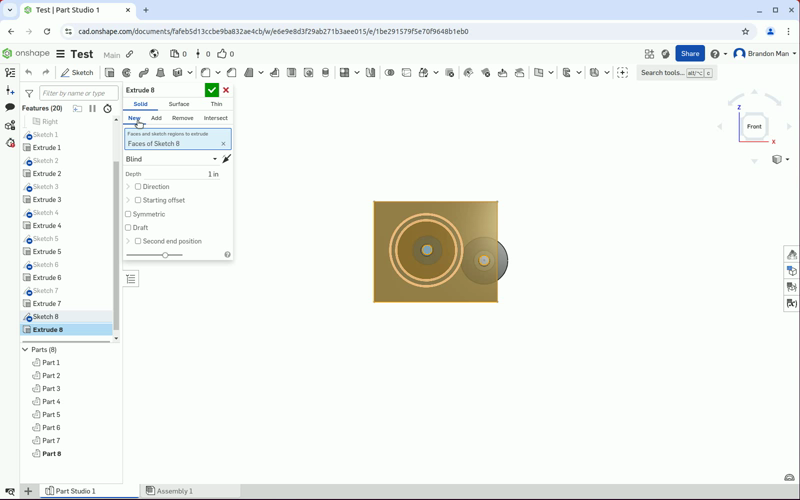
click(137, 120)
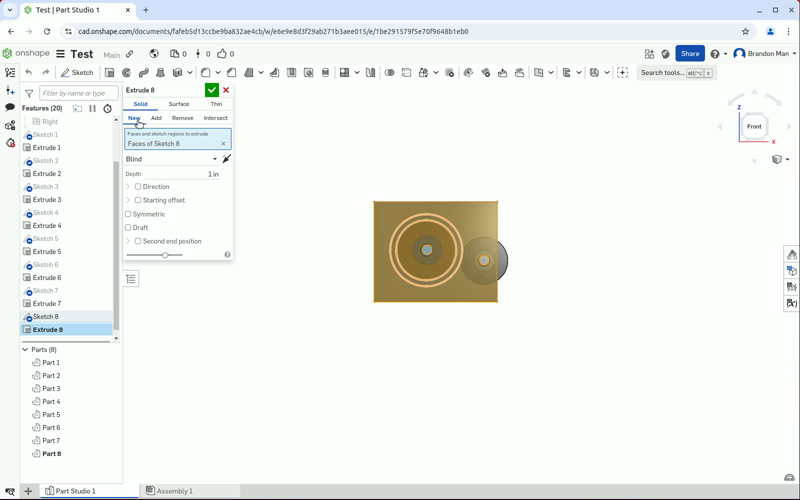
key(tab, 4)
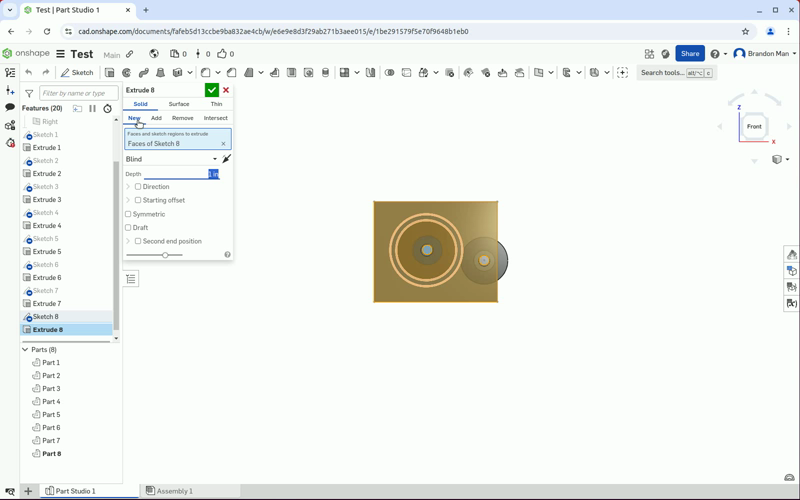
text(0.482)
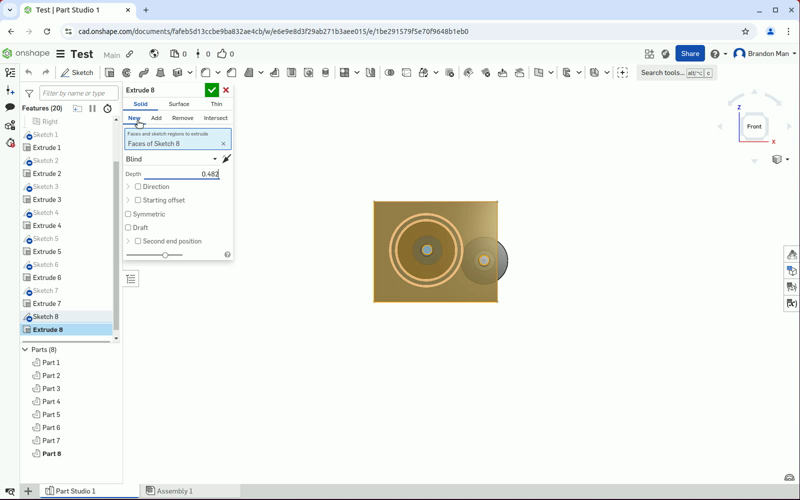
key(tab, 3)
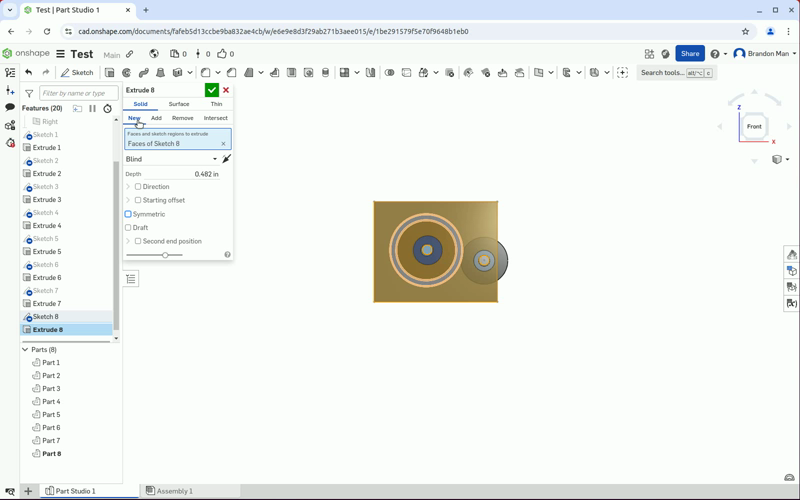
key(space)
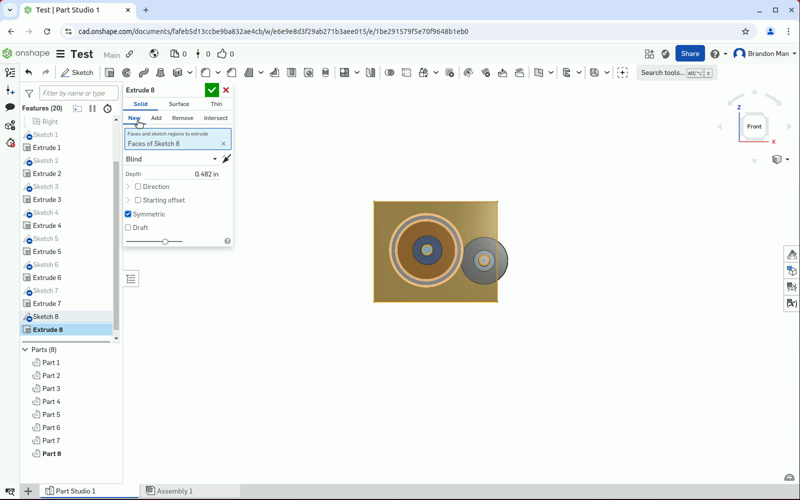
key(enter)
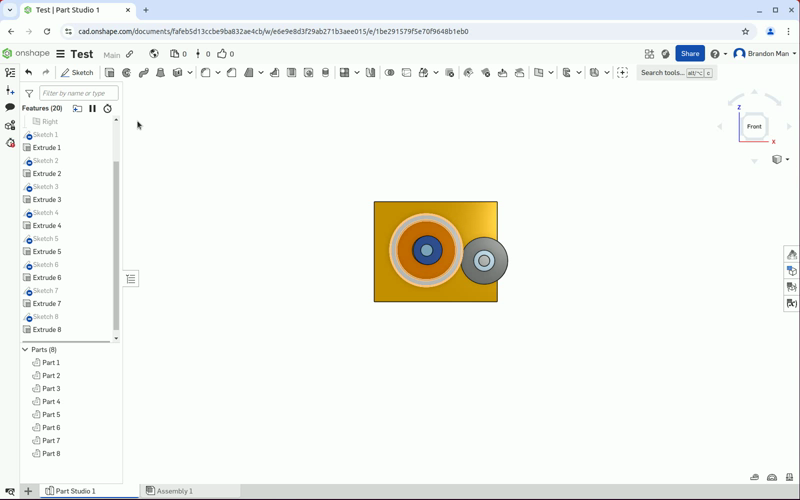
key(shift+h)
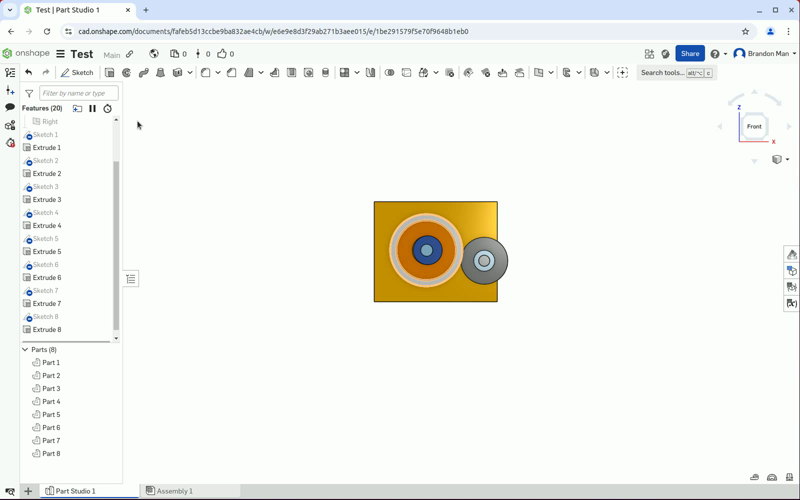
key(shift+h)
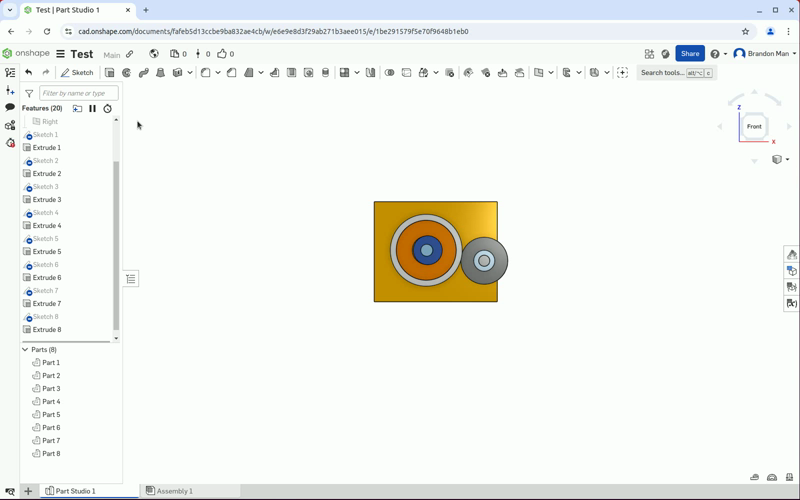
mouse_move(69, 137)
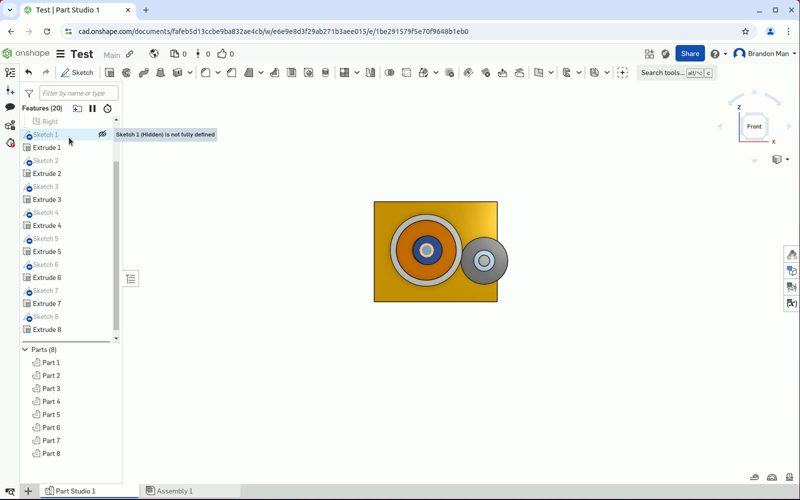
click(69, 137)
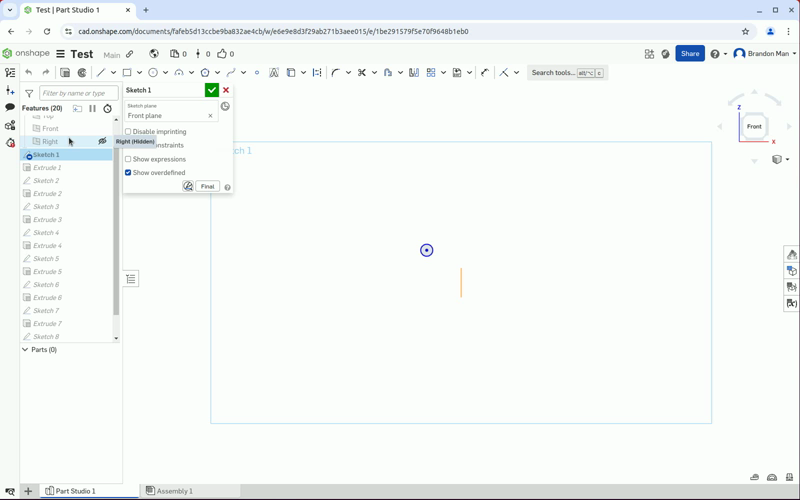
mouse_move(229, 92)
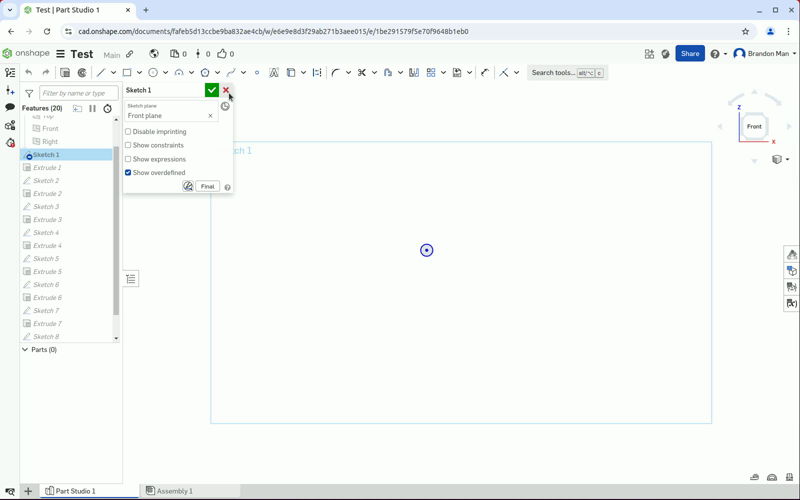
click(229, 92)
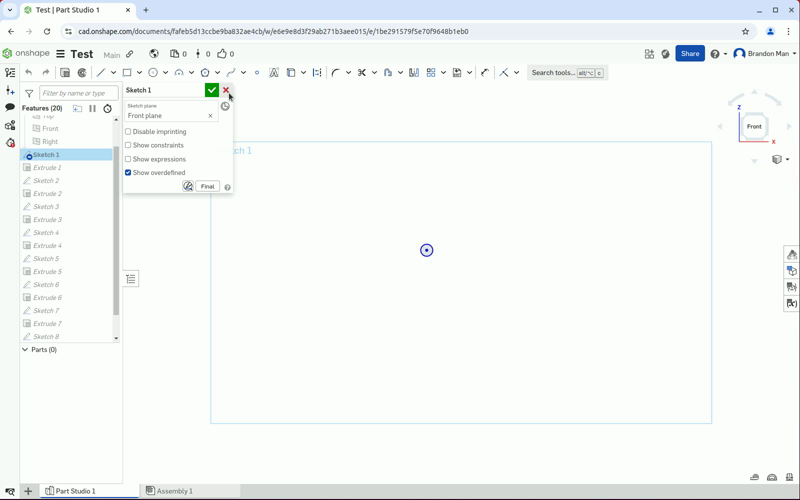
key(shift+s)
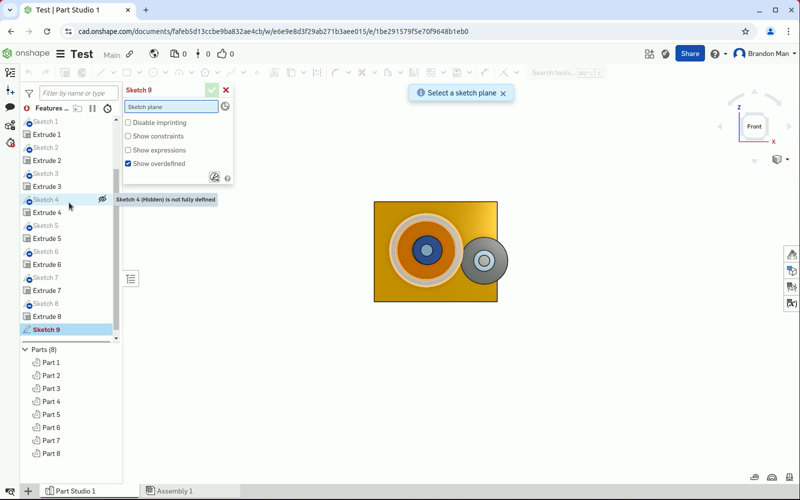
scroll(3)
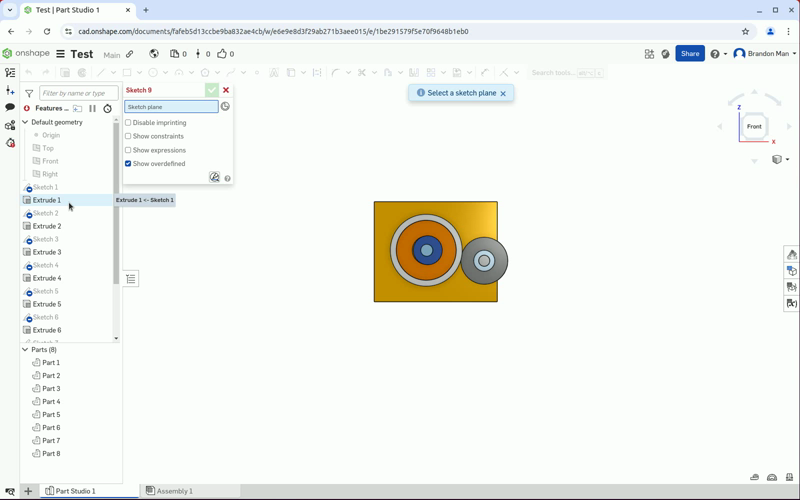
mouse_move(69, 163)
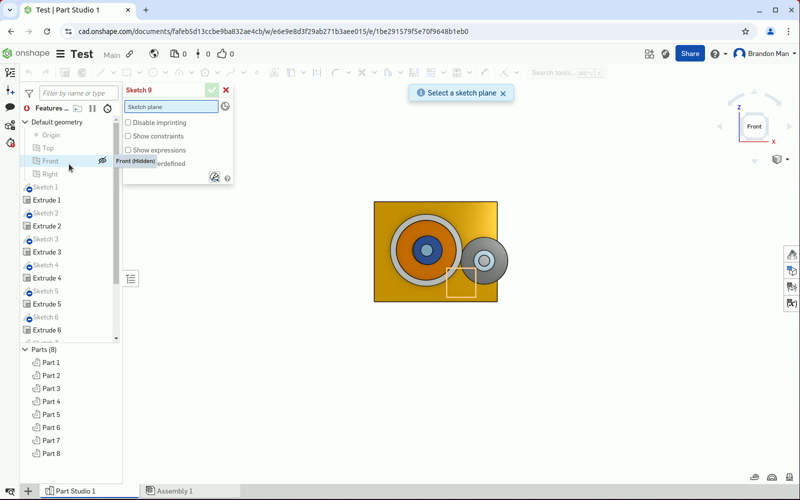
click(69, 163)
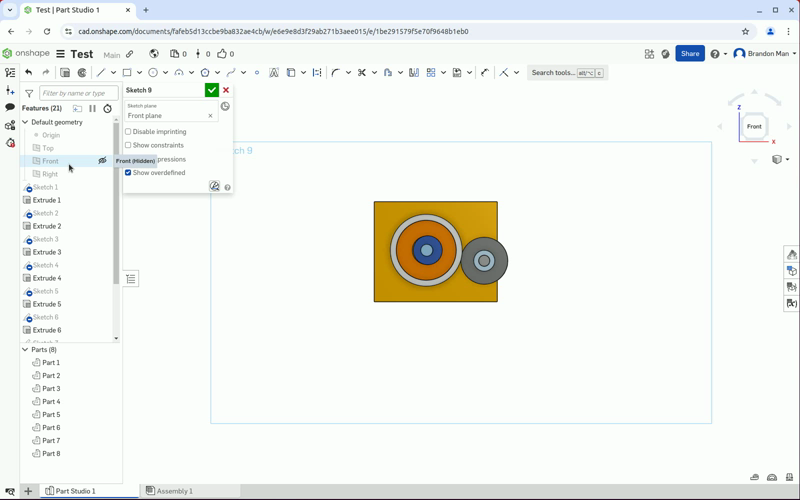
mouse_move(73, 352)
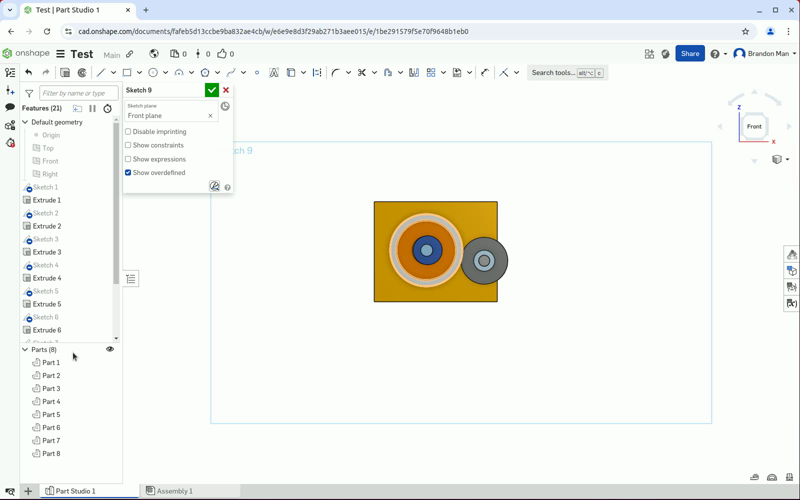
key(y)
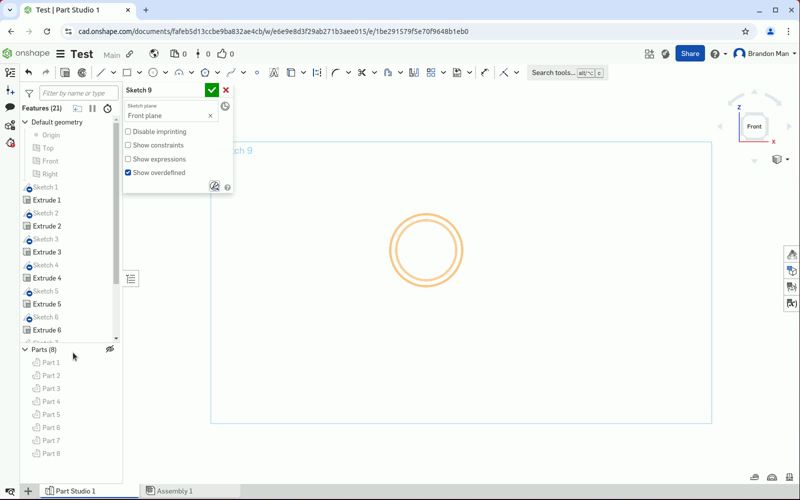
key(l)
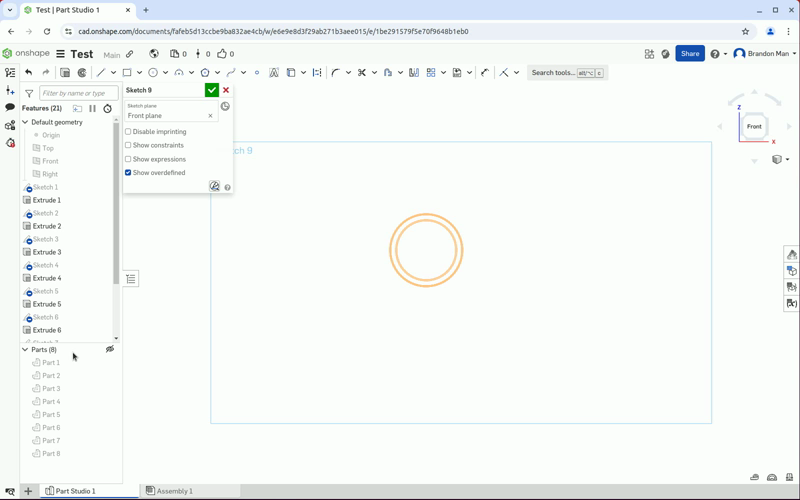
key_down(shift)
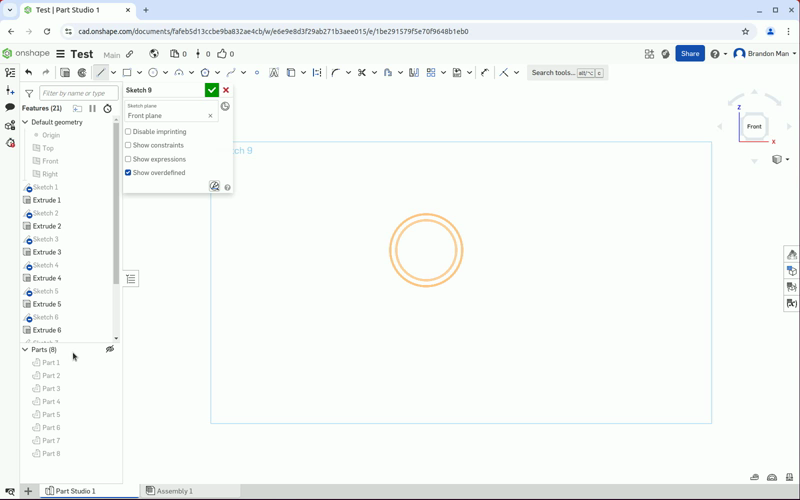
mouse_move(564, 213)
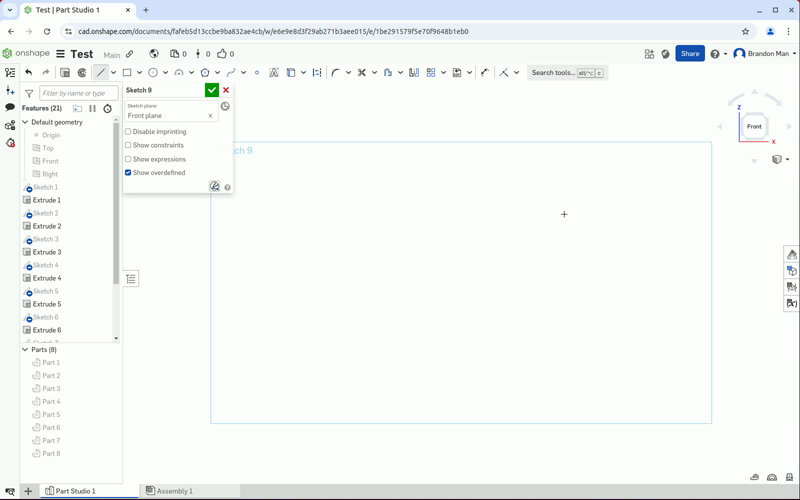
click(564, 213)
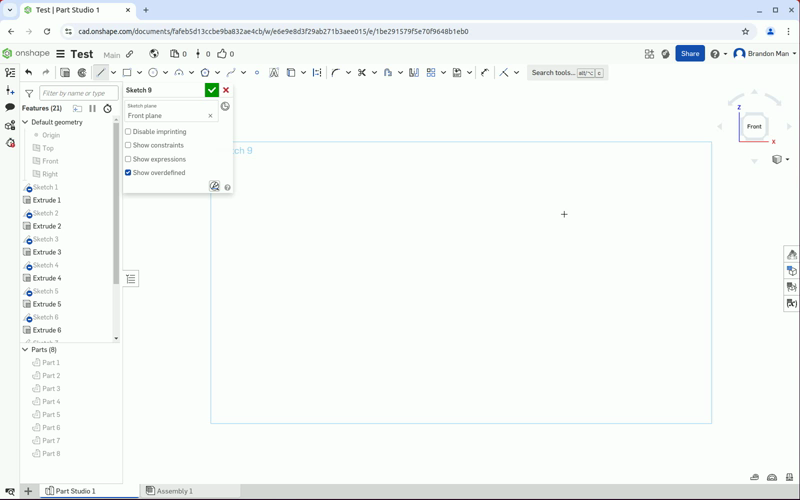
key_up(shift)
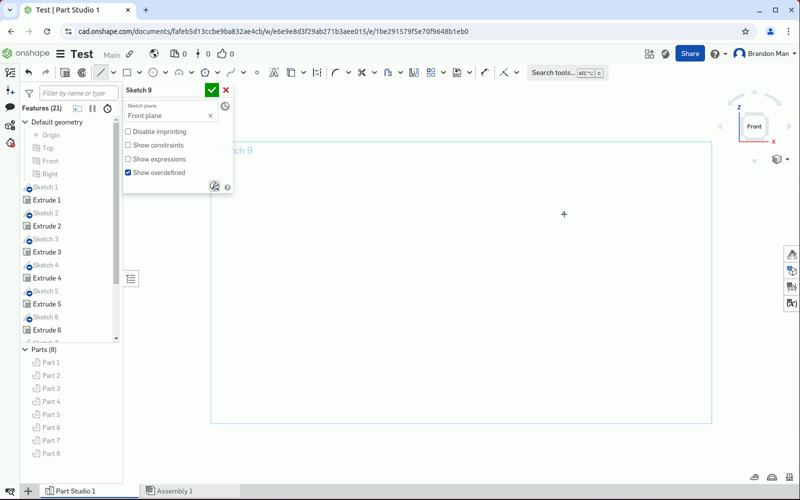
key_down(shift)
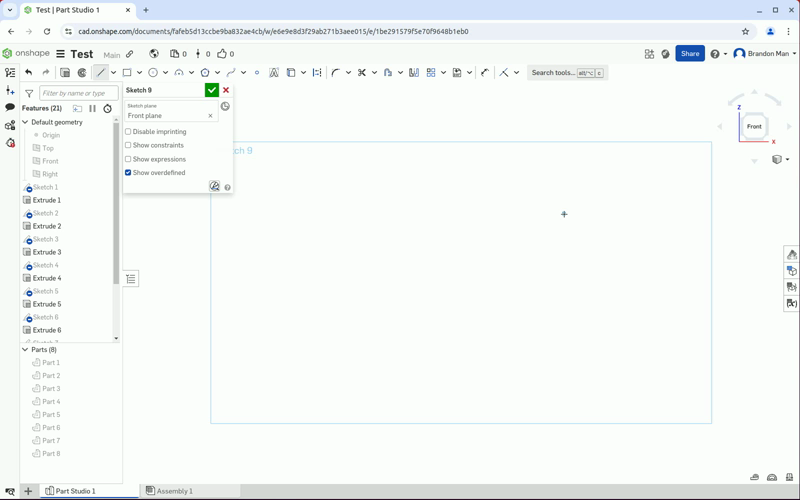
mouse_move(589, 213)
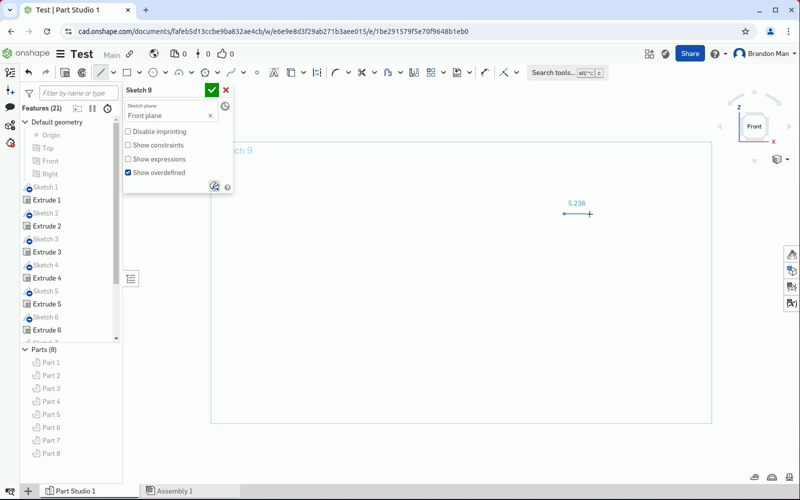
mouse_move(574, 213)
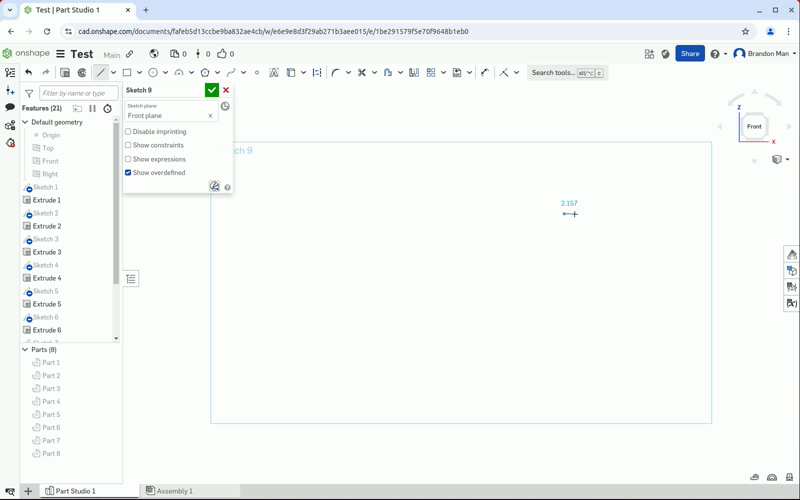
click(574, 213)
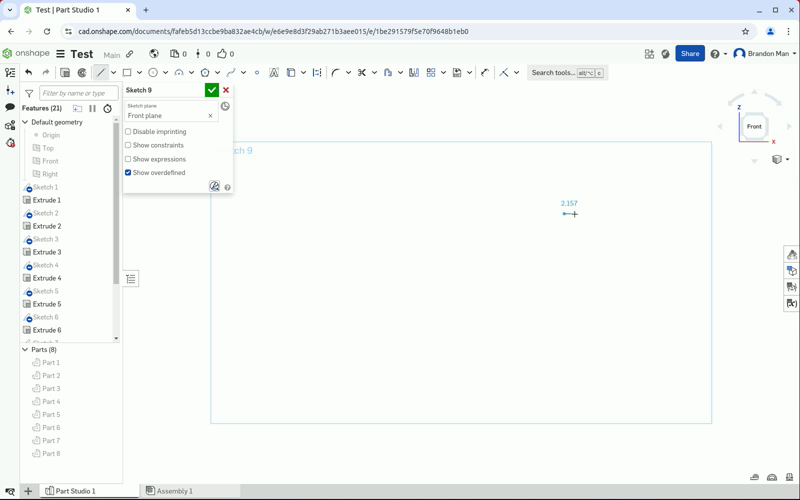
key_up(shift)
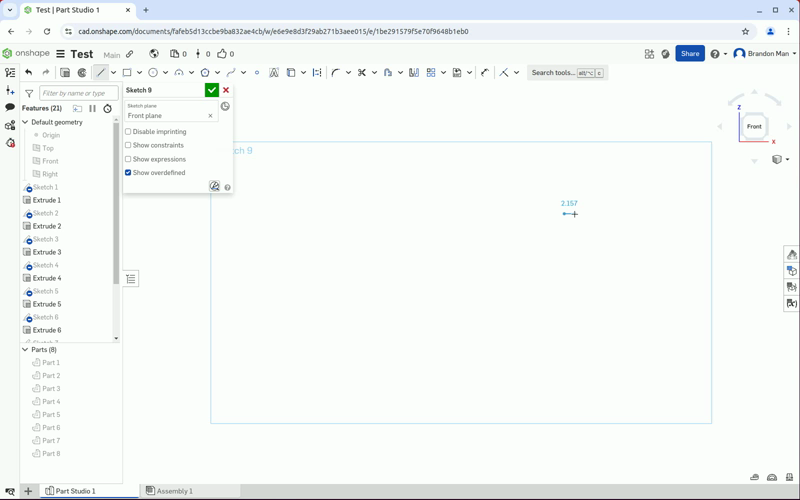
key_down(shift)
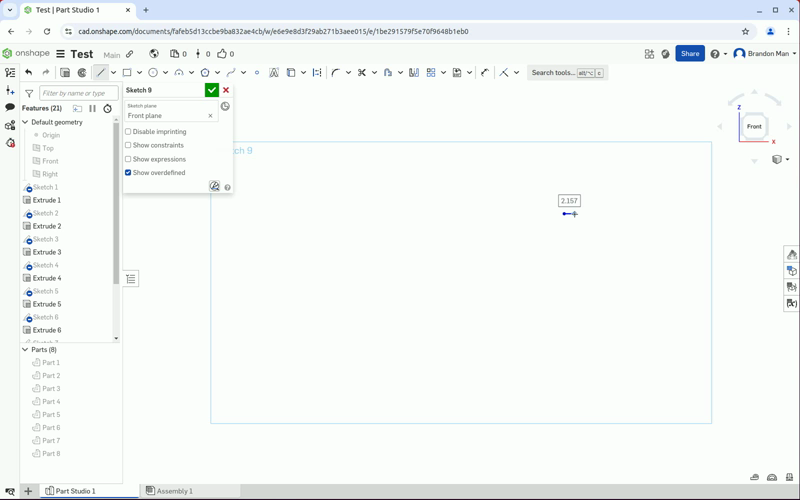
mouse_move(589, 213)
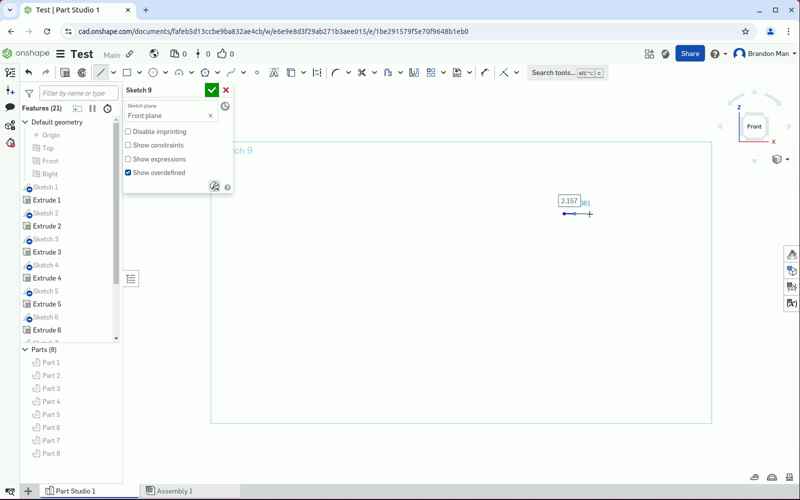
mouse_move(574, 208)
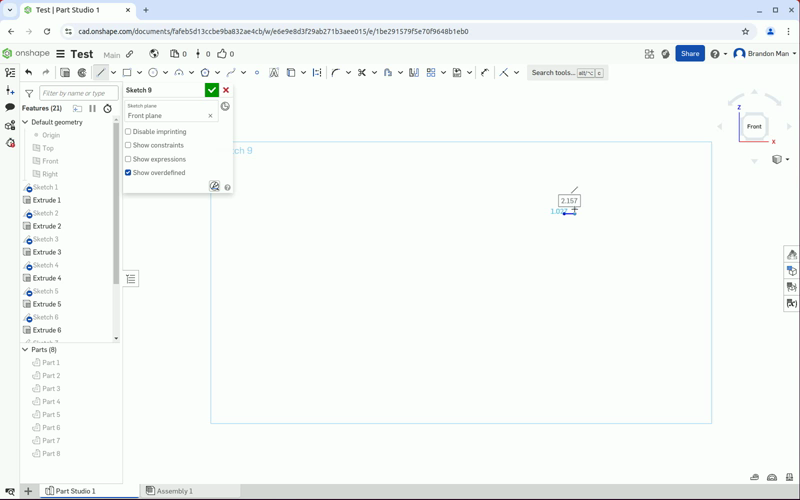
scroll(6)
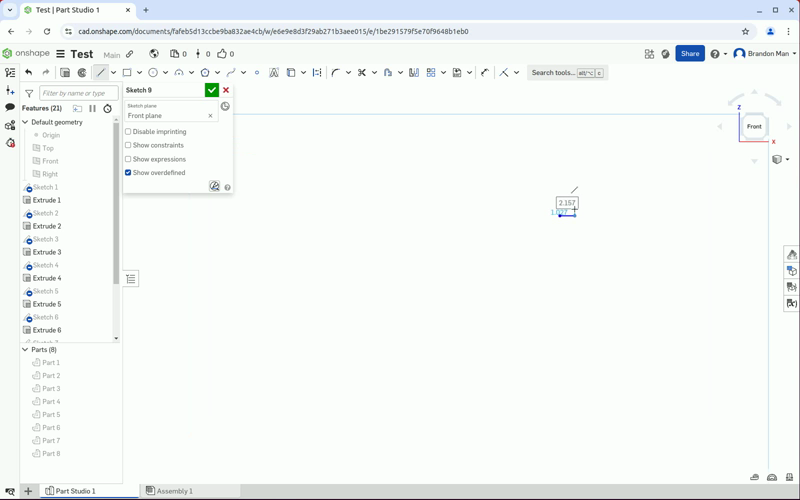
scroll(6)
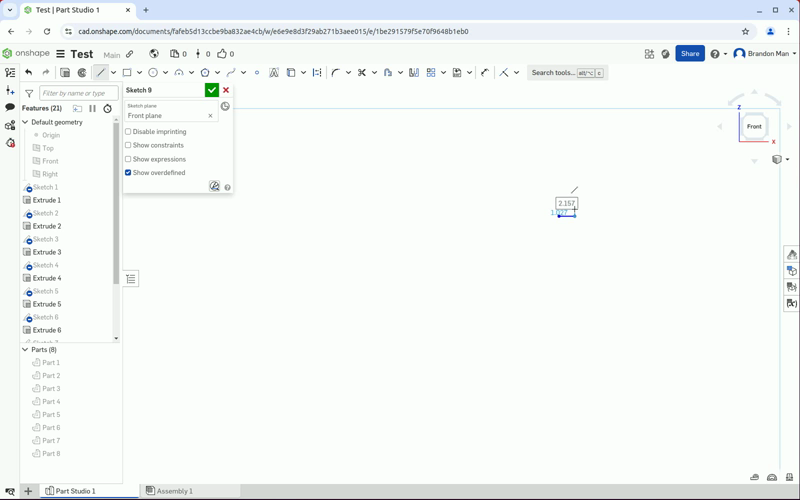
scroll(6)
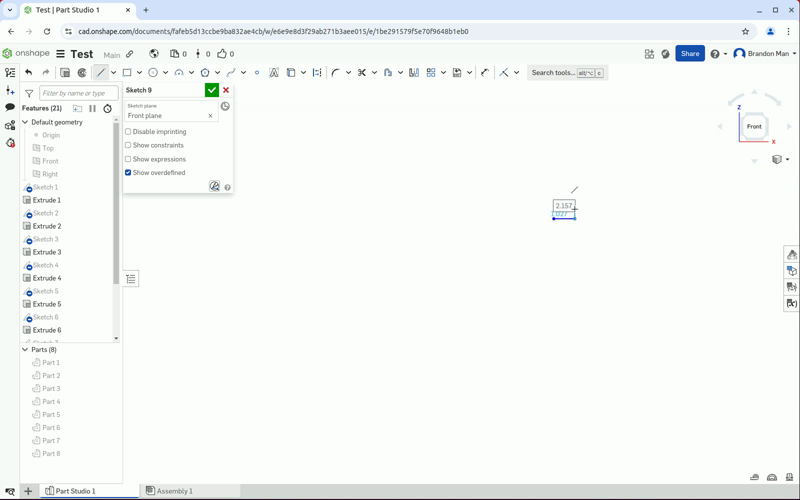
scroll(6)
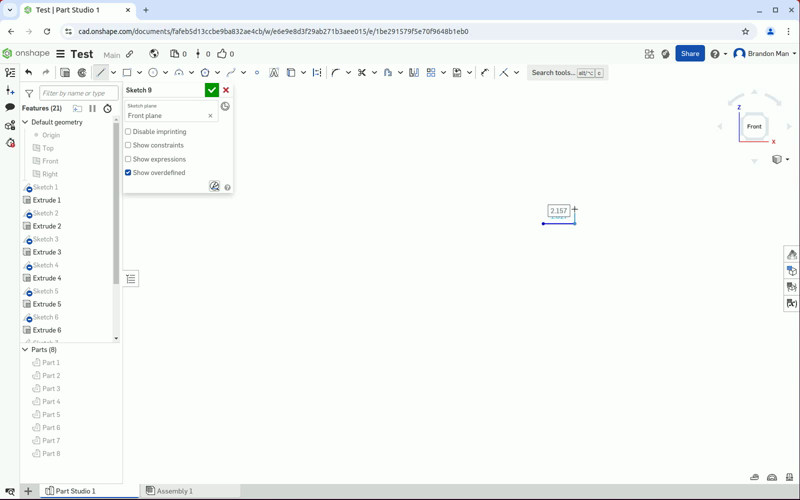
scroll(6)
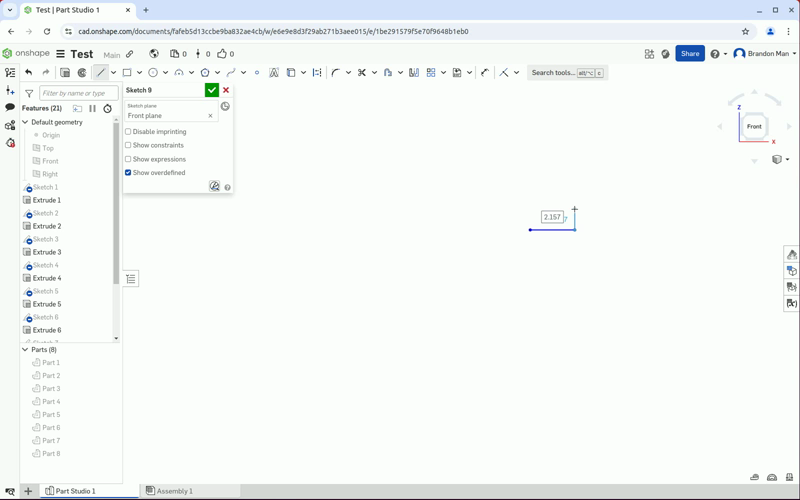
scroll(6)
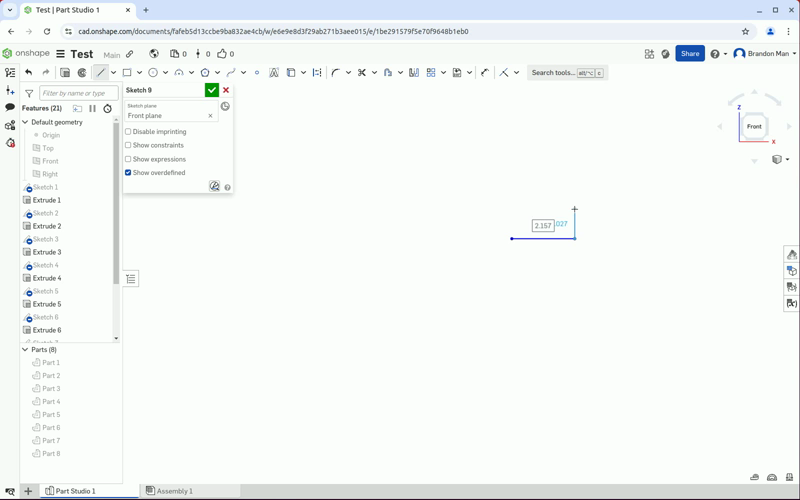
scroll(6)
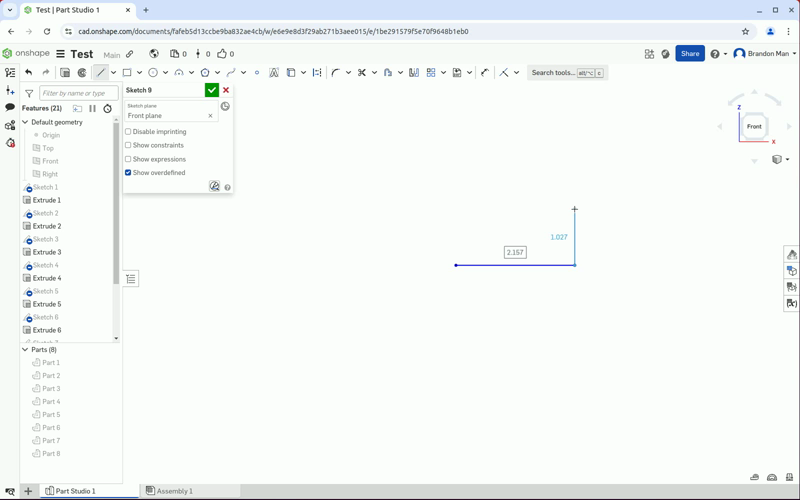
click(574, 208)
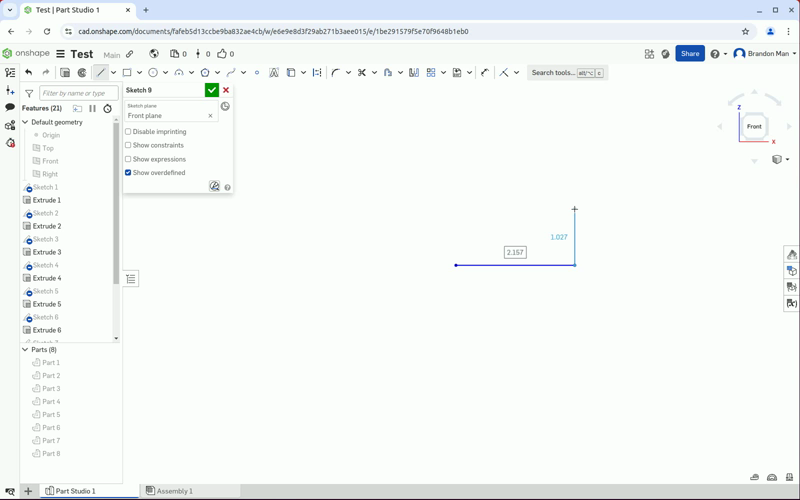
scroll(-6)
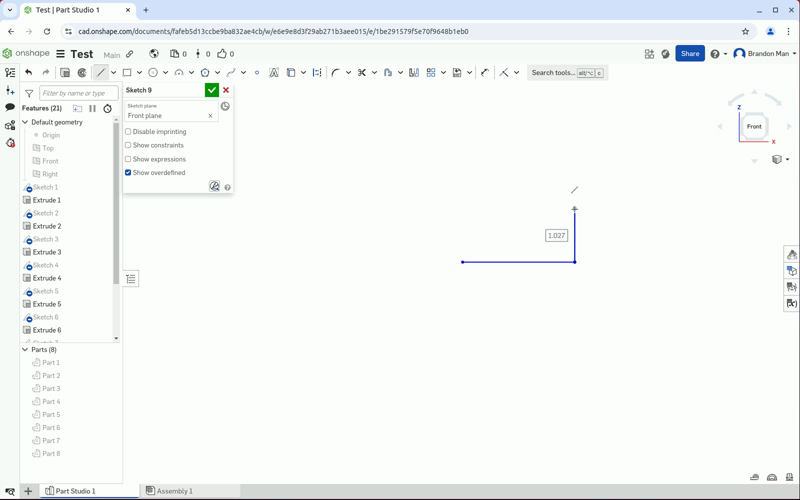
scroll(-6)
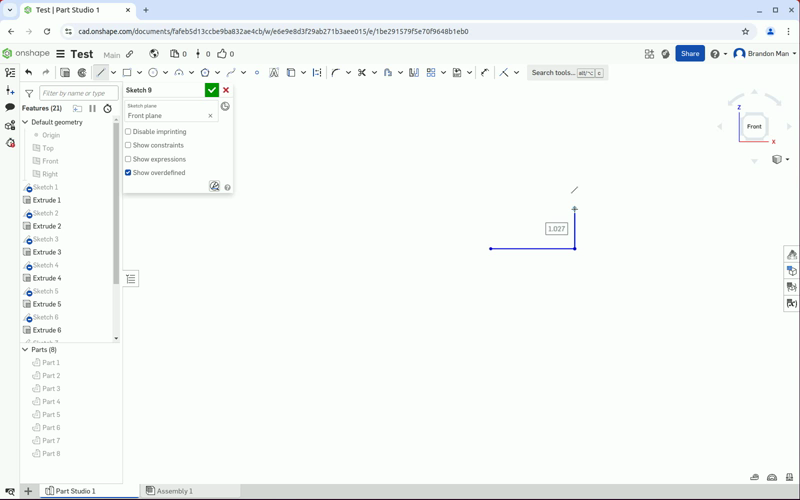
scroll(-6)
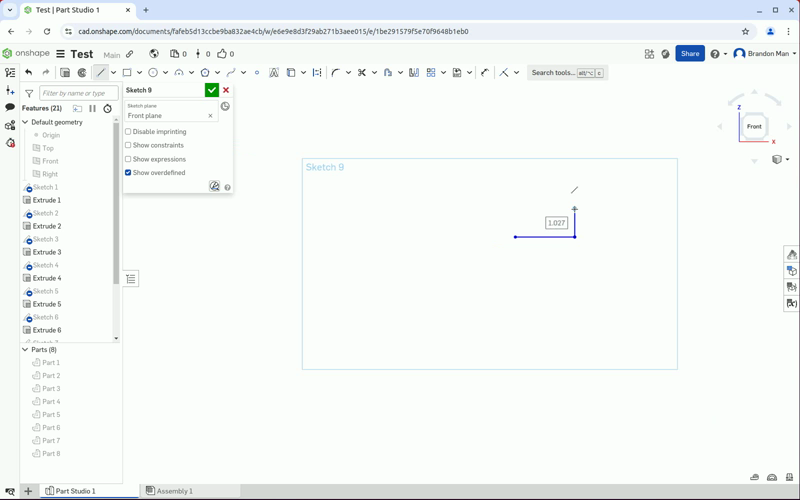
scroll(-6)
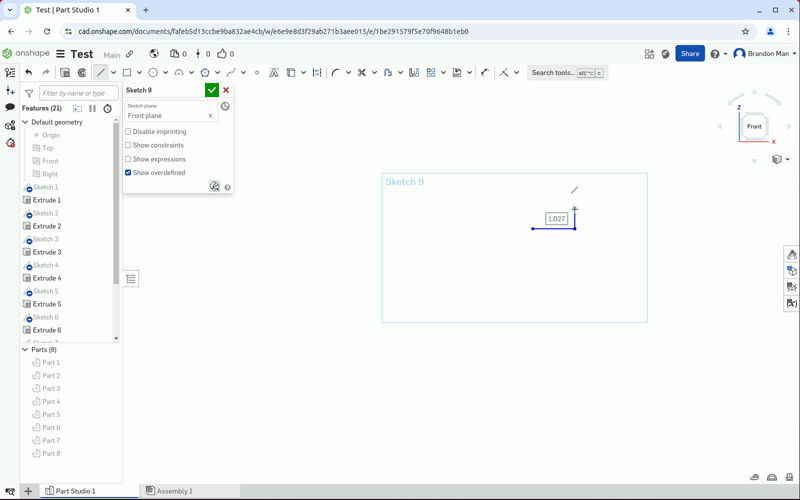
scroll(-6)
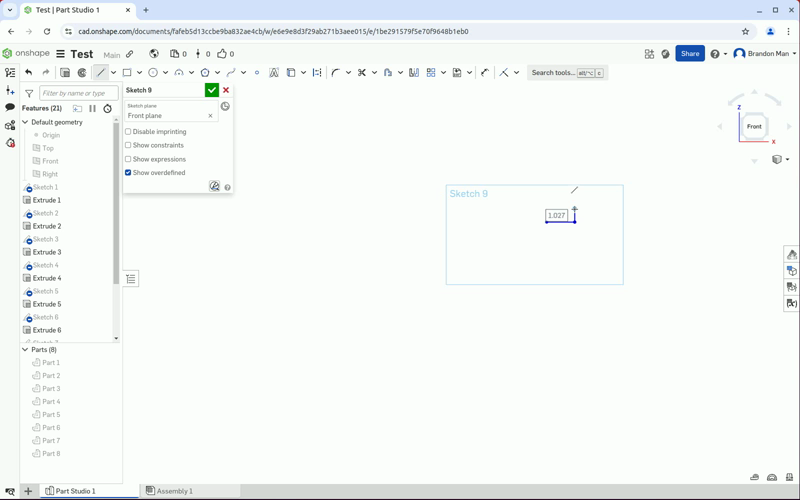
scroll(-6)
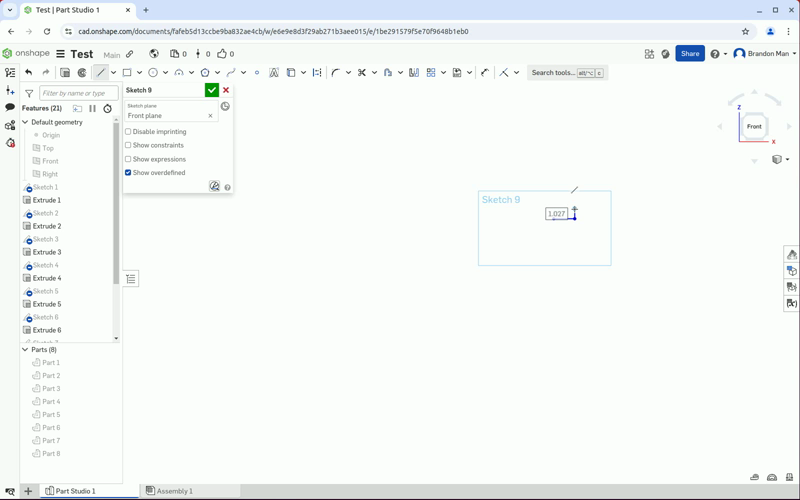
scroll(-6)
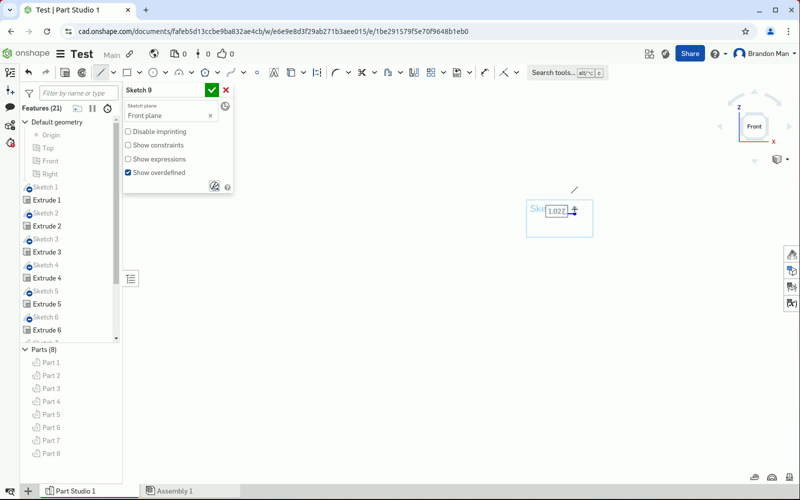
key_up(shift)
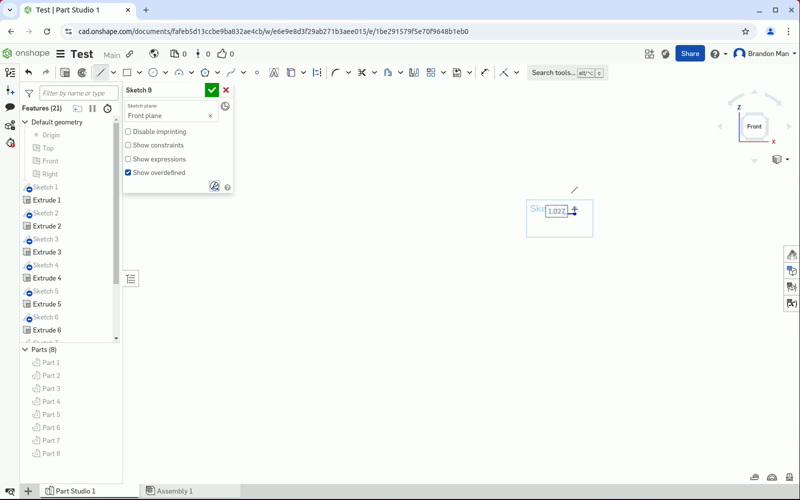
key_down(shift)
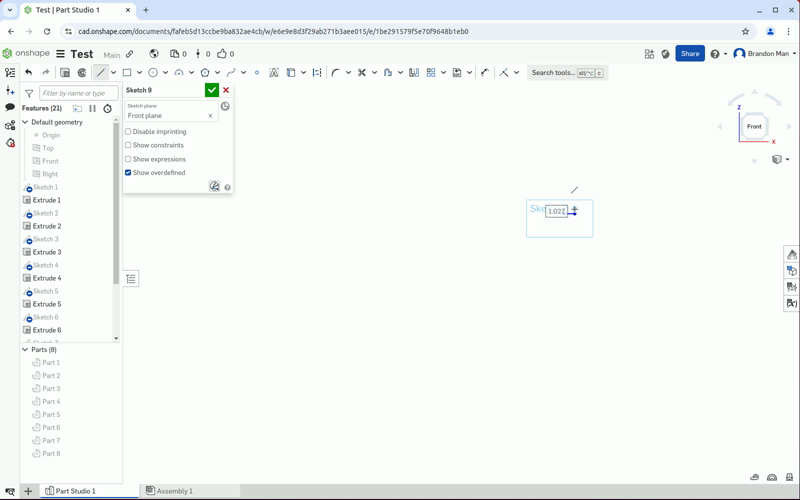
mouse_move(589, 208)
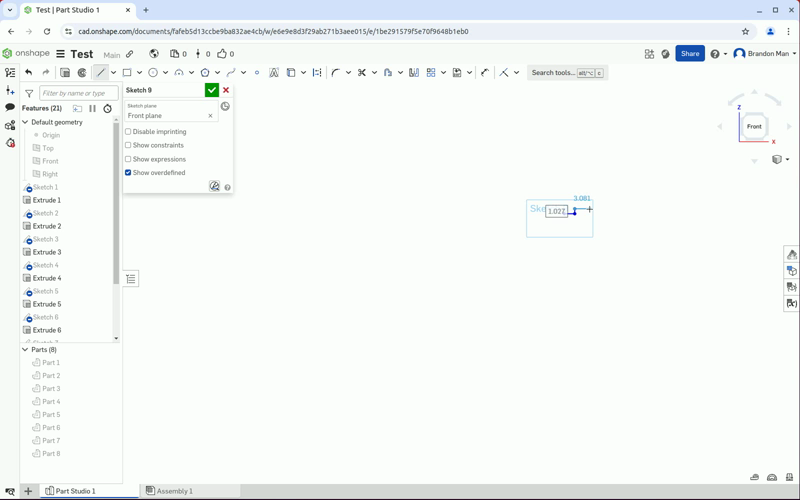
mouse_move(564, 208)
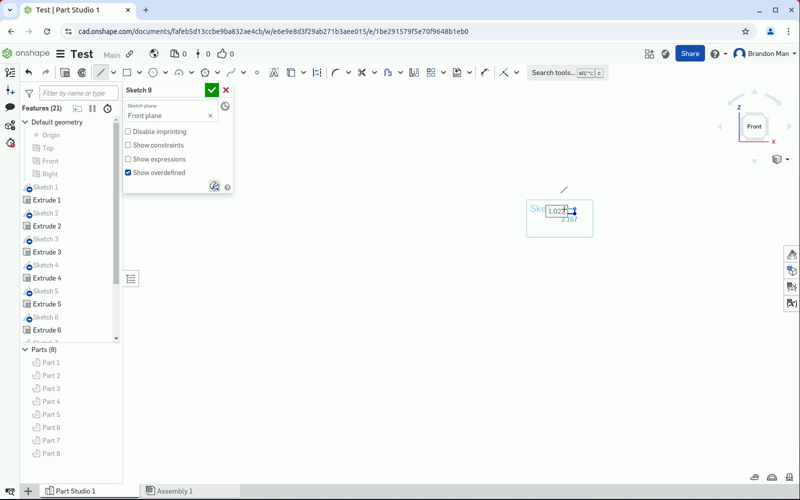
click(564, 208)
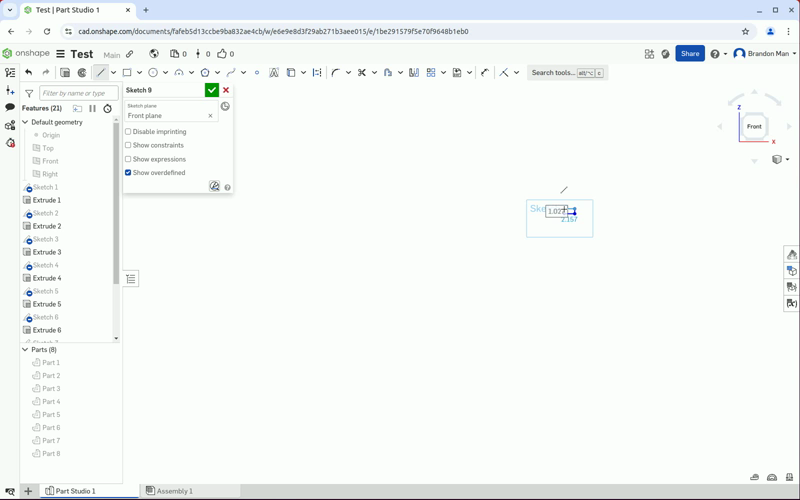
key_up(shift)
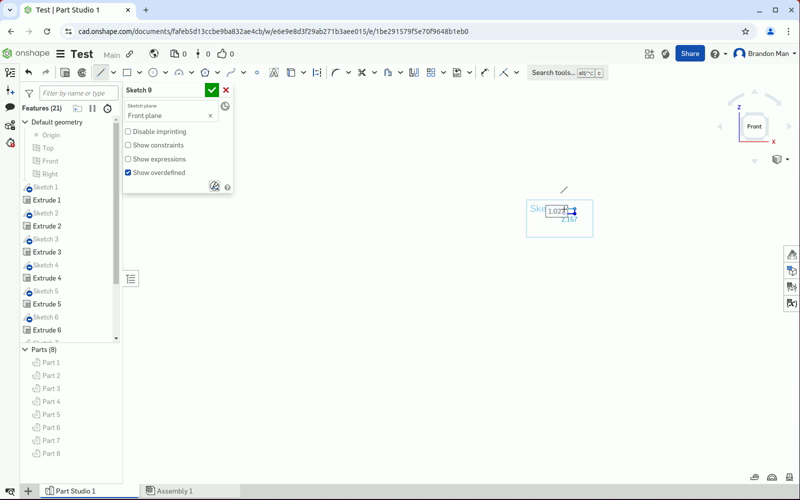
mouse_move(589, 208)
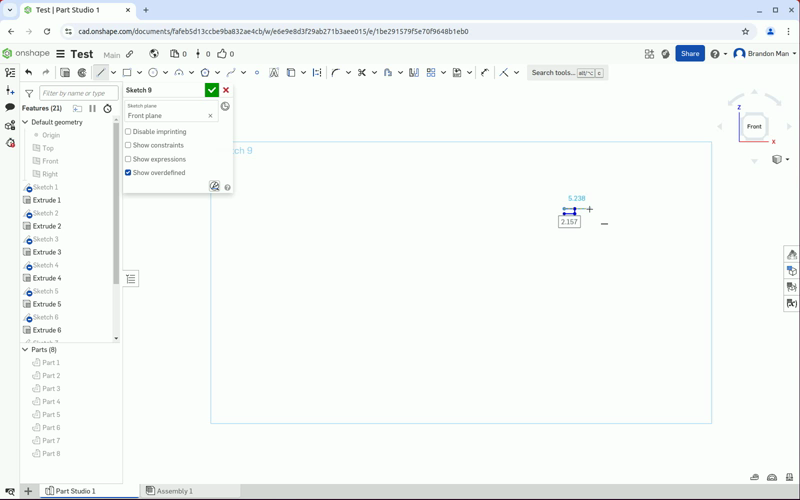
key_down(shift)
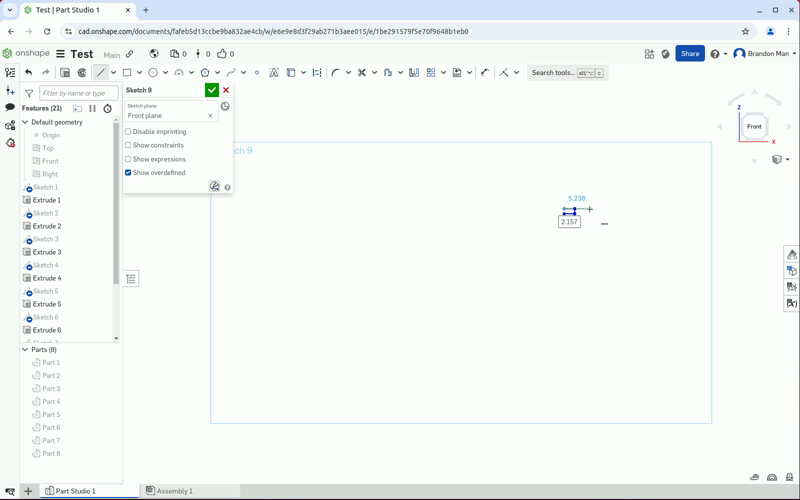
mouse_move(564, 213)
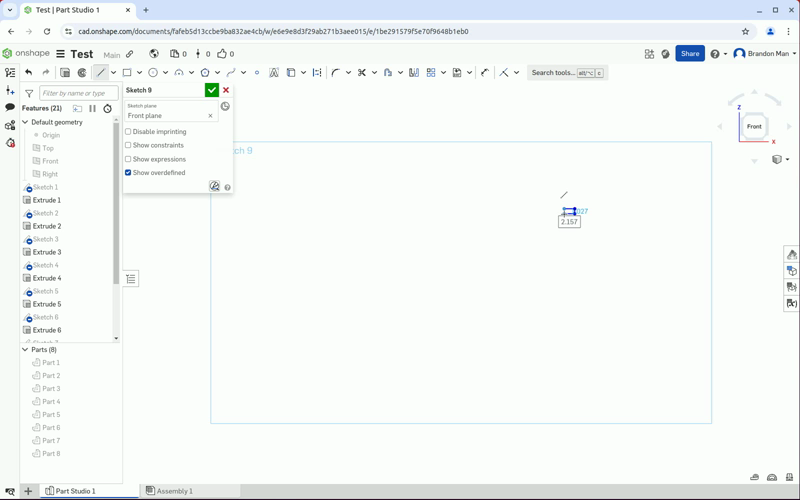
scroll(6)
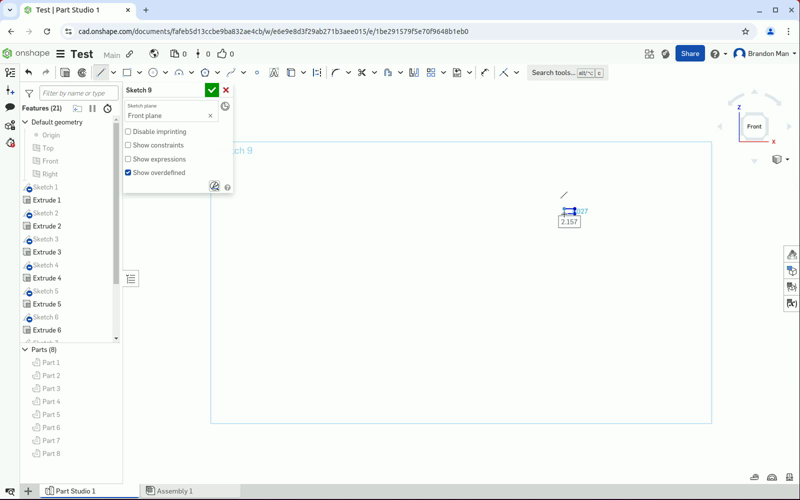
scroll(6)
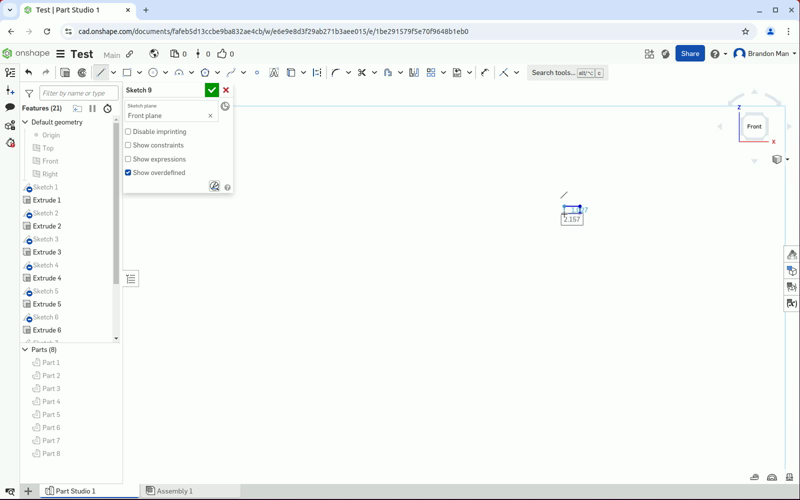
scroll(6)
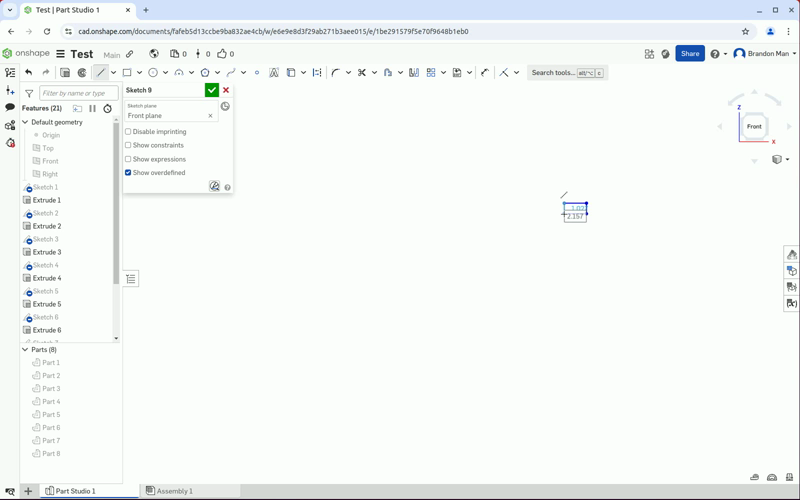
scroll(6)
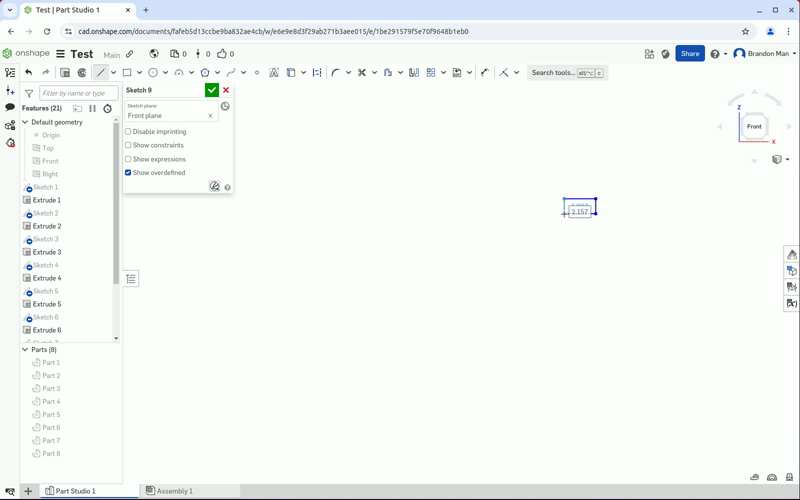
scroll(6)
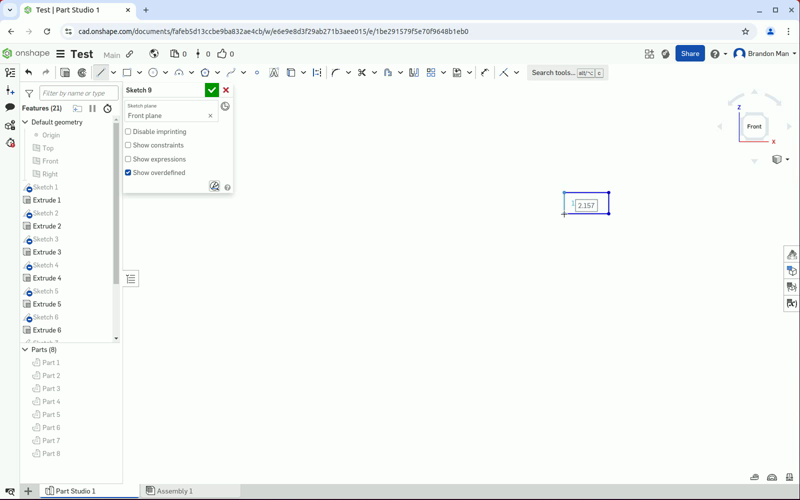
scroll(6)
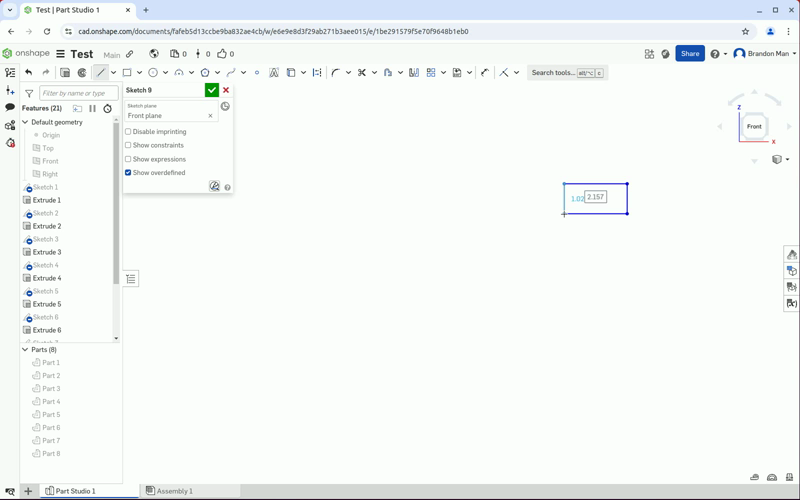
scroll(6)
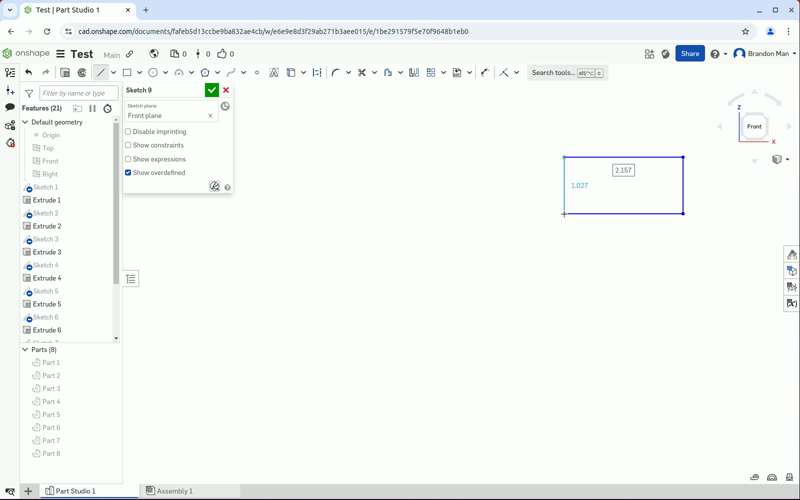
key_up(shift)
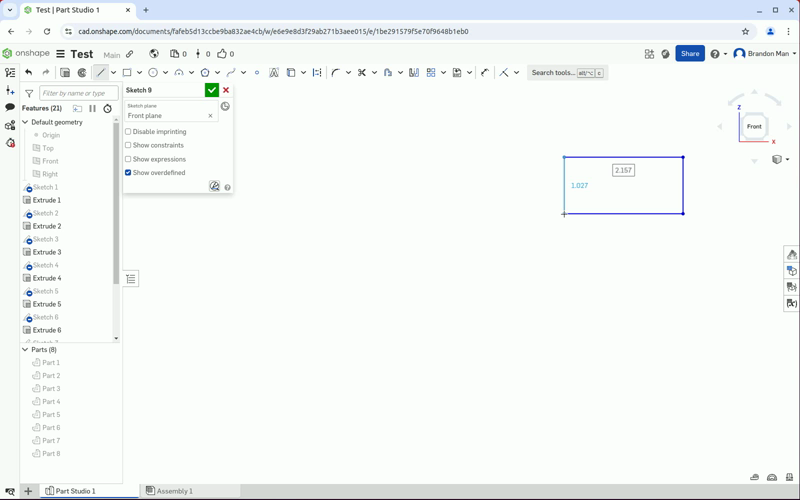
click(564, 213)
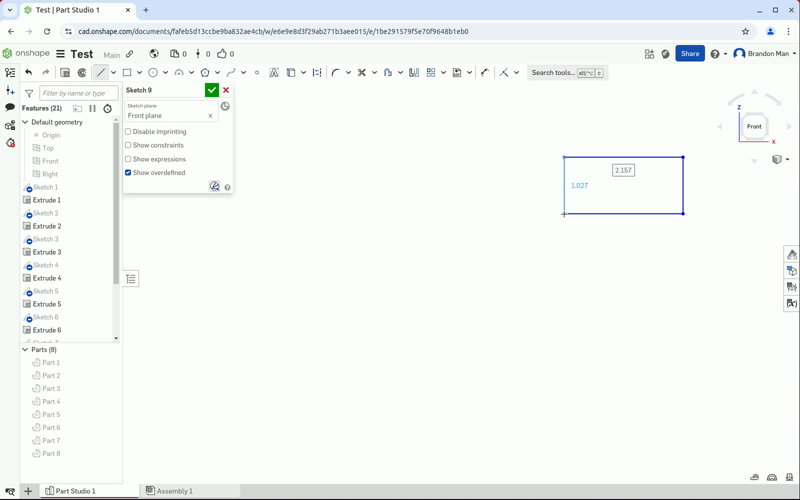
scroll(-6)
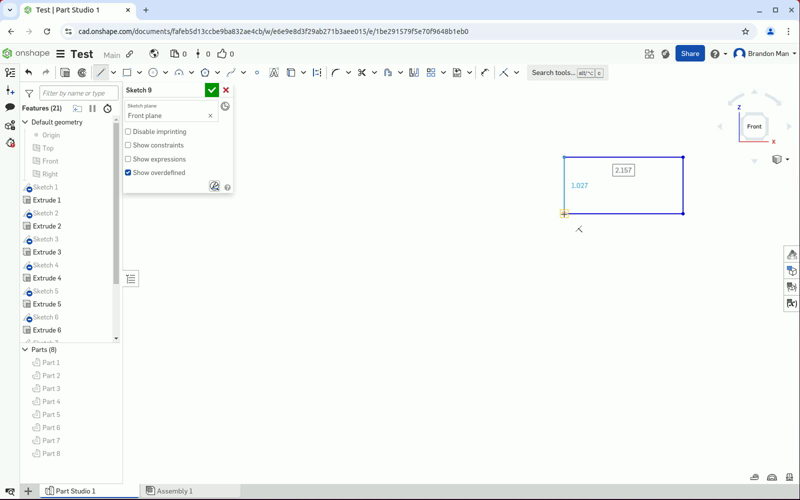
scroll(-6)
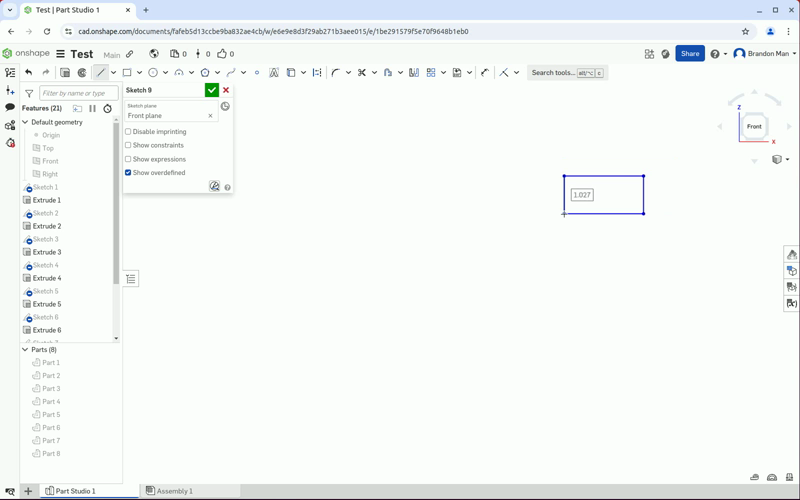
scroll(-6)
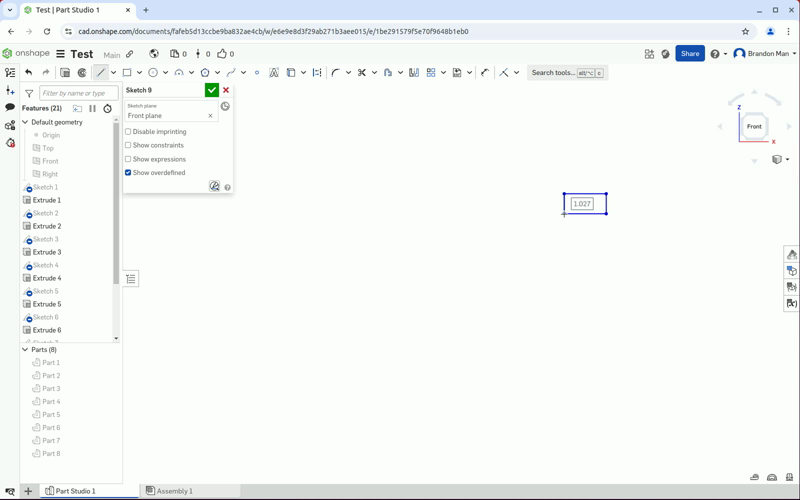
scroll(-6)
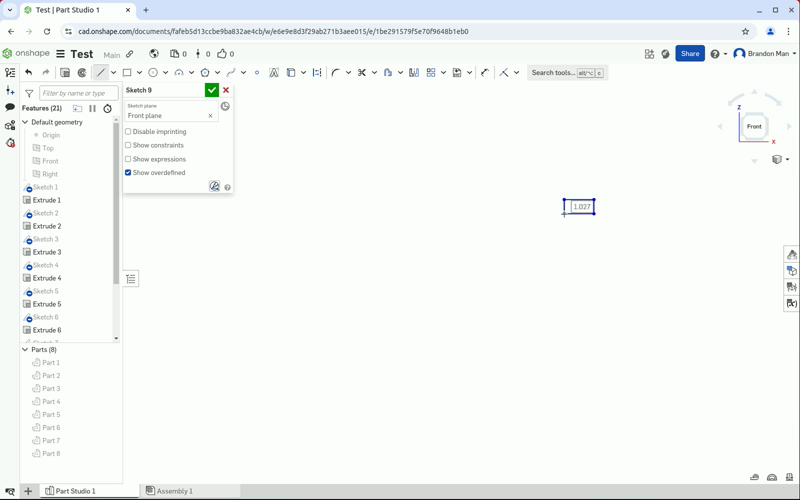
scroll(-6)
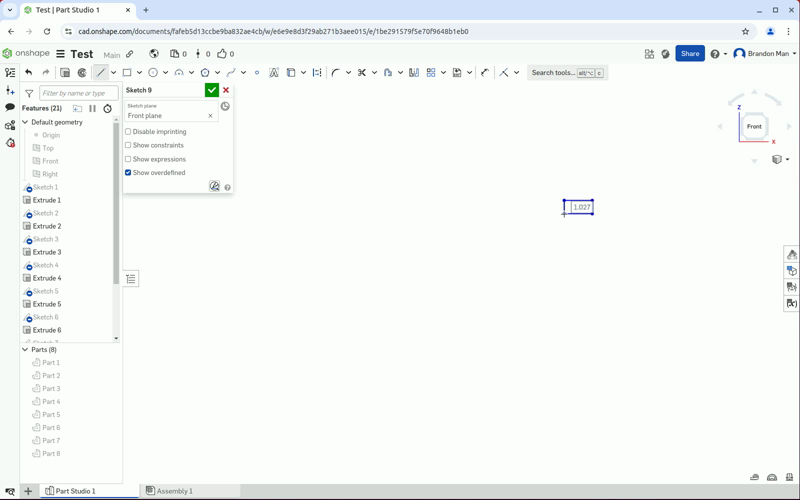
scroll(-6)
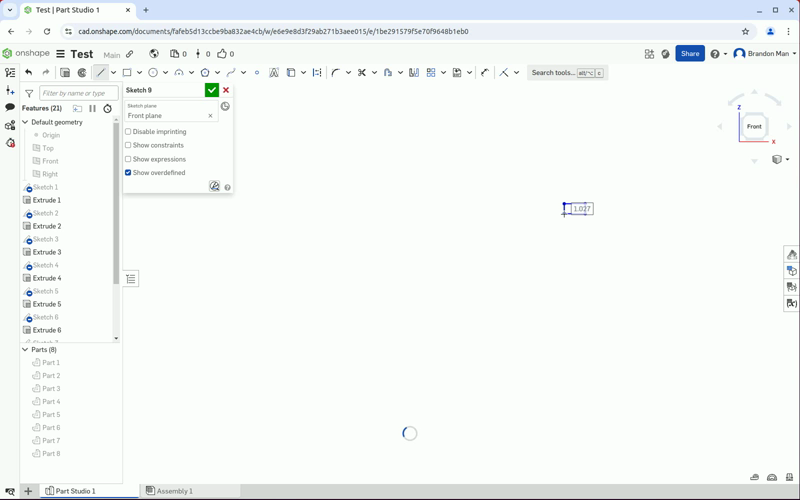
scroll(-6)
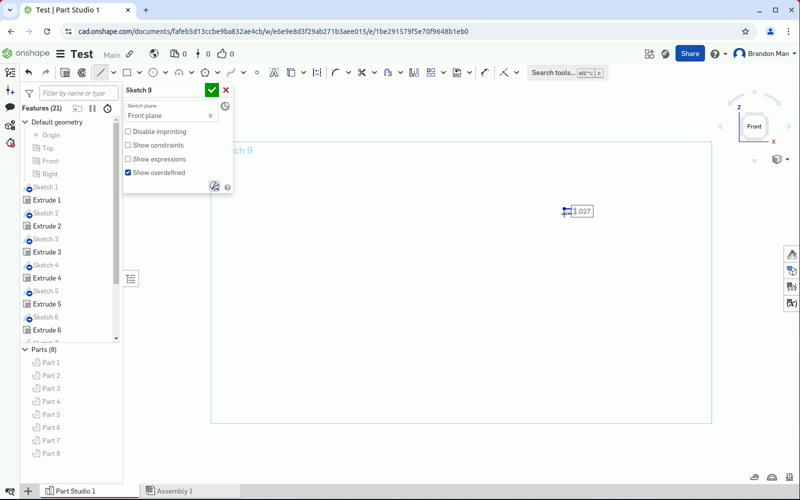
key(esc)
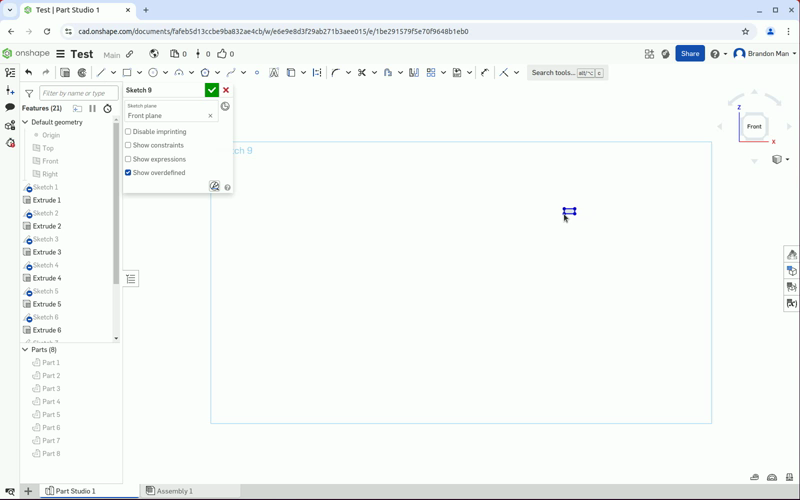
mouse_move(566, 211)
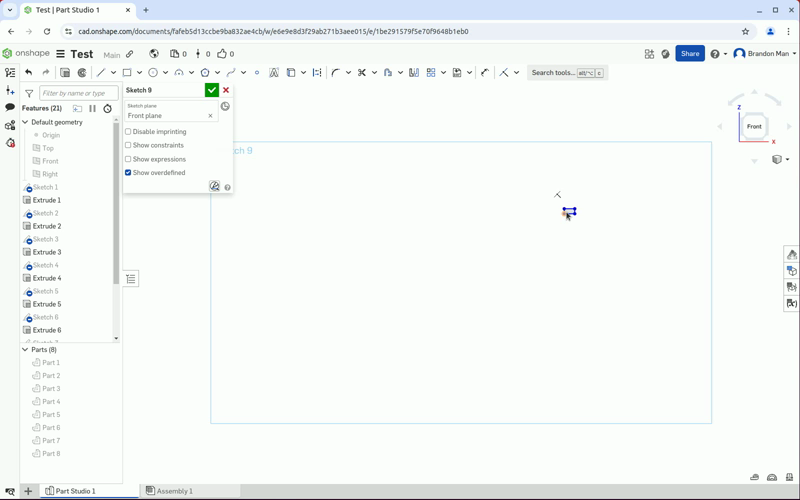
scroll(6)
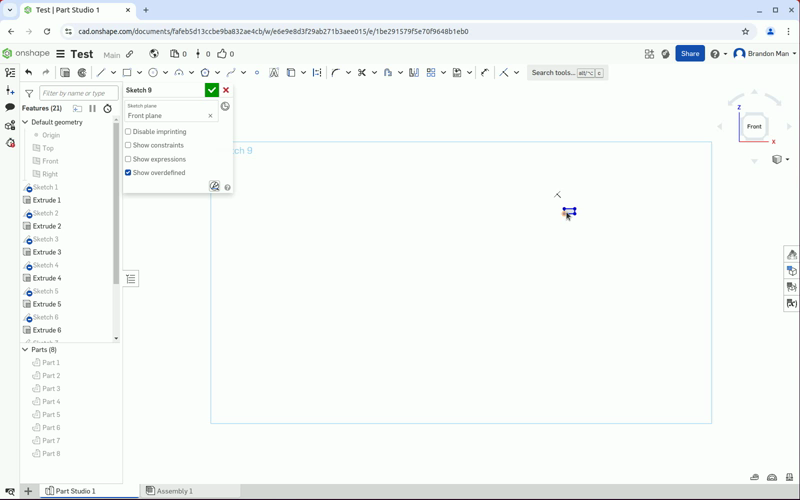
scroll(6)
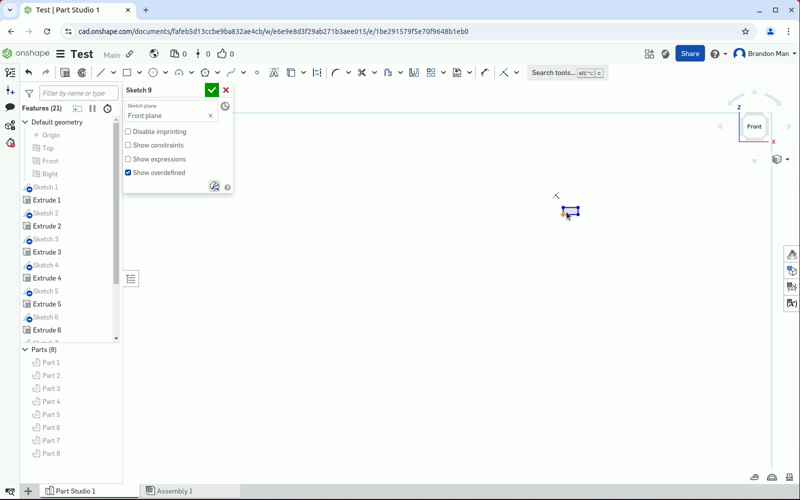
scroll(6)
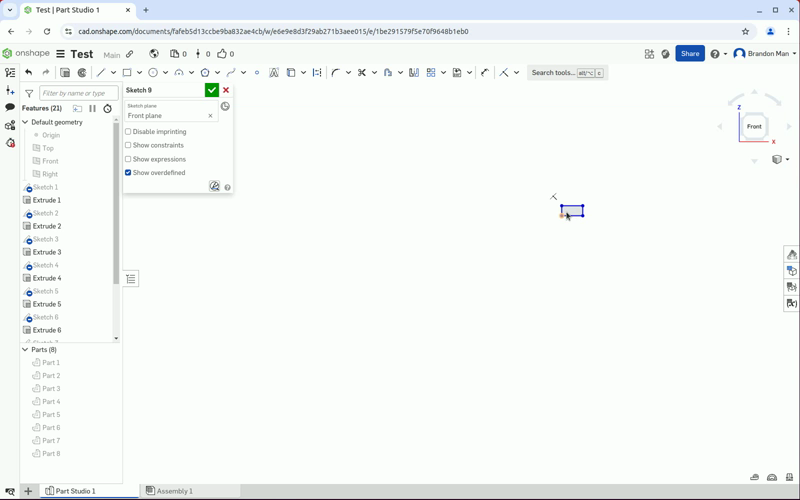
scroll(6)
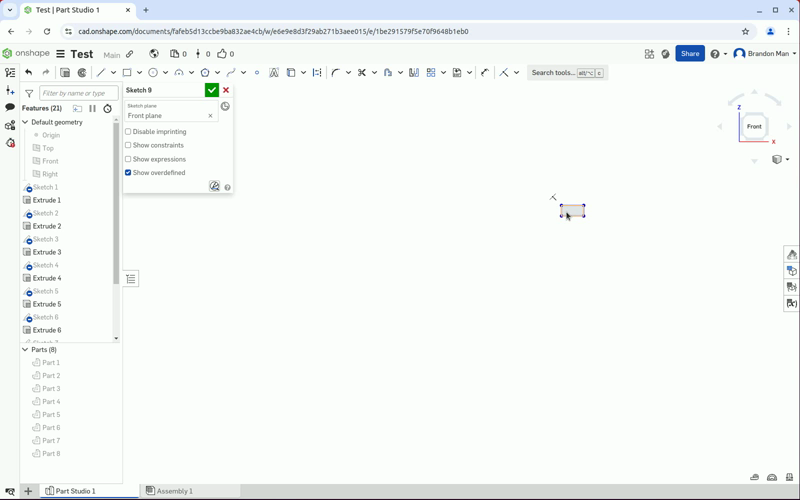
scroll(6)
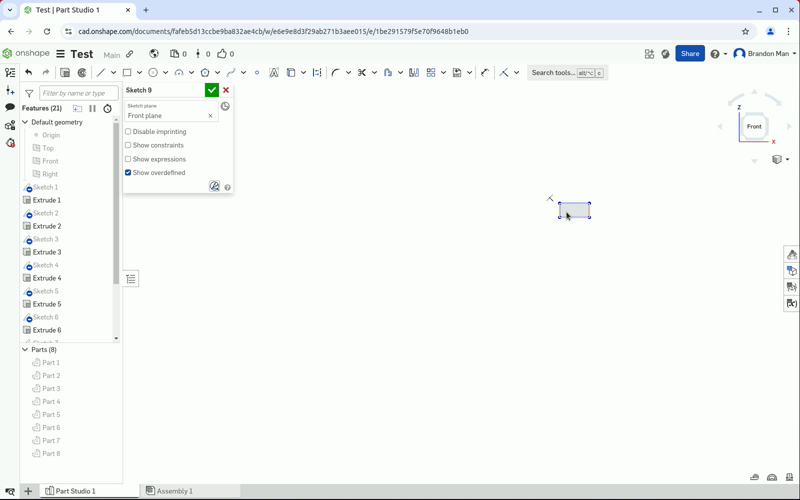
scroll(6)
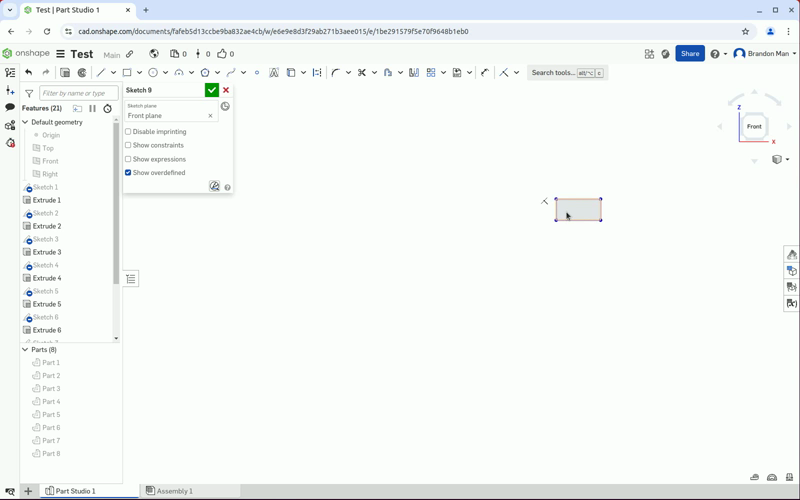
scroll(6)
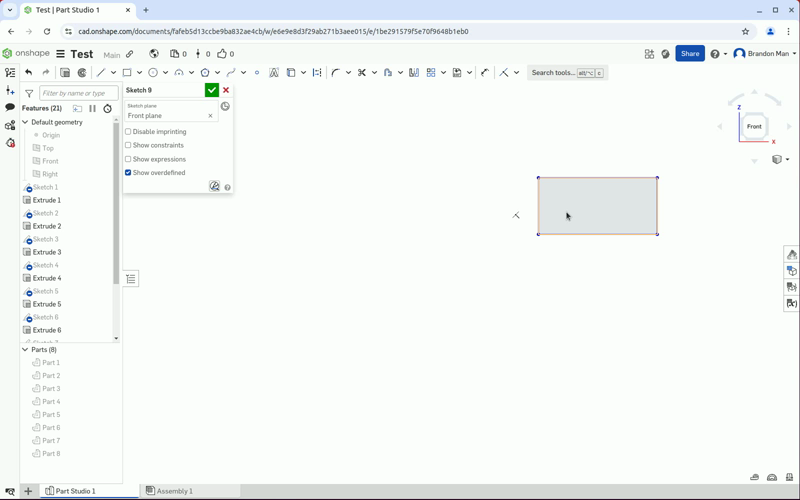
click(566, 211)
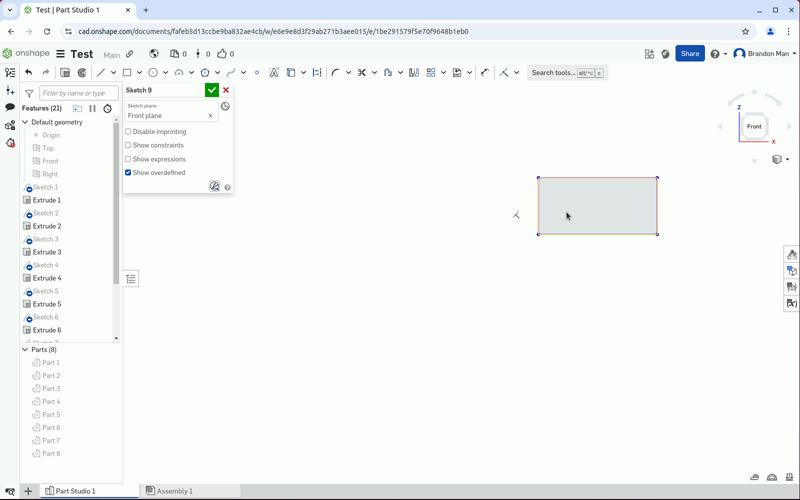
scroll(-6)
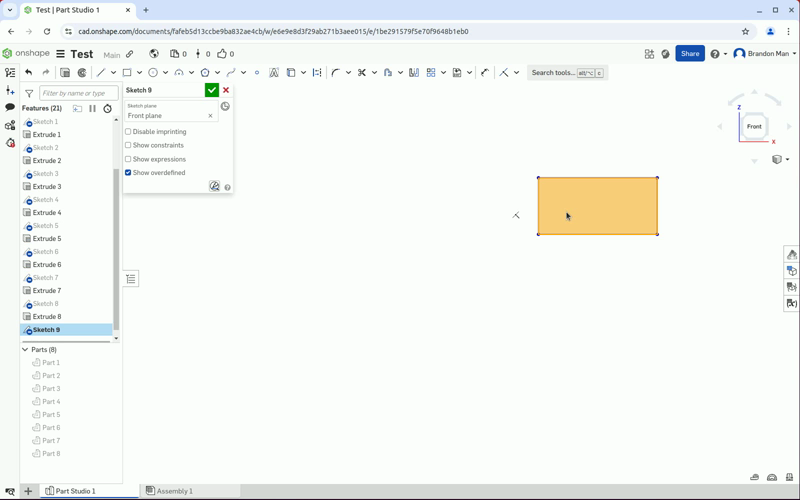
scroll(-6)
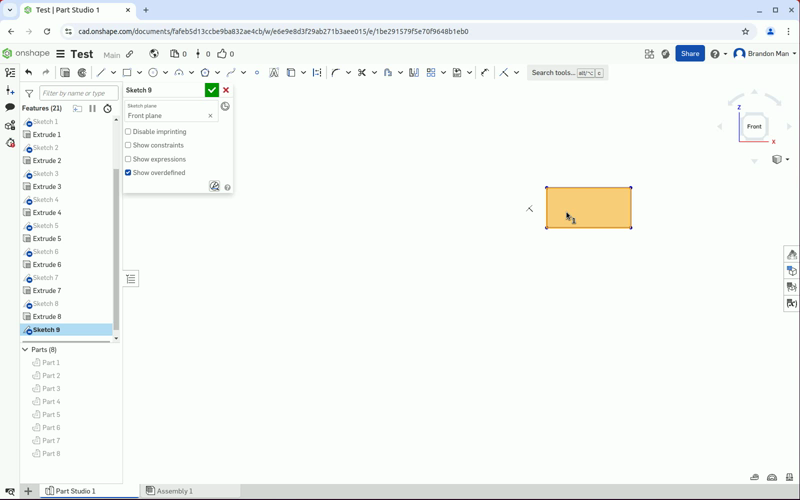
scroll(-6)
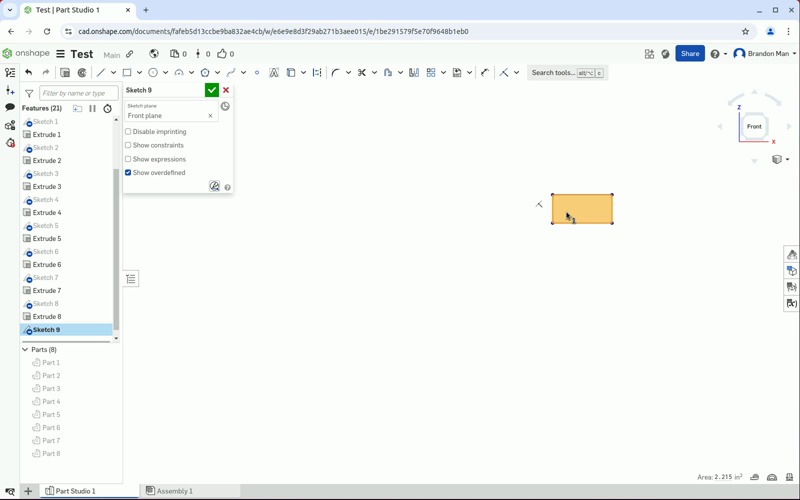
scroll(-6)
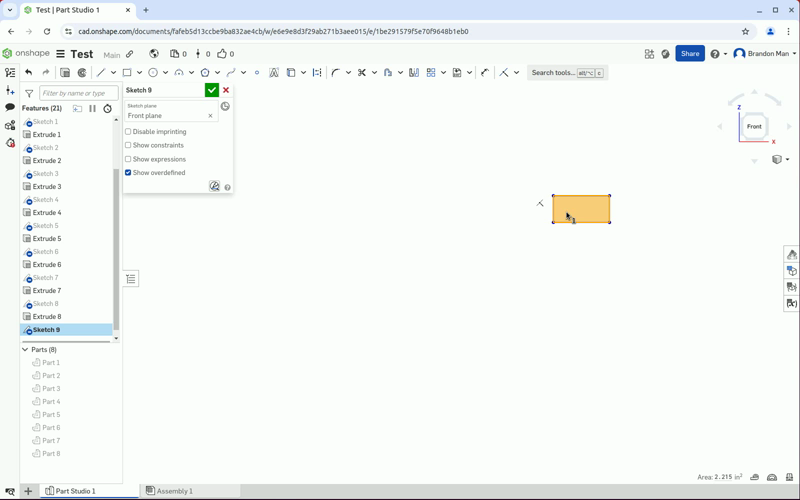
scroll(-6)
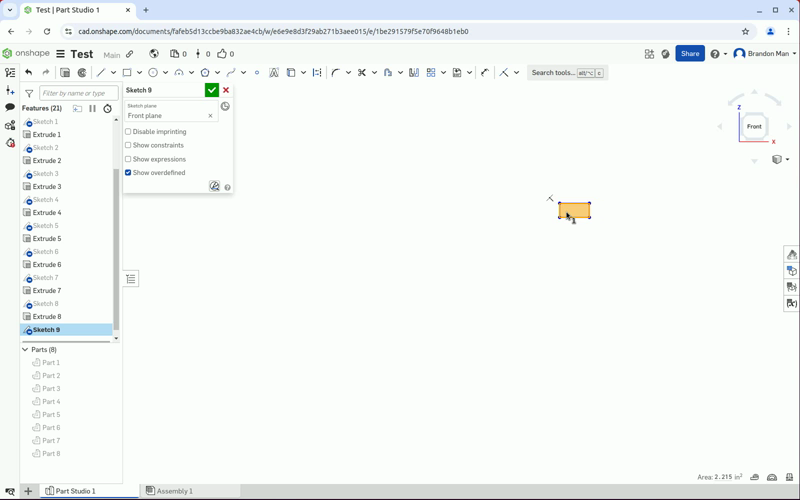
scroll(-6)
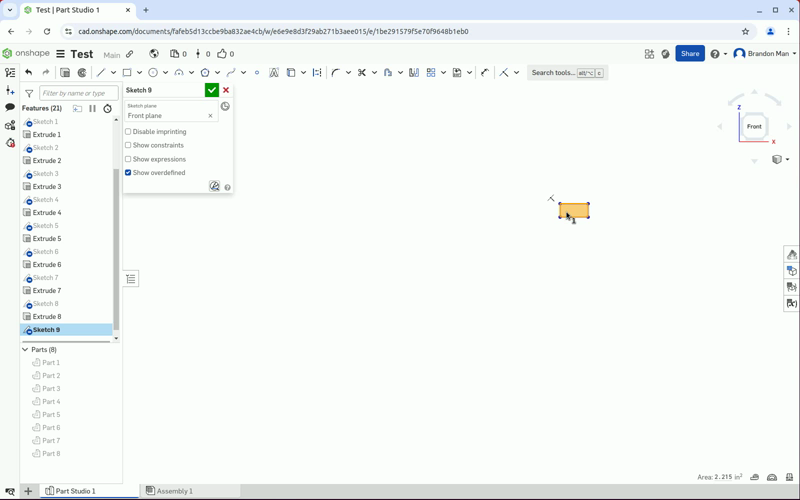
scroll(-6)
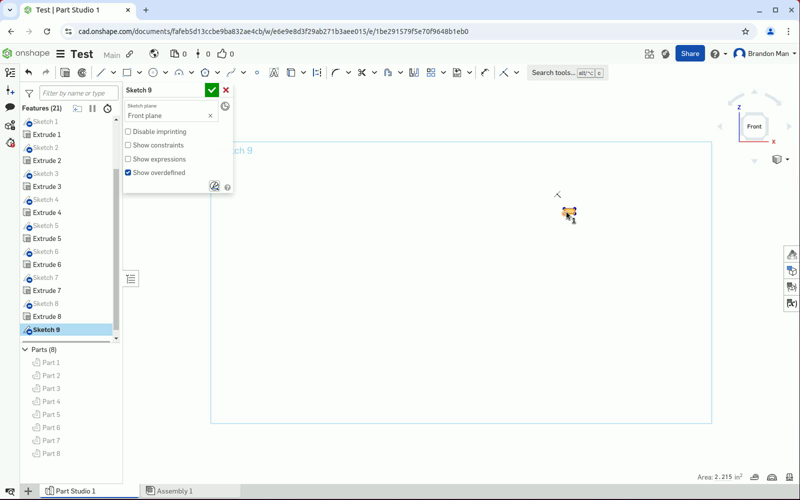
mouse_move(73, 352)
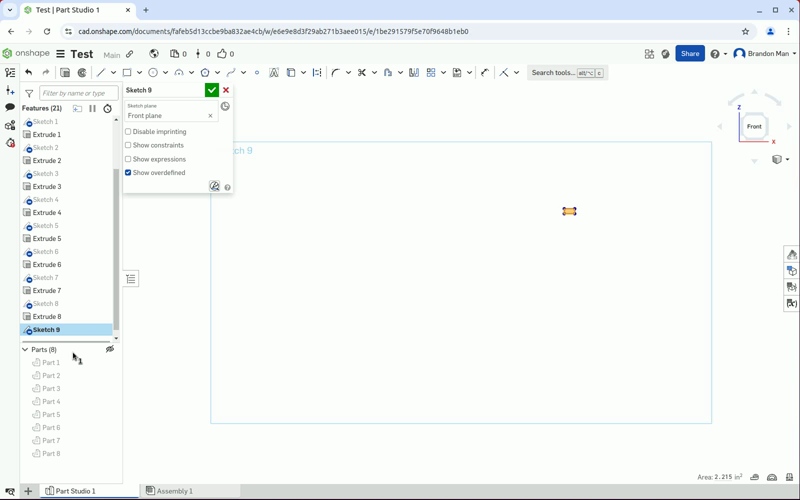
key(shift+y)
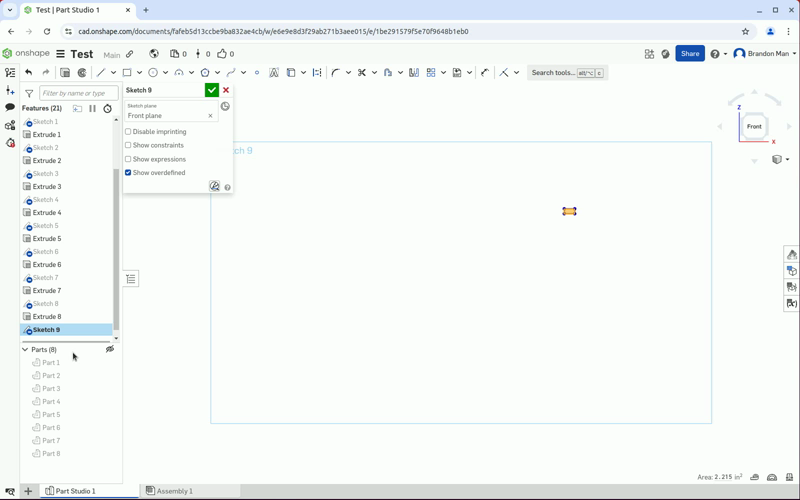
key(shift+e)
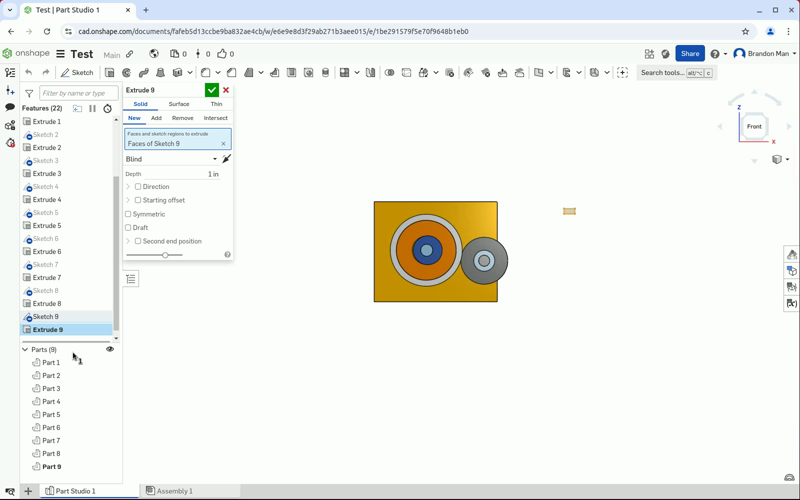
mouse_move(143, 106)
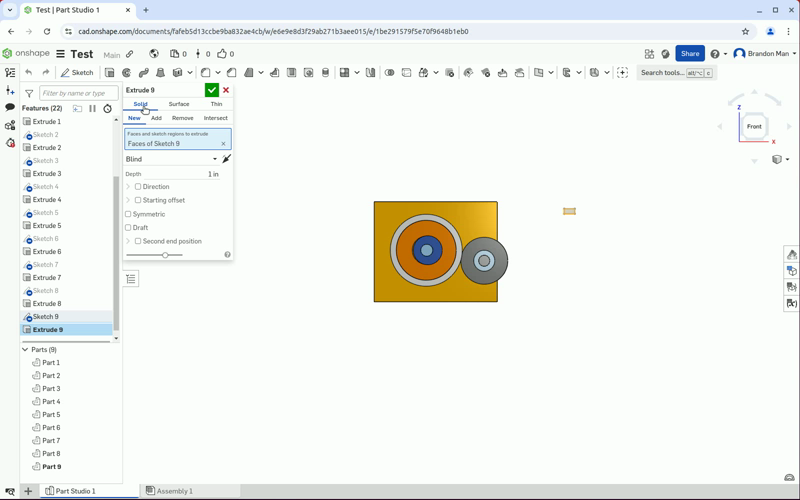
click(143, 106)
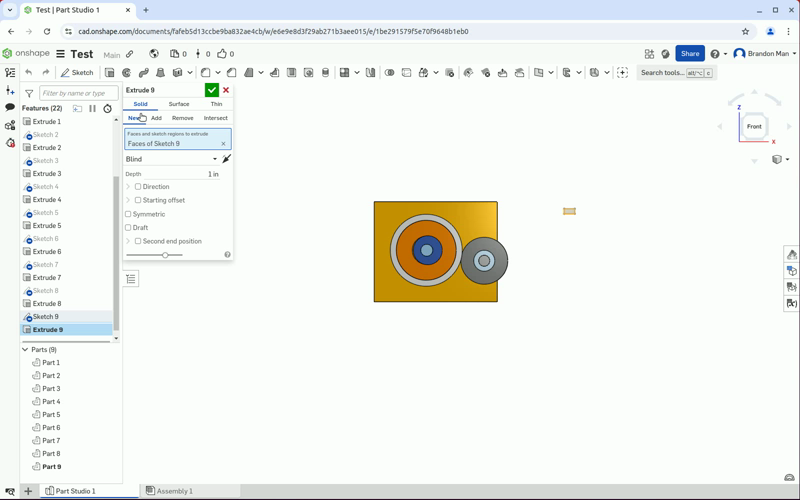
mouse_move(137, 120)
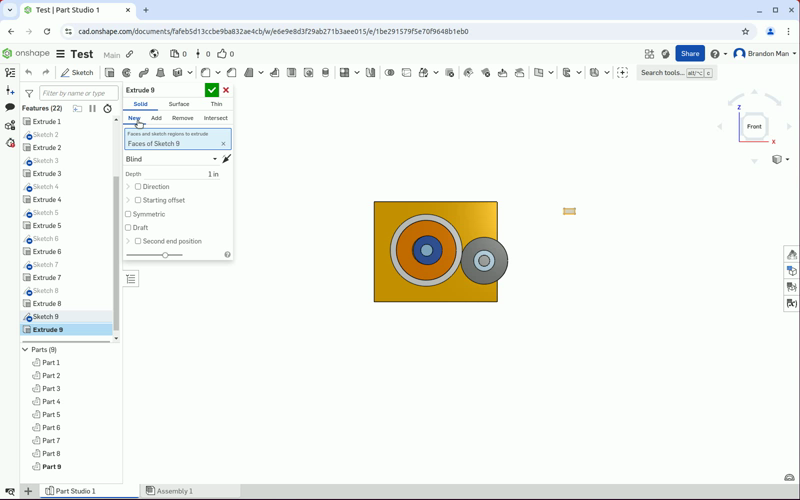
click(137, 120)
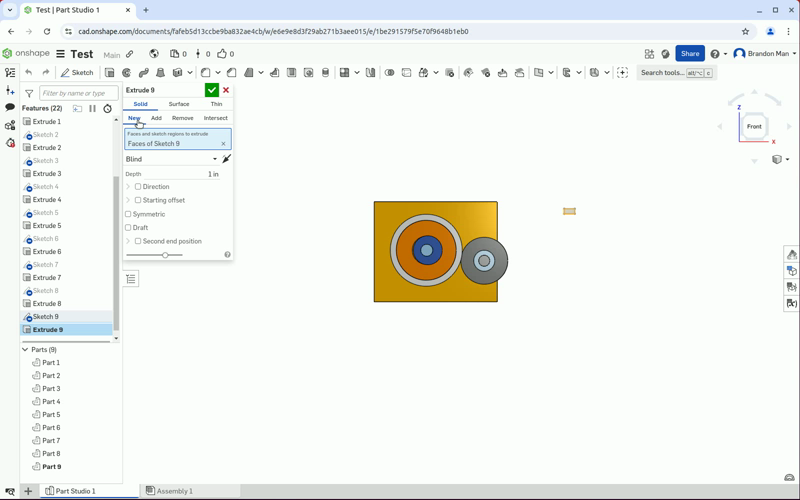
key(tab, 4)
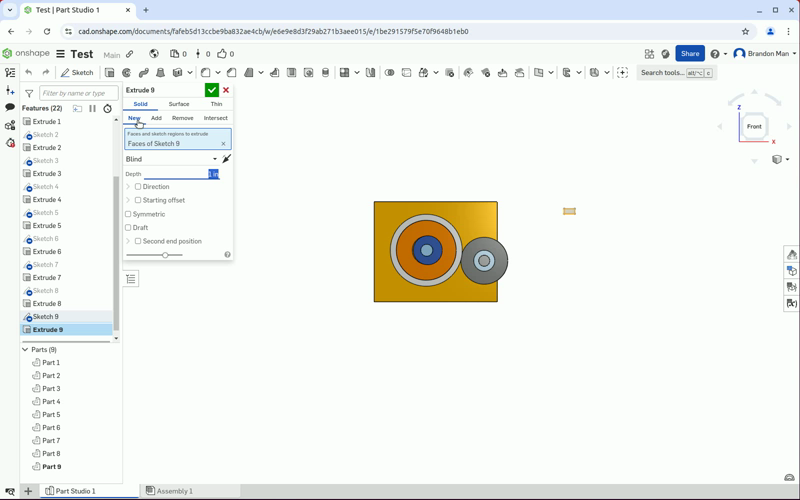
text(4.333)
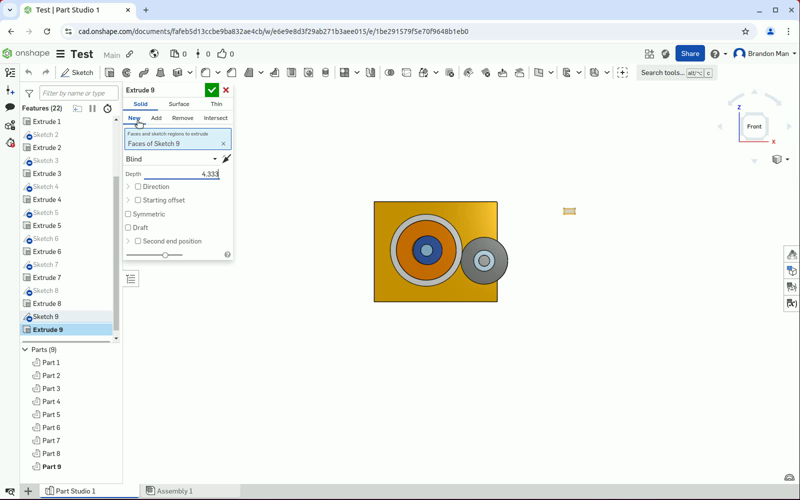
key(enter)
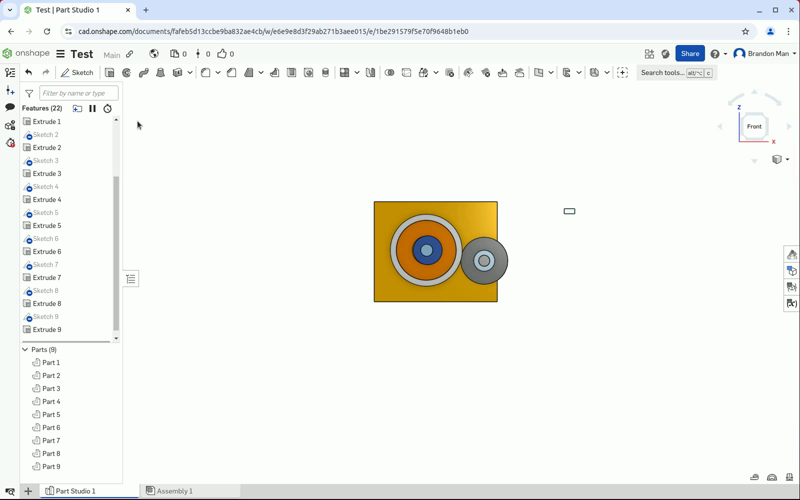
key(shift+h)
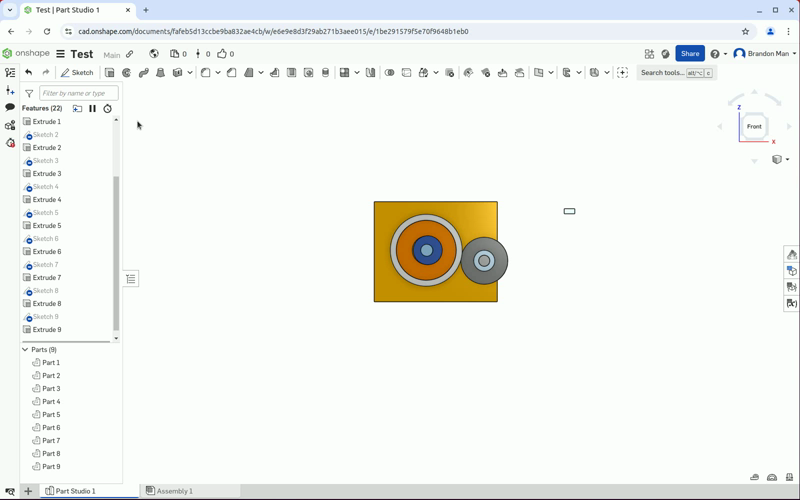
key(shift+h)
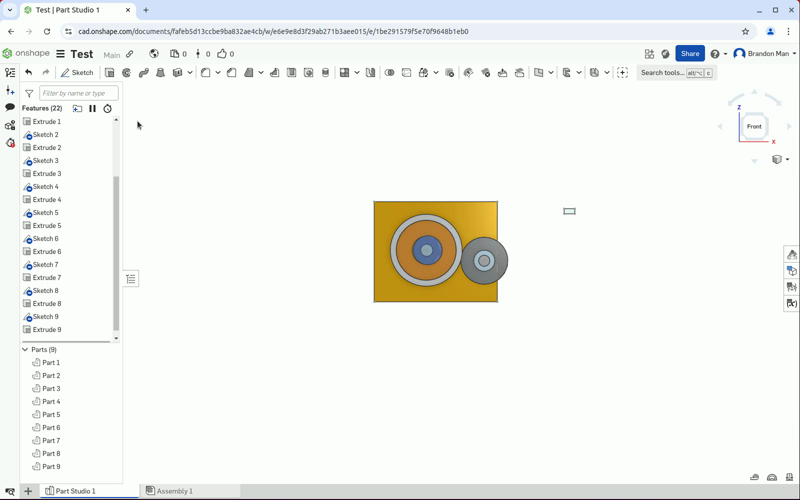
key(shift+7)
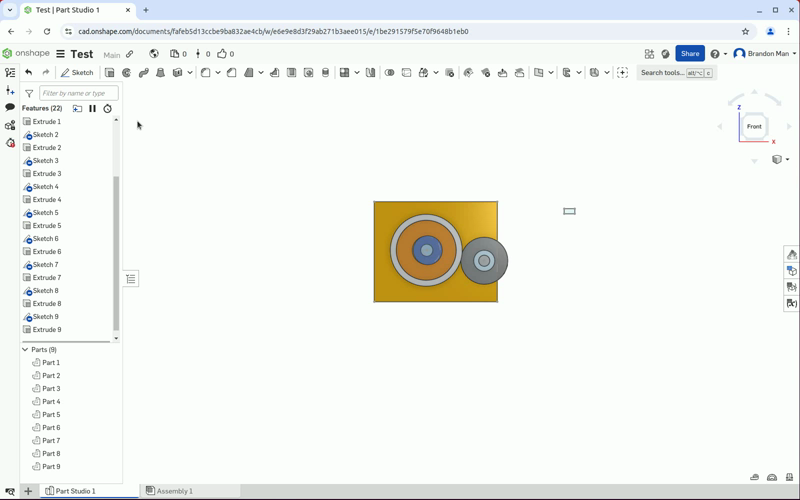
key(left, 2)
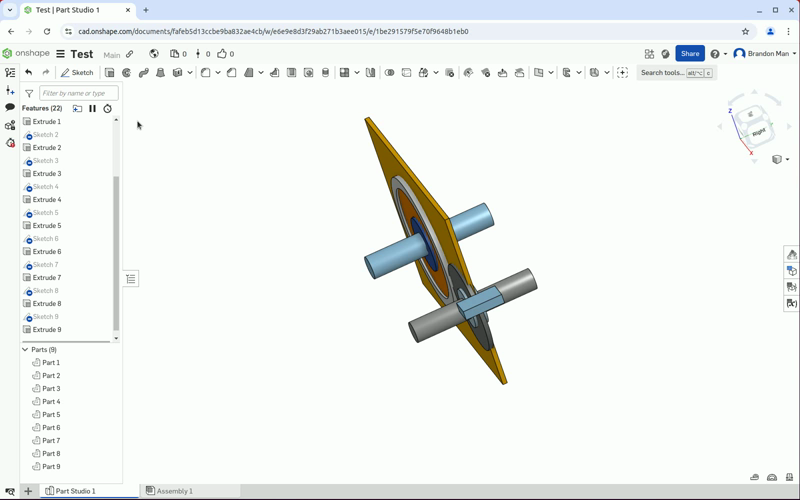
key(down, 2)
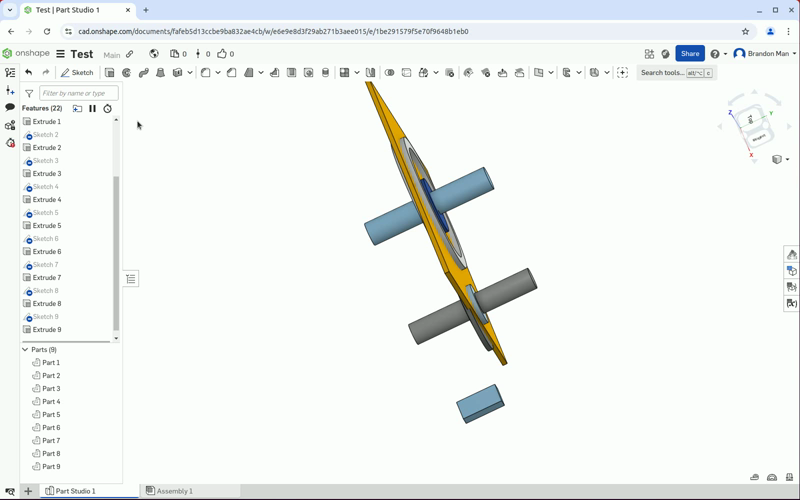
key(up, 2)
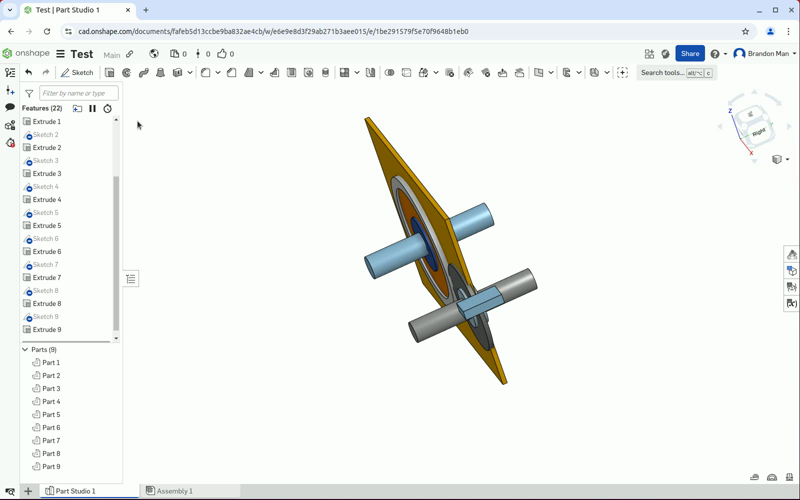
key(right, 2)
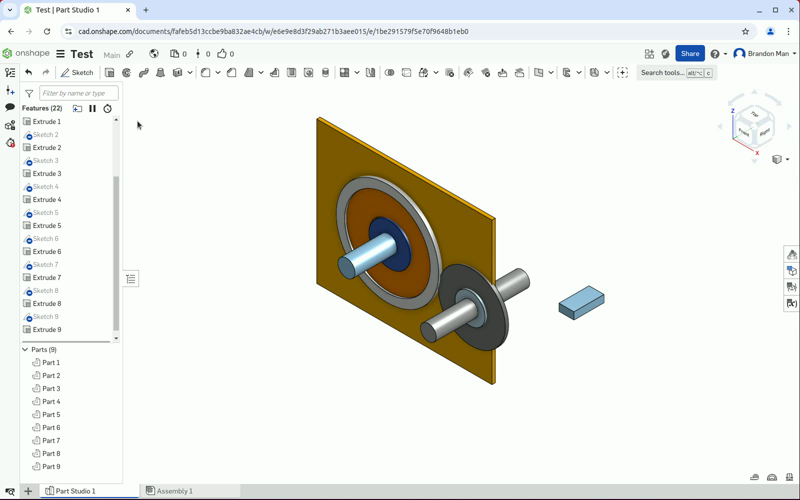
mouse_move(69, 111)
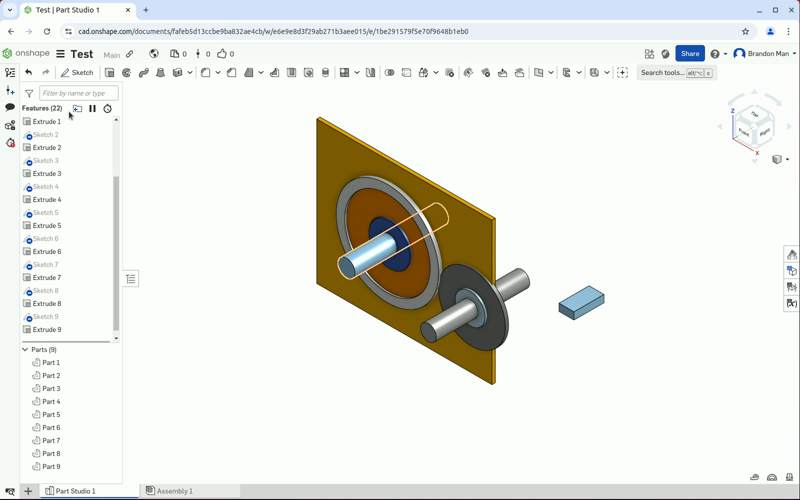
click(69, 111)